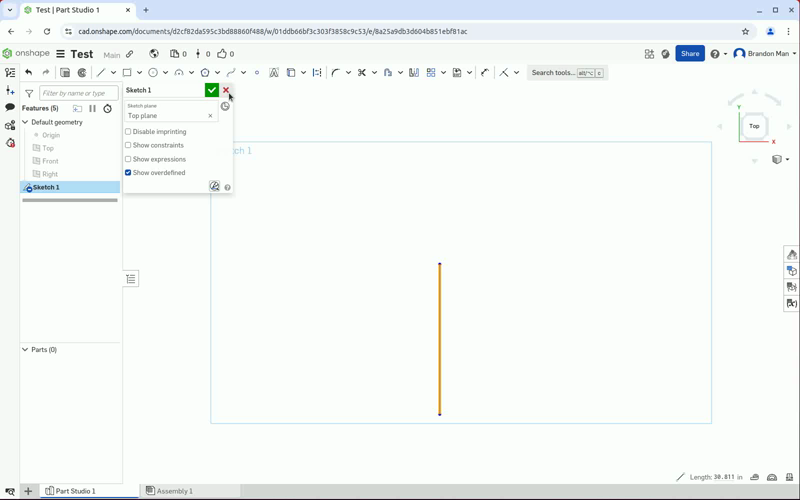
key(shift+h)
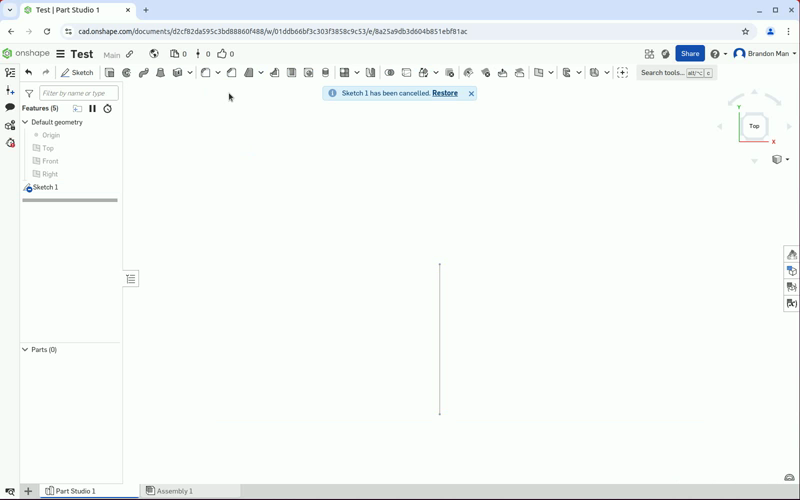
key(shift+s)
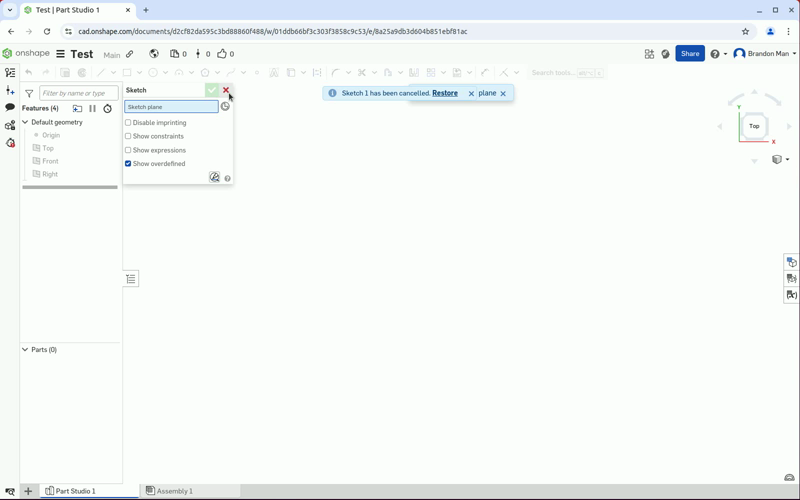
mouse_move(73, 150)
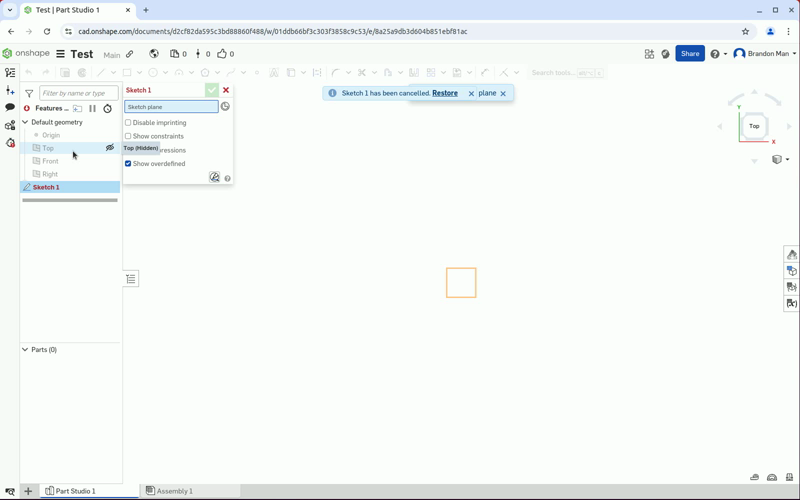
click(73, 150)
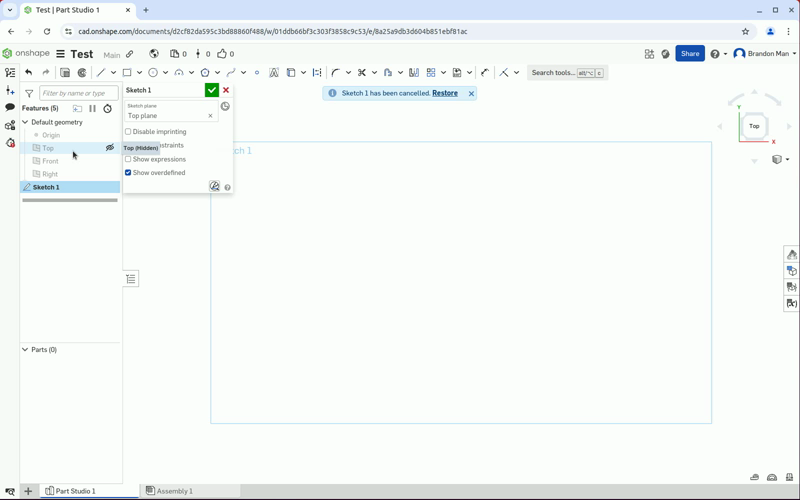
mouse_move(73, 352)
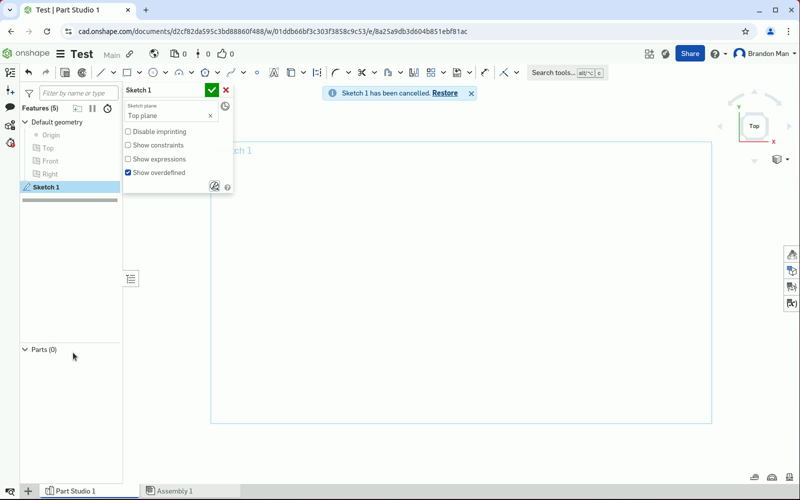
key(y)
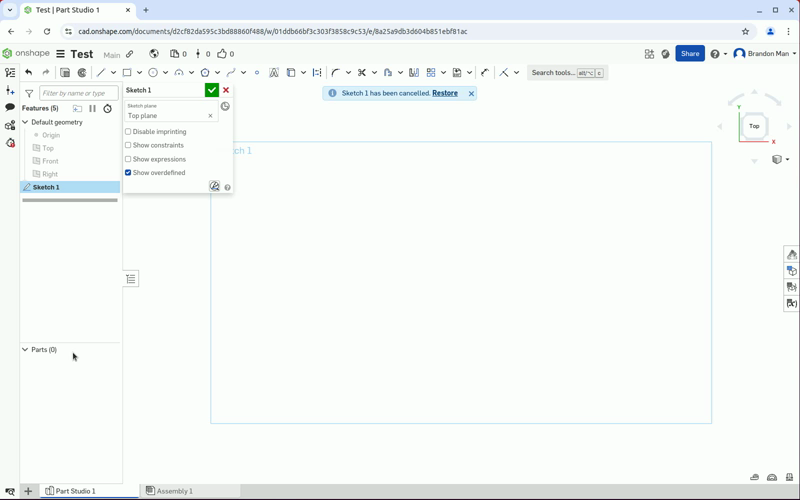
key(l)
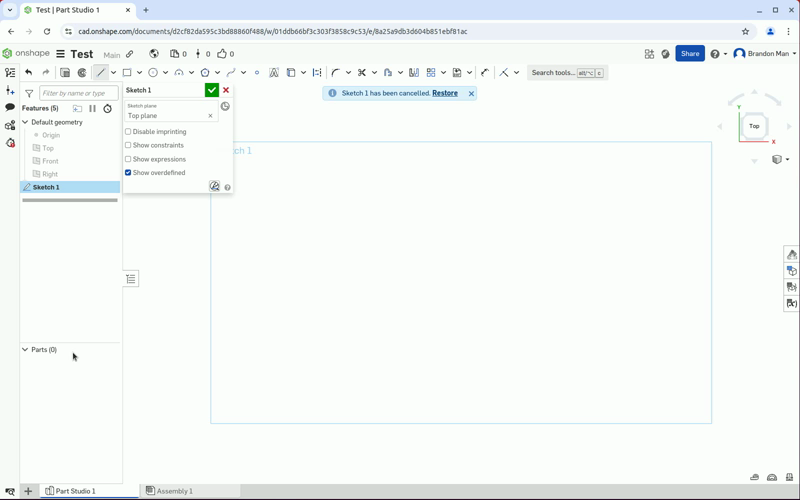
key_down(shift)
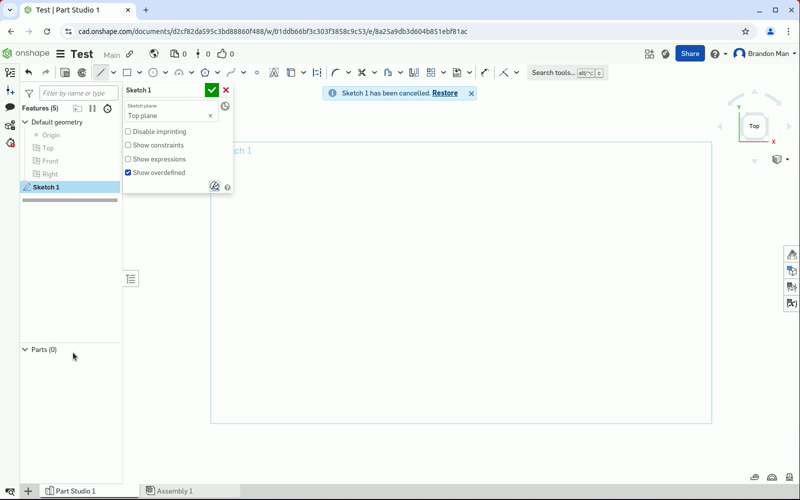
mouse_move(388, 210)
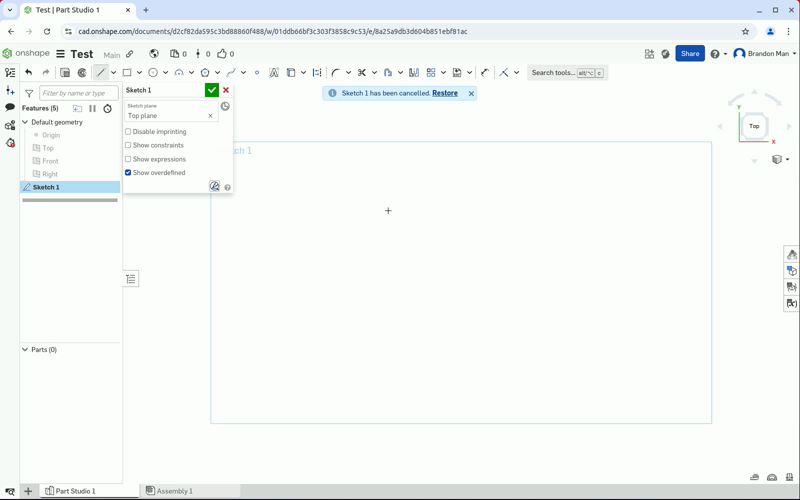
click(388, 210)
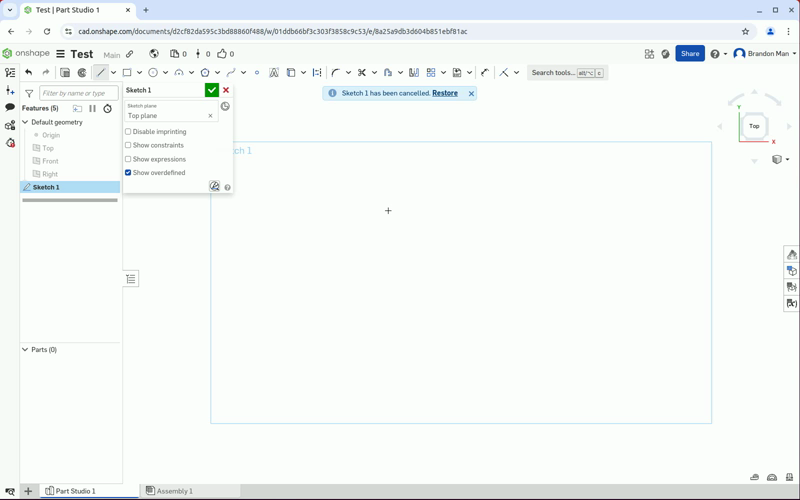
key_up(shift)
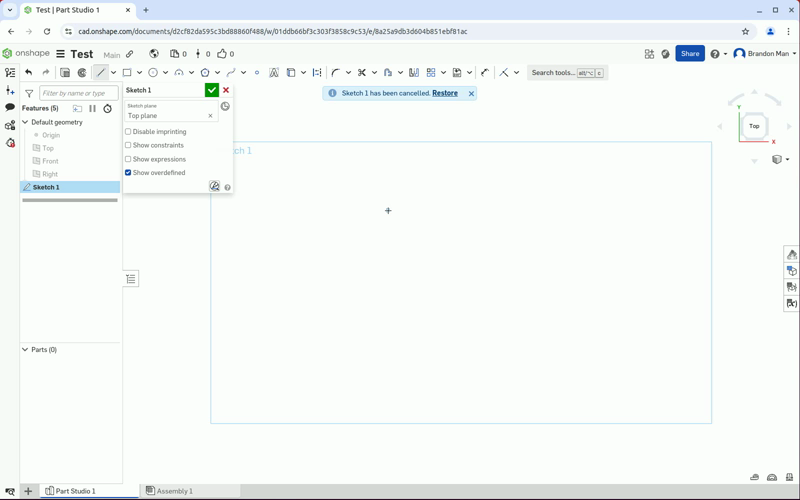
key_down(shift)
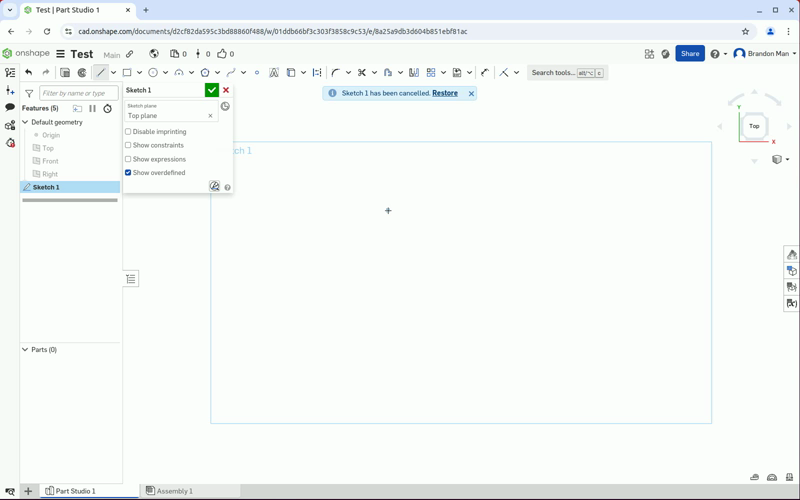
mouse_move(486, 380)
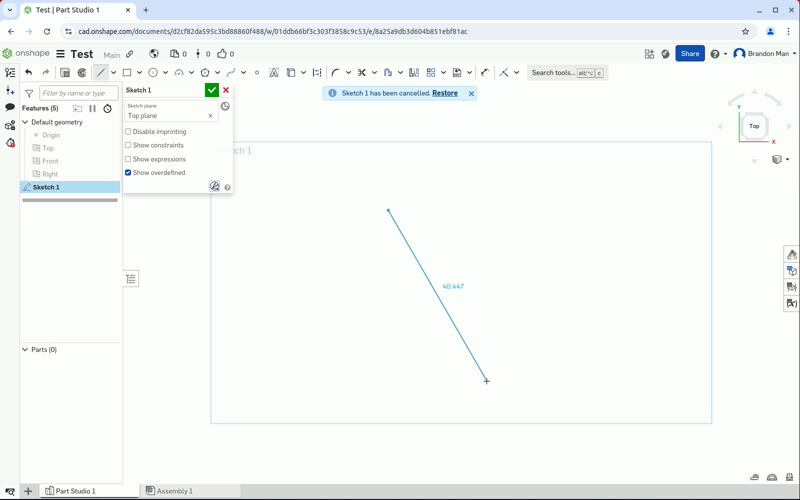
click(486, 380)
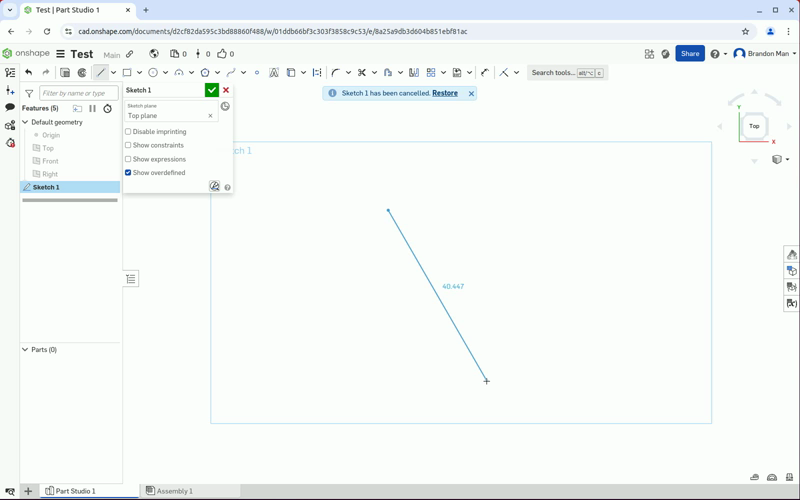
key_up(shift)
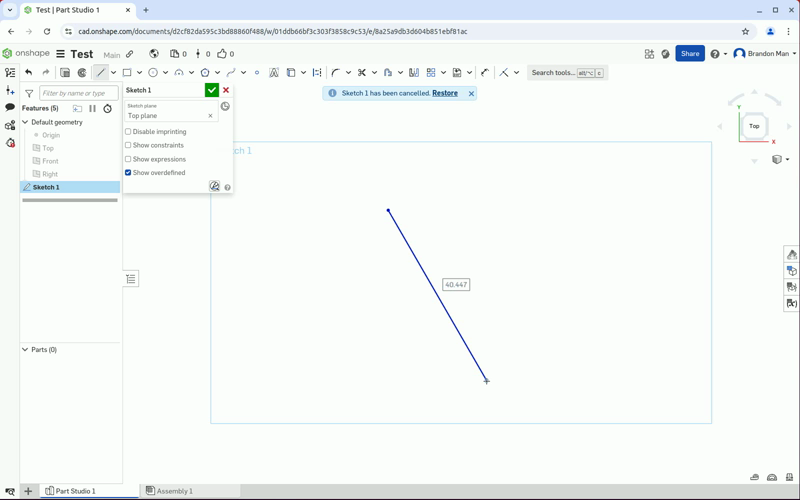
key(esc)
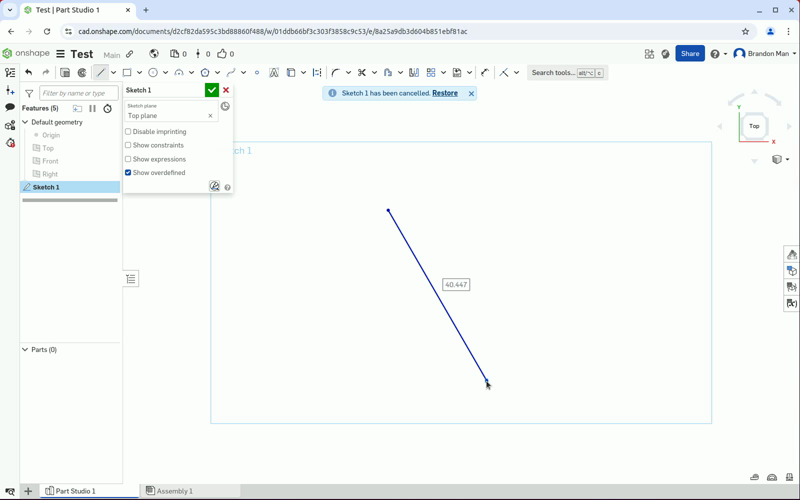
key(a)
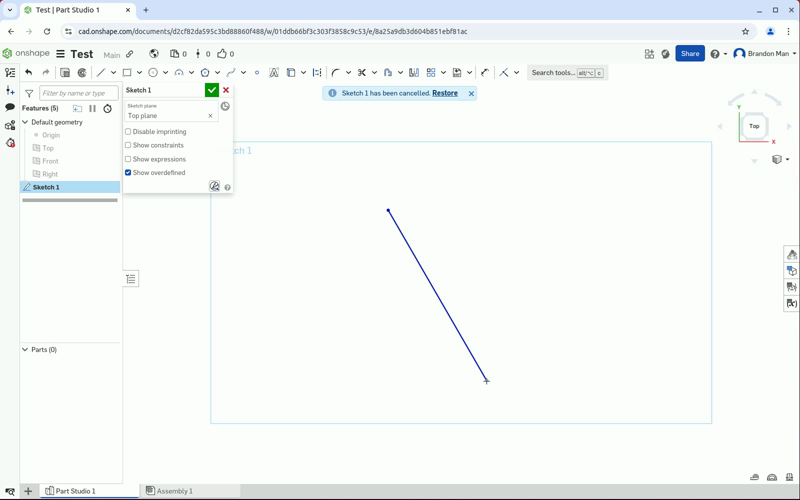
mouse_move(486, 380)
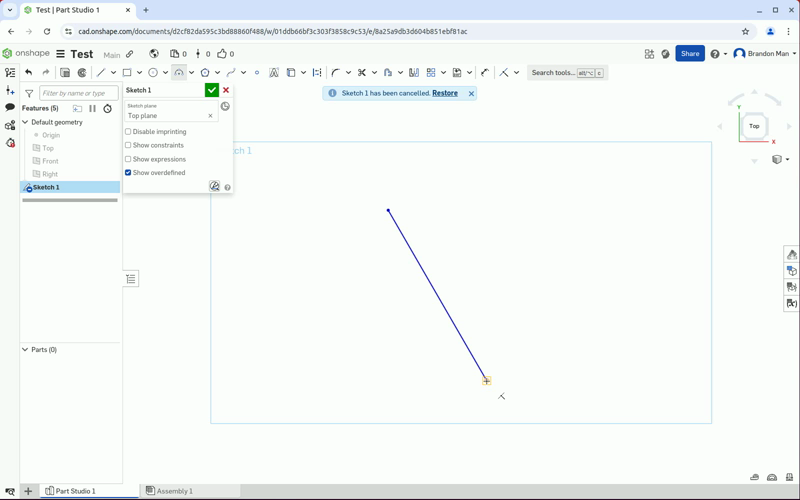
click(486, 380)
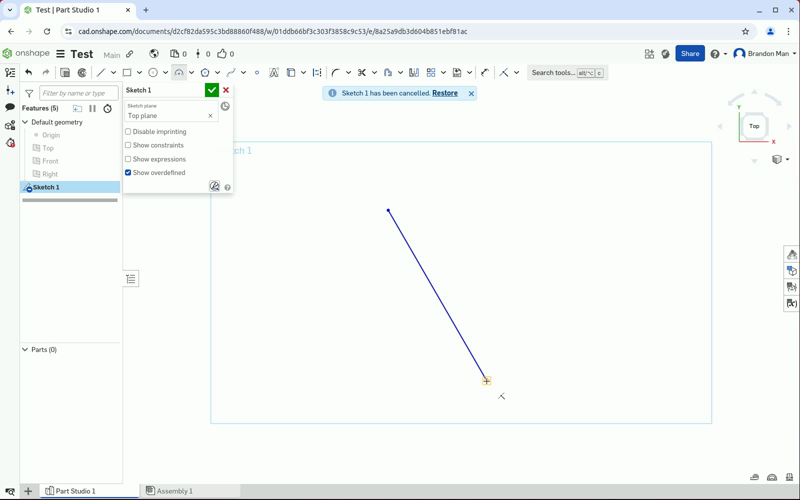
key_down(shift)
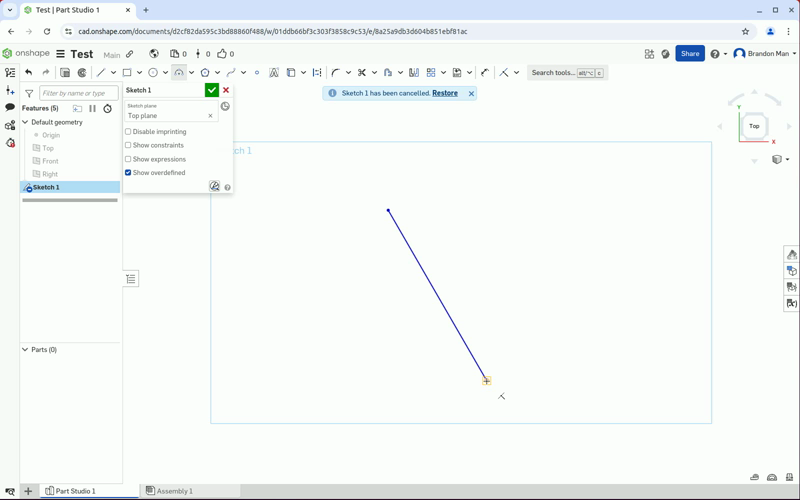
mouse_move(531, 355)
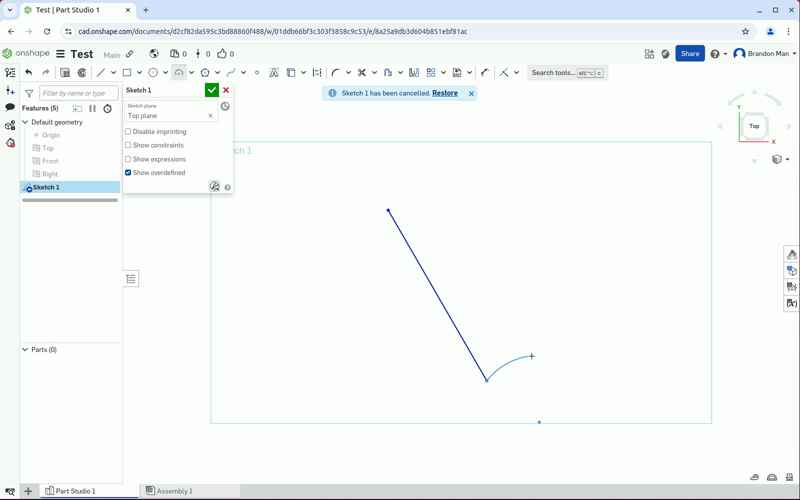
click(531, 355)
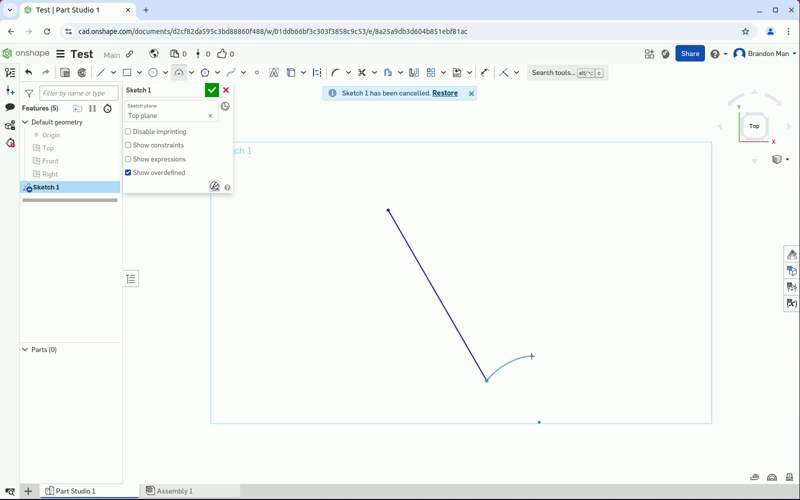
mouse_move(510, 371)
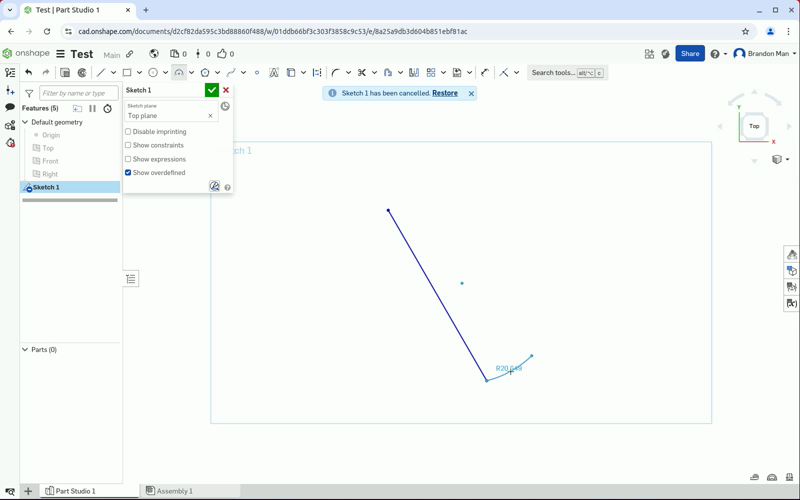
click(510, 371)
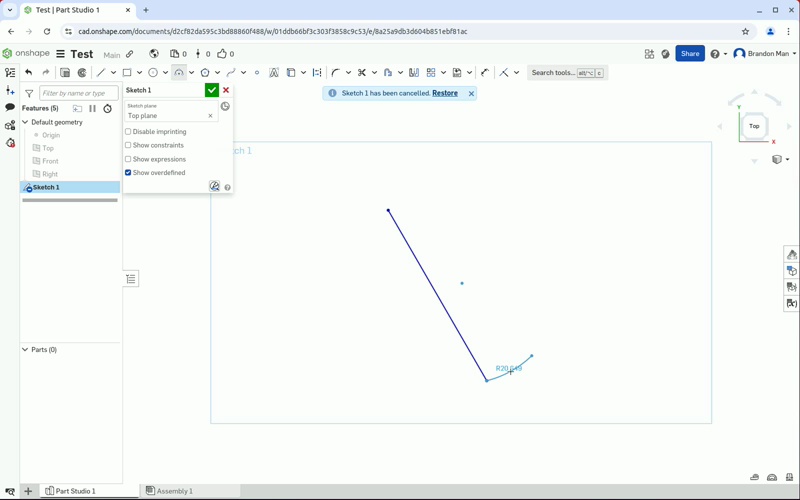
key_up(shift)
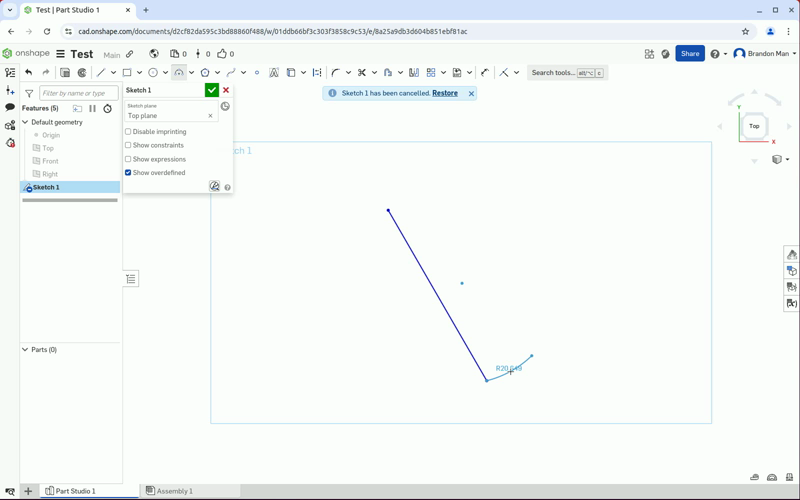
key(esc)
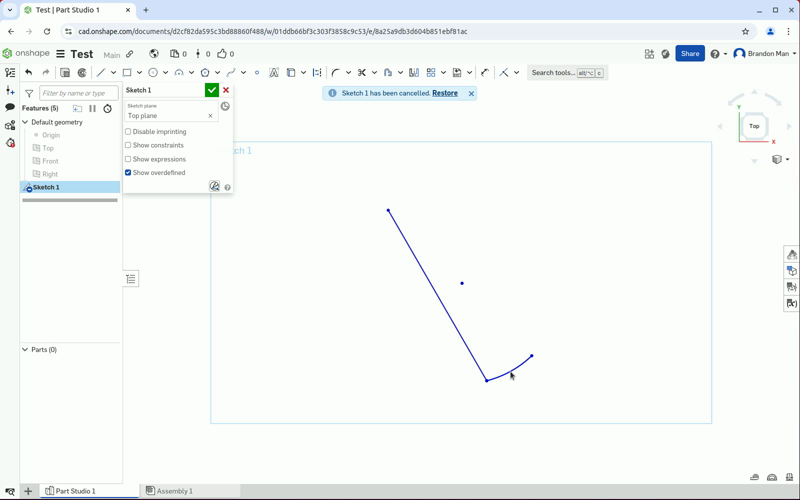
key(l)
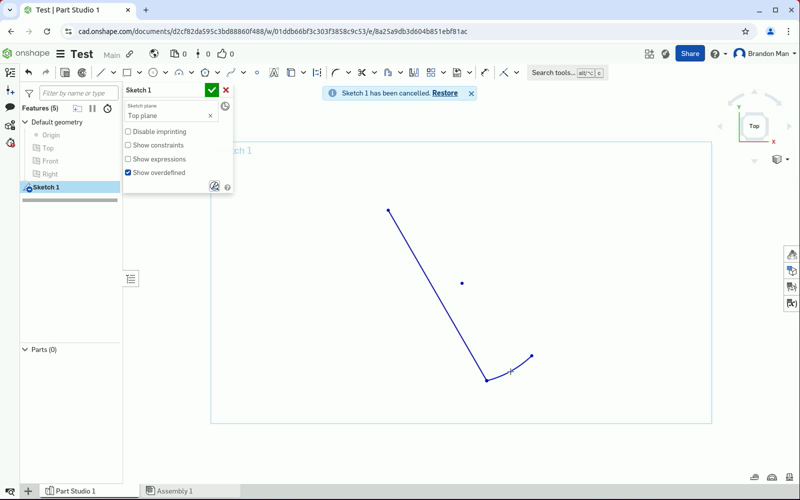
mouse_move(531, 355)
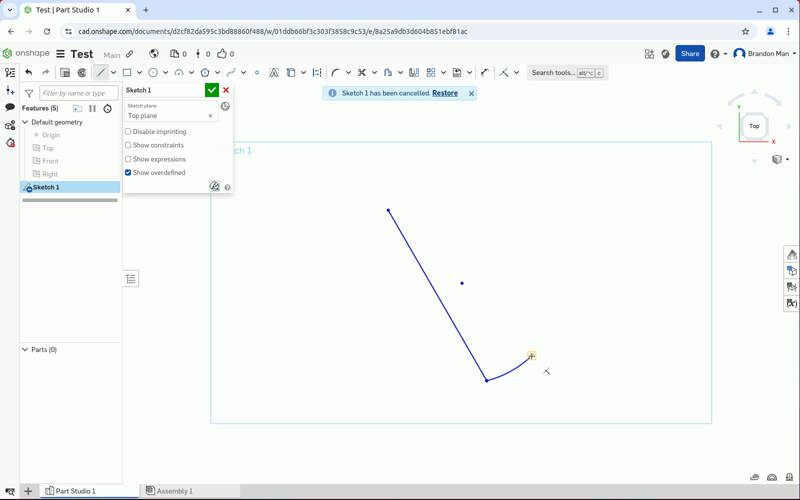
click(531, 355)
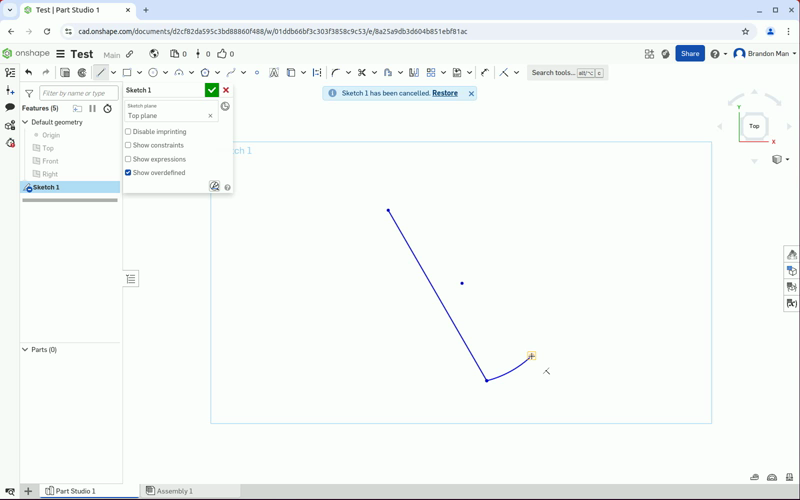
key_down(shift)
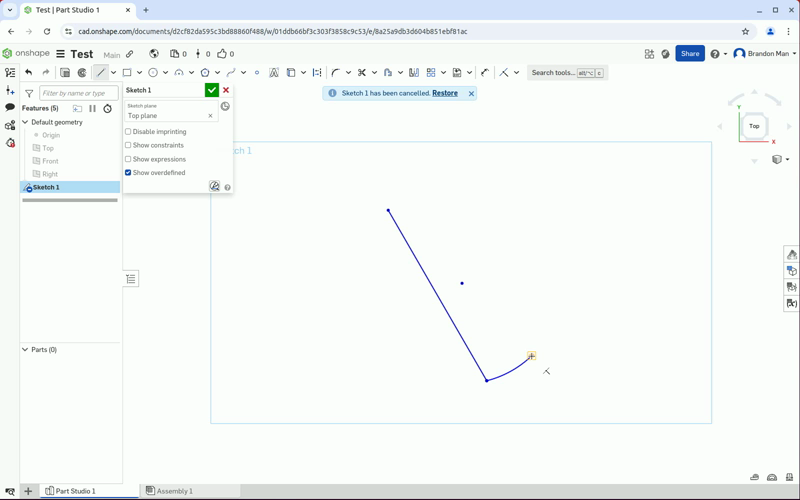
mouse_move(433, 185)
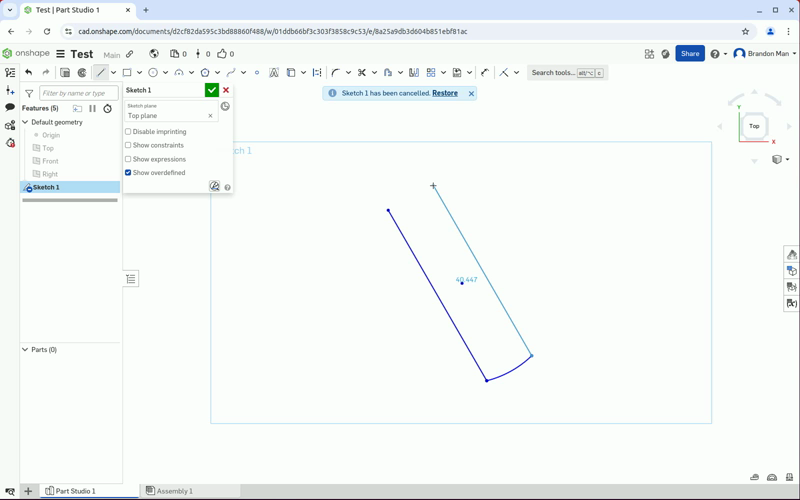
click(433, 185)
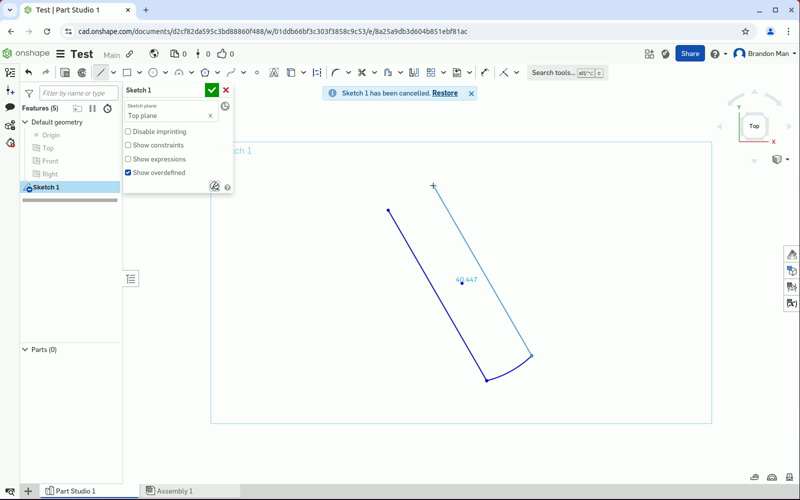
key_up(shift)
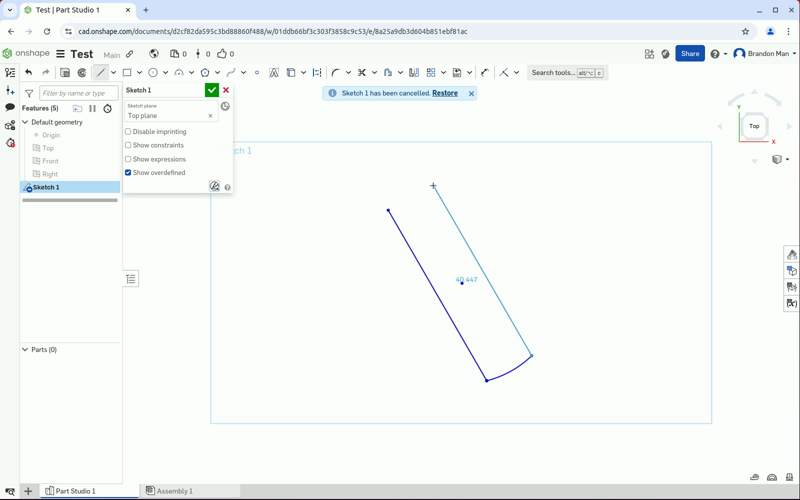
key(esc)
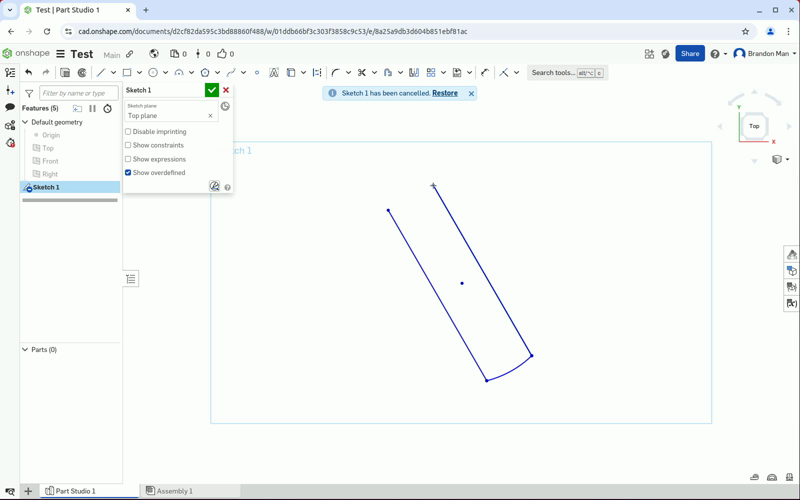
key(a)
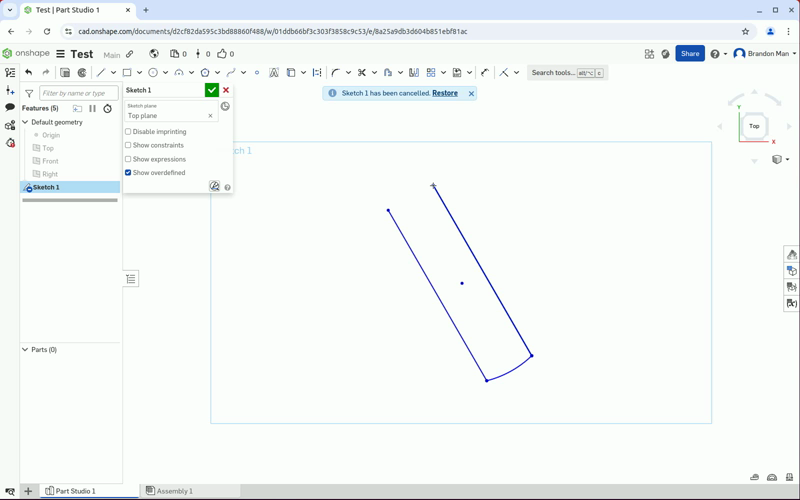
mouse_move(433, 185)
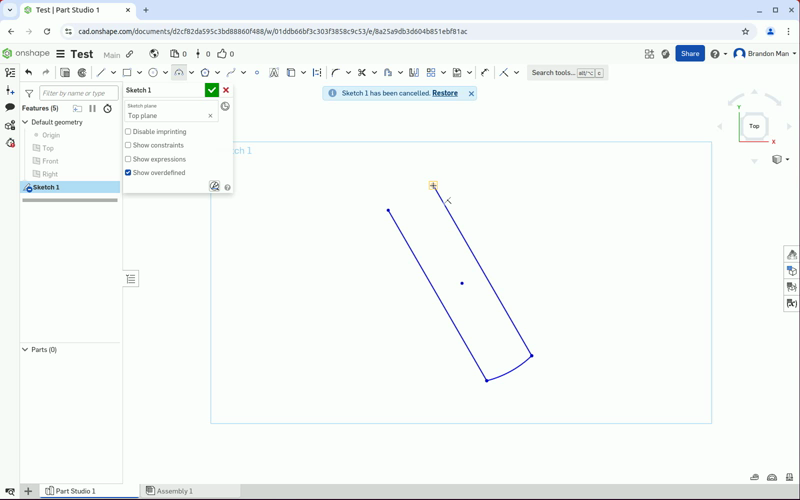
click(433, 185)
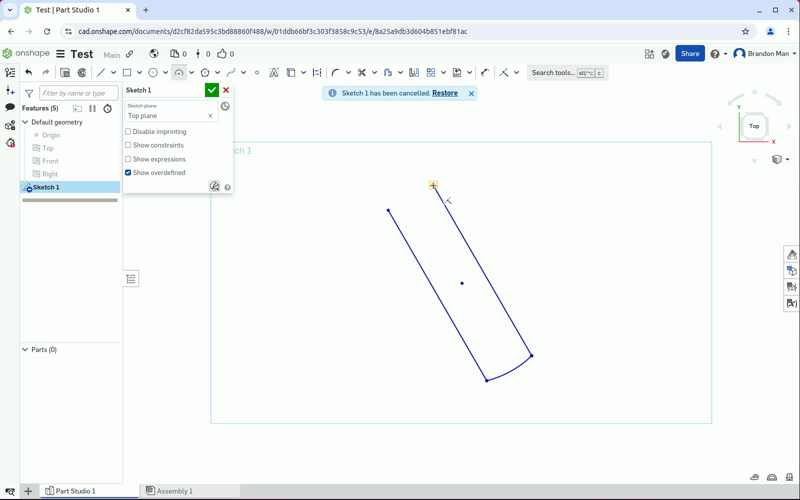
mouse_move(388, 210)
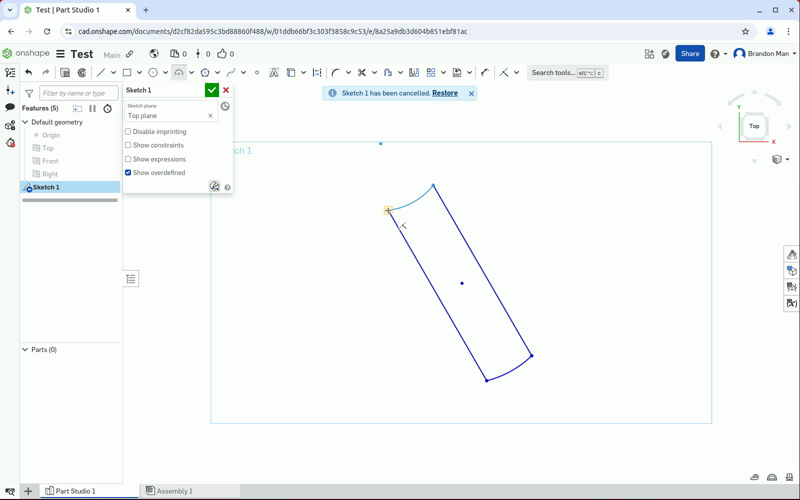
click(388, 210)
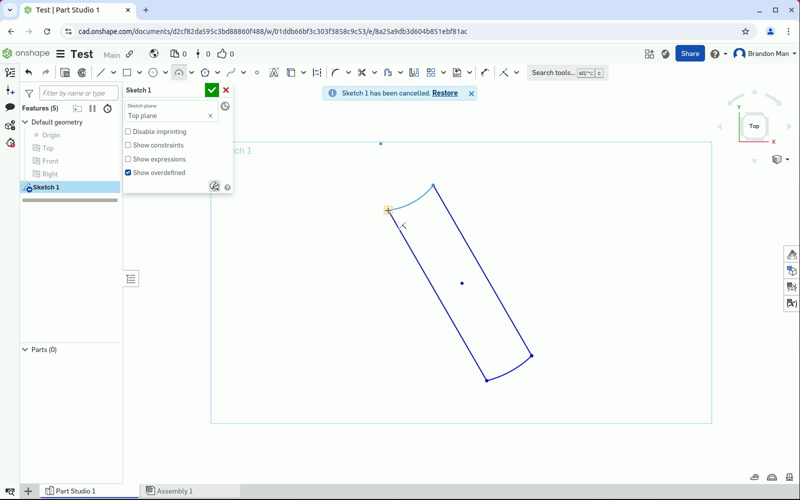
key_down(shift)
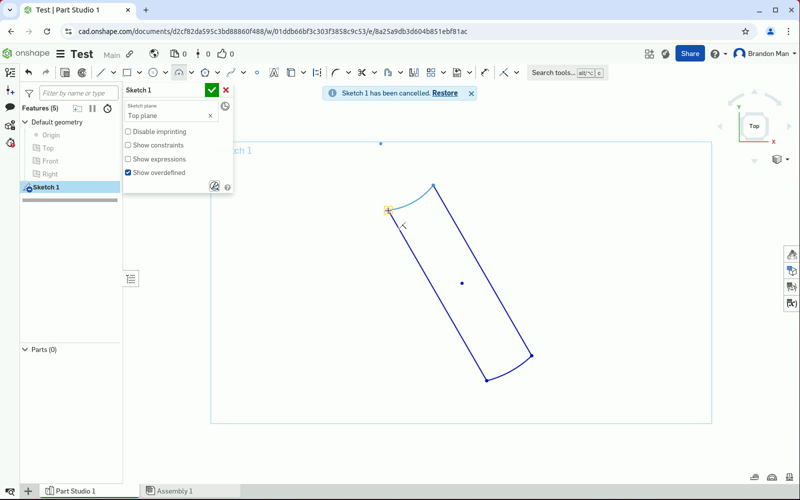
mouse_move(408, 194)
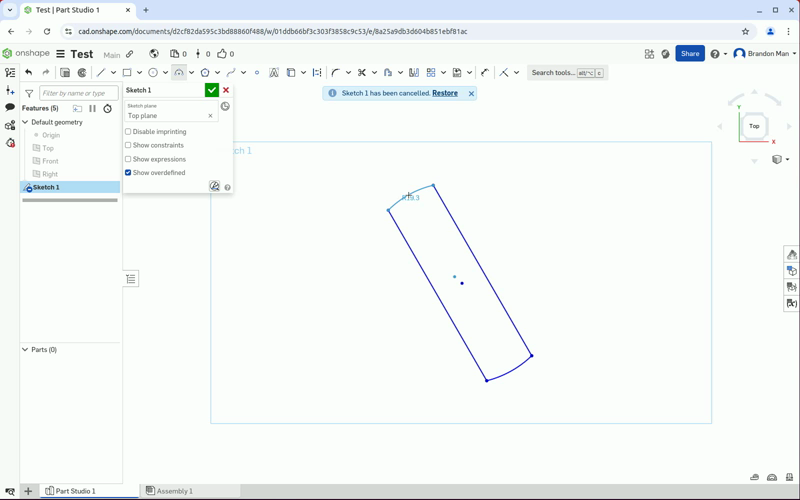
click(408, 194)
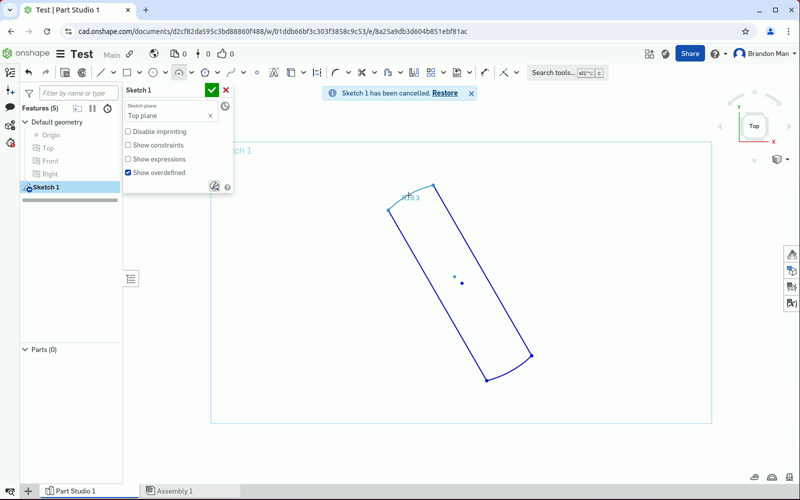
key_up(shift)
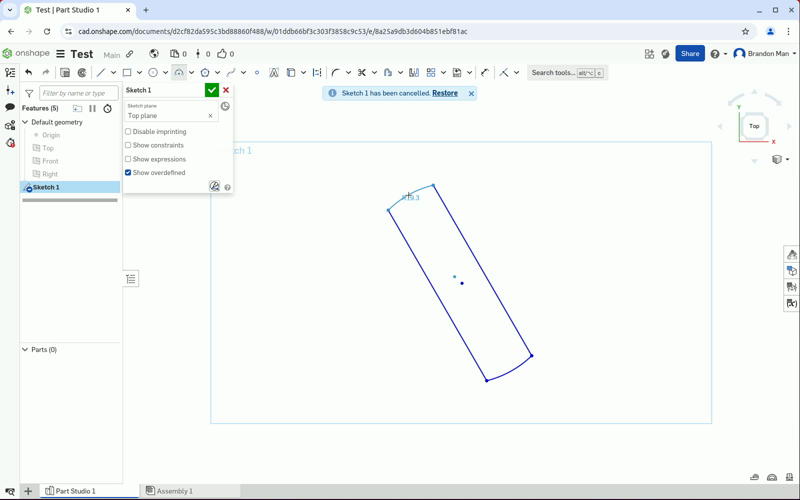
key(esc)
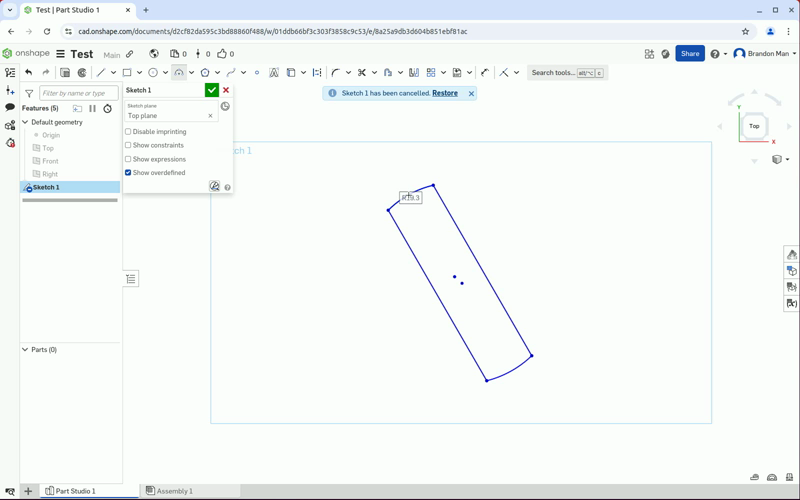
mouse_move(490, 368)
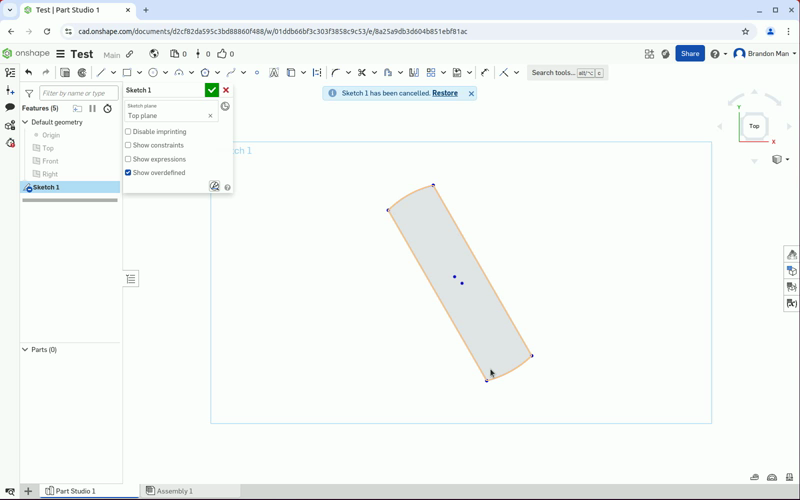
click(490, 368)
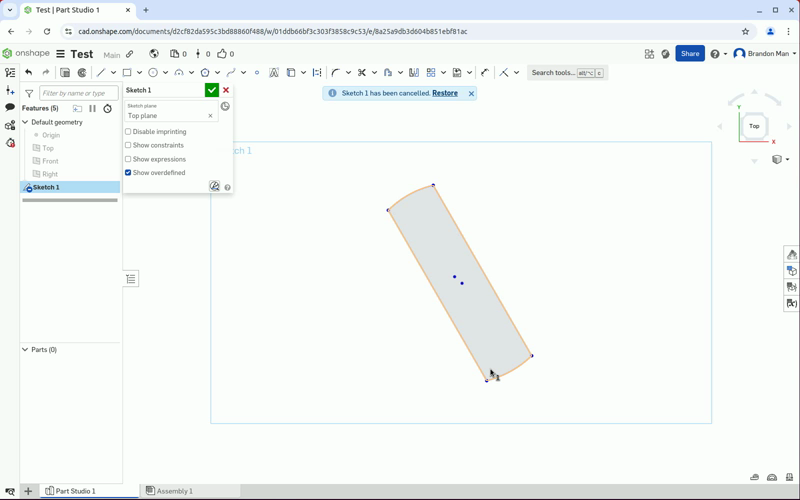
mouse_move(73, 352)
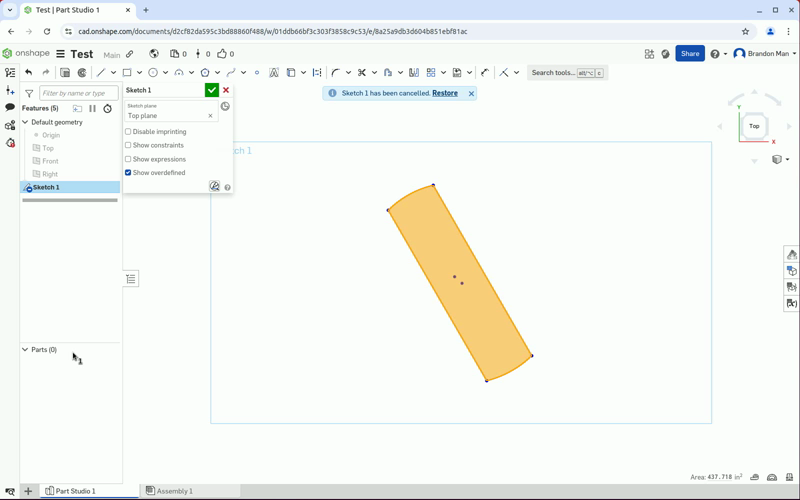
key(shift+y)
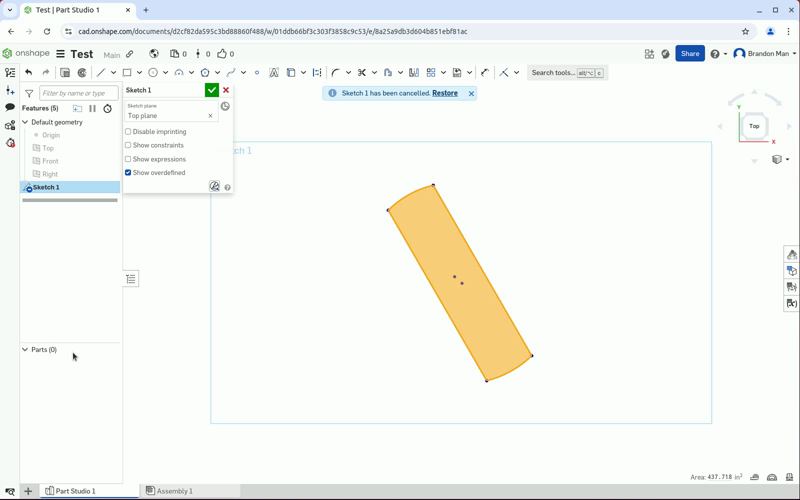
key(shift+e)
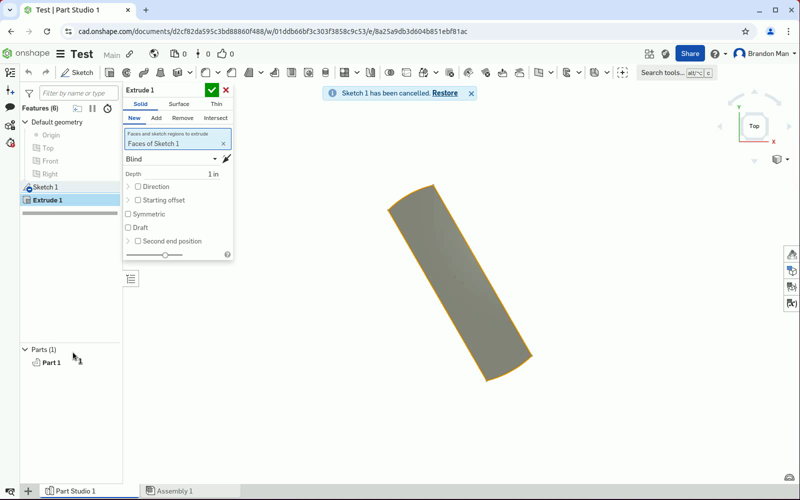
mouse_move(143, 106)
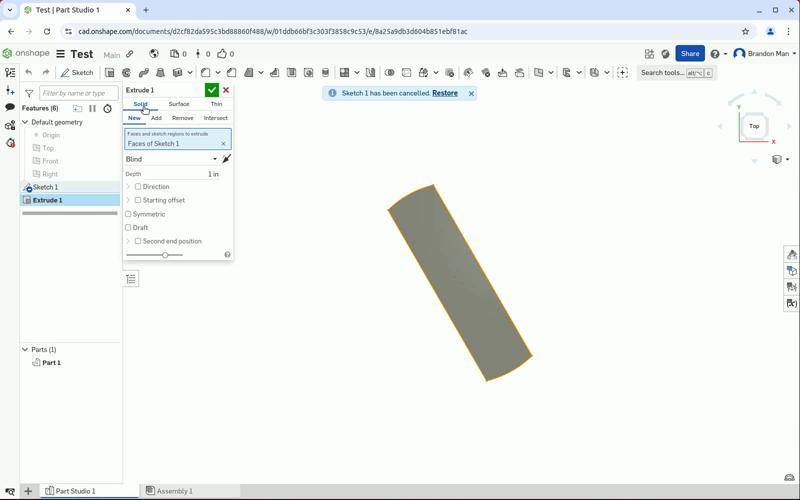
click(143, 106)
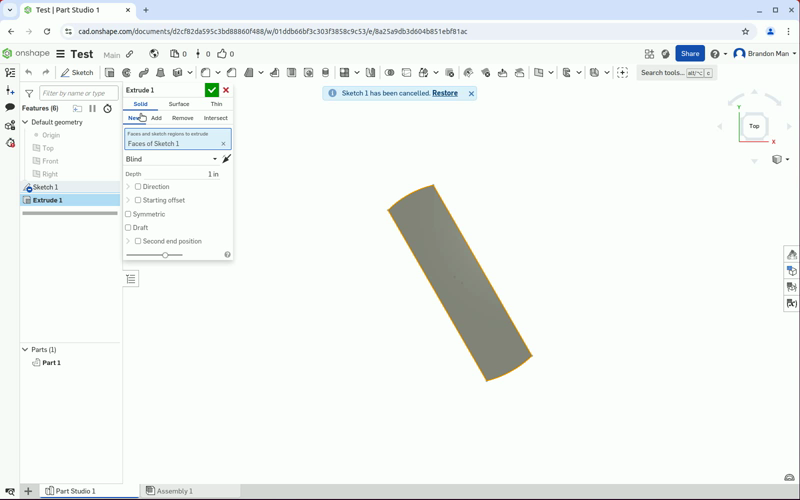
mouse_move(137, 120)
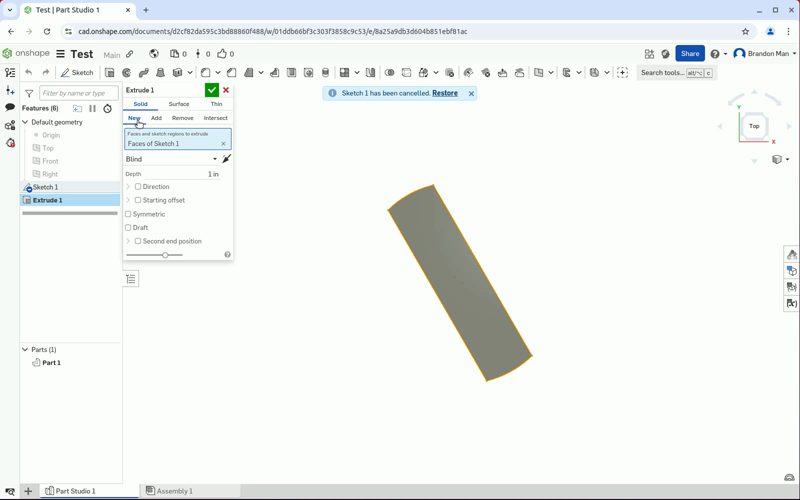
click(137, 120)
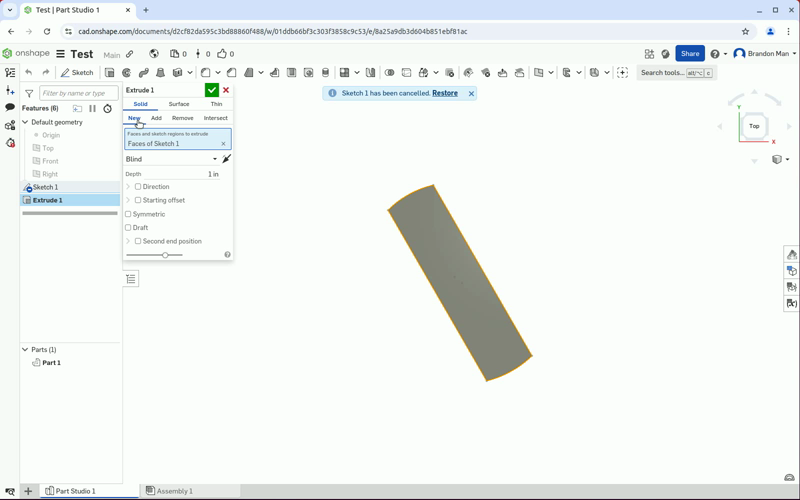
key(tab, 4)
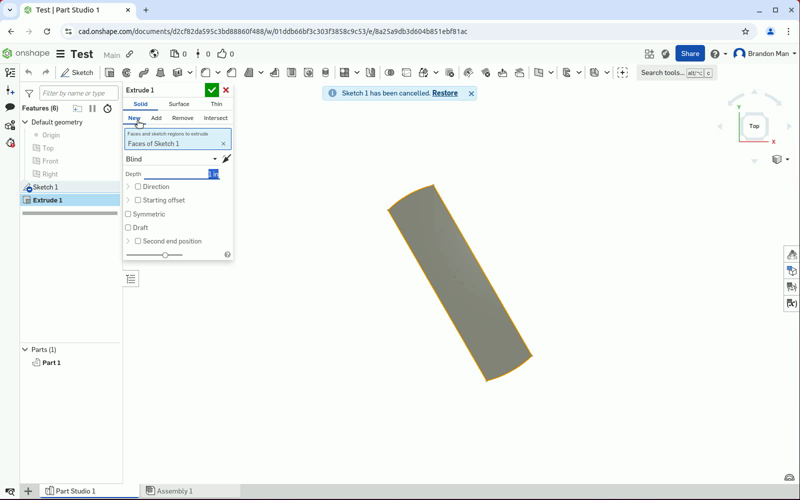
text(18.294)
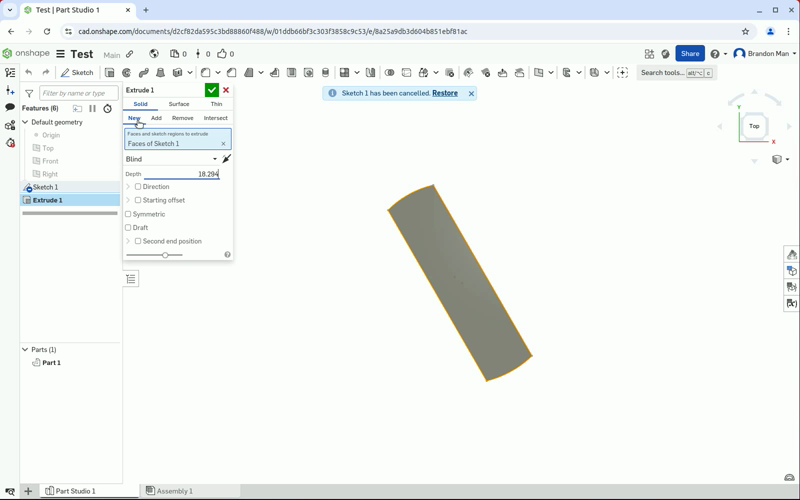
key(tab, 3)
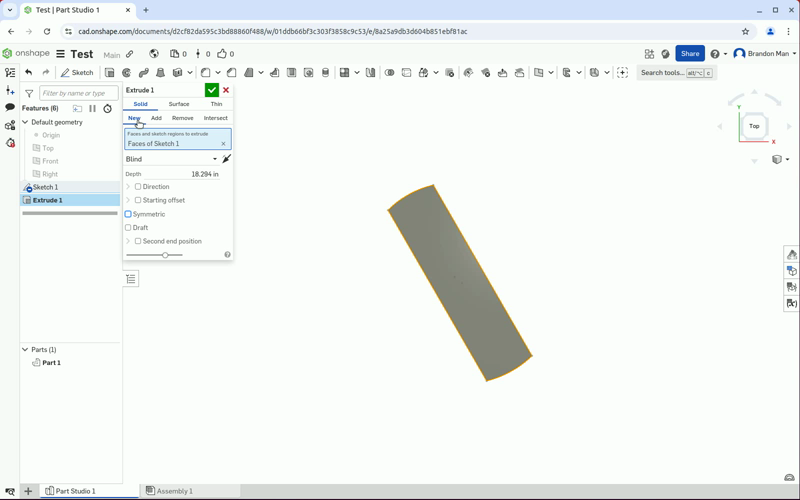
key(space)
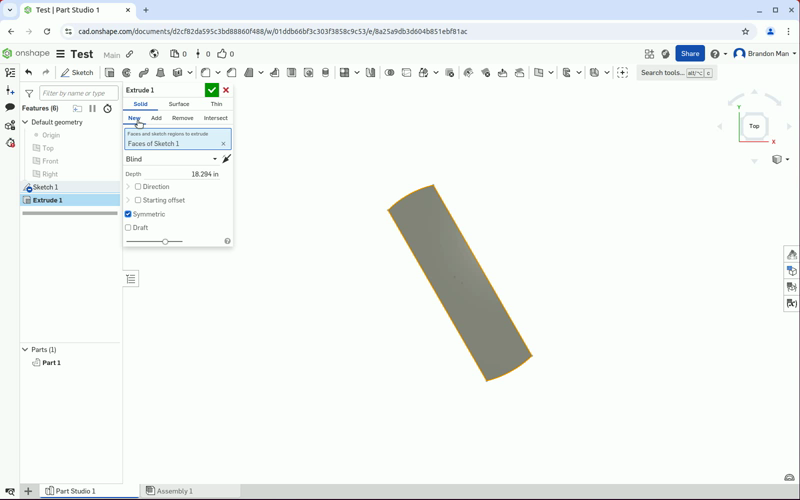
key(enter)
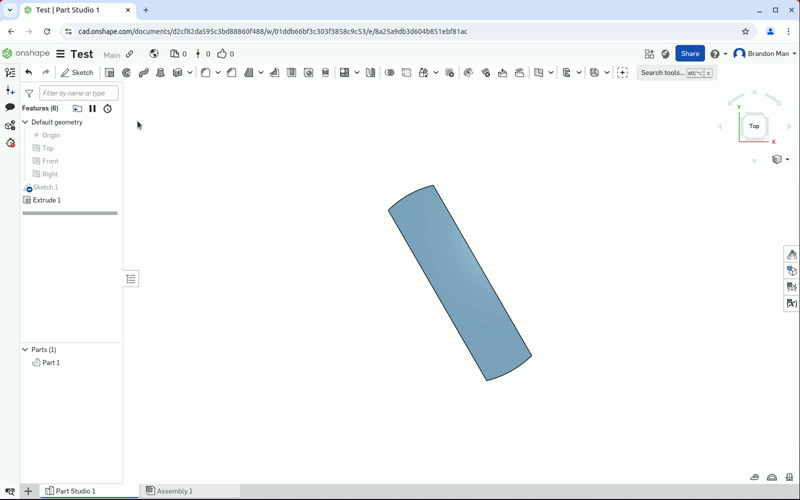
key(shift+h)
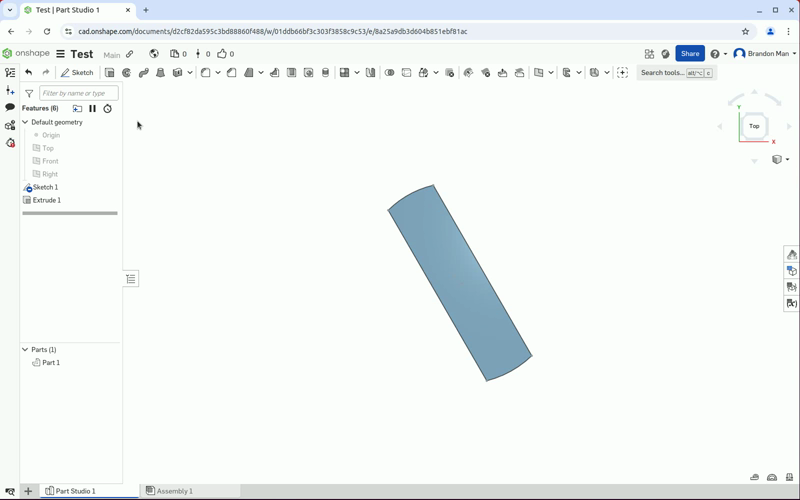
key(shift+h)
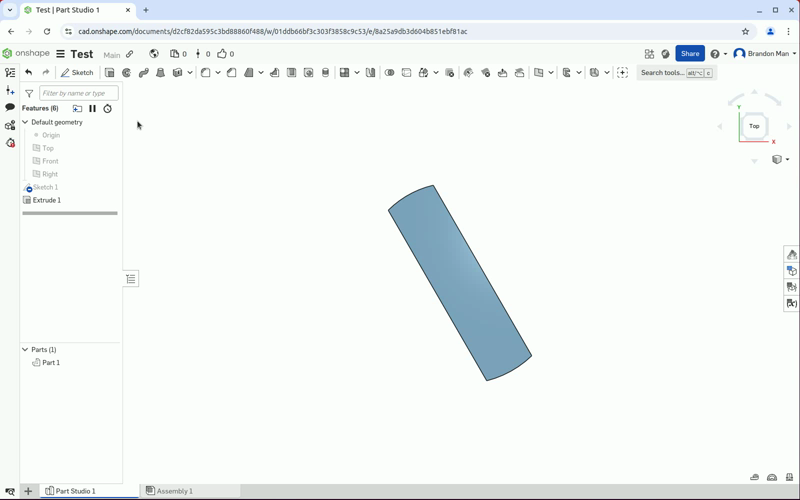
mouse_move(73, 189)
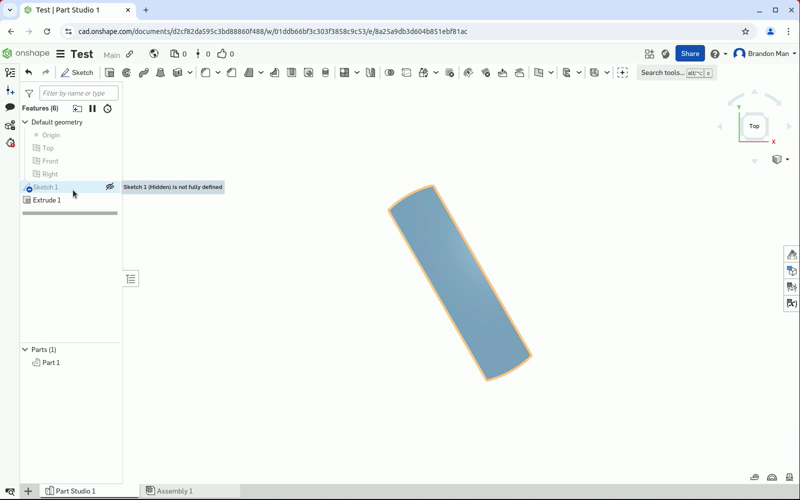
click(73, 189)
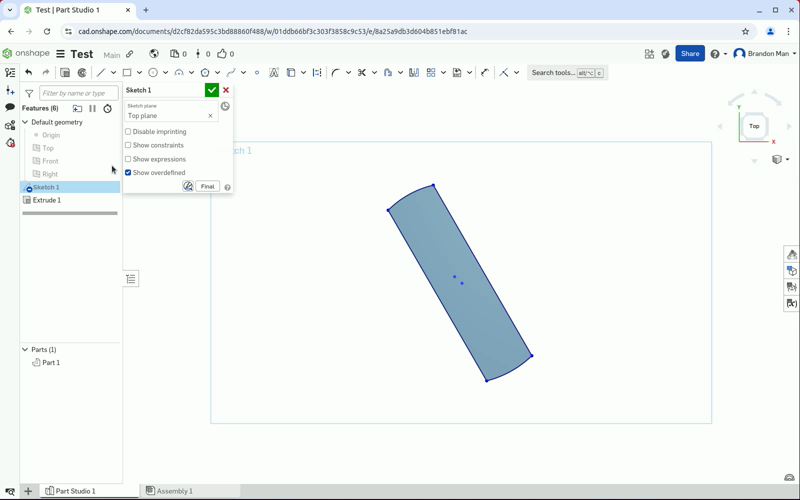
mouse_move(229, 92)
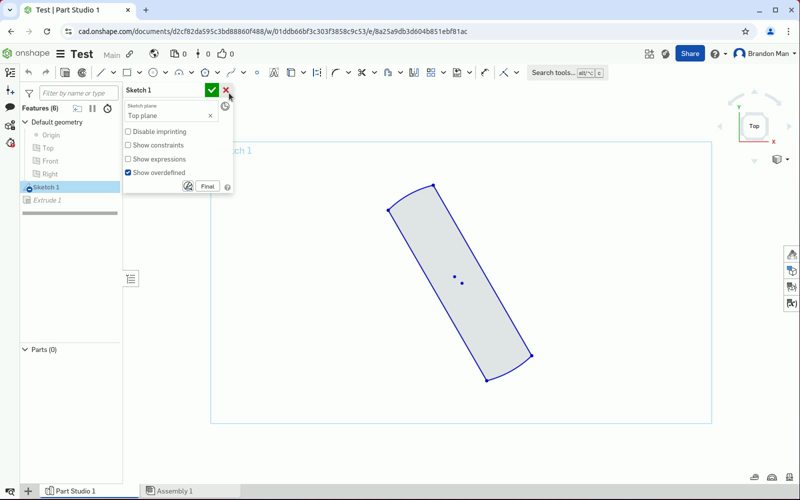
click(229, 92)
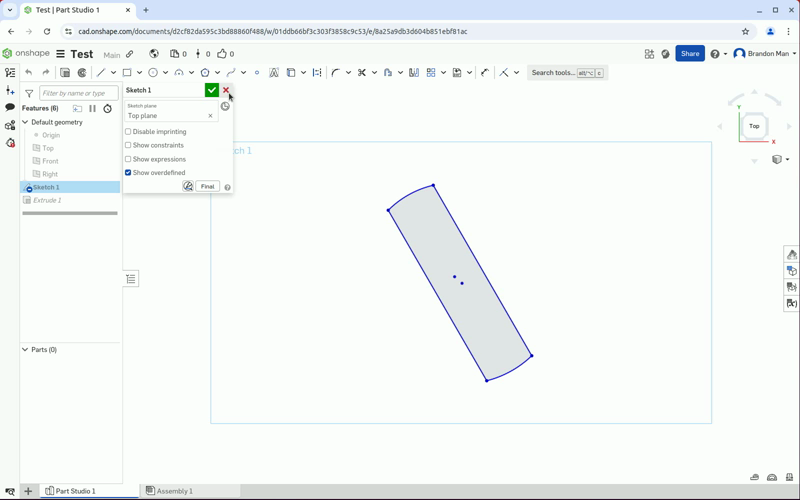
key(shift+s)
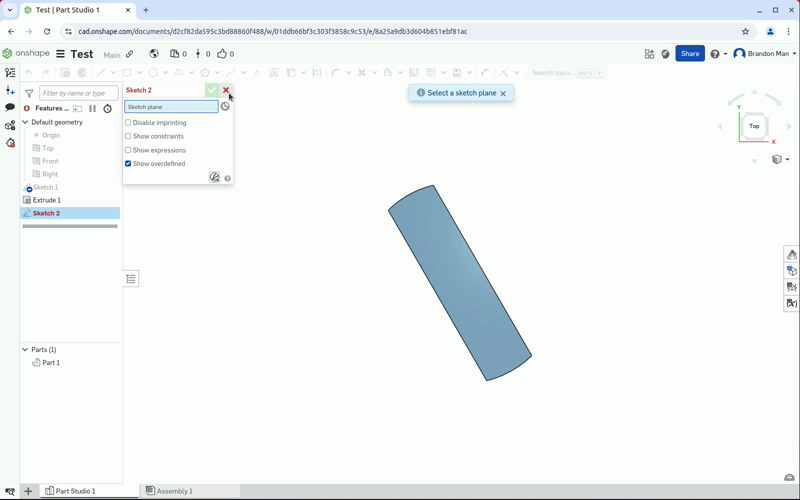
mouse_move(73, 150)
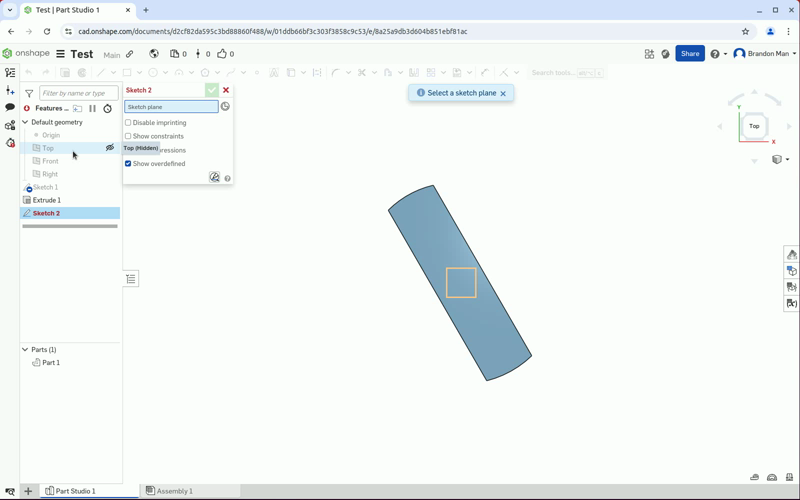
click(73, 150)
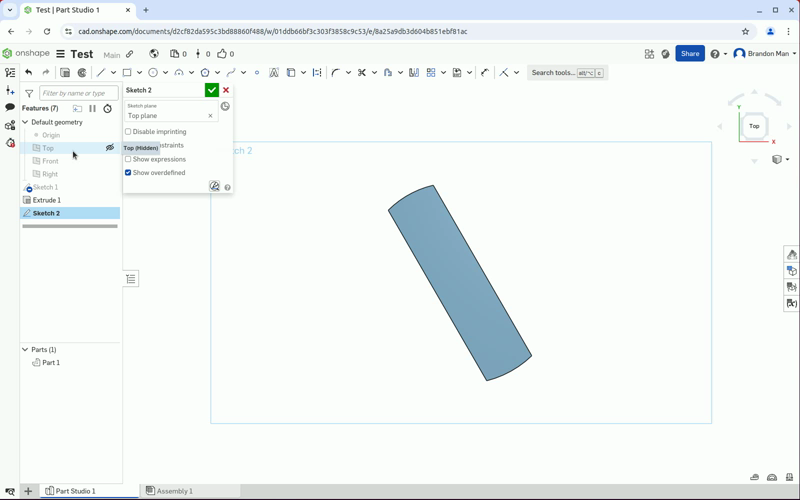
mouse_move(73, 352)
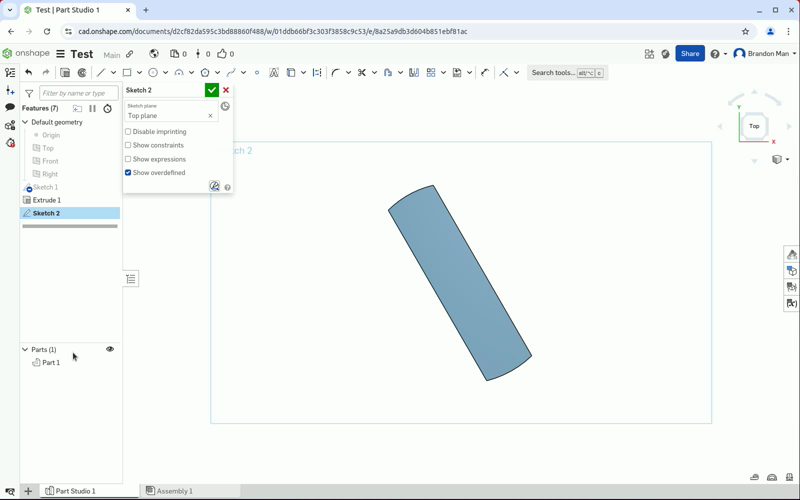
key(y)
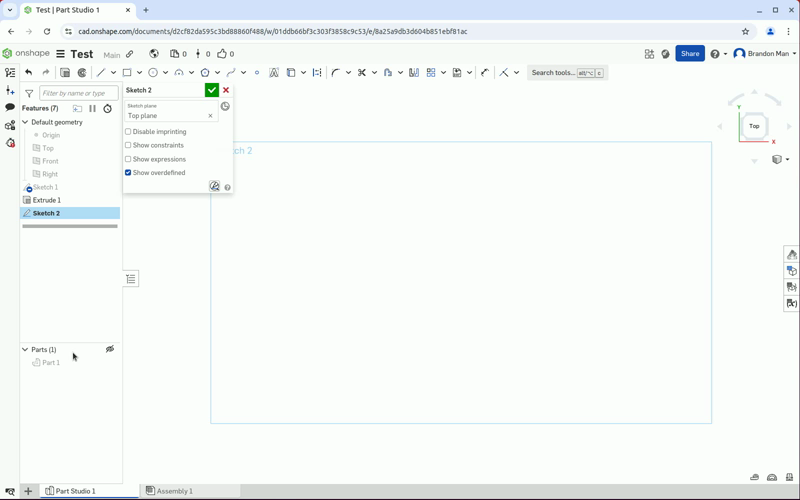
key(l)
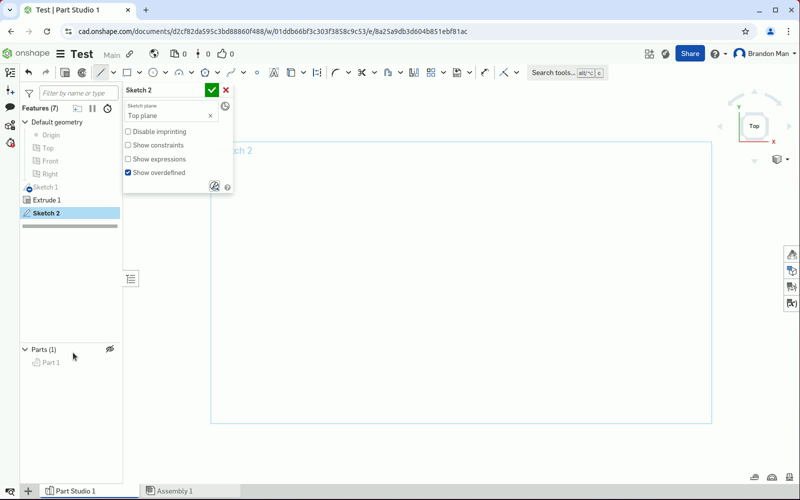
key_down(shift)
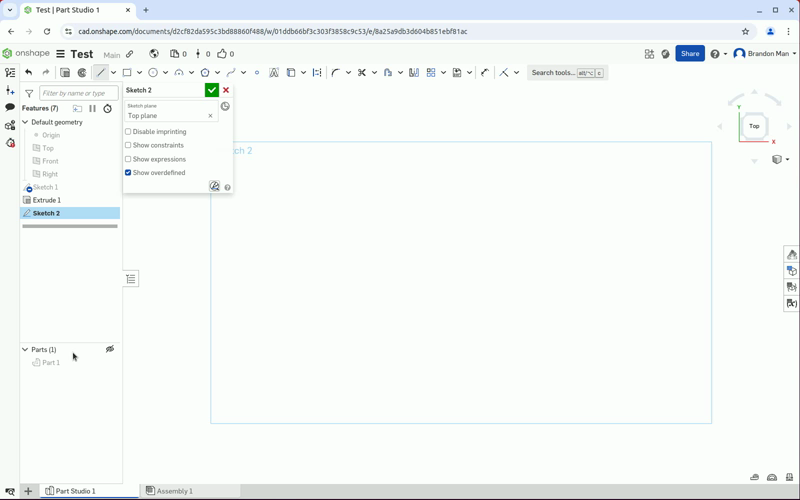
mouse_move(433, 184)
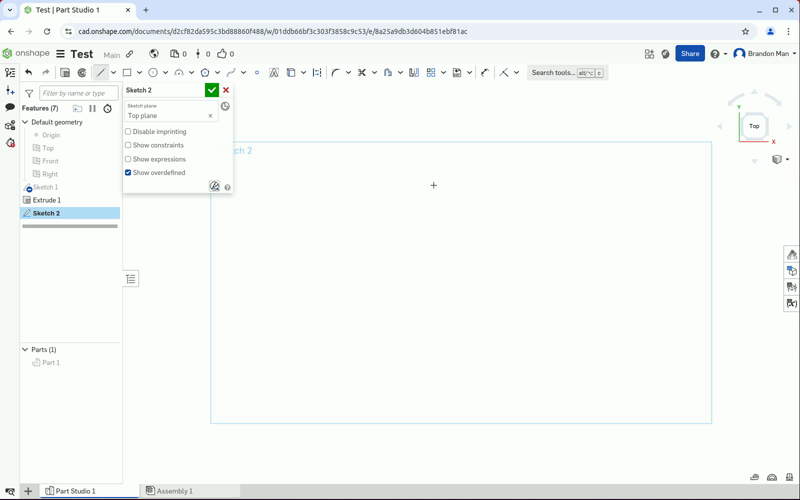
click(433, 184)
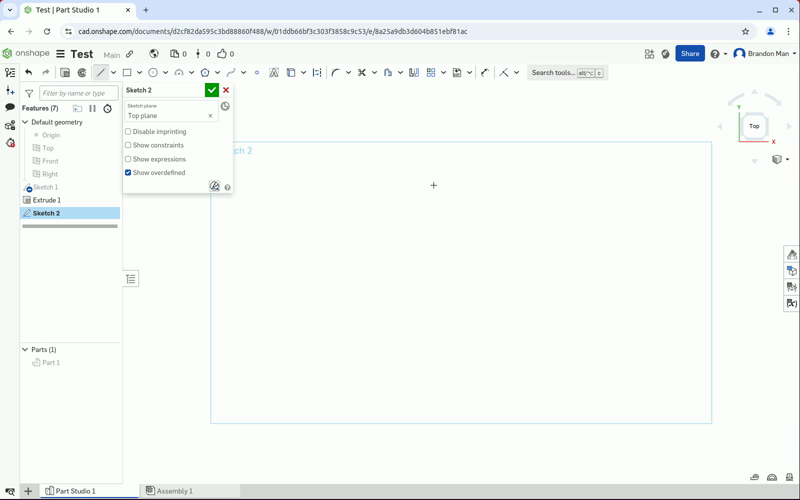
key_up(shift)
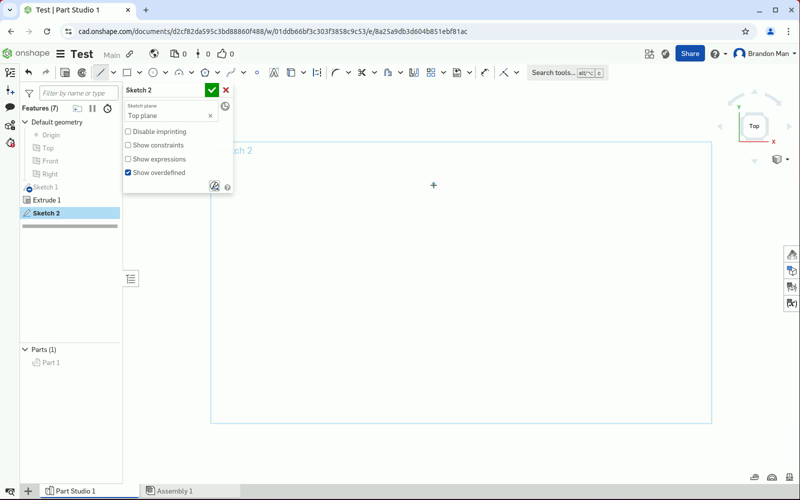
key_down(shift)
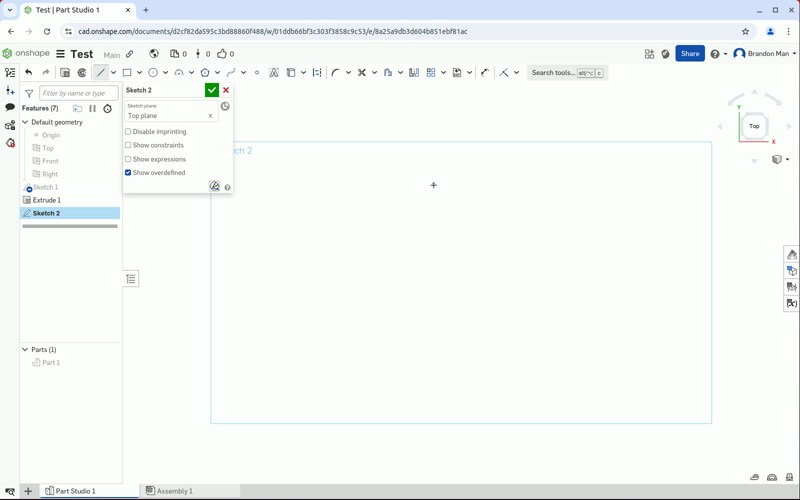
mouse_move(532, 354)
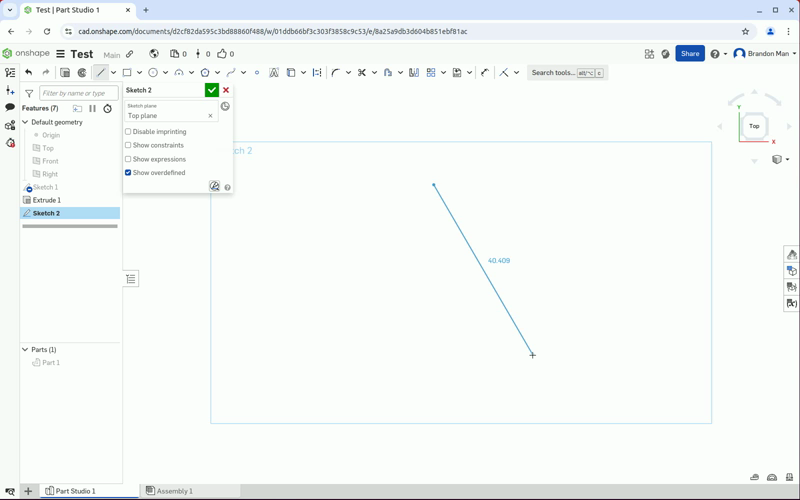
click(532, 354)
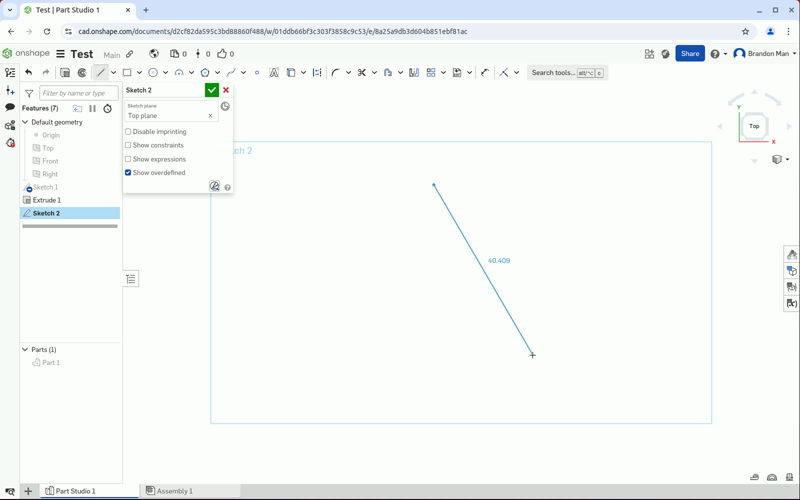
key_up(shift)
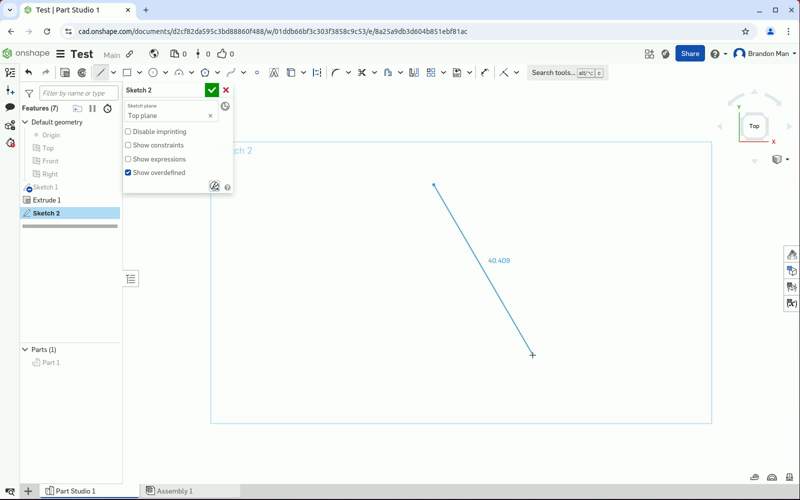
key(esc)
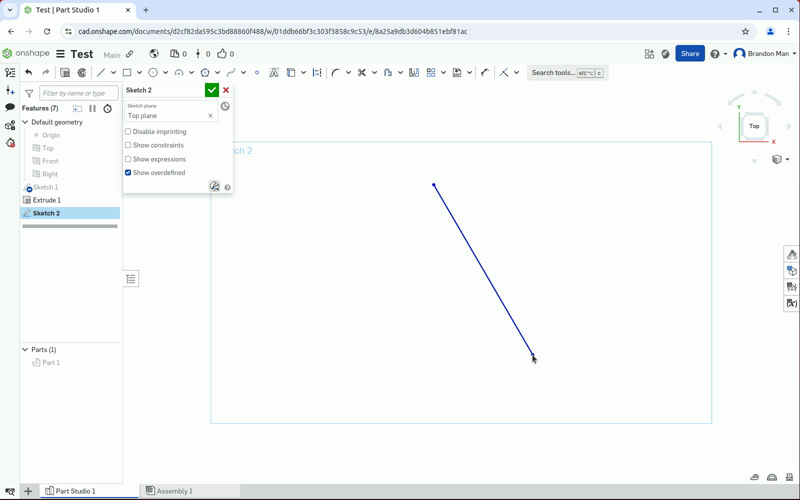
key(a)
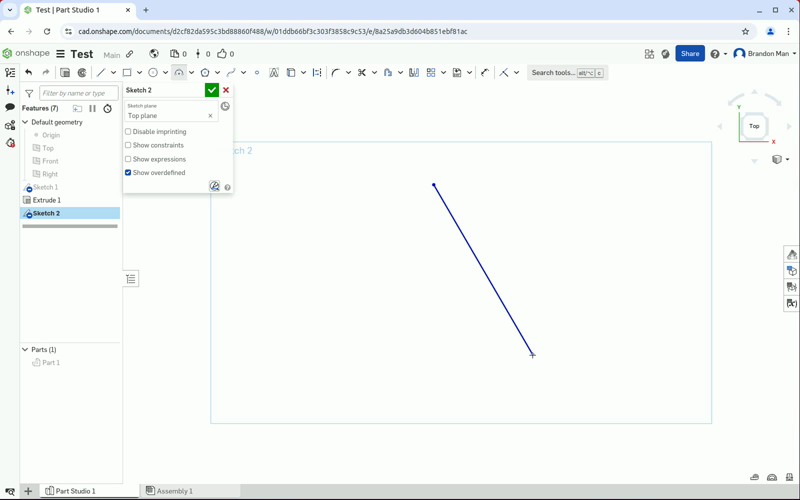
mouse_move(532, 354)
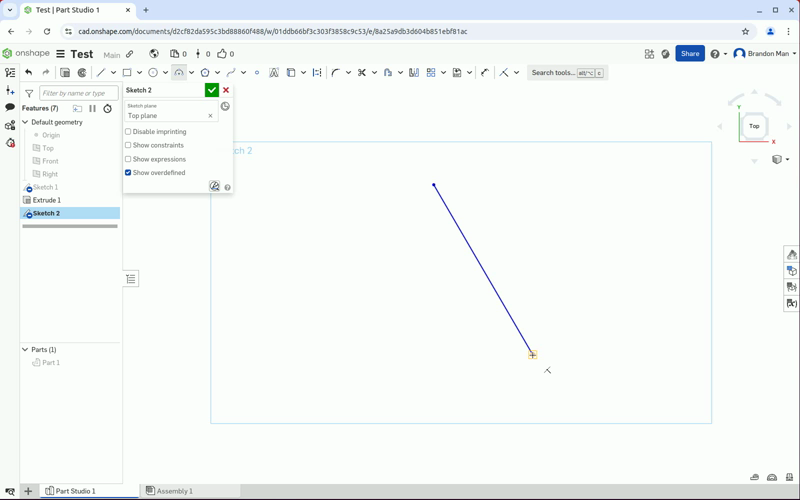
click(532, 354)
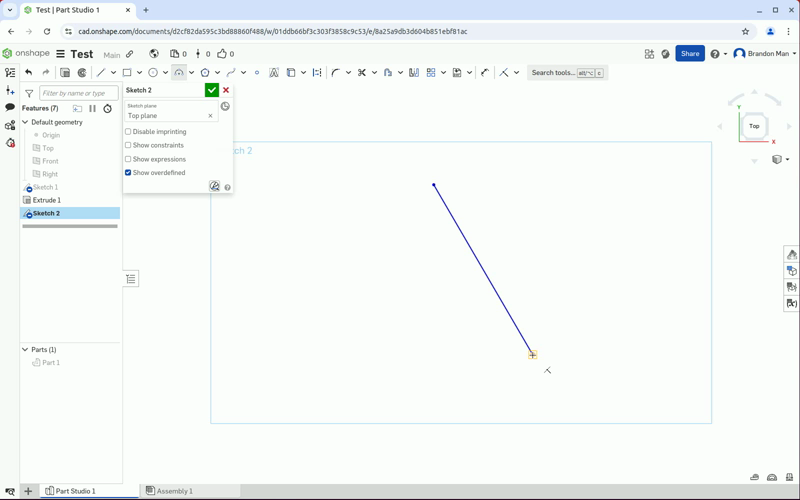
mouse_move(433, 184)
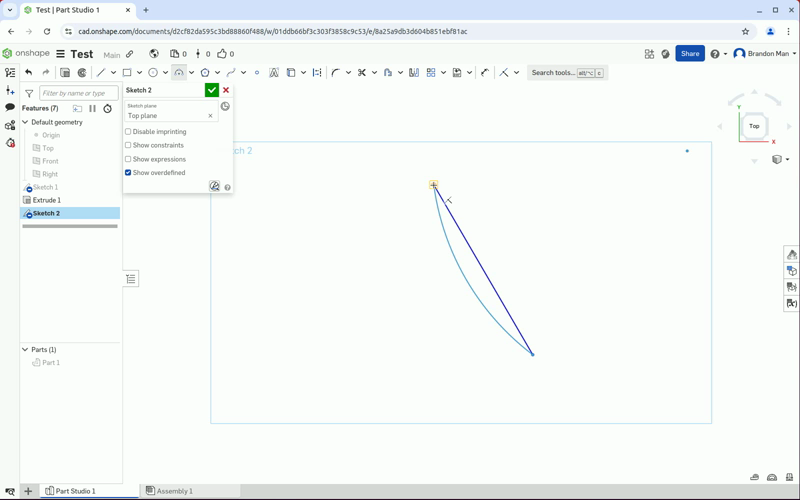
click(433, 184)
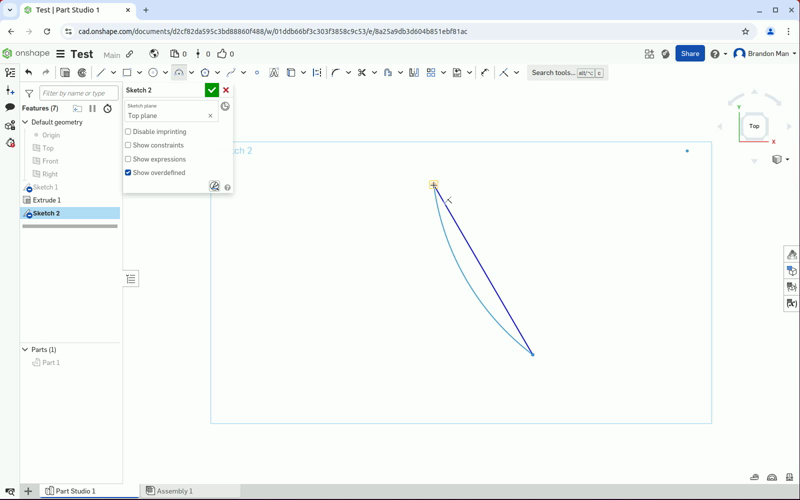
key_down(shift)
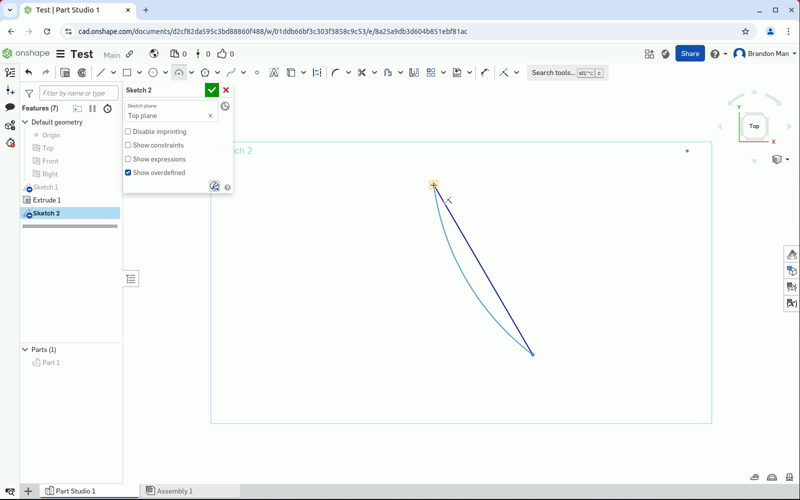
mouse_move(548, 231)
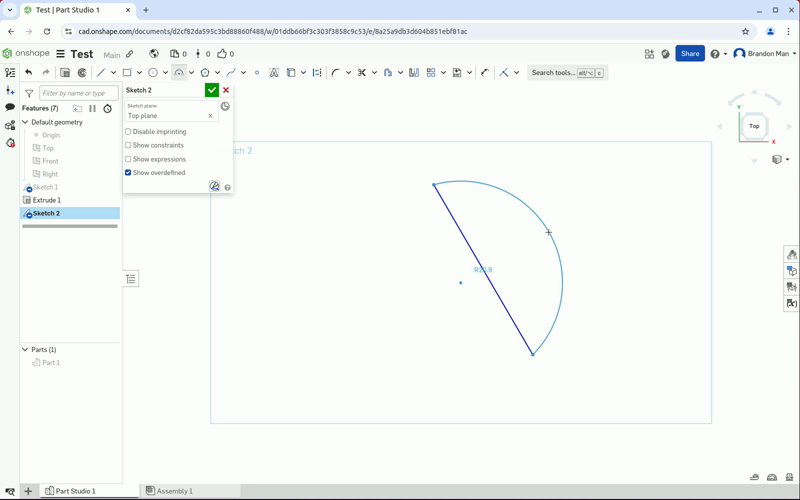
click(548, 231)
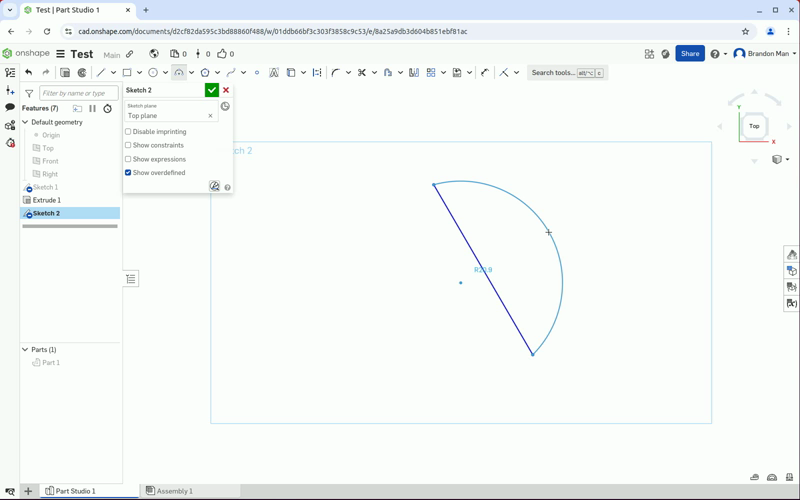
key_up(shift)
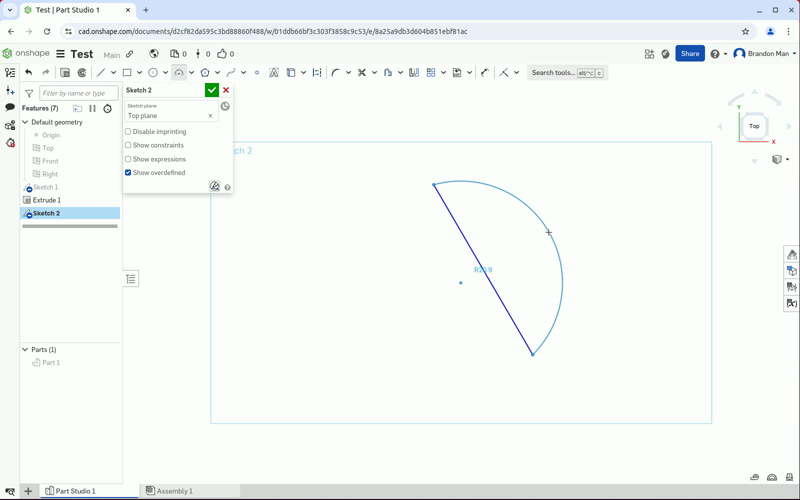
key(esc)
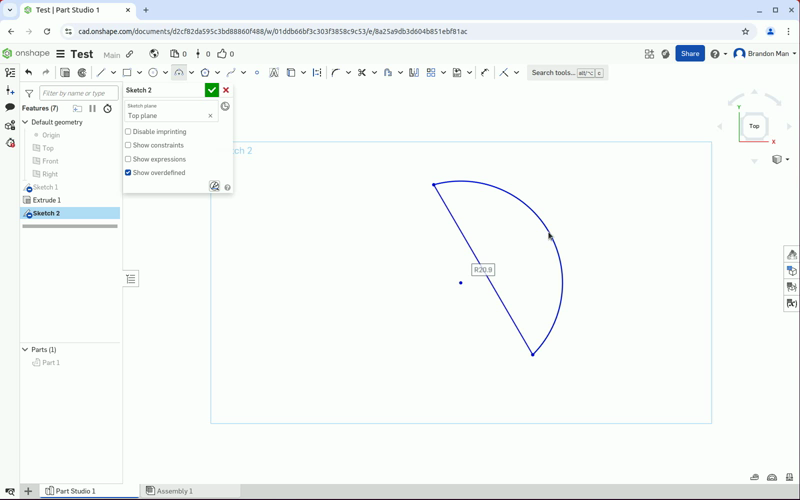
mouse_move(516, 297)
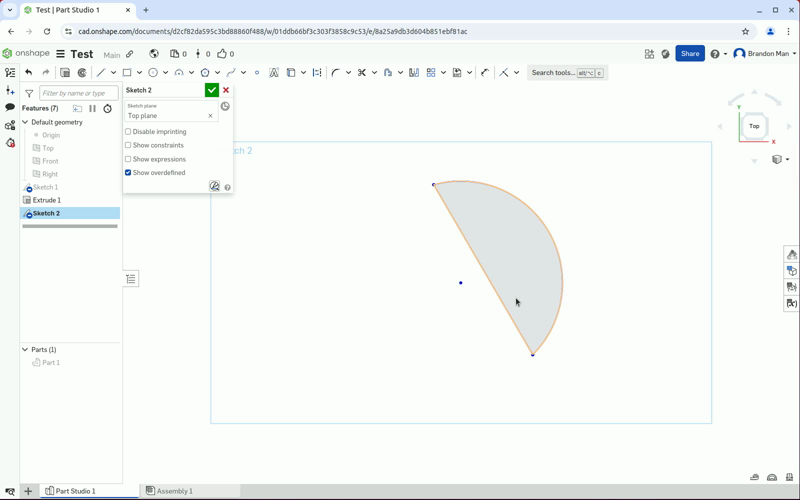
click(516, 297)
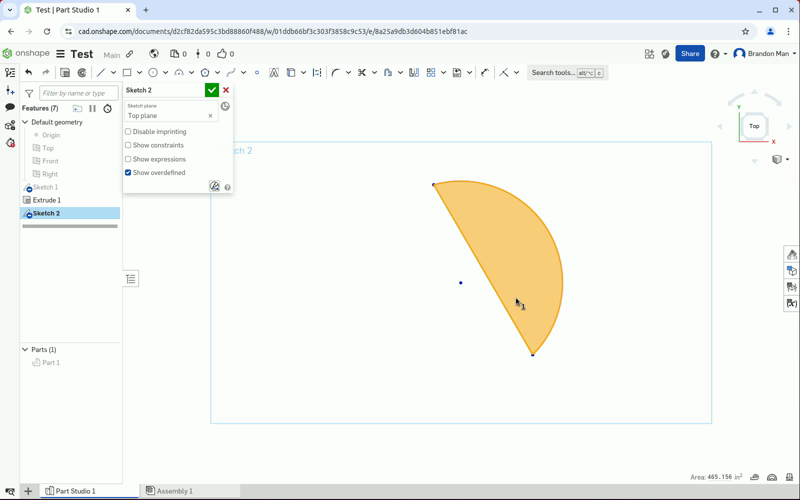
mouse_move(73, 352)
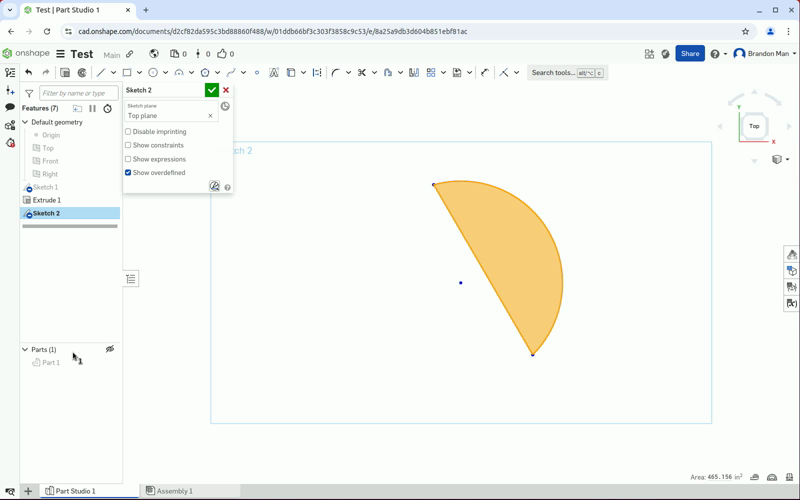
key(shift+y)
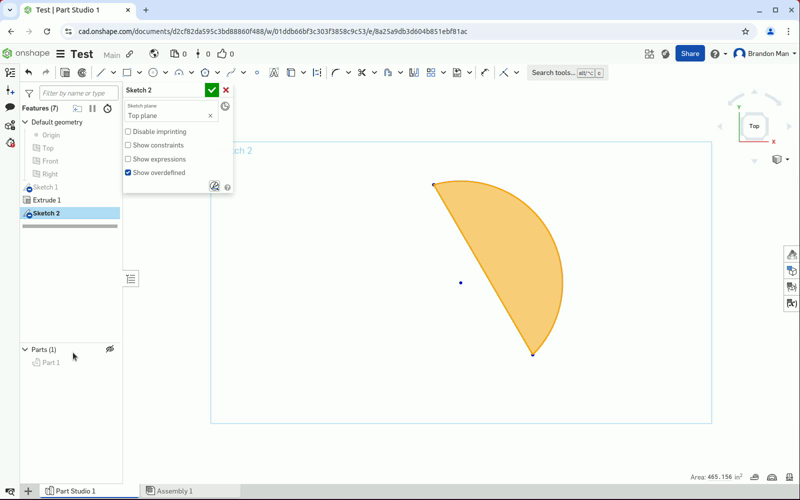
key(shift+e)
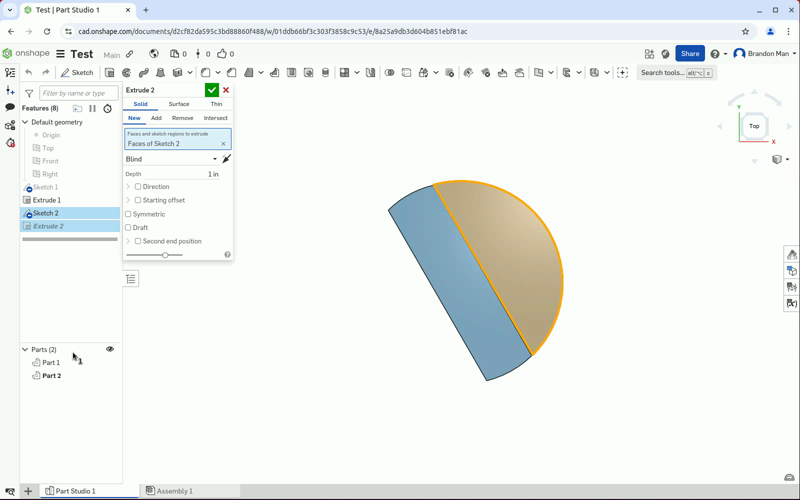
mouse_move(143, 106)
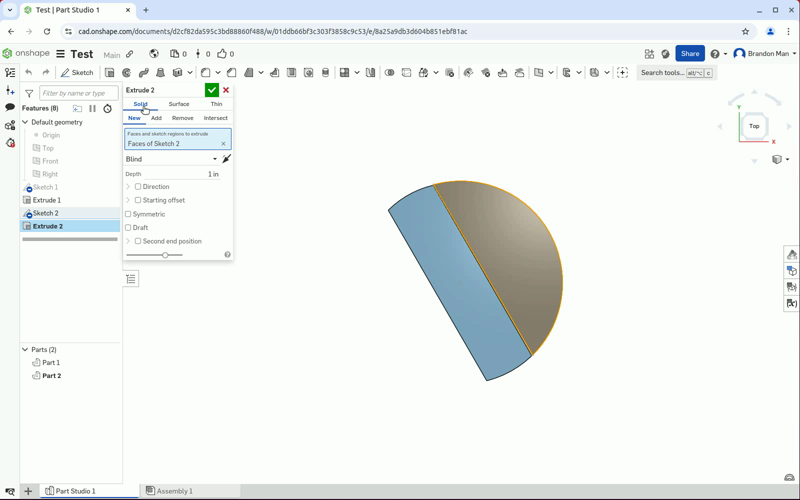
click(143, 106)
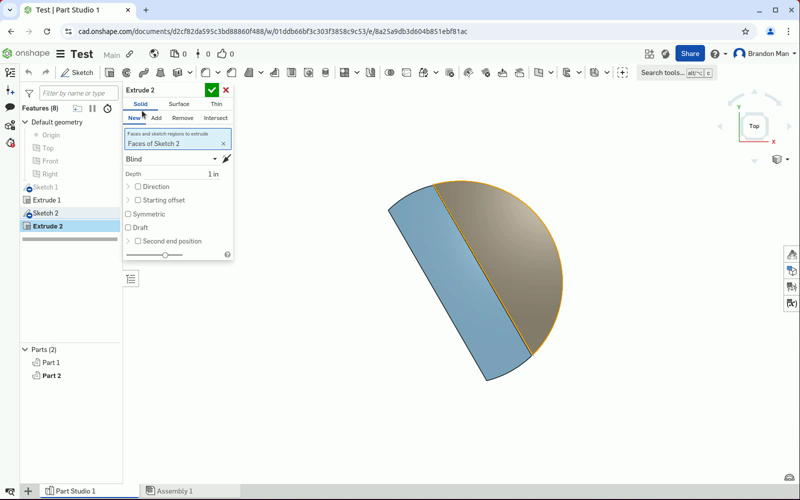
mouse_move(137, 120)
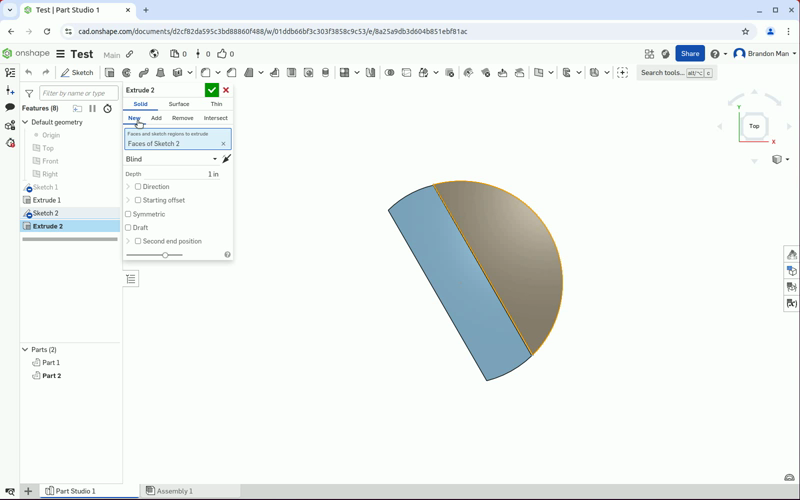
click(137, 120)
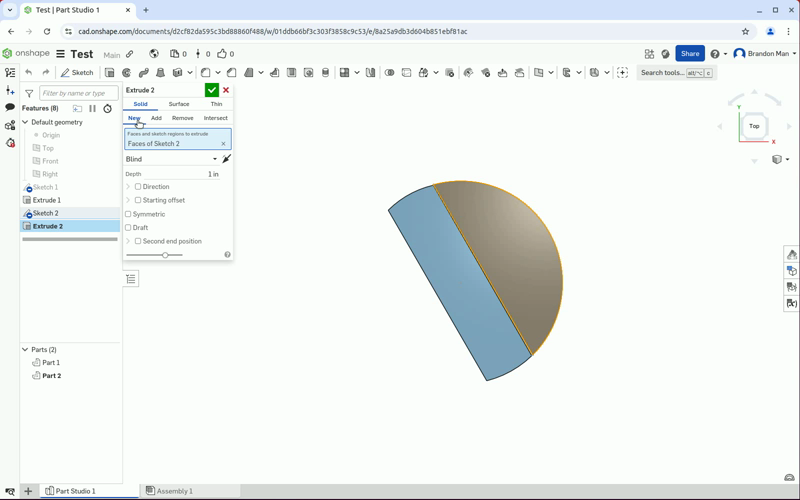
key(tab, 4)
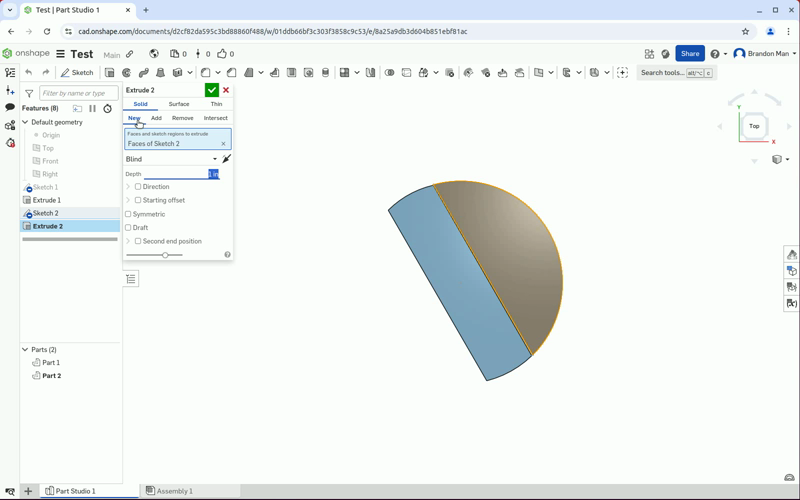
text(18.294)
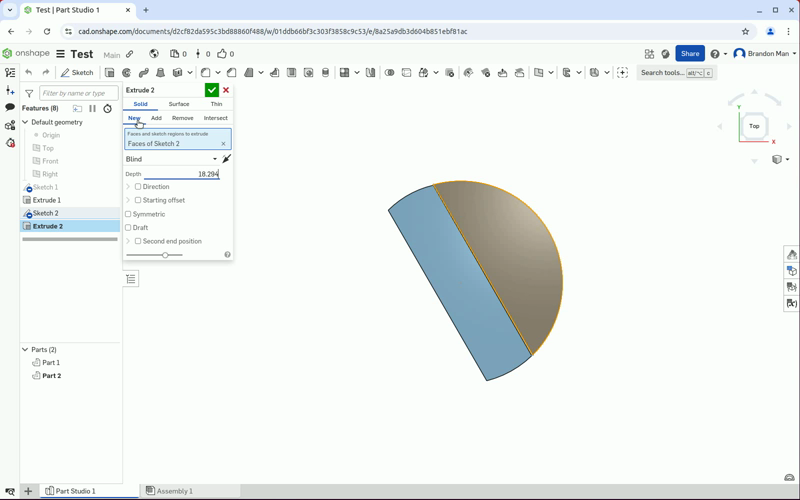
key(tab, 3)
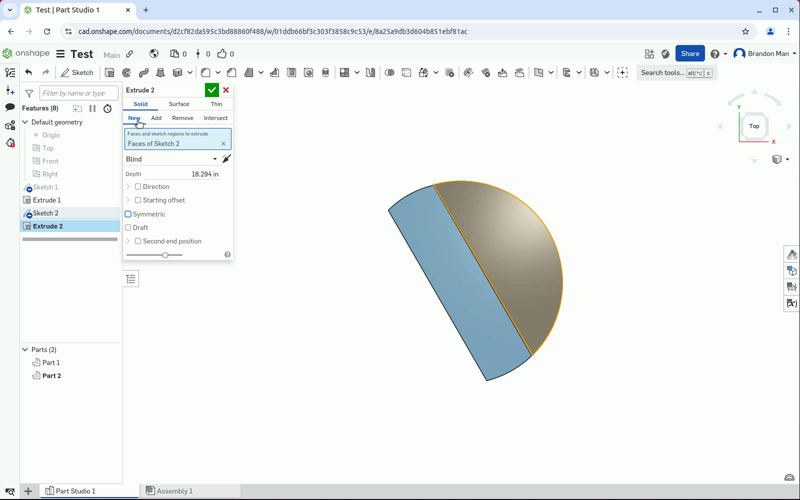
key(space)
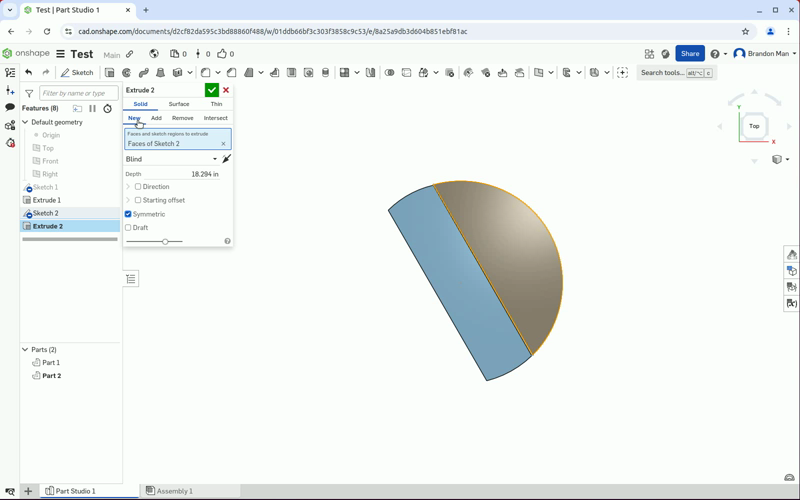
key(enter)
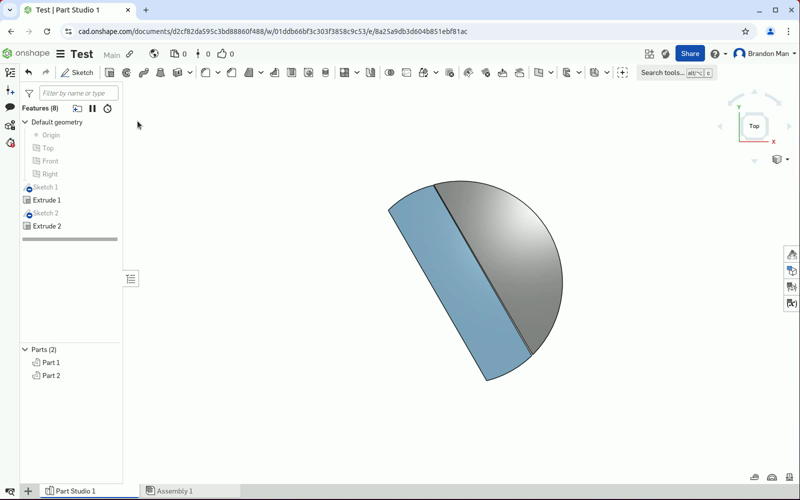
key(shift+h)
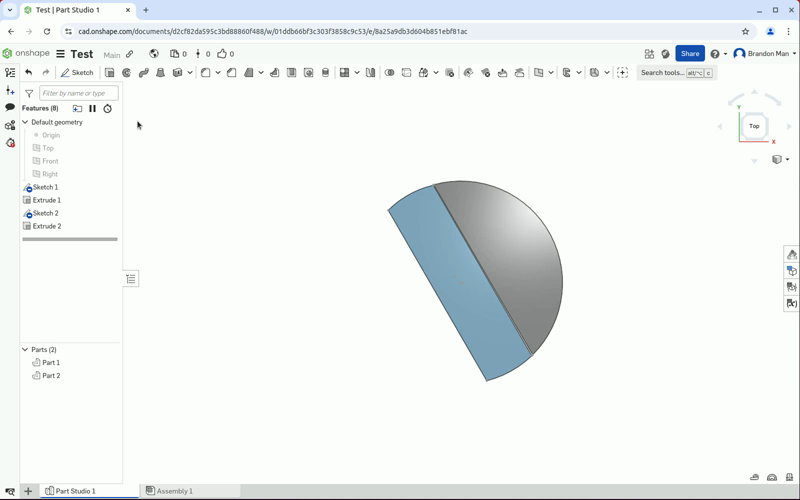
key(shift+h)
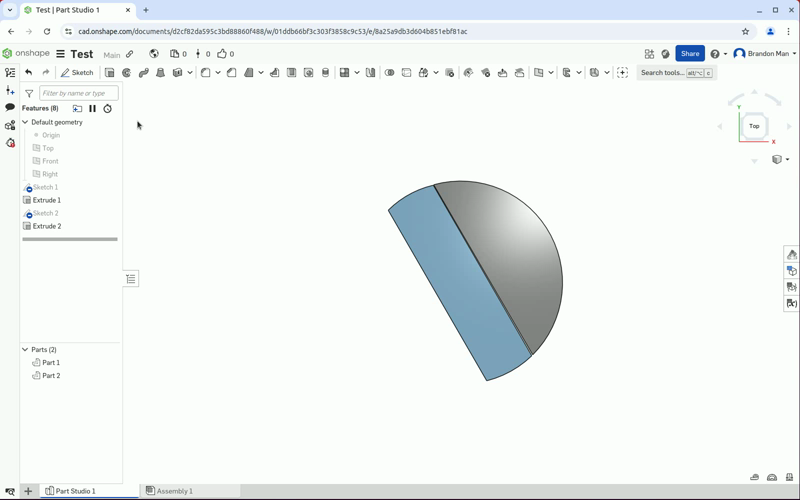
mouse_move(73, 189)
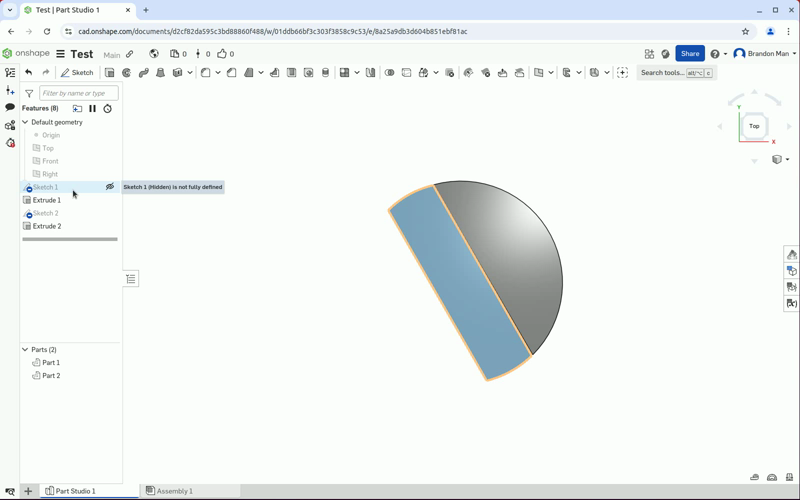
click(73, 189)
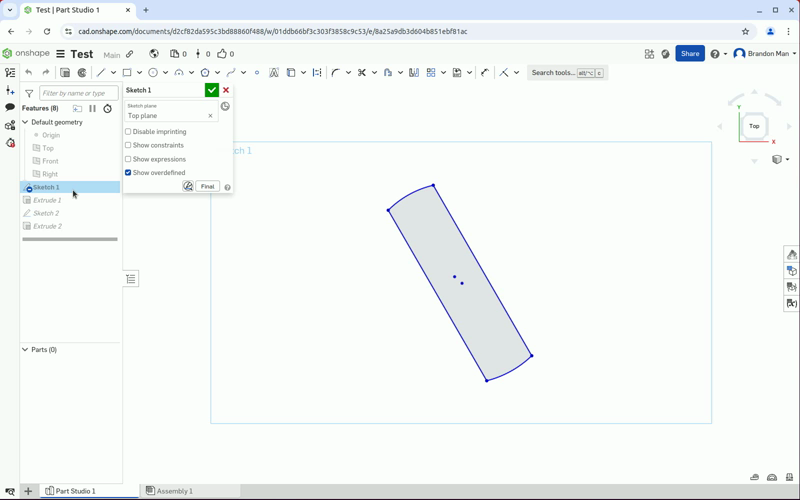
mouse_move(229, 92)
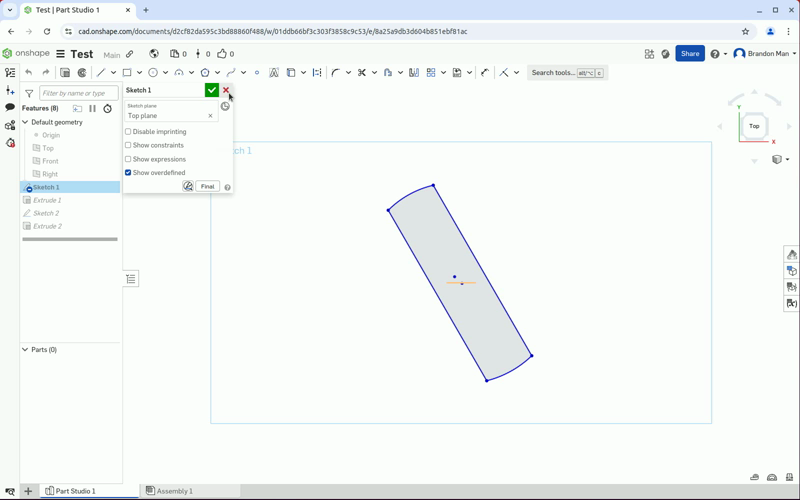
click(229, 92)
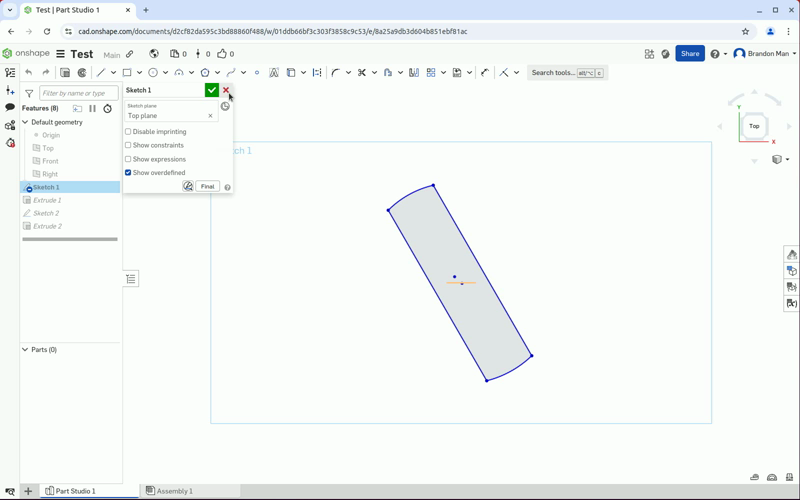
key(shift+s)
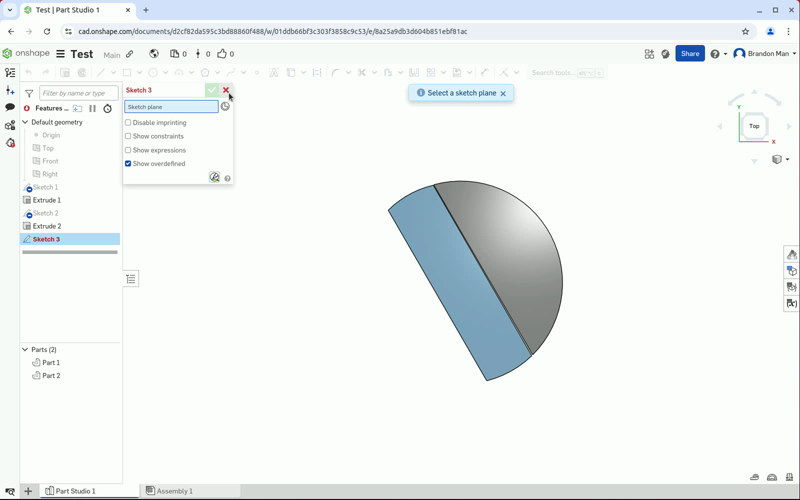
mouse_move(73, 150)
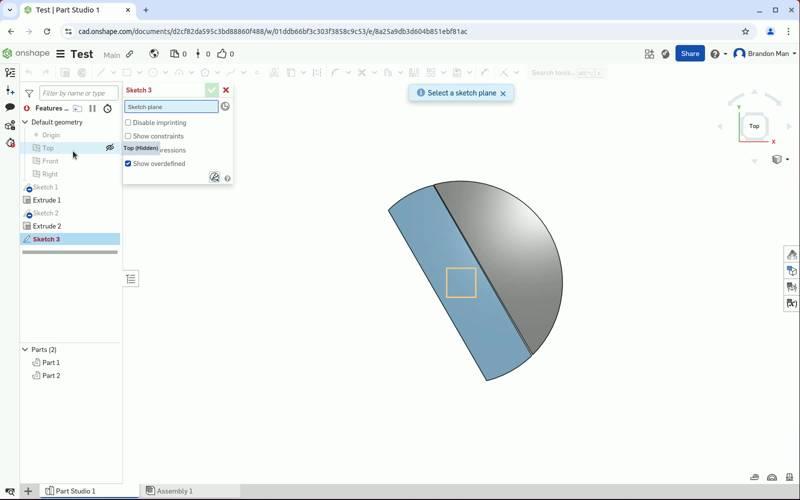
click(73, 150)
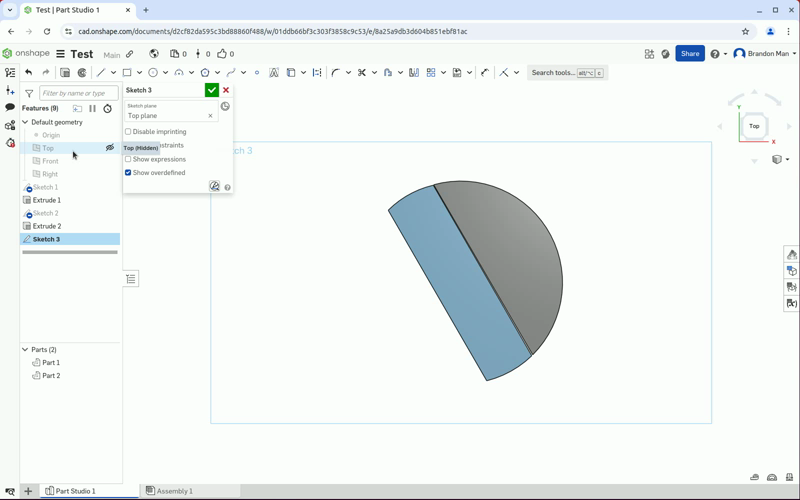
mouse_move(73, 352)
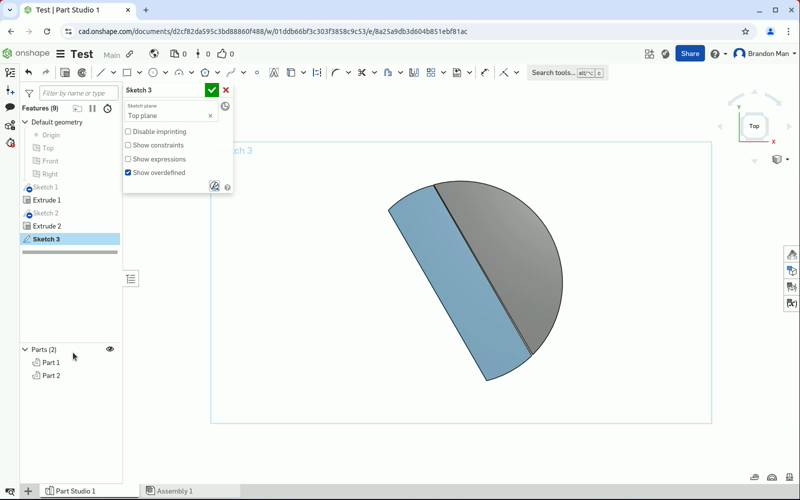
key(y)
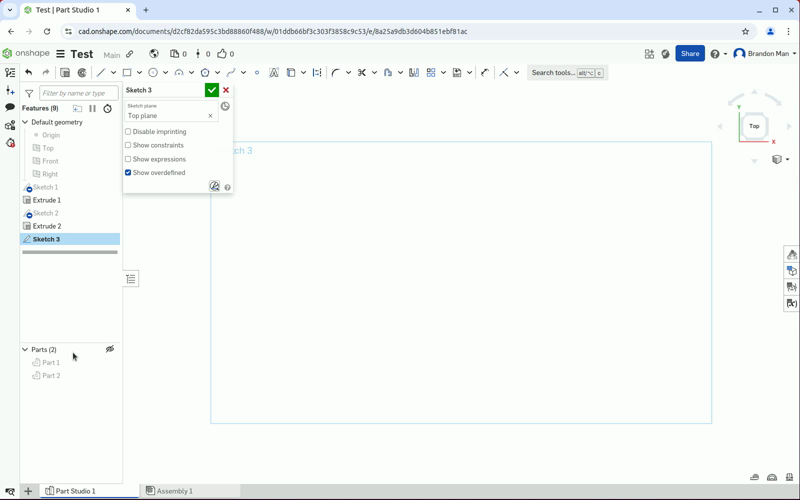
key(l)
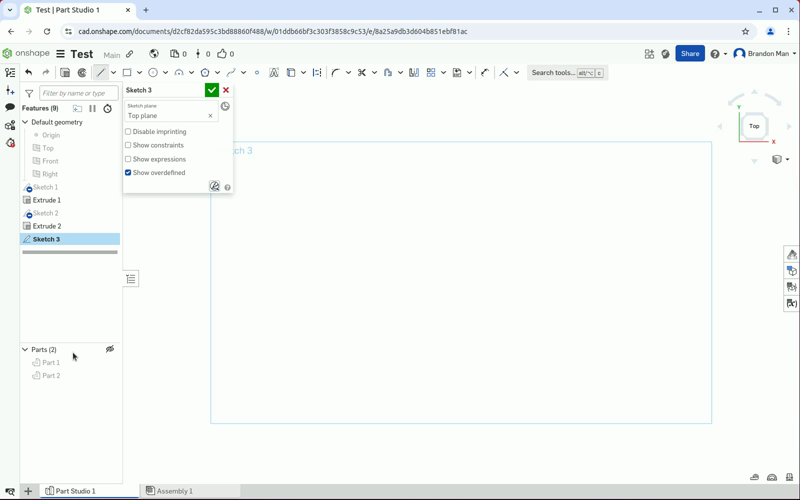
key_down(shift)
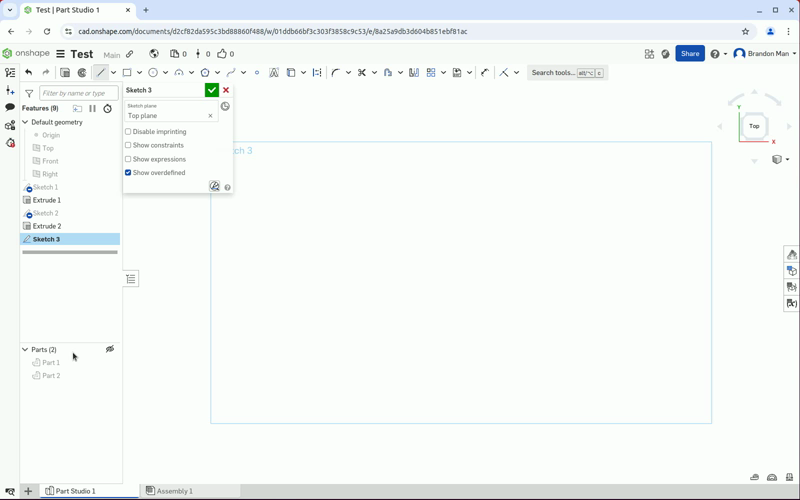
mouse_move(487, 381)
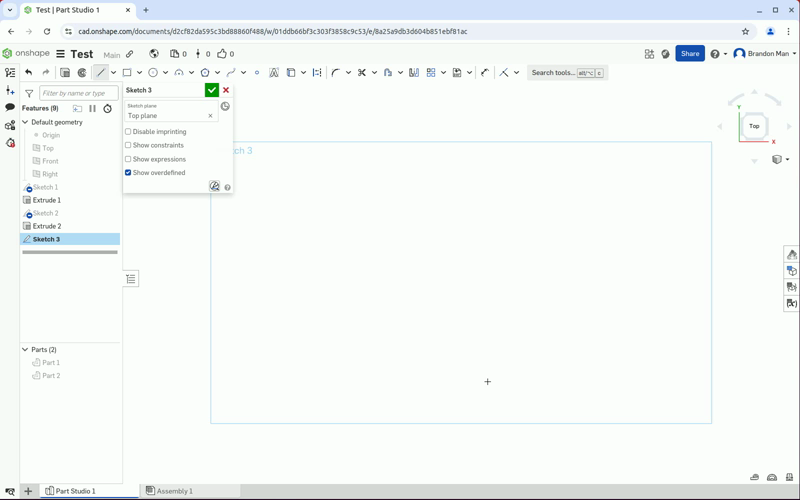
click(487, 381)
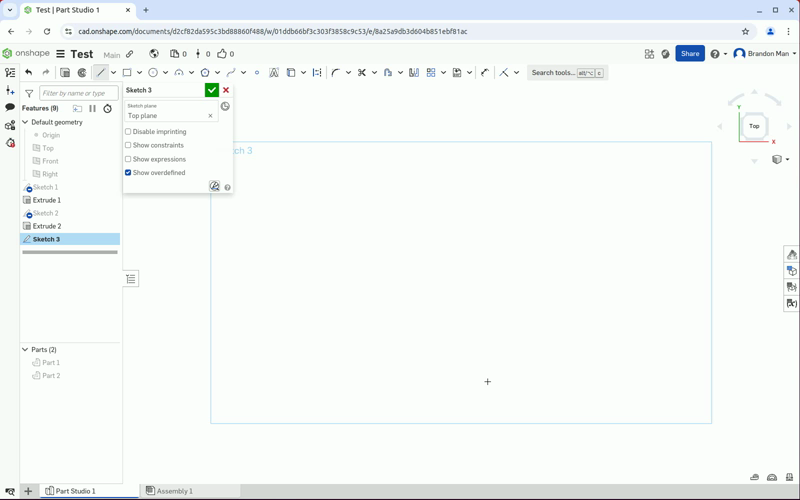
key_up(shift)
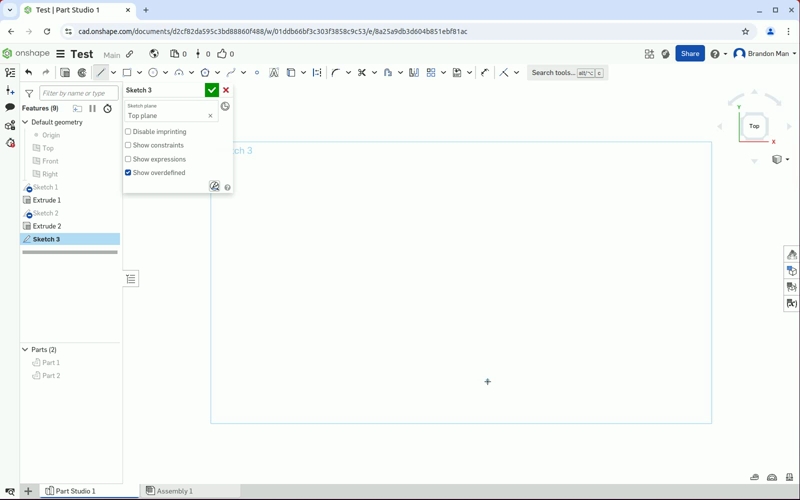
key_down(shift)
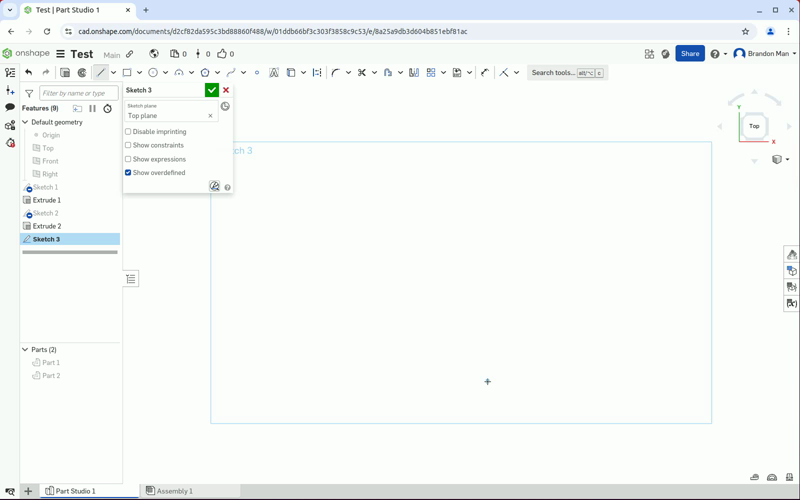
mouse_move(517, 381)
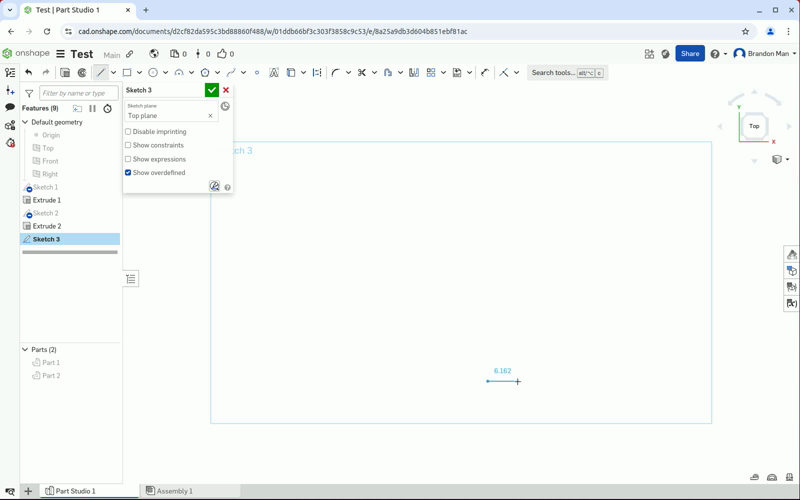
mouse_move(495, 394)
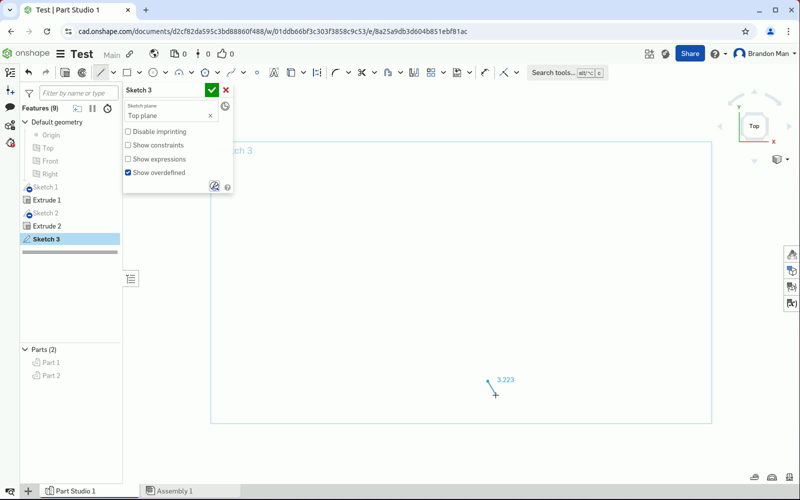
click(495, 394)
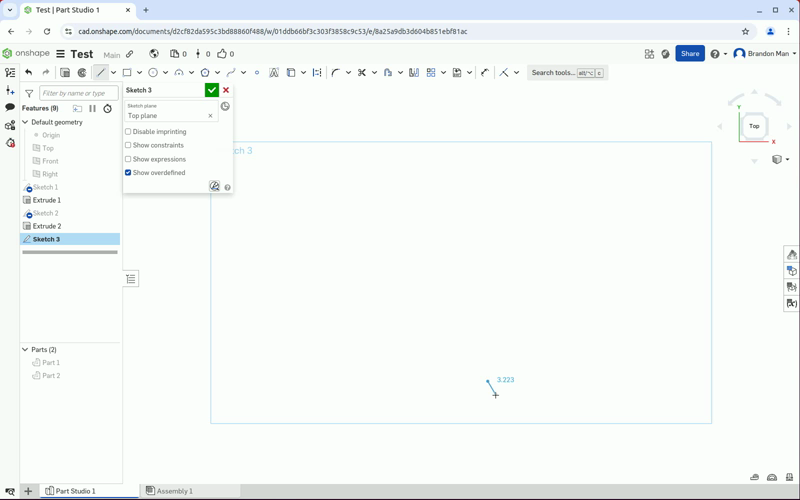
key_up(shift)
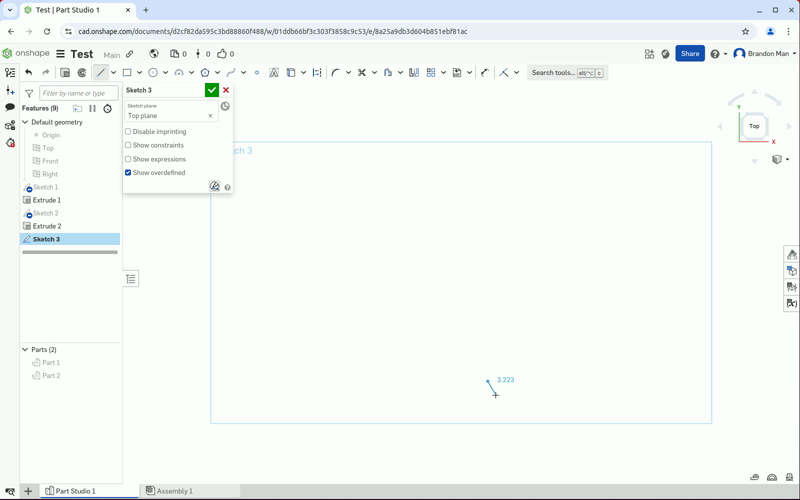
key_down(shift)
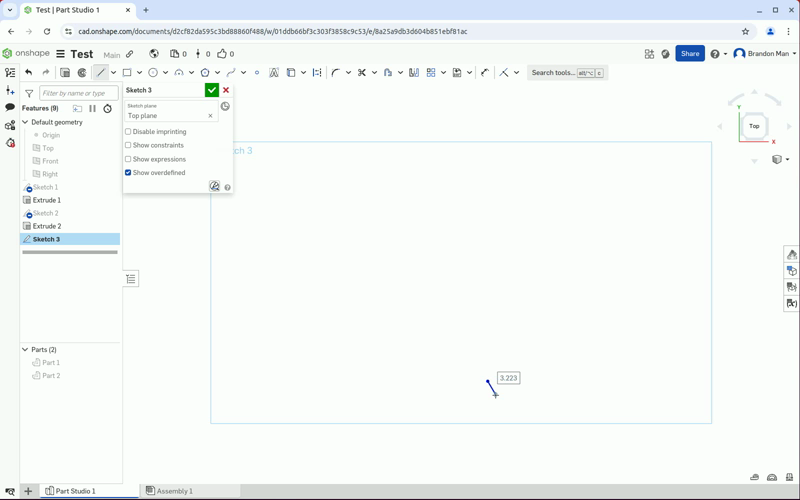
mouse_move(525, 394)
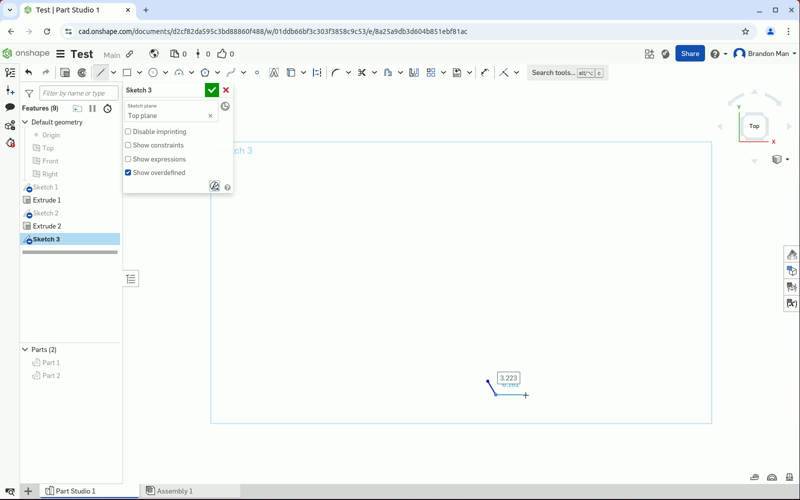
mouse_move(541, 369)
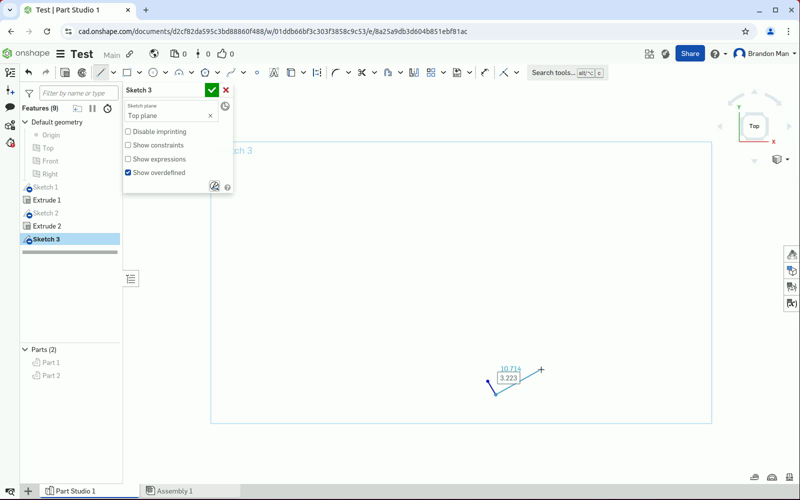
click(541, 369)
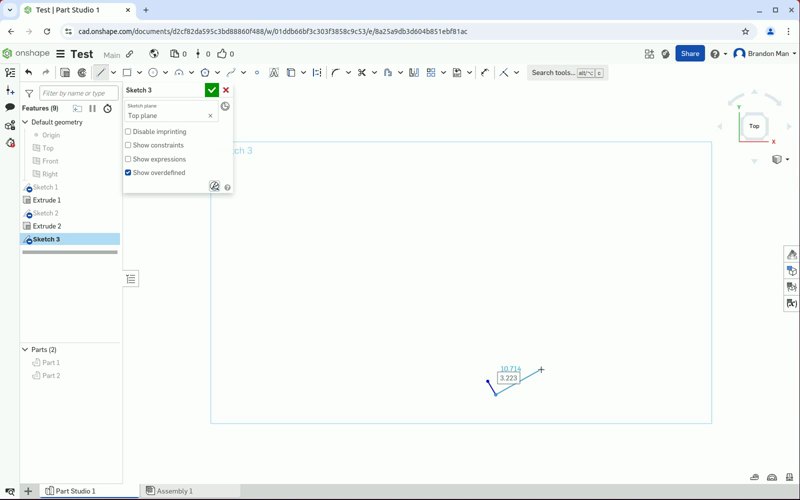
key_up(shift)
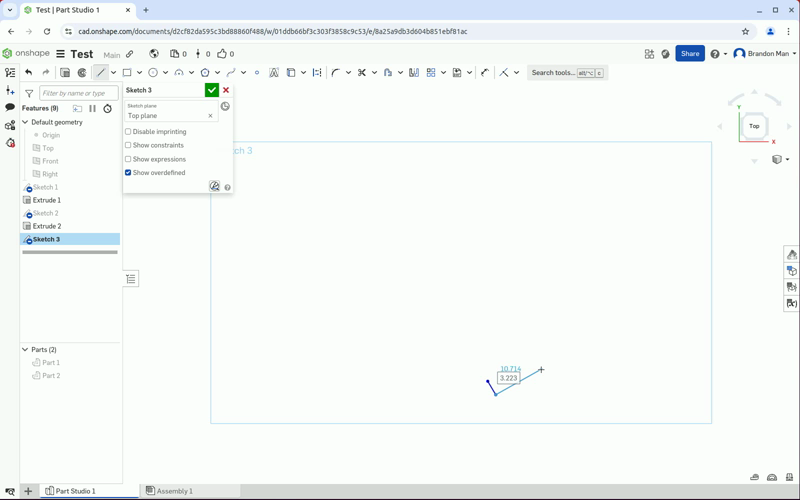
key_down(shift)
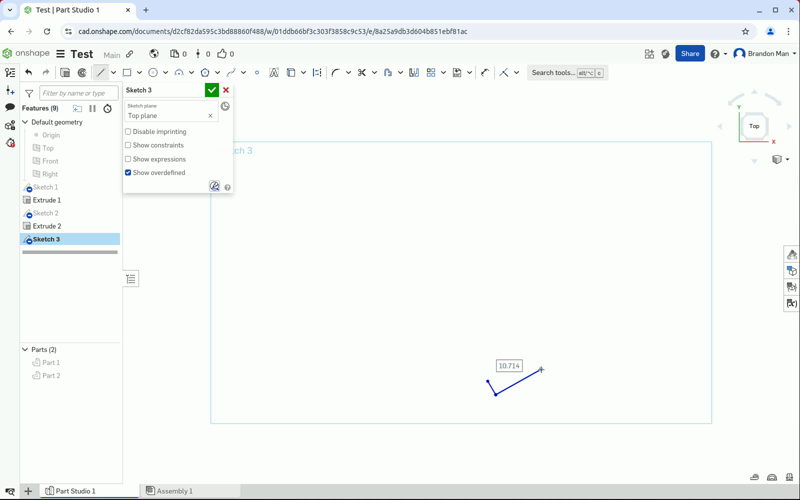
mouse_move(571, 369)
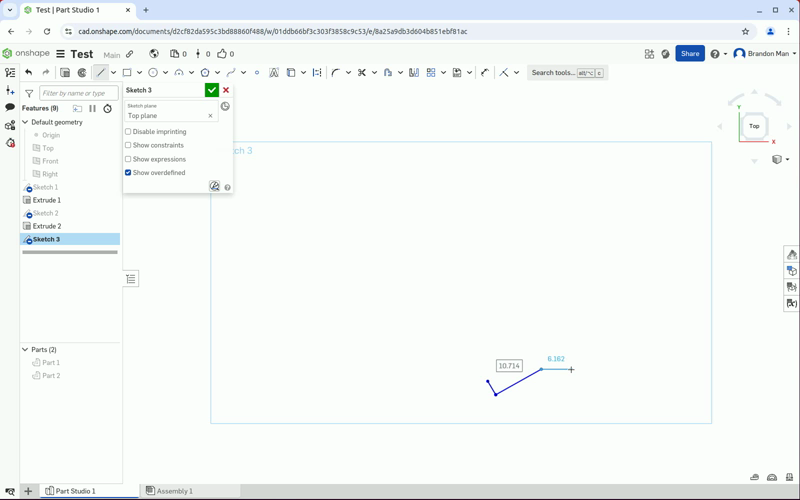
mouse_move(533, 354)
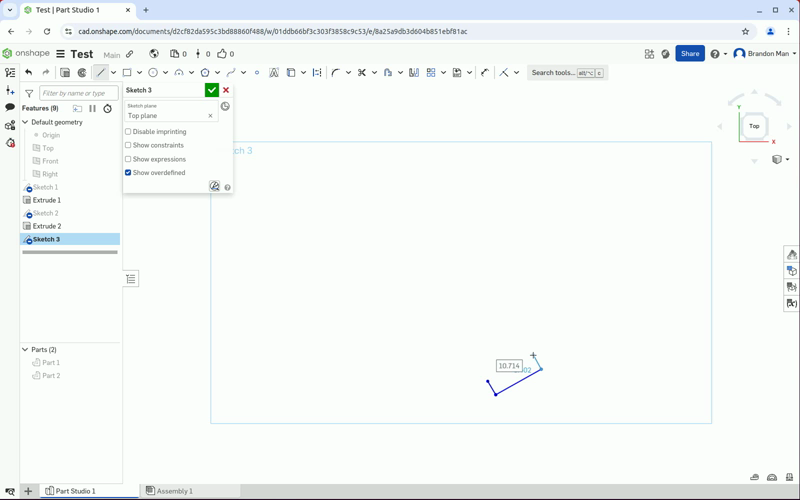
click(533, 354)
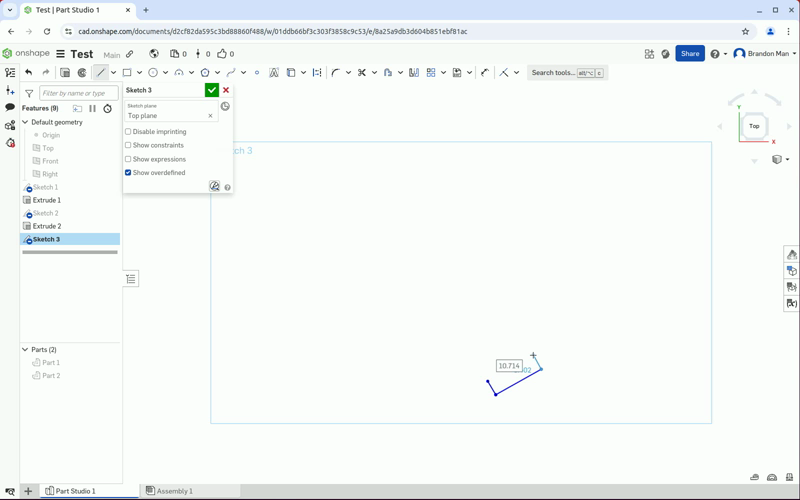
key_up(shift)
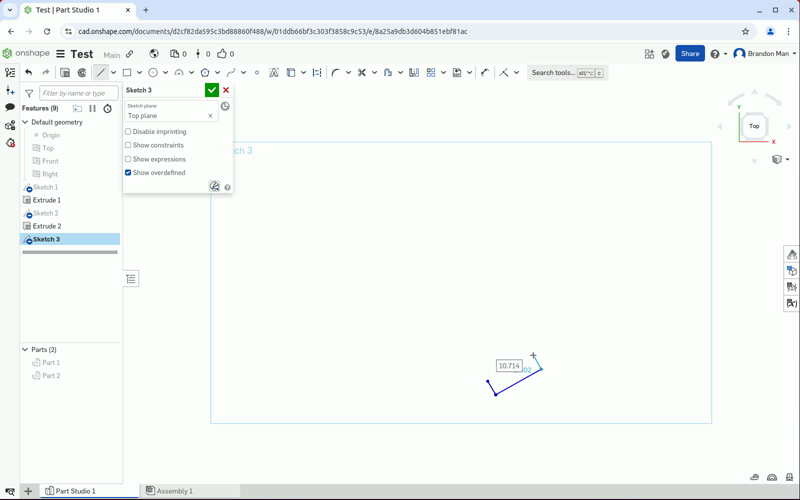
key(esc)
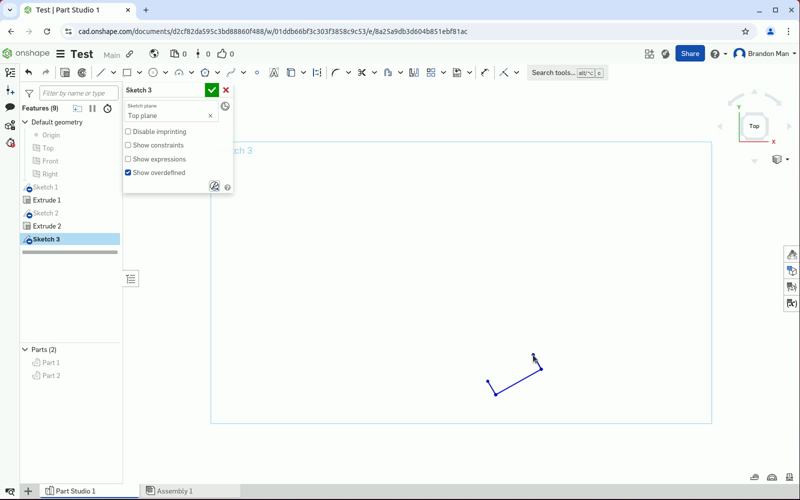
key(a)
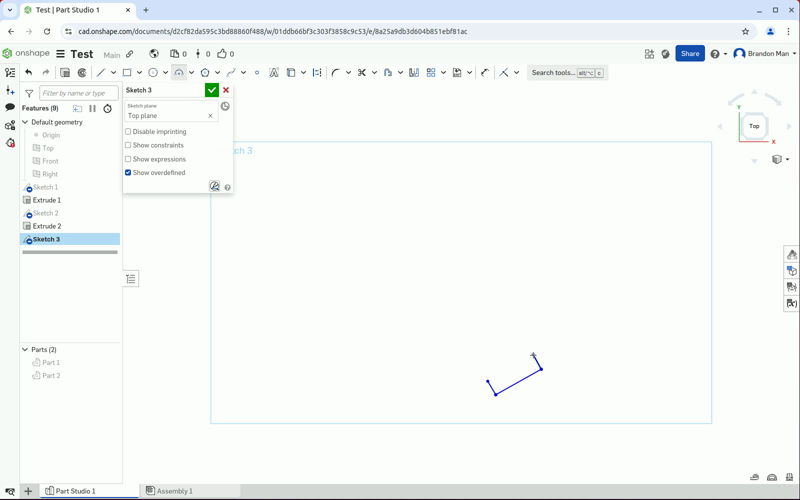
mouse_move(533, 354)
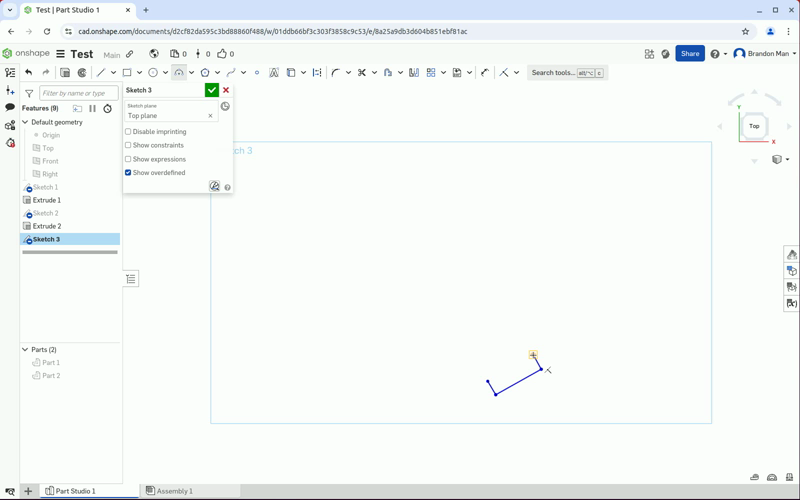
click(533, 354)
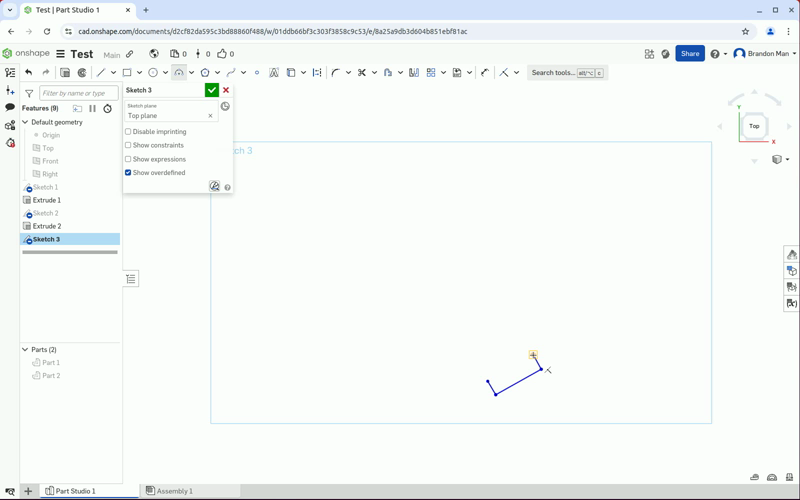
mouse_move(487, 381)
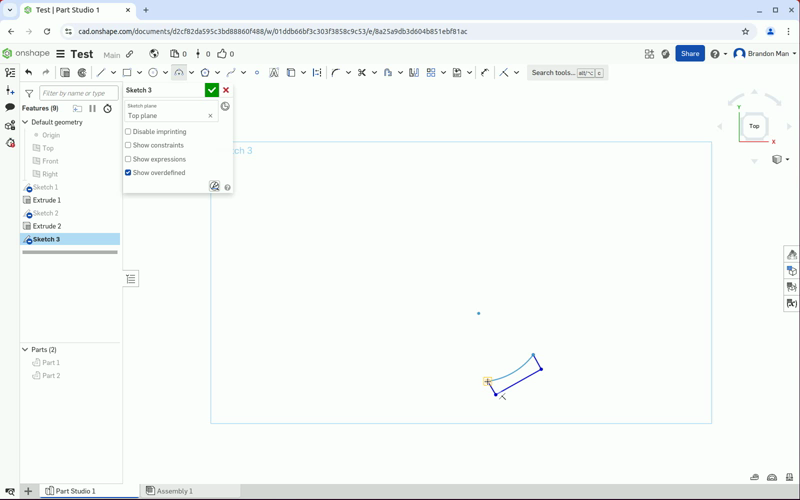
click(487, 381)
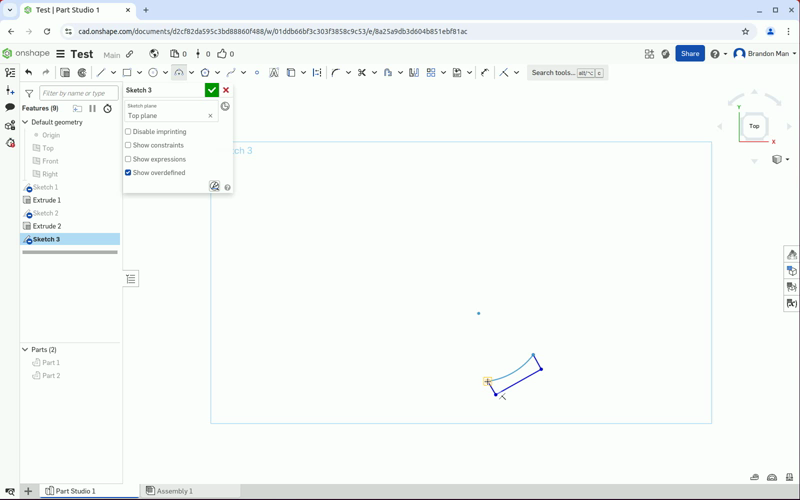
key_down(shift)
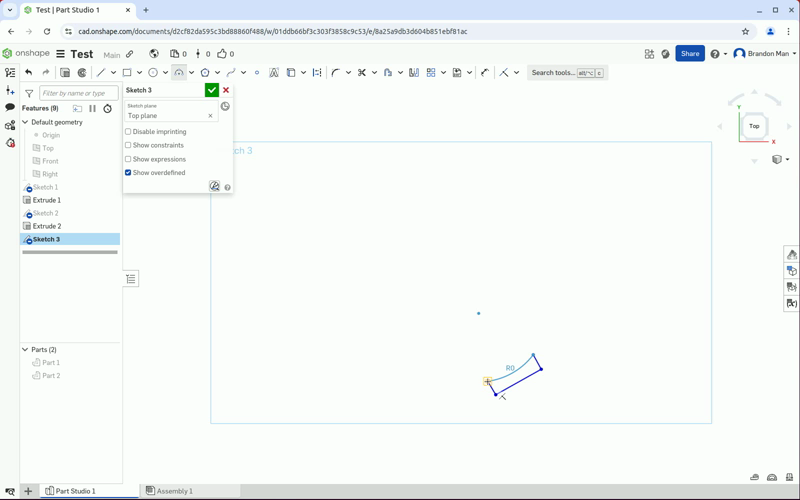
mouse_move(512, 371)
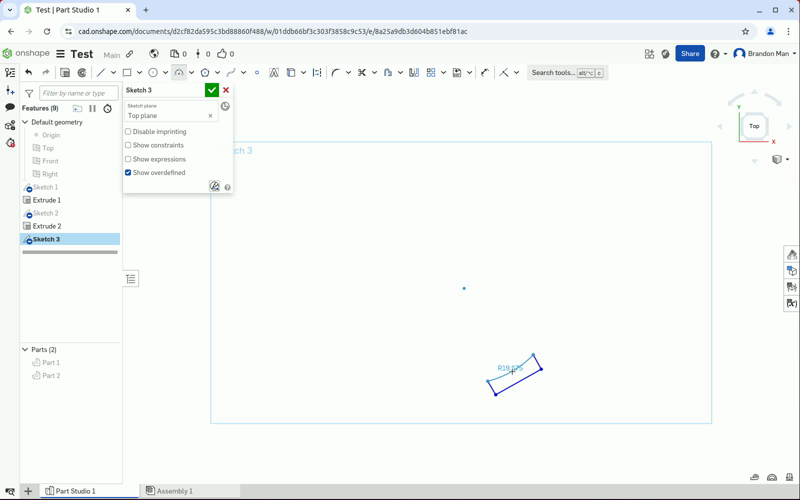
click(512, 371)
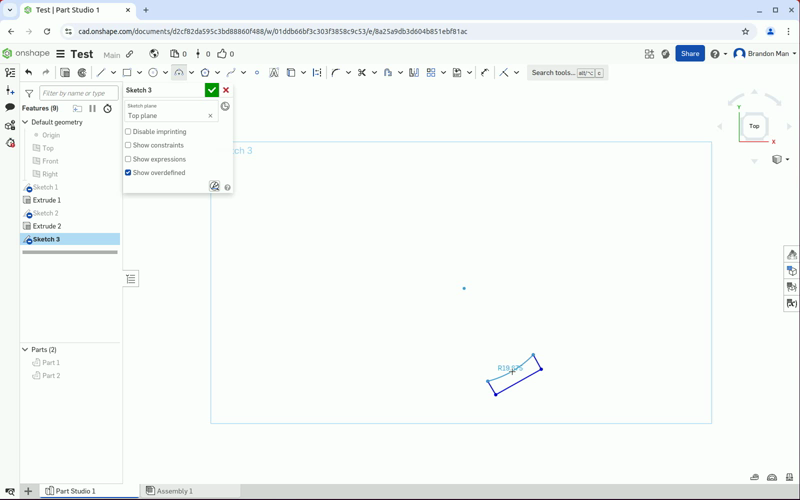
key_up(shift)
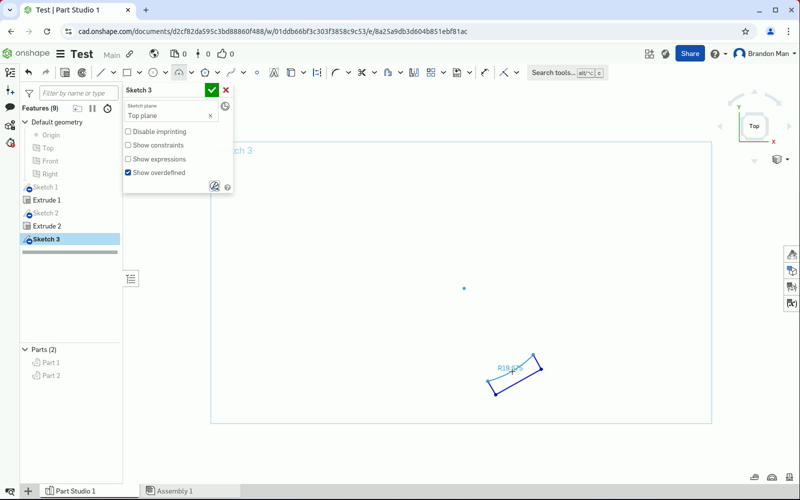
key(esc)
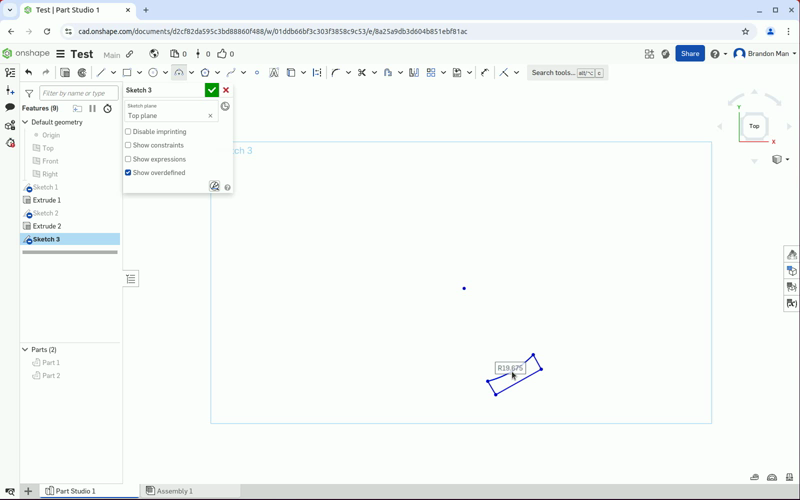
mouse_move(531, 372)
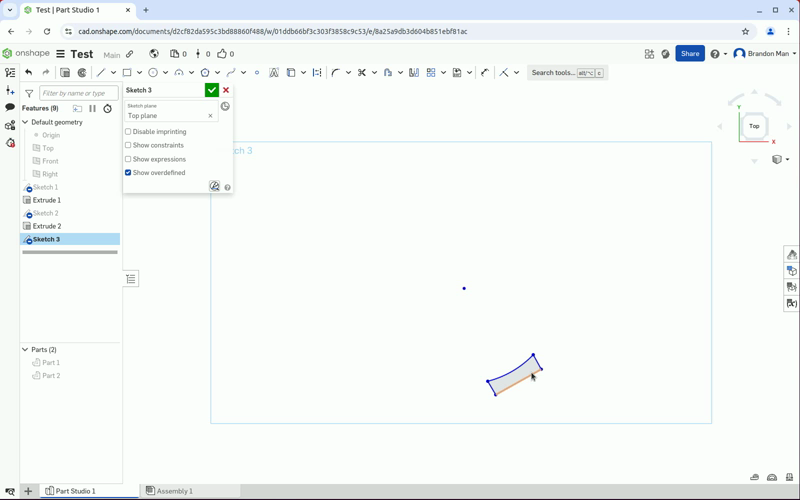
scroll(6)
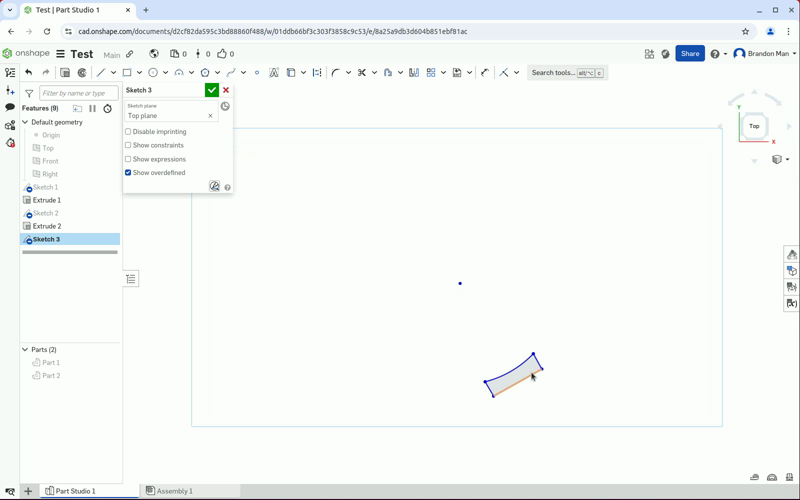
scroll(6)
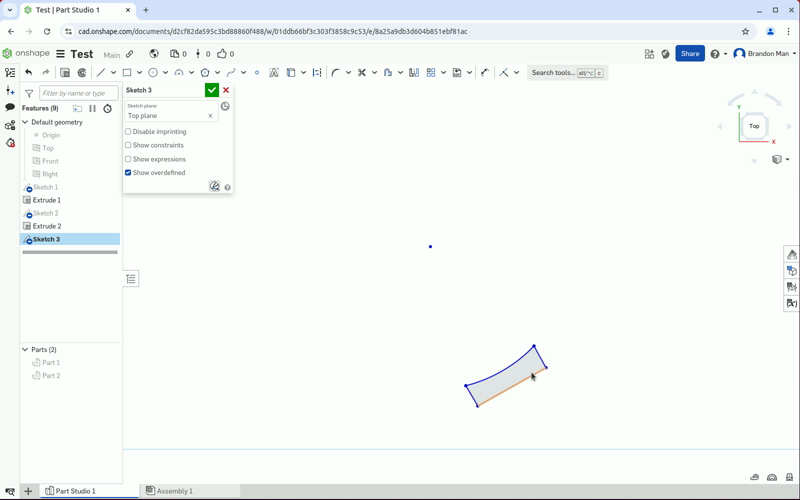
scroll(6)
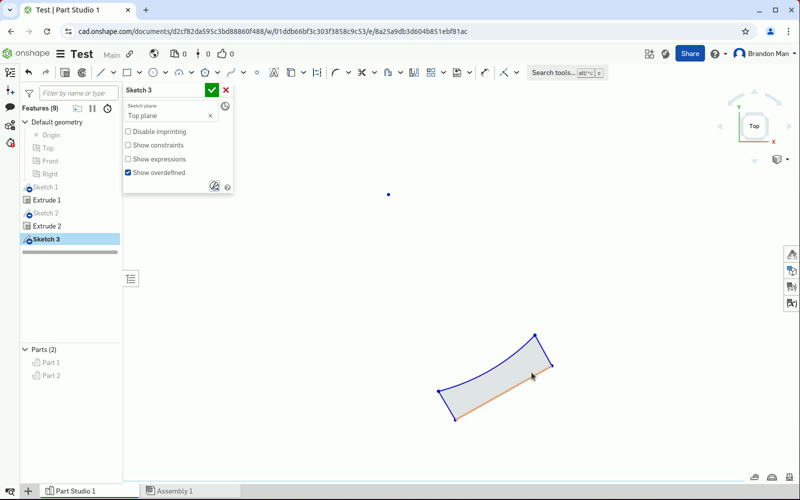
scroll(6)
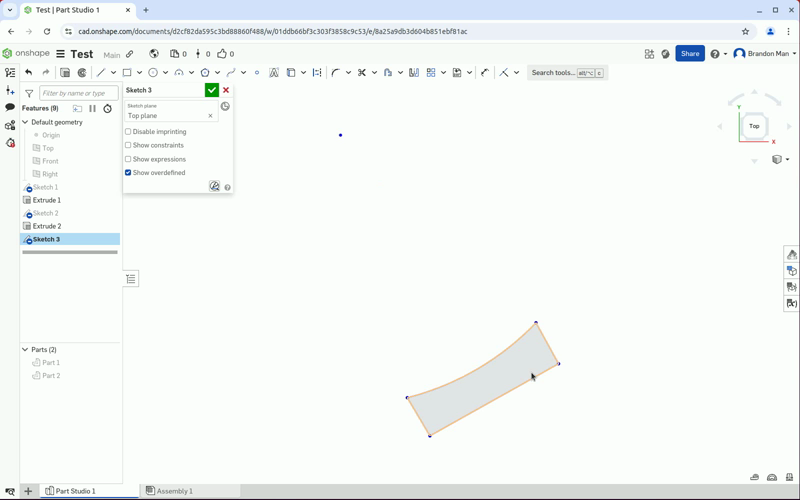
scroll(6)
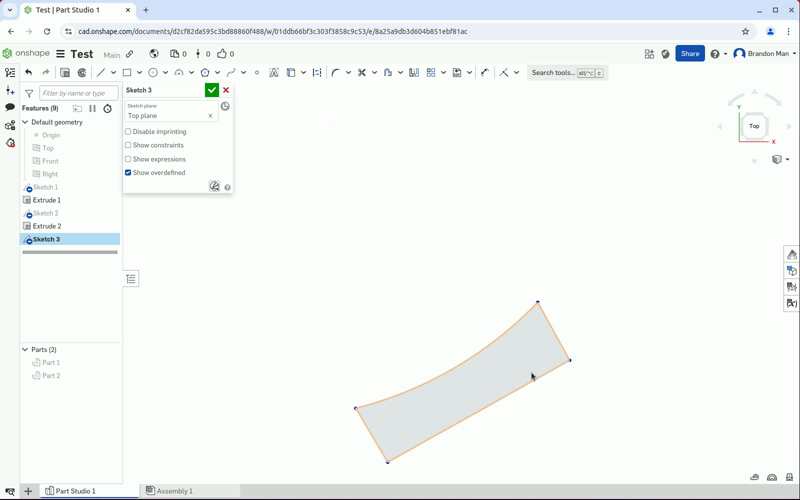
scroll(6)
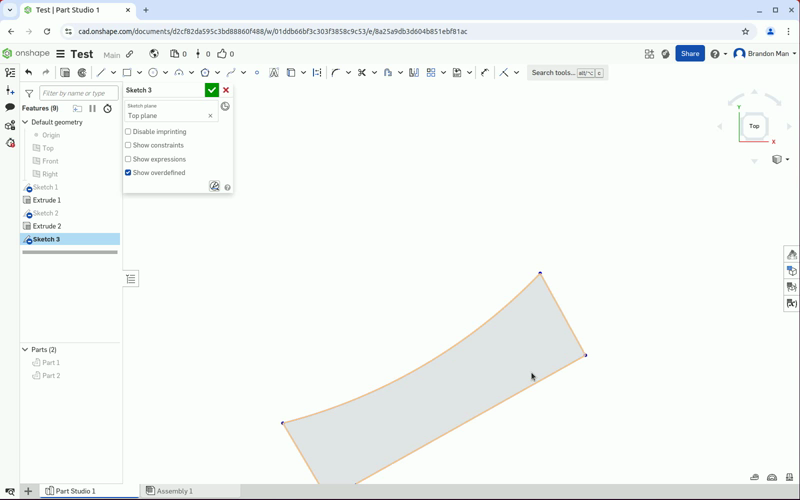
scroll(6)
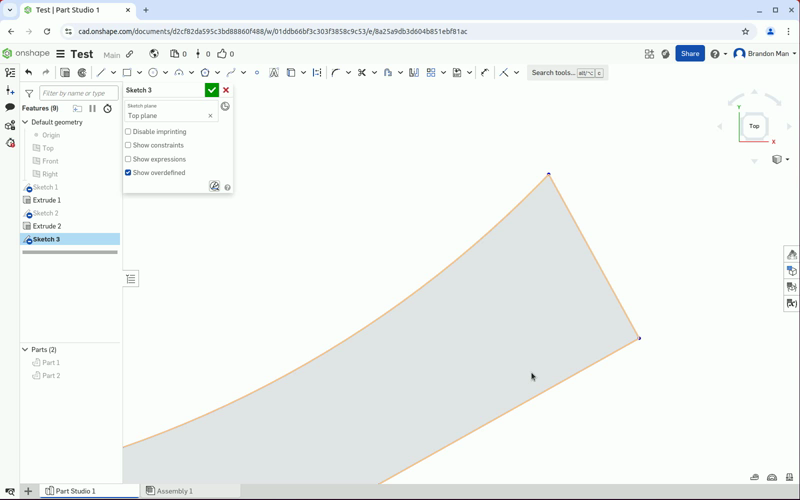
click(531, 372)
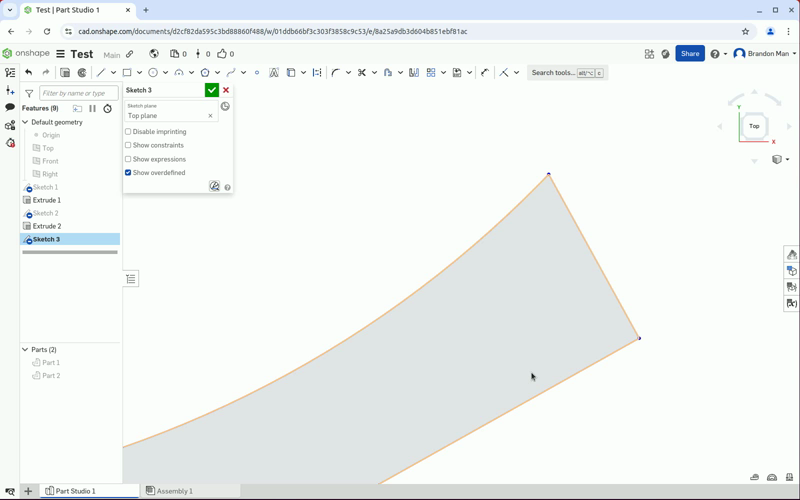
scroll(-6)
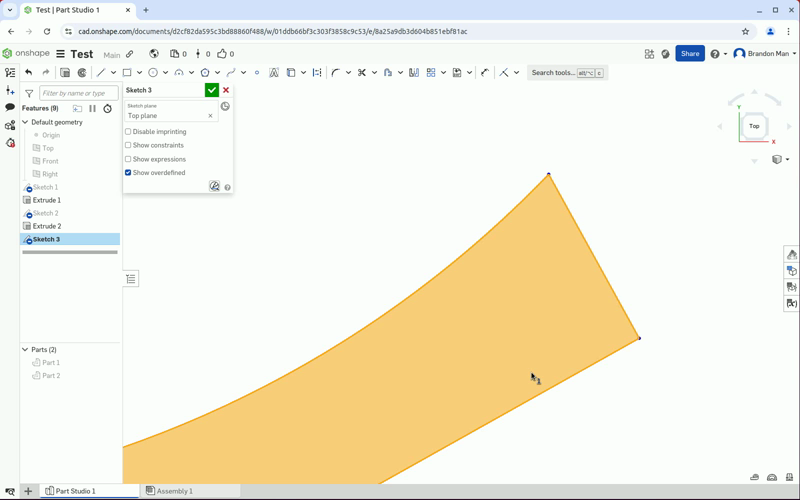
scroll(-6)
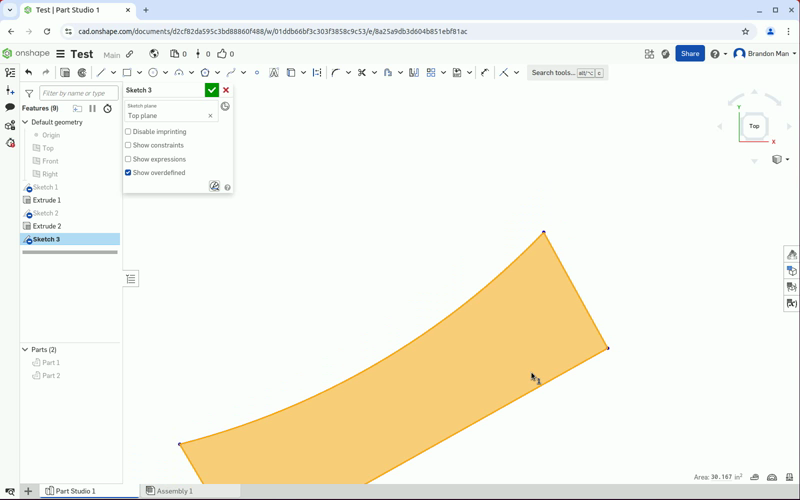
scroll(-6)
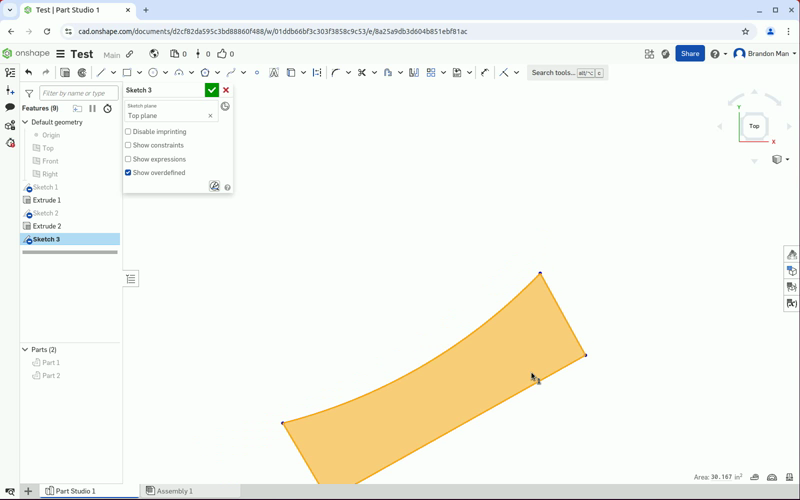
scroll(-6)
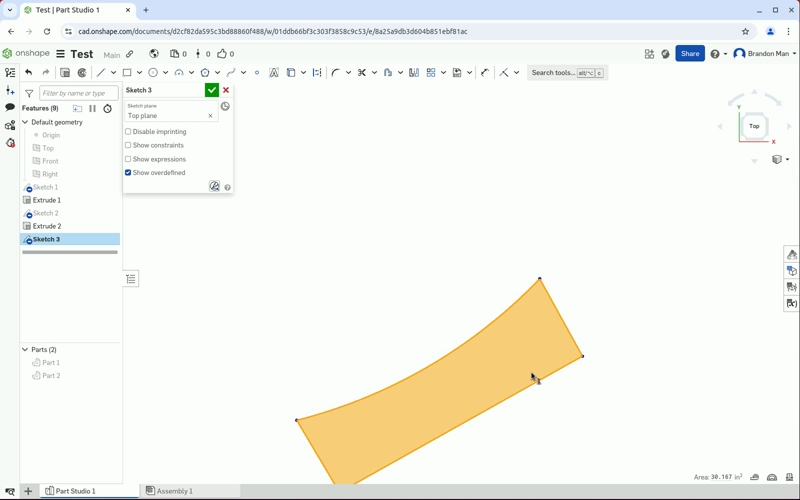
scroll(-6)
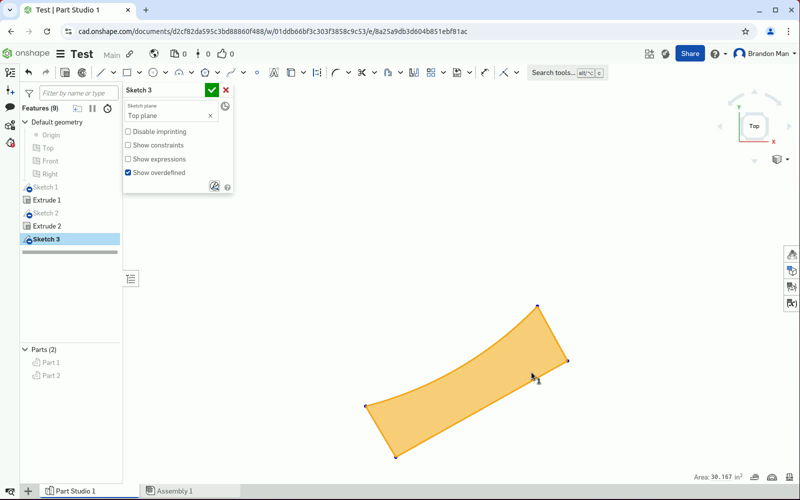
scroll(-6)
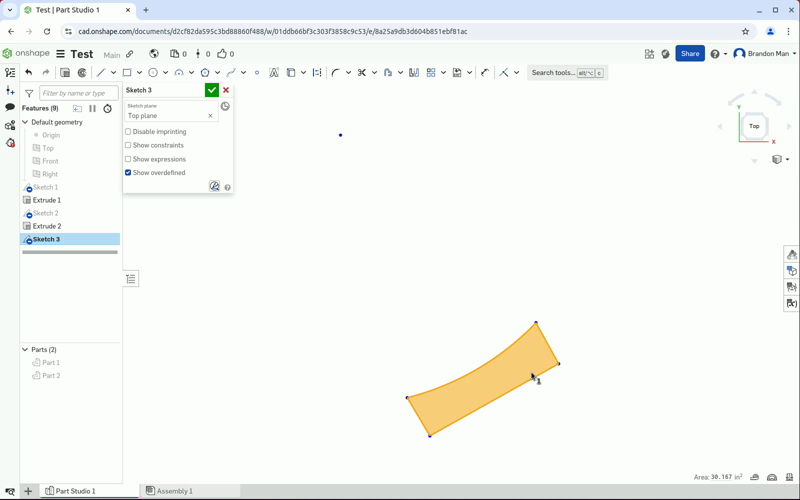
scroll(-6)
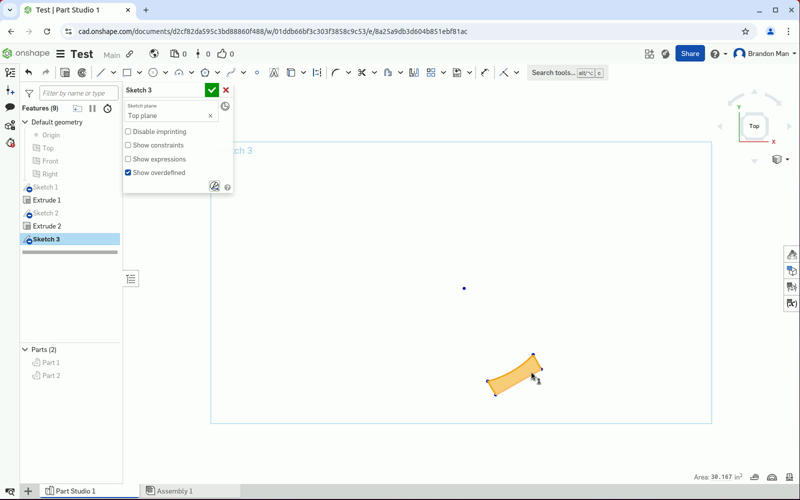
mouse_move(73, 352)
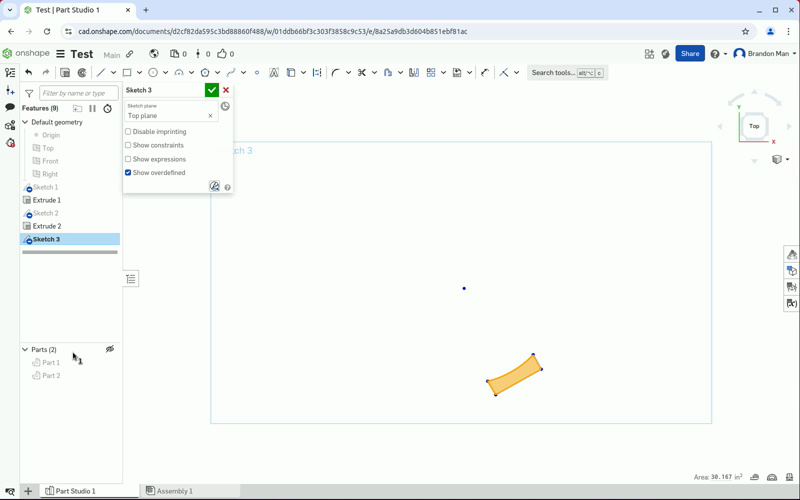
key(shift+y)
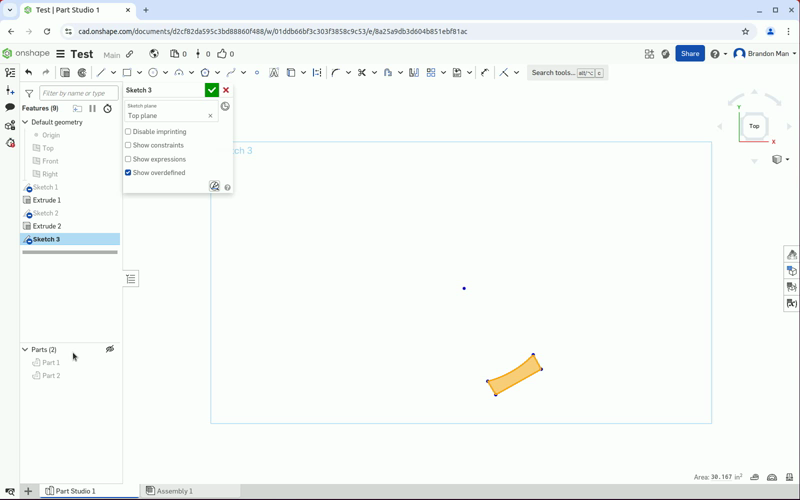
key(shift+e)
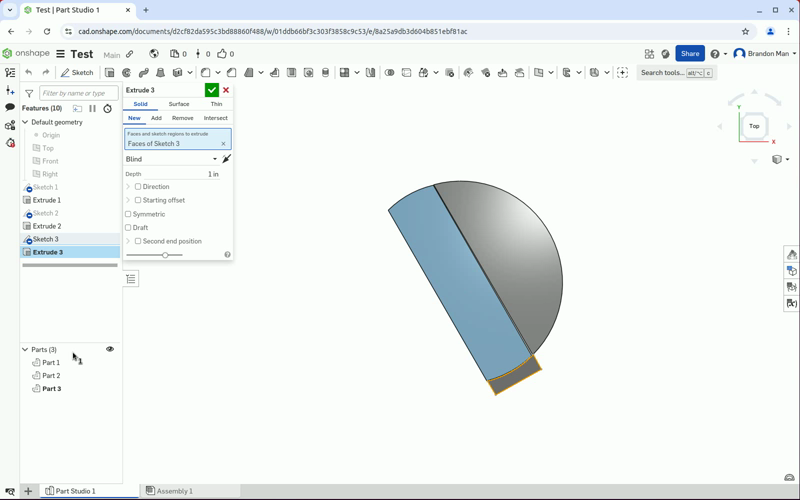
mouse_move(143, 106)
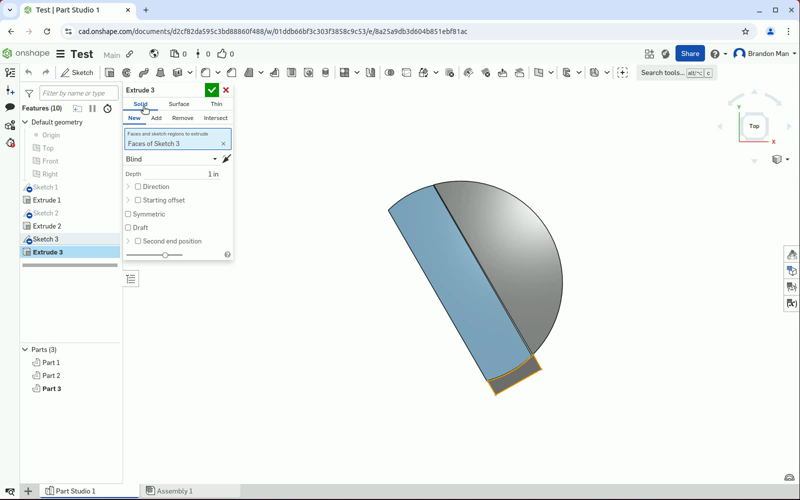
click(143, 106)
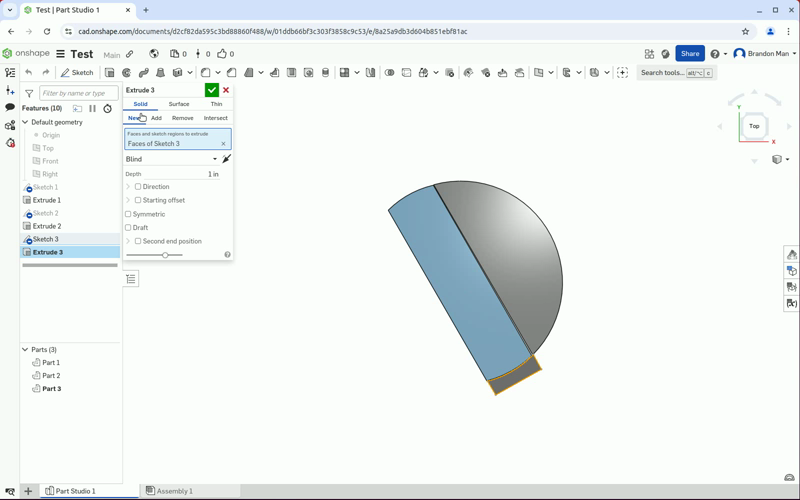
mouse_move(137, 120)
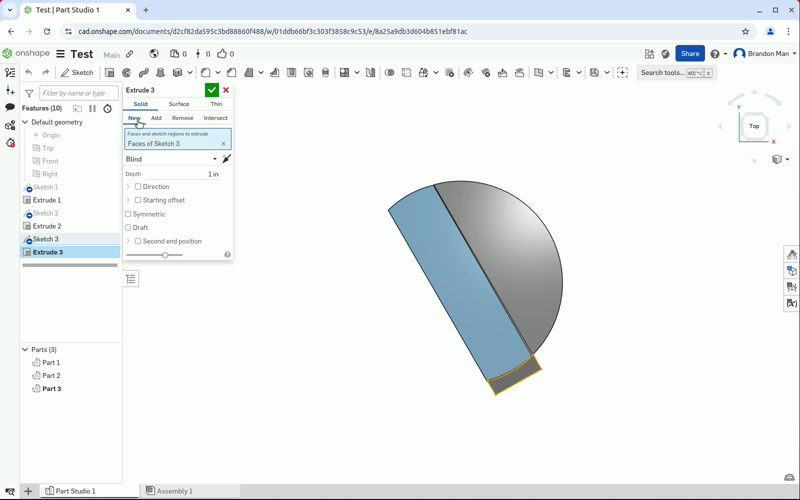
click(137, 120)
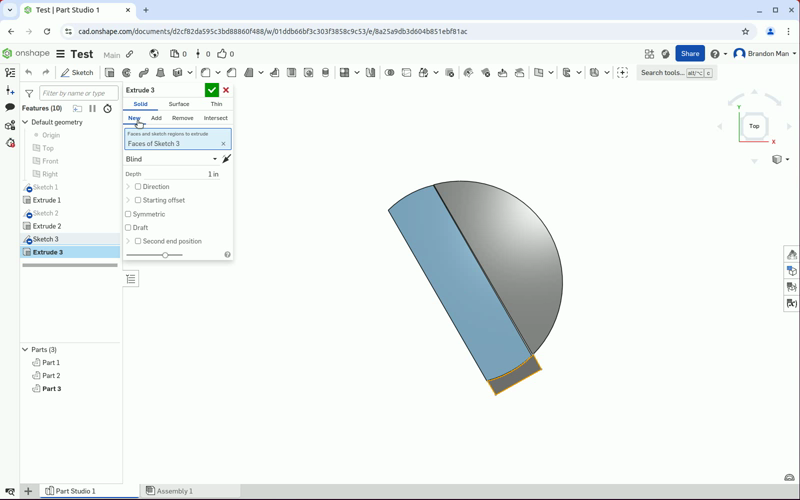
key(tab, 4)
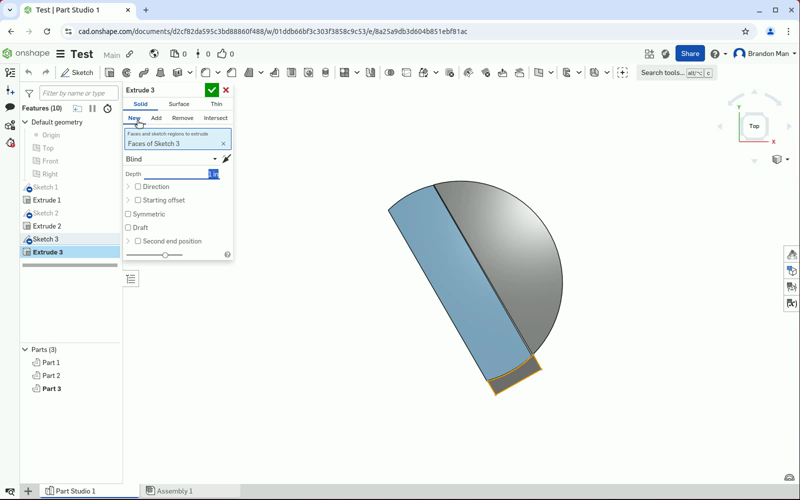
text(18.294)
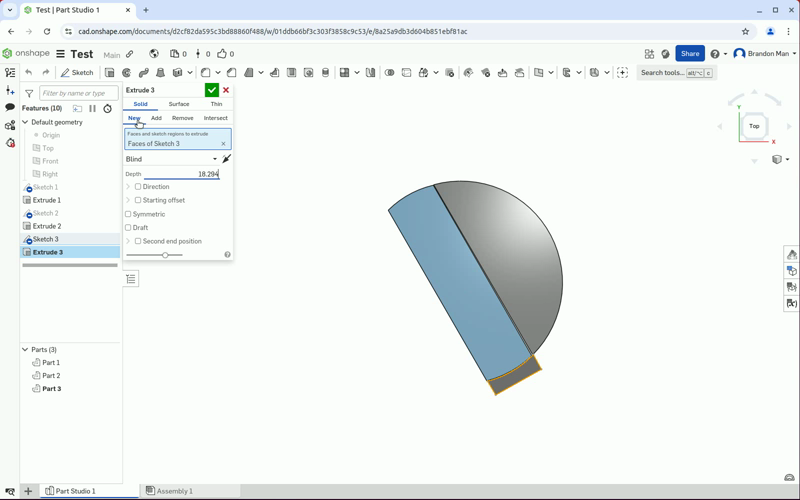
key(tab, 3)
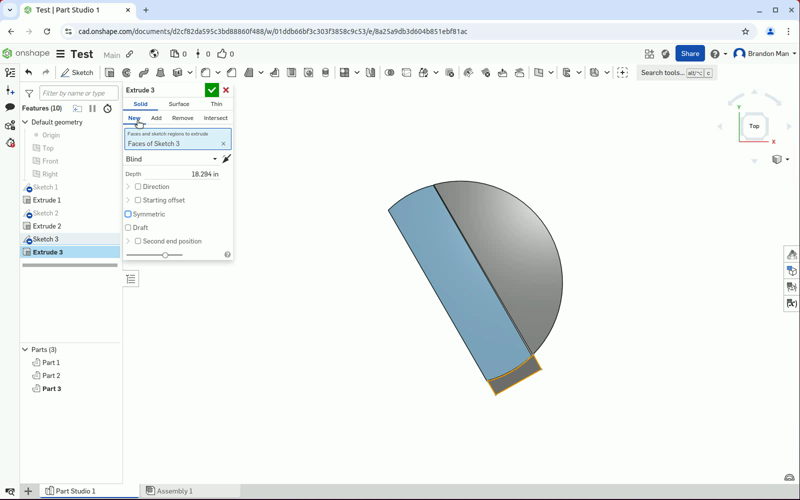
key(space)
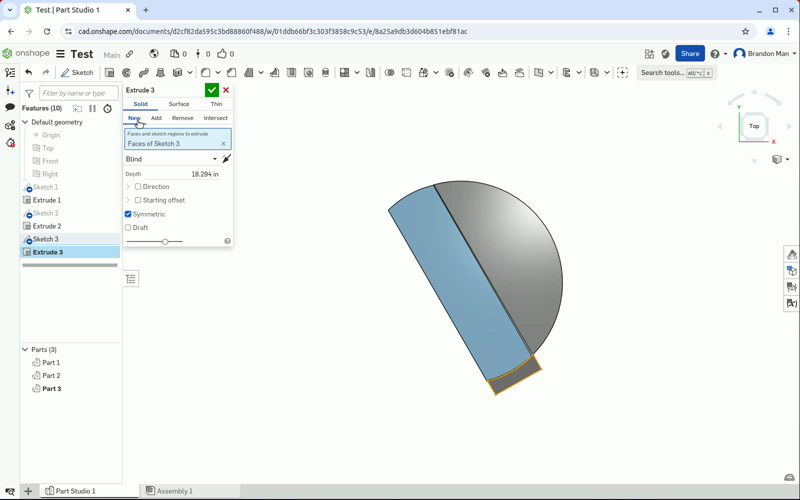
key(enter)
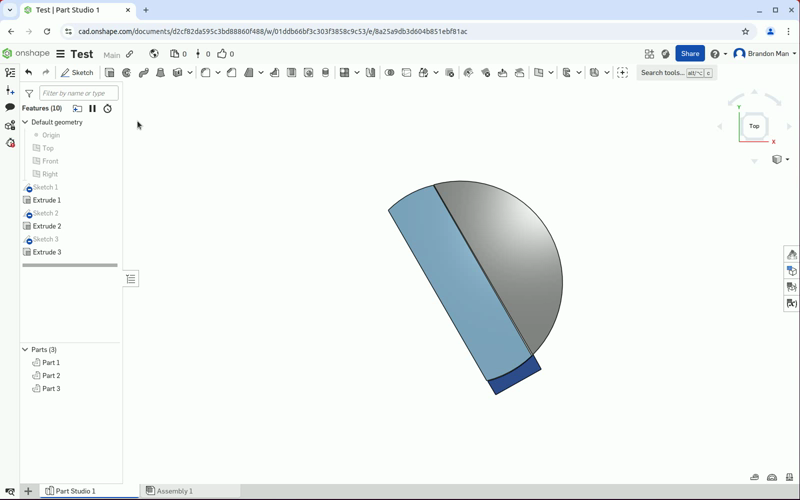
key(shift+h)
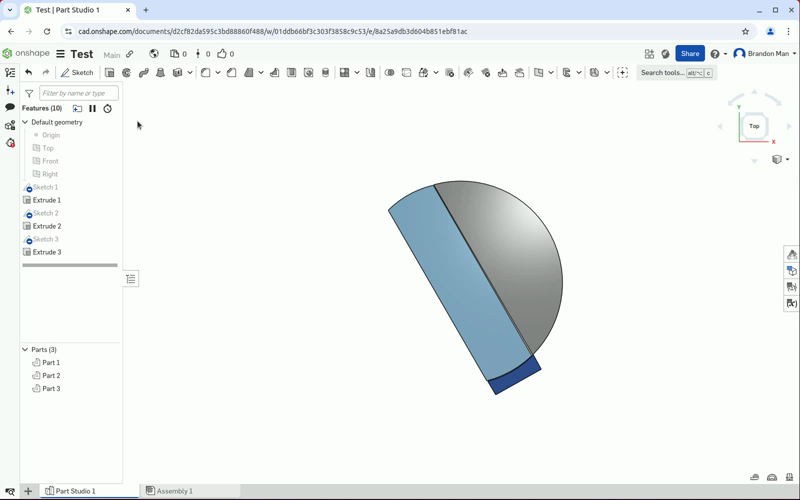
key(shift+h)
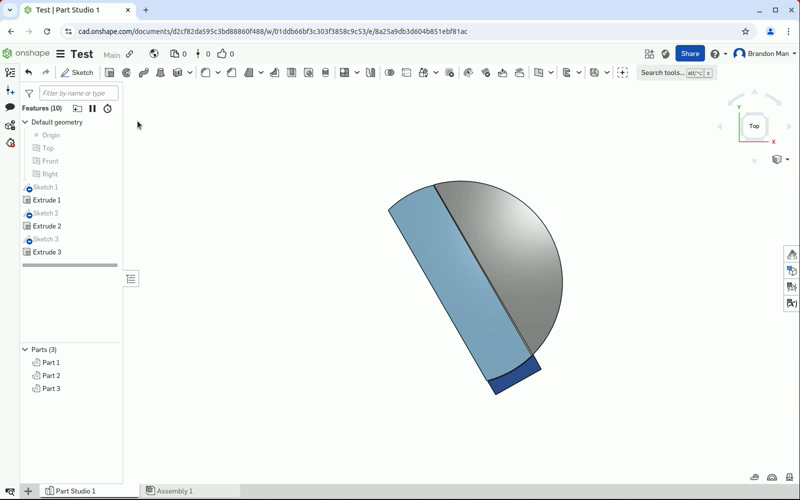
mouse_move(73, 189)
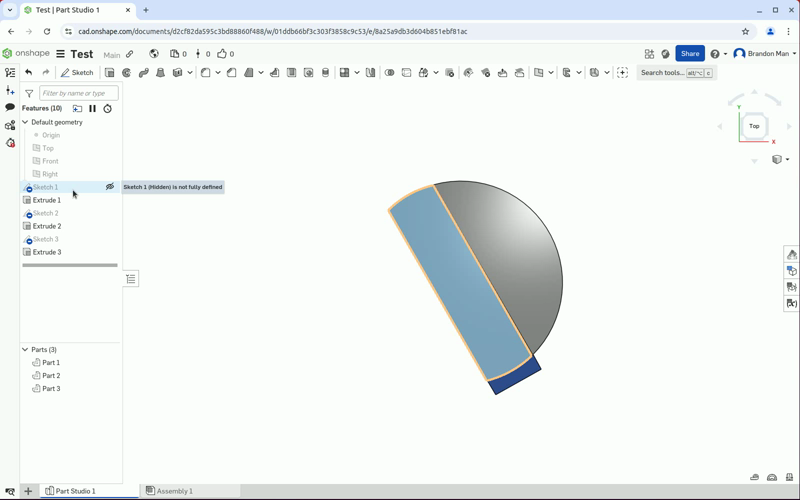
click(73, 189)
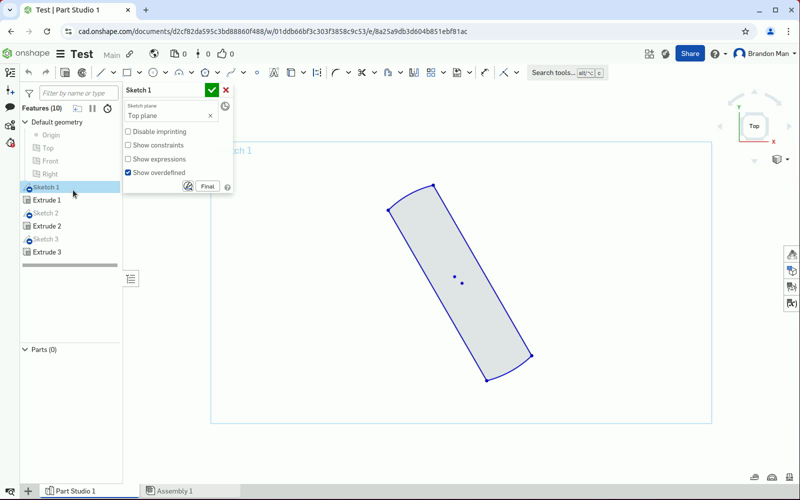
mouse_move(229, 92)
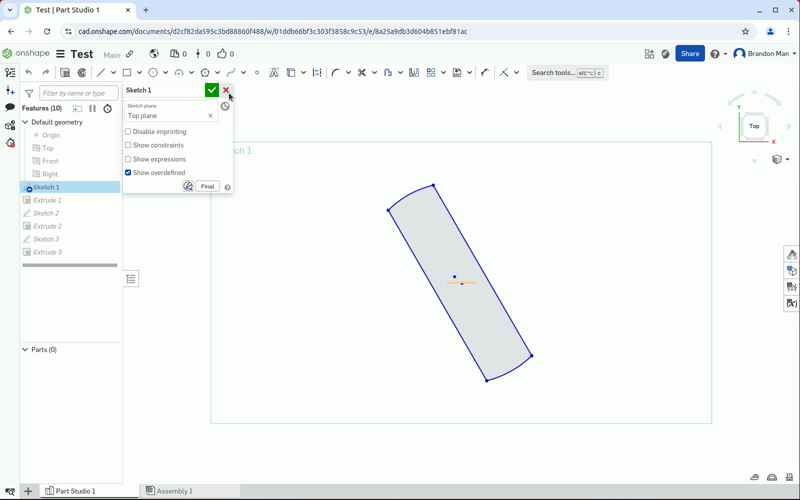
click(229, 92)
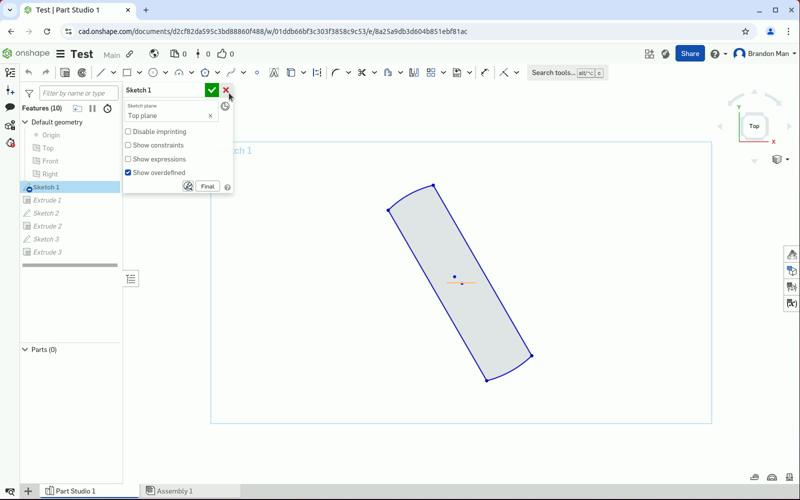
key(shift+s)
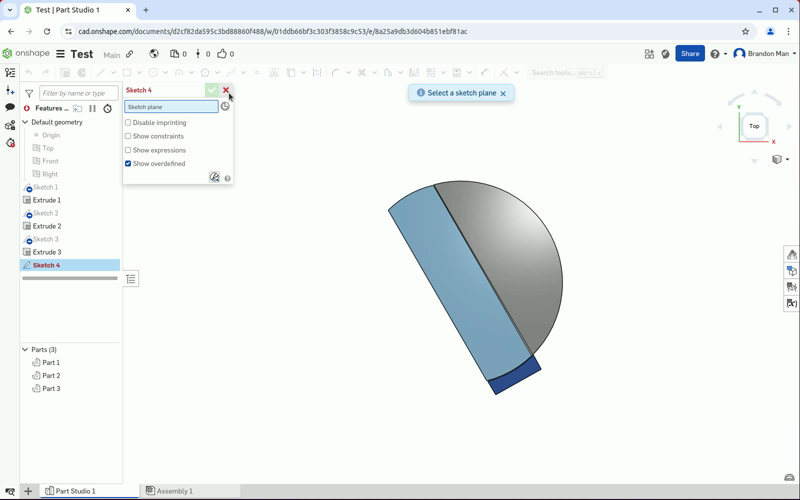
mouse_move(73, 150)
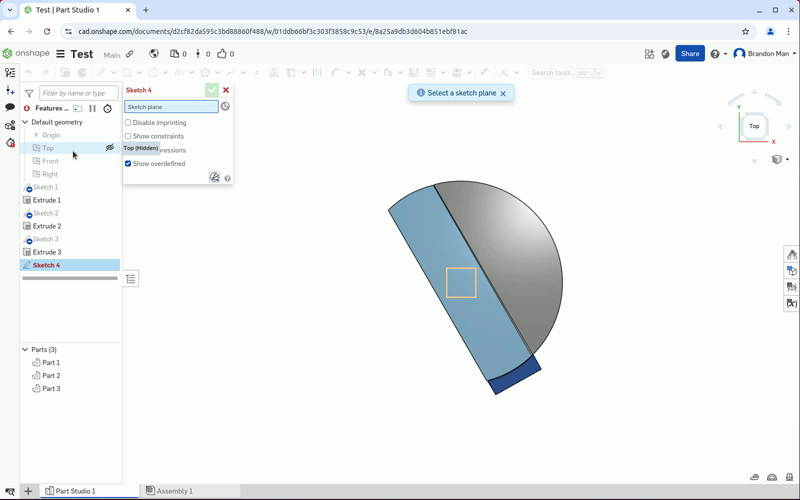
click(73, 150)
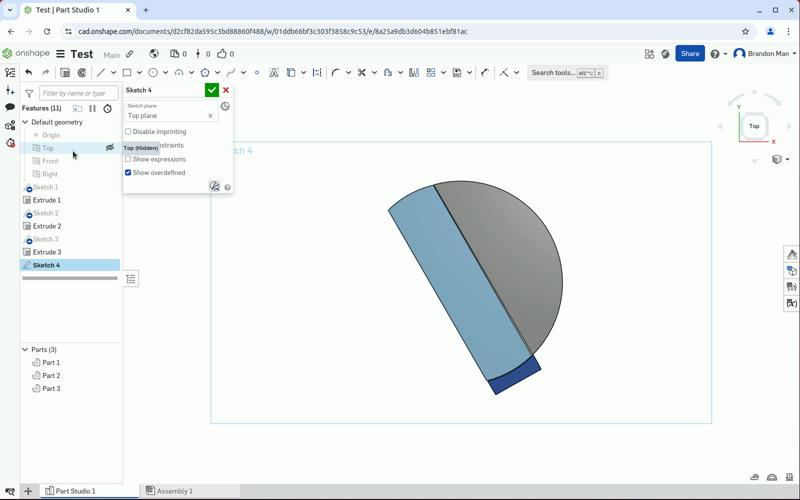
mouse_move(73, 352)
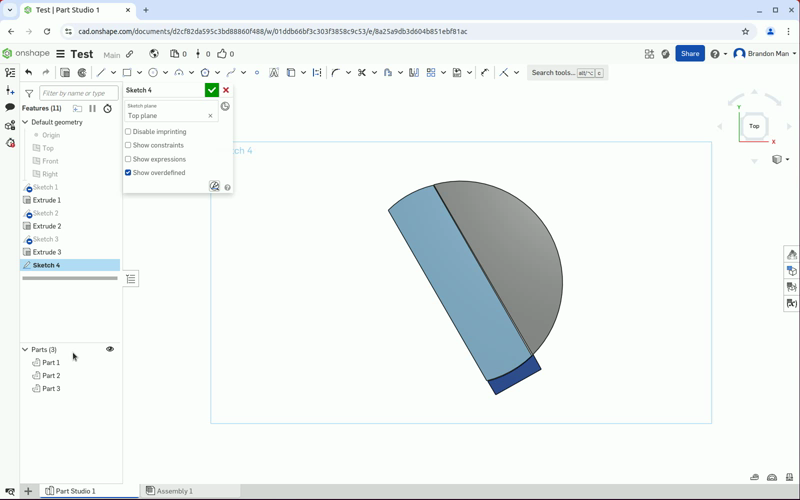
key(y)
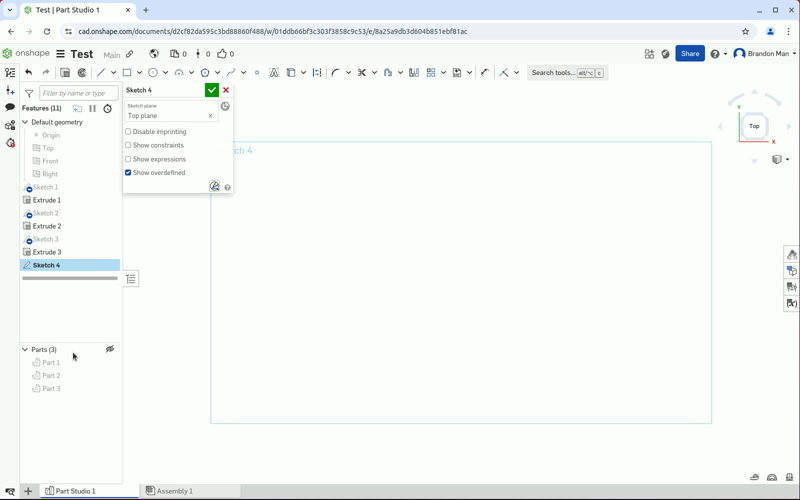
key(l)
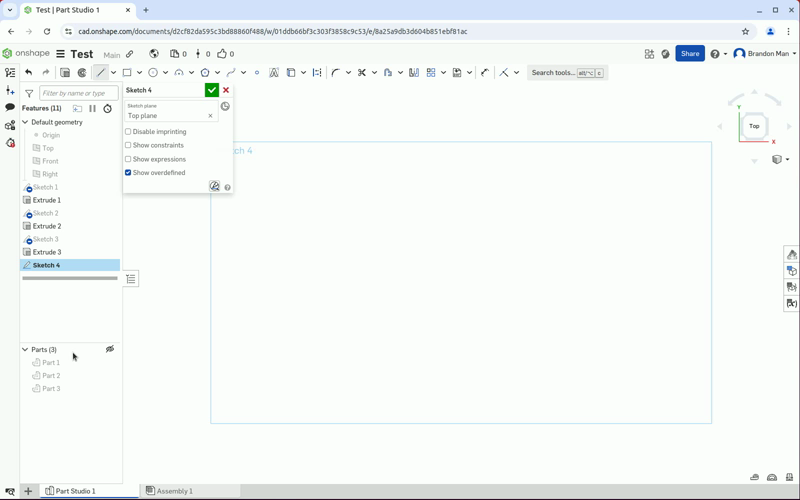
key_down(shift)
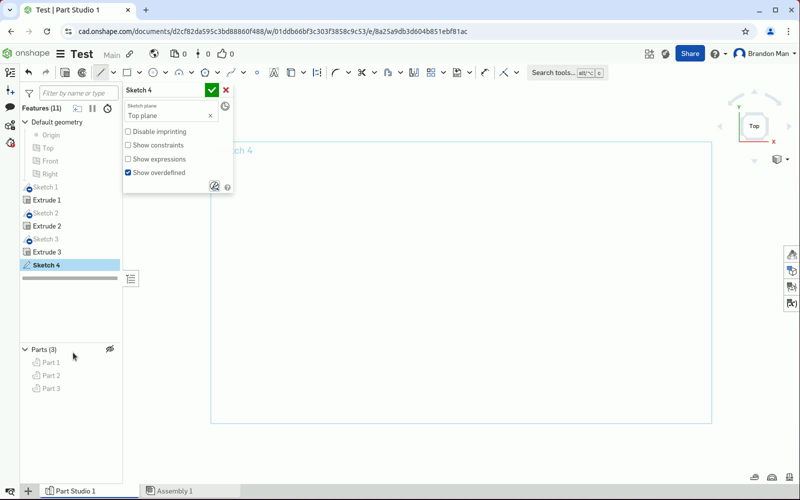
mouse_move(380, 196)
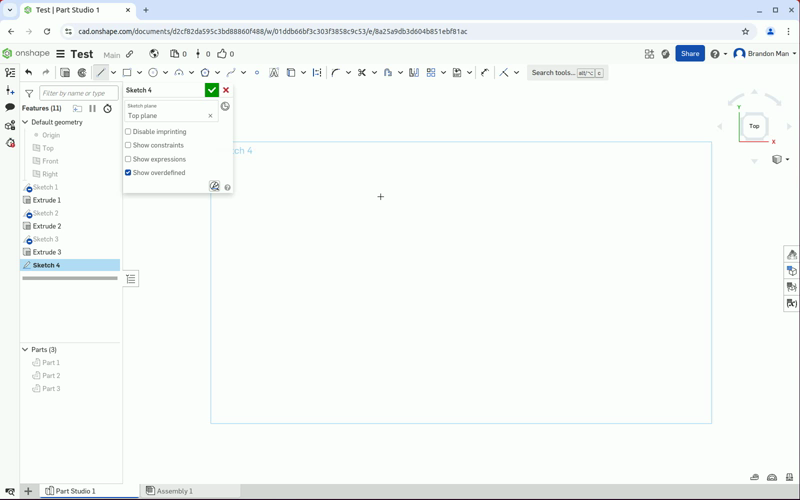
click(380, 196)
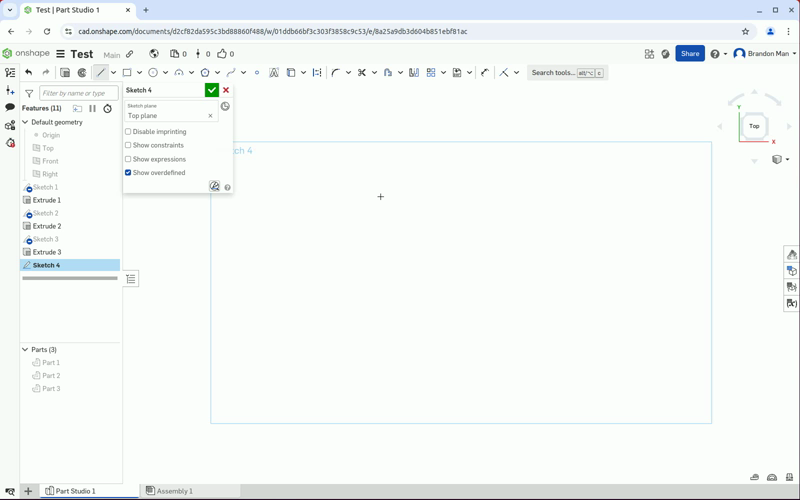
key_up(shift)
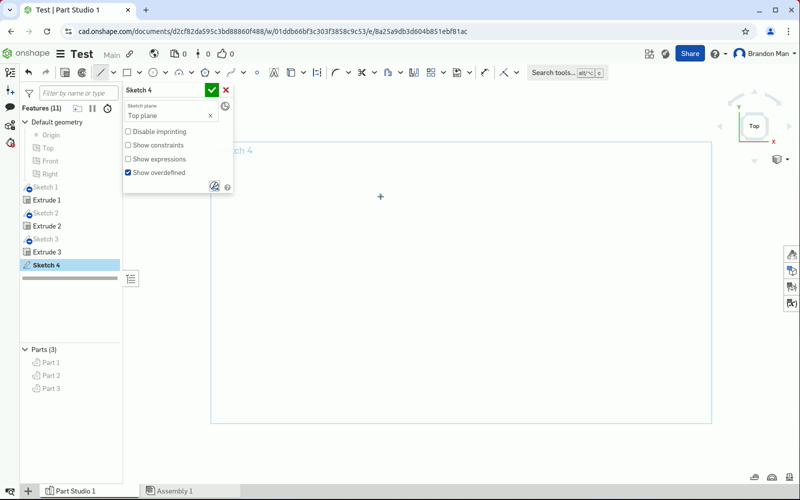
key_down(shift)
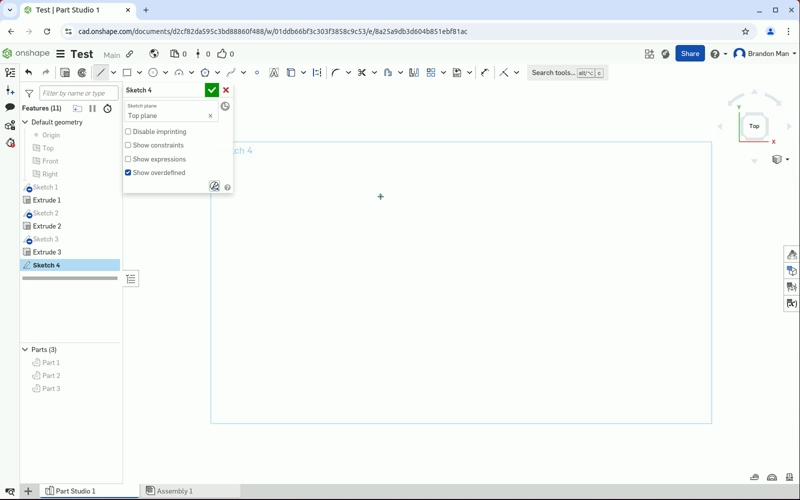
mouse_move(410, 196)
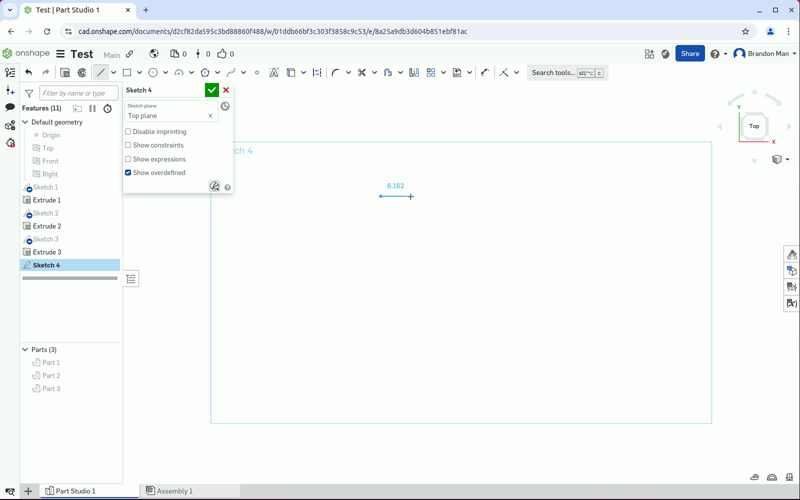
mouse_move(389, 209)
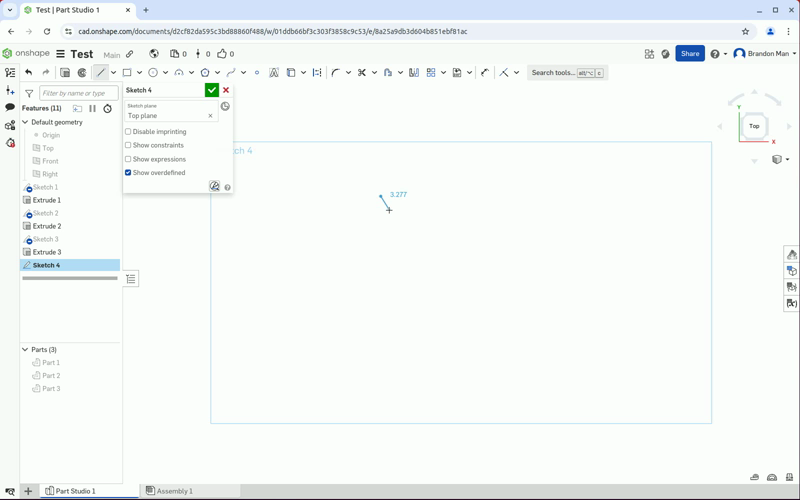
click(389, 209)
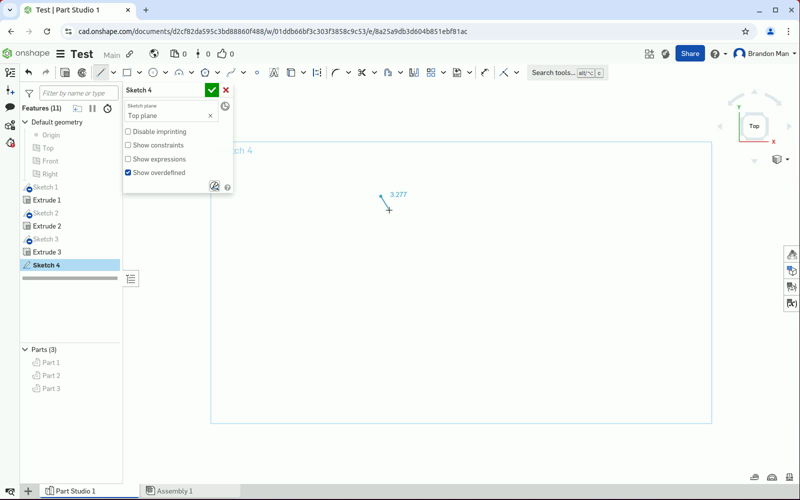
key_up(shift)
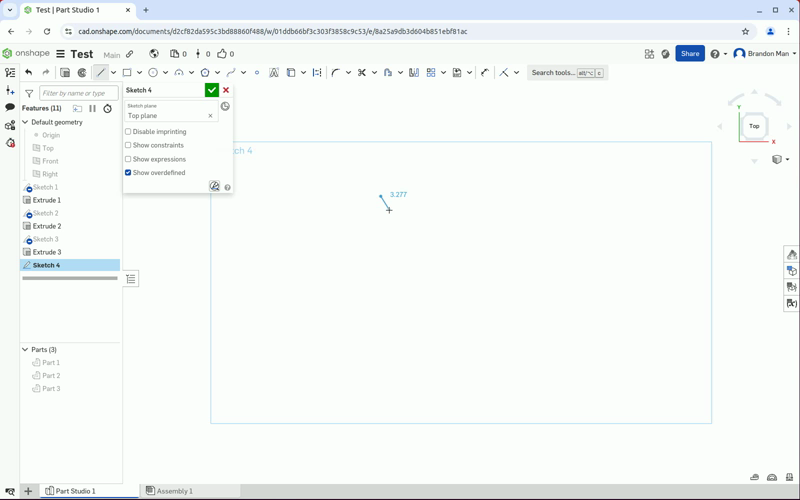
key(esc)
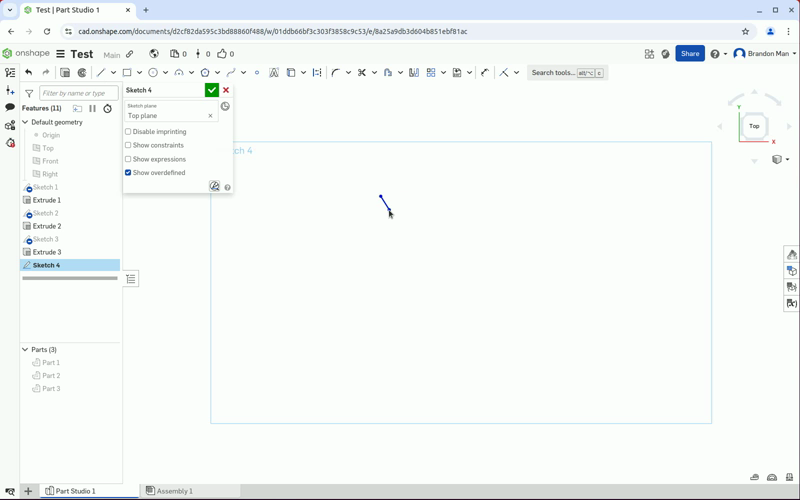
key(a)
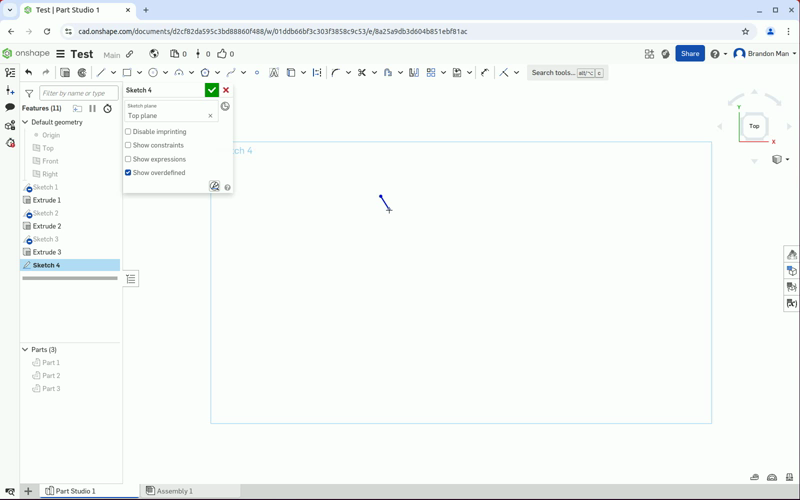
mouse_move(389, 209)
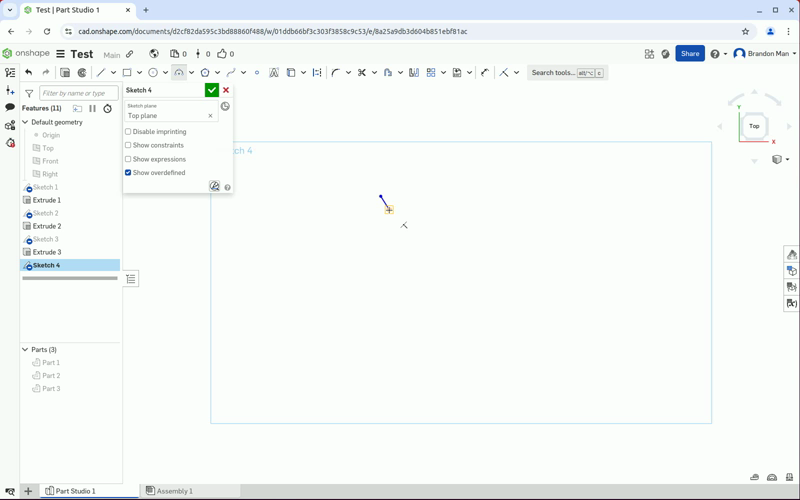
click(389, 209)
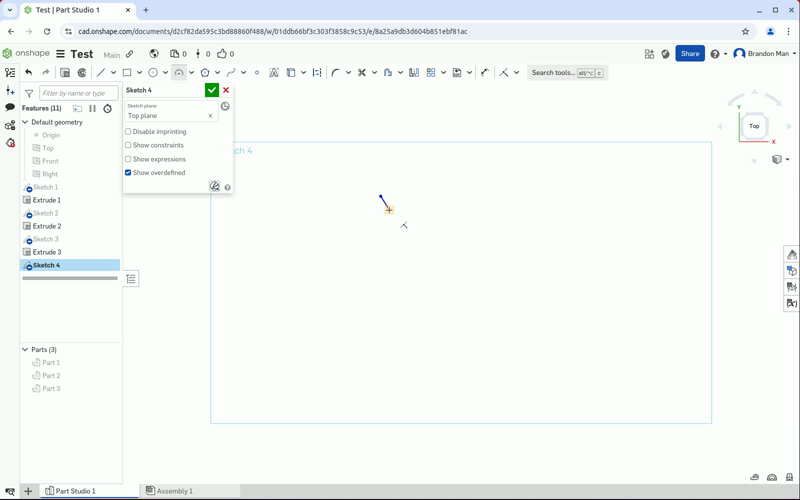
key_down(shift)
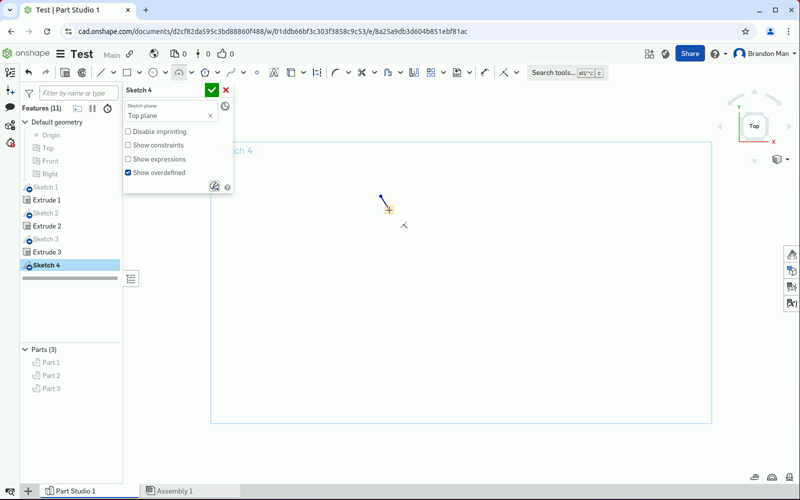
mouse_move(434, 183)
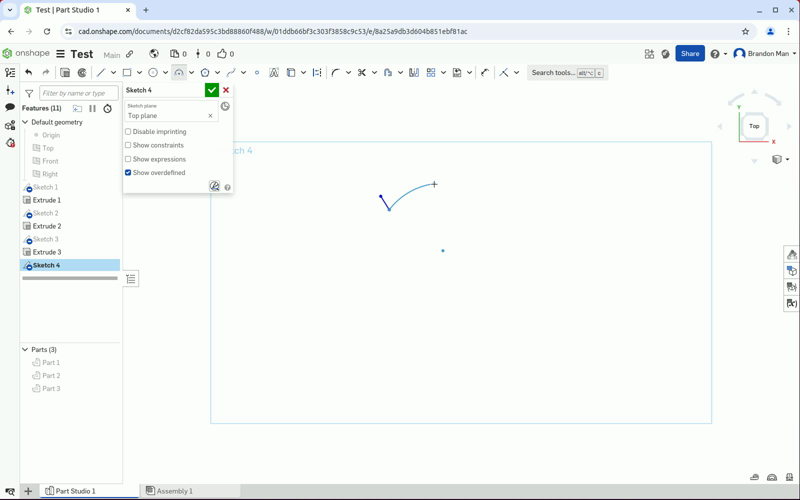
click(434, 183)
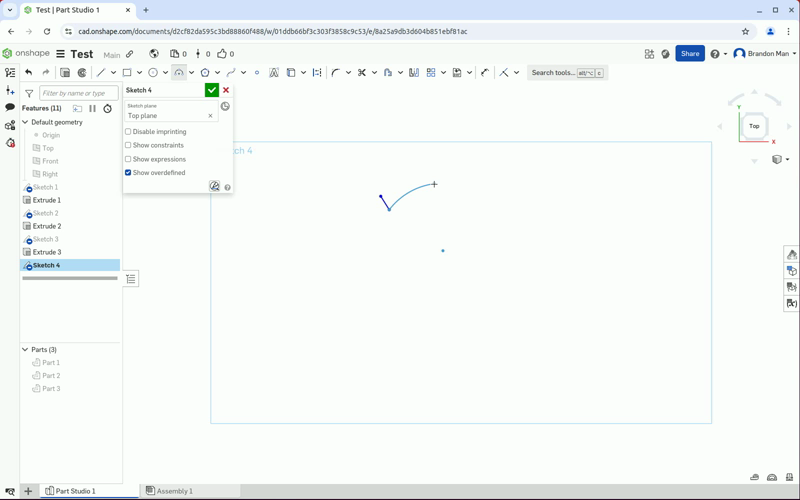
mouse_move(410, 193)
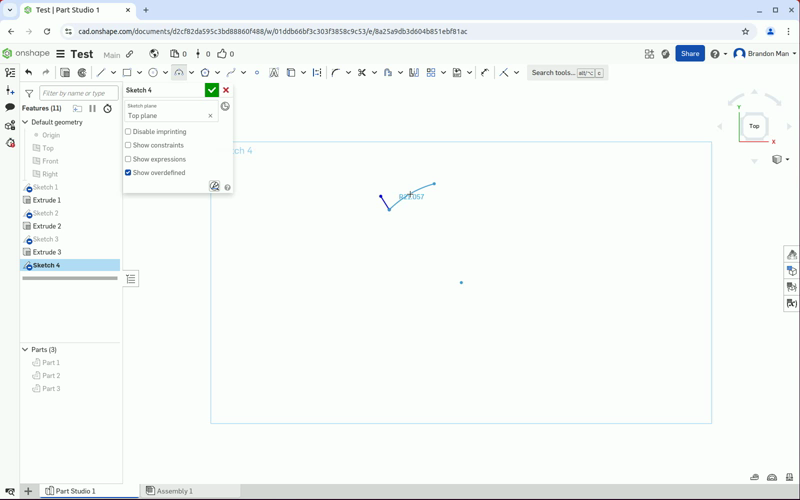
click(410, 193)
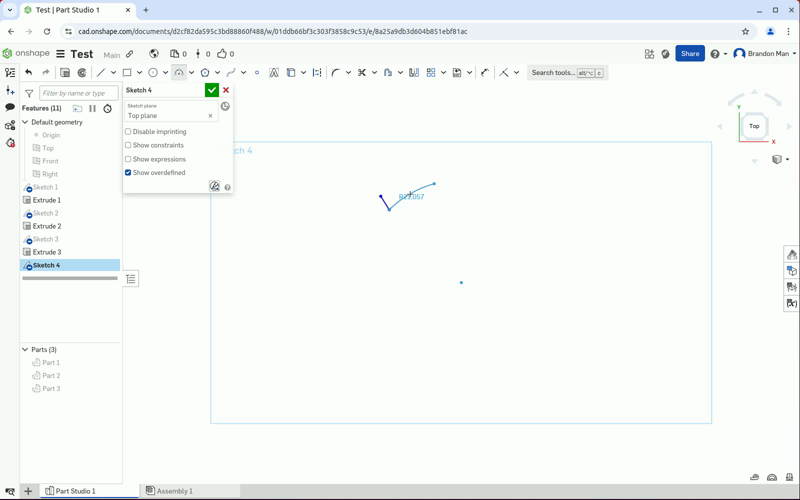
key_up(shift)
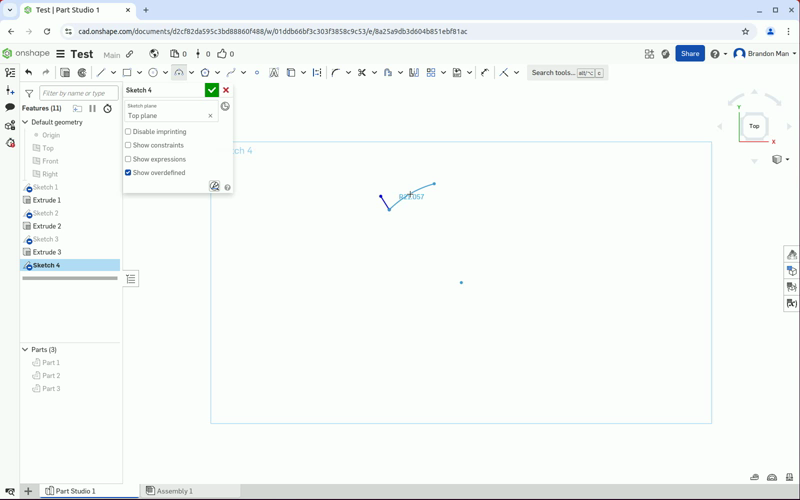
key(esc)
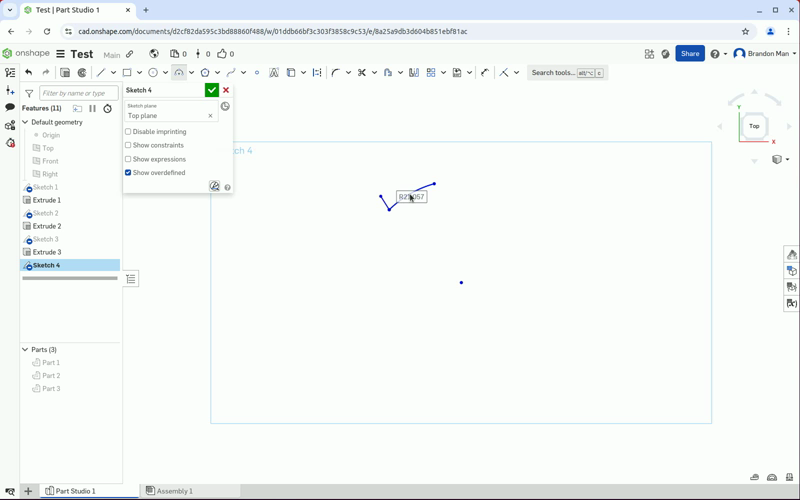
key(l)
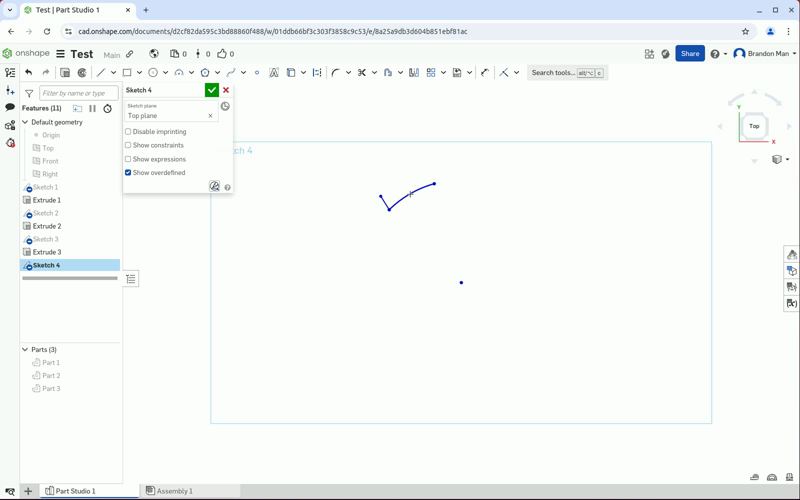
mouse_move(434, 183)
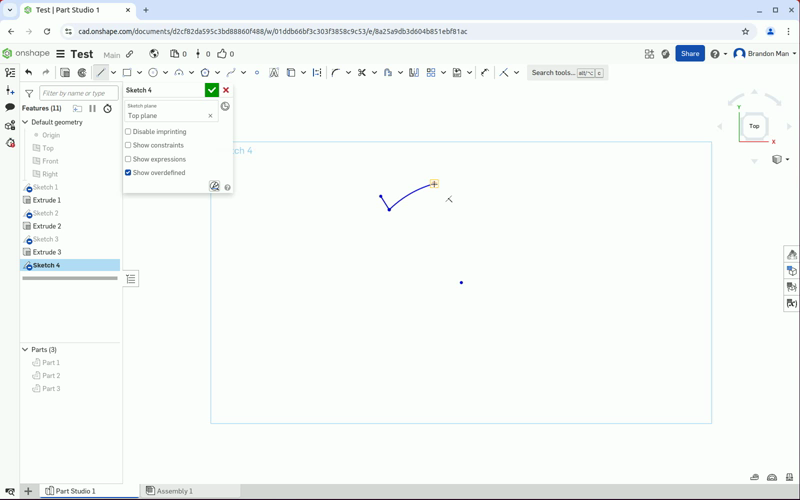
click(434, 183)
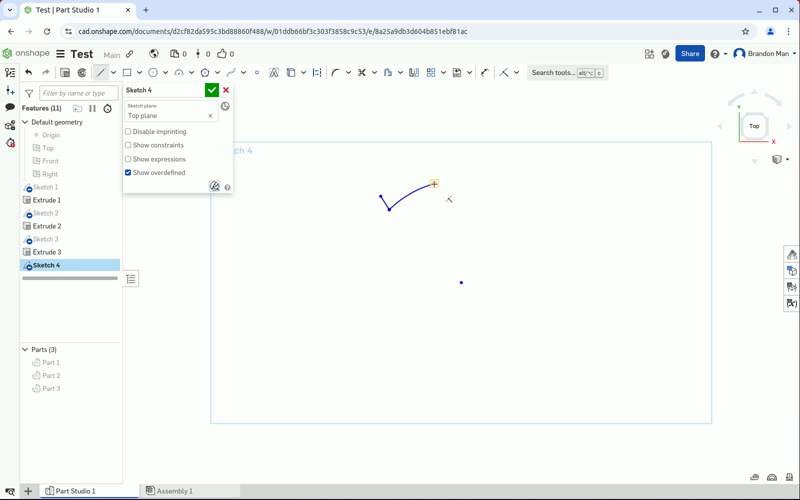
key_down(shift)
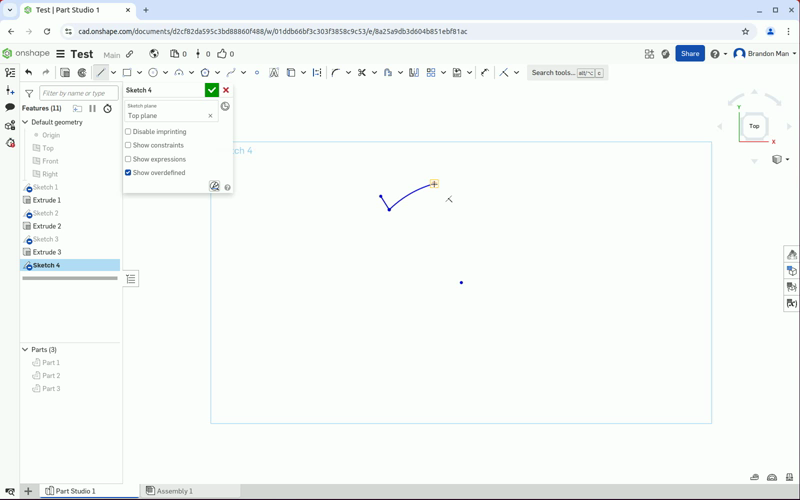
mouse_move(464, 183)
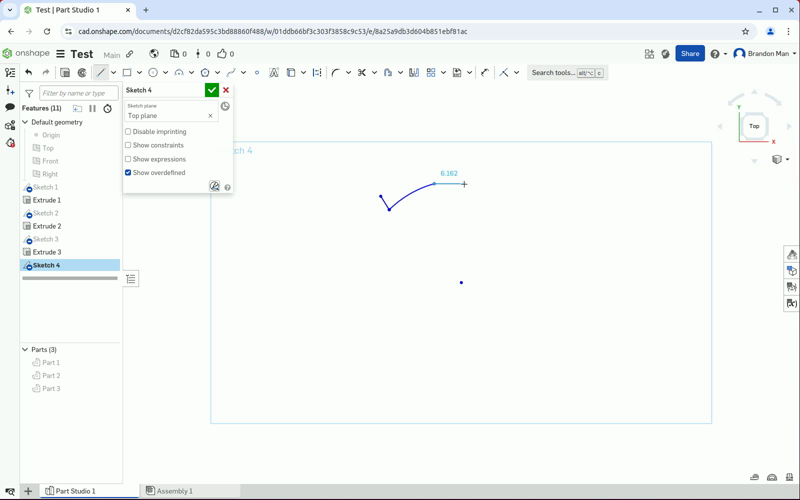
mouse_move(426, 169)
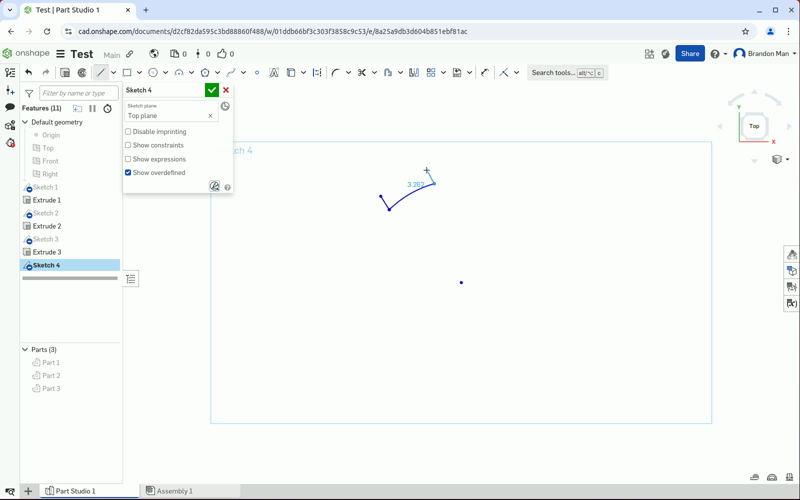
click(426, 169)
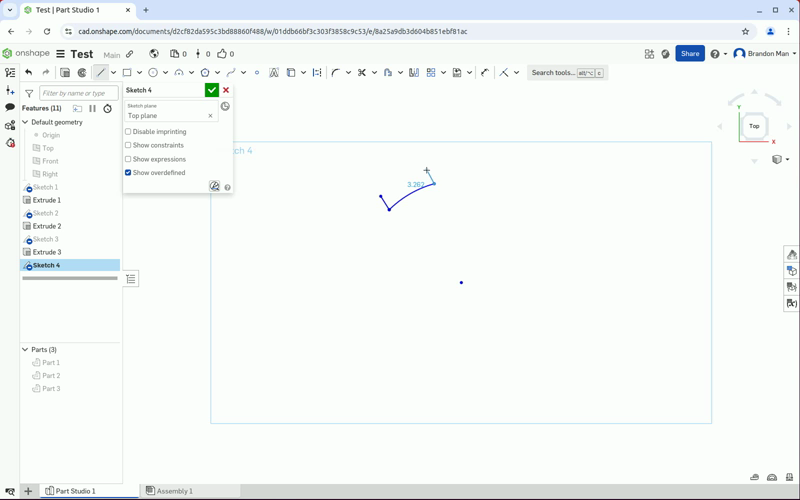
key_up(shift)
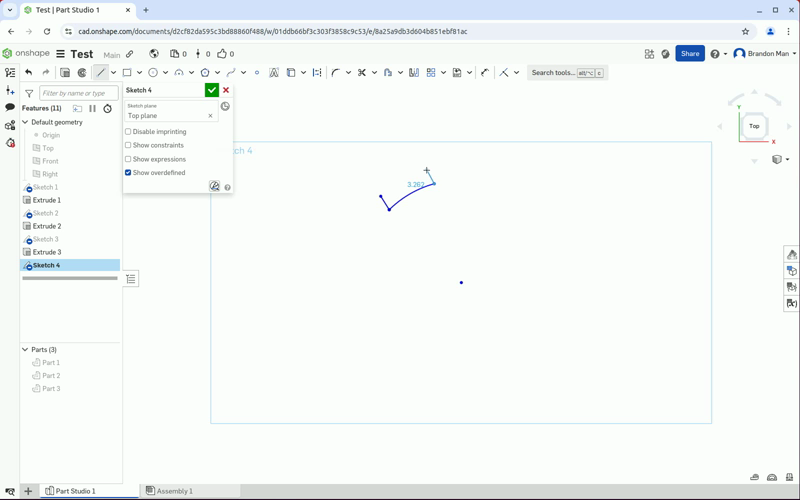
mouse_move(456, 169)
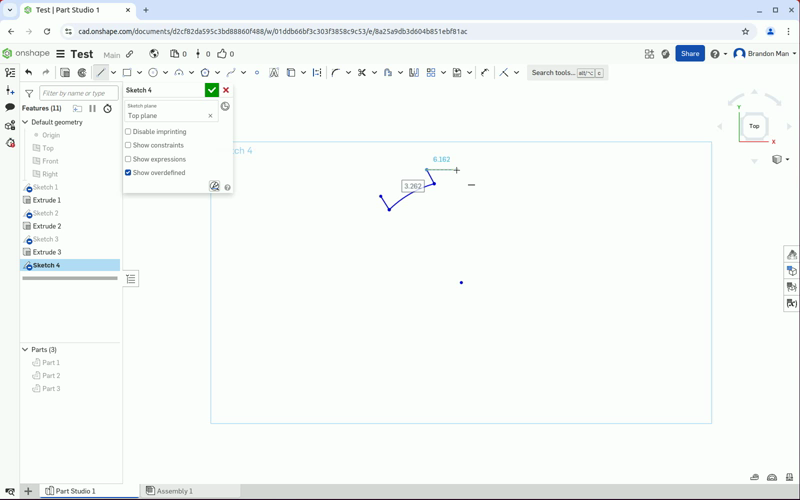
key_down(shift)
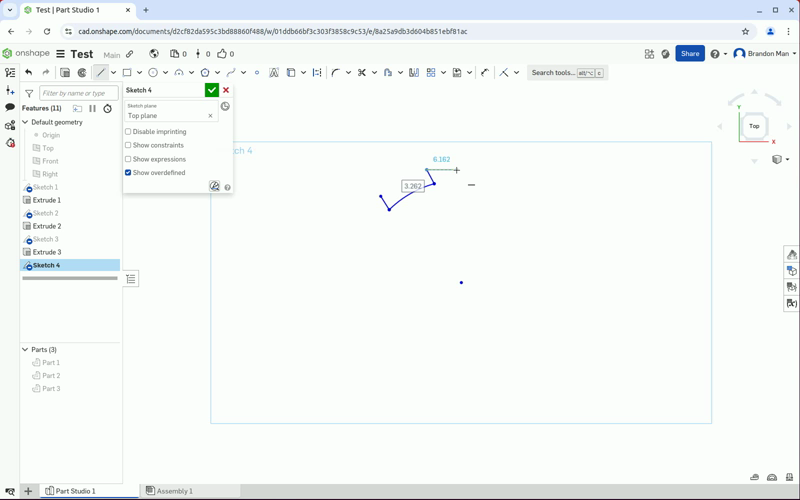
mouse_move(380, 196)
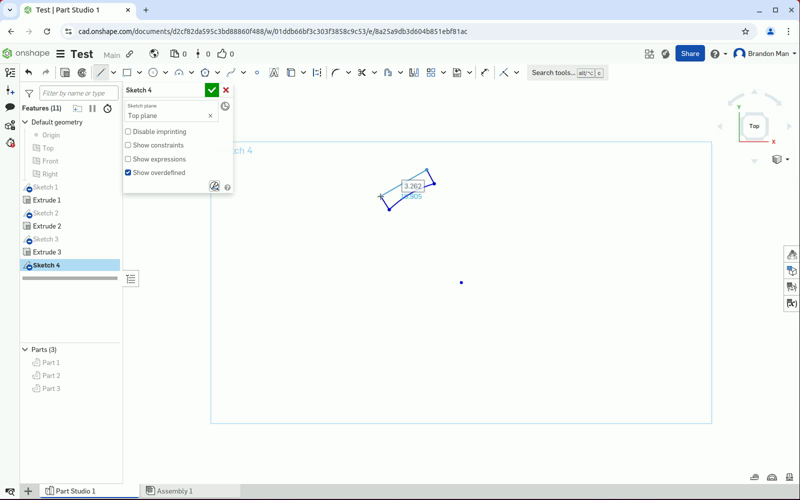
key_up(shift)
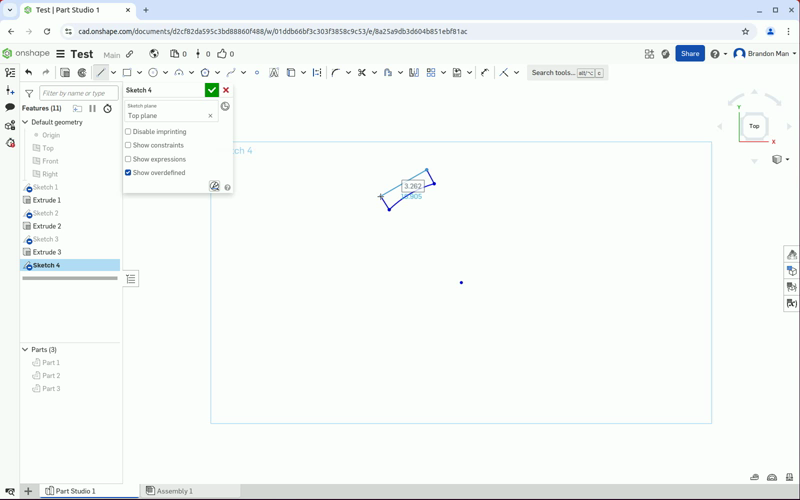
click(380, 196)
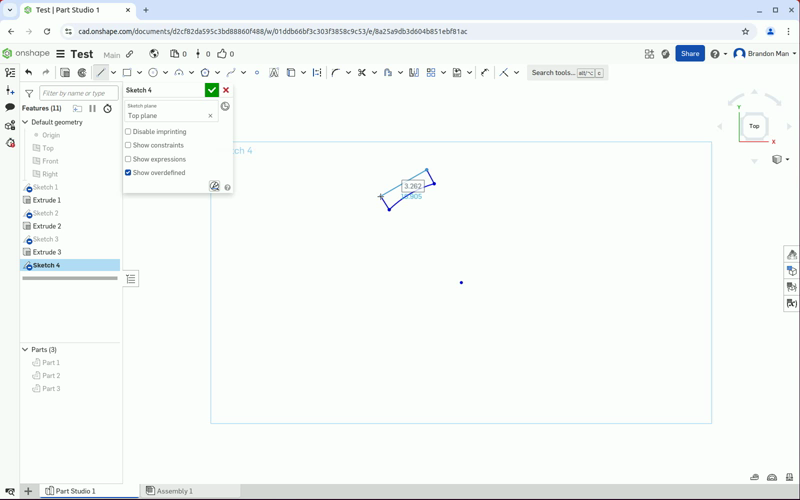
key(esc)
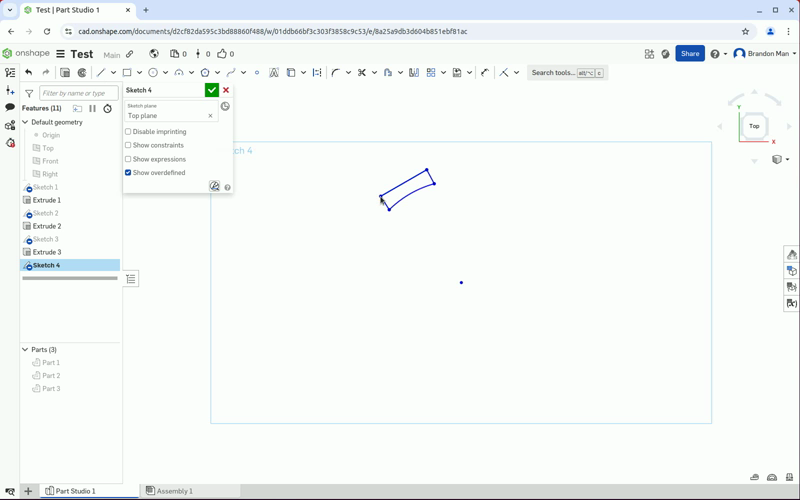
mouse_move(385, 196)
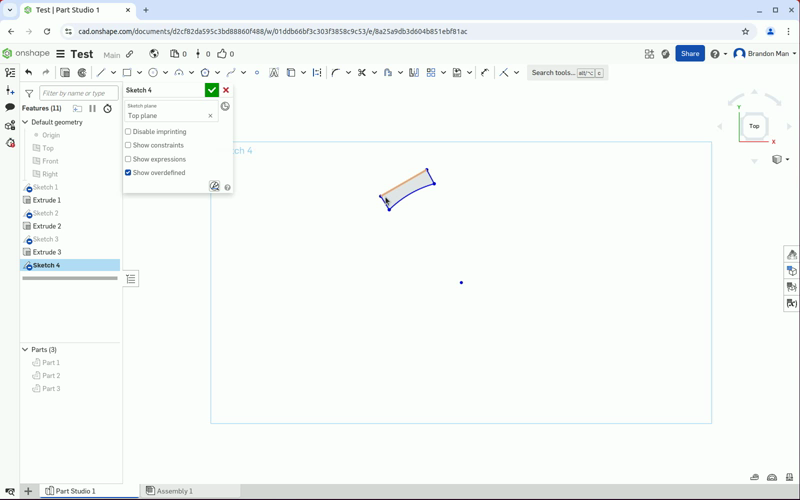
scroll(6)
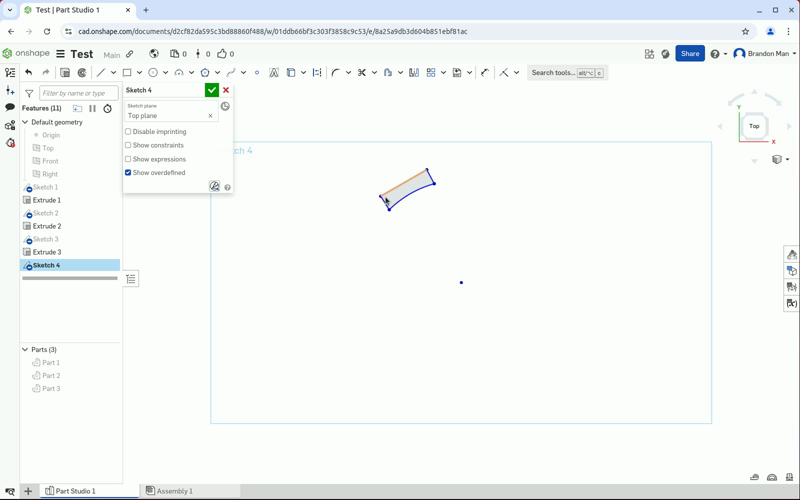
scroll(6)
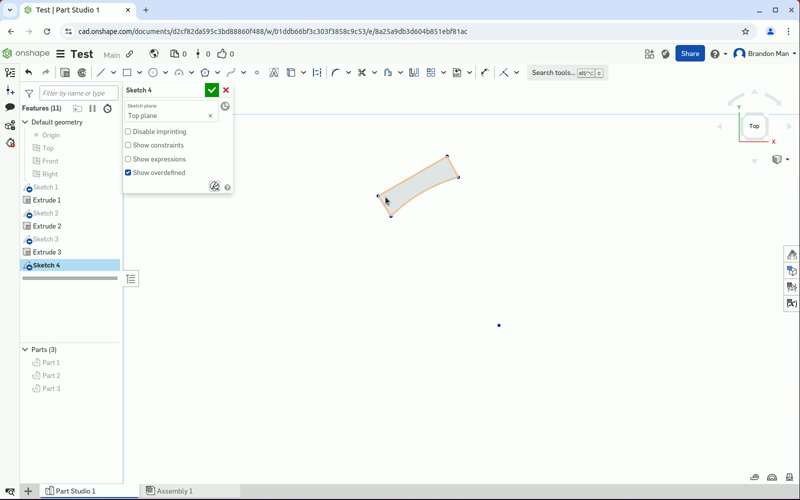
scroll(6)
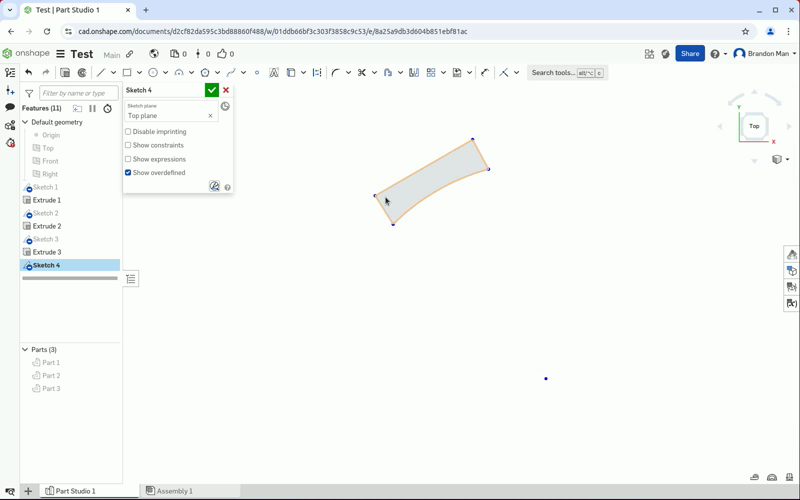
scroll(6)
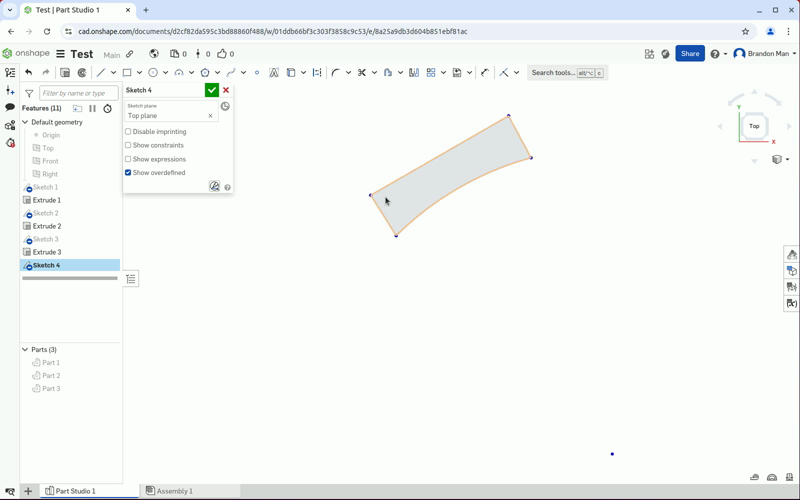
scroll(6)
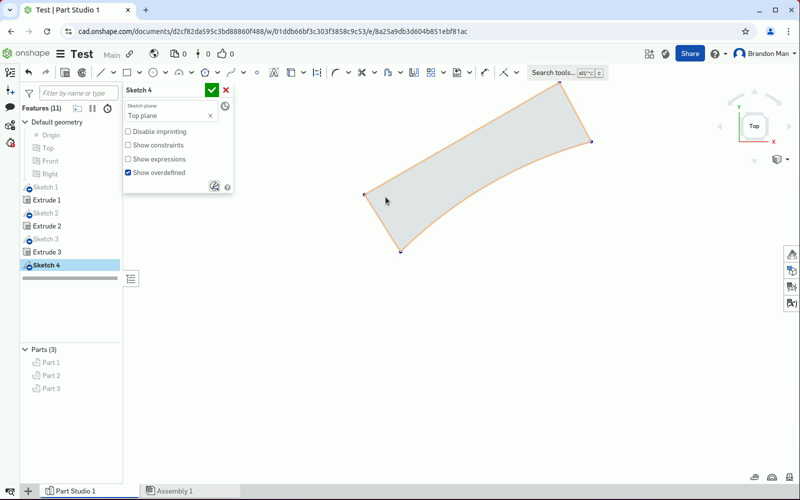
scroll(6)
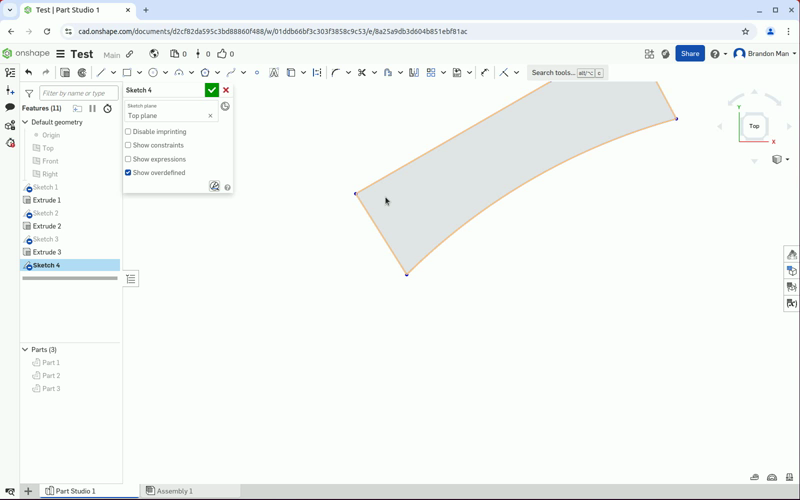
scroll(6)
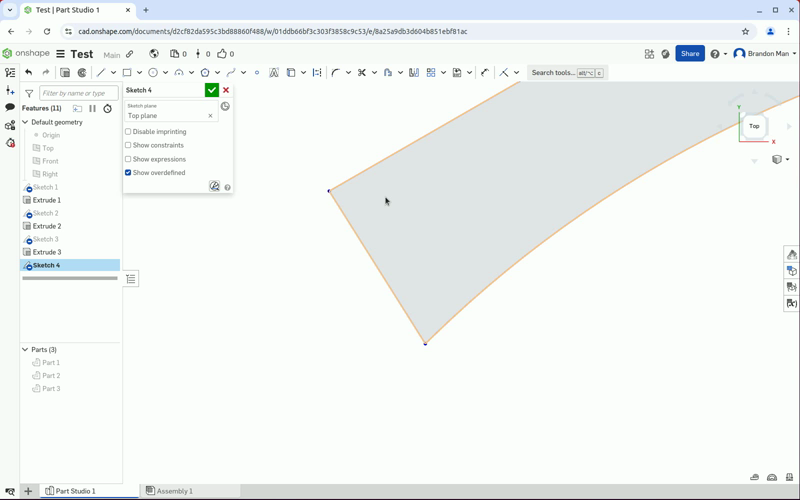
click(385, 196)
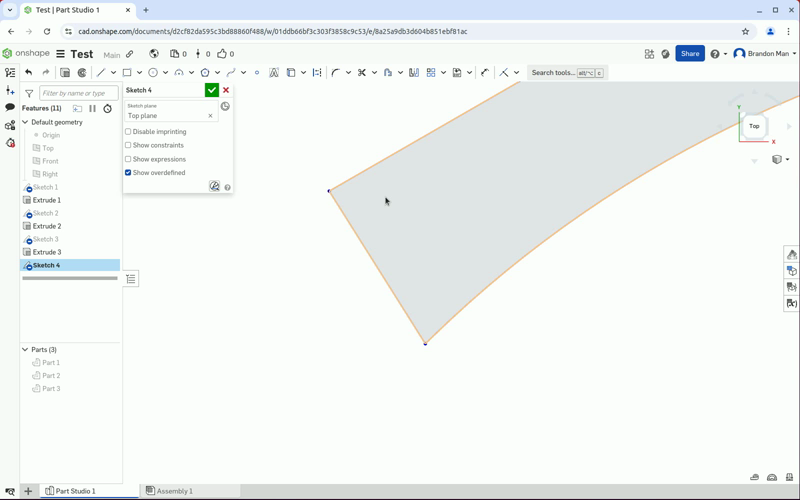
scroll(-6)
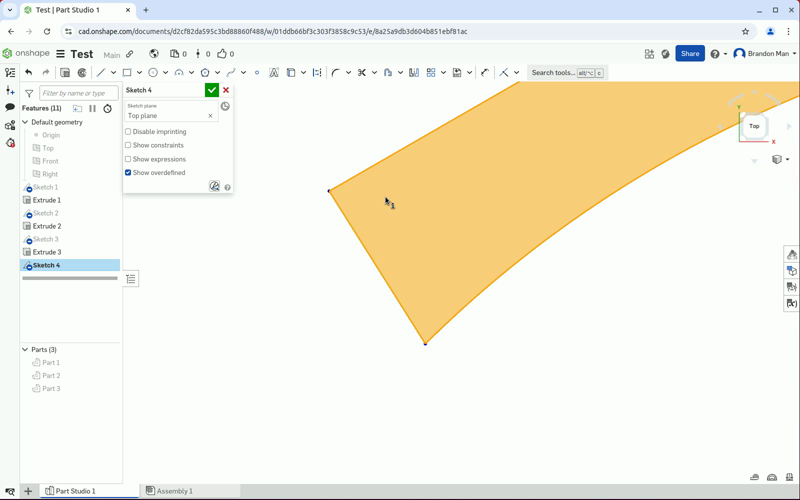
scroll(-6)
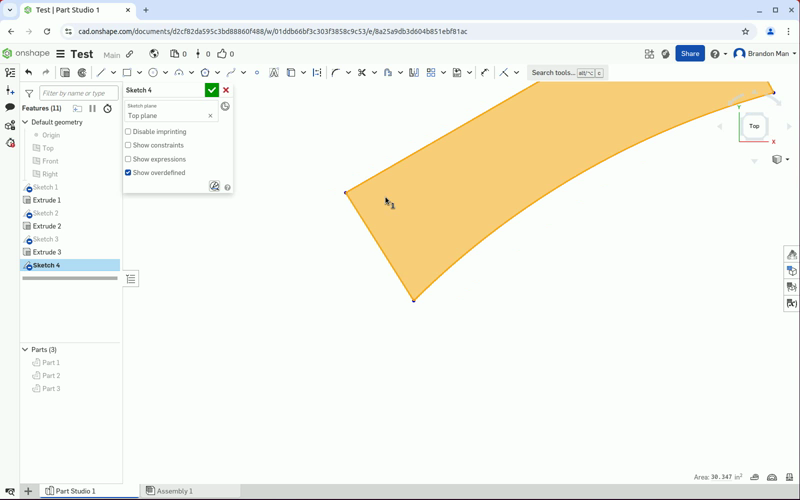
scroll(-6)
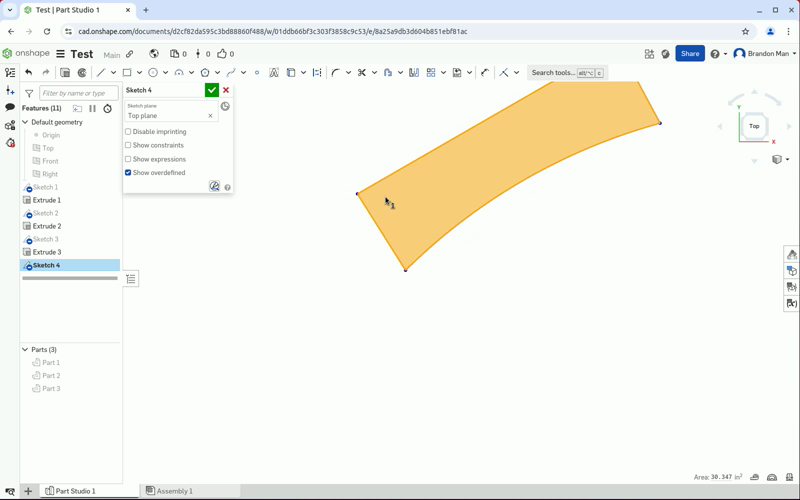
scroll(-6)
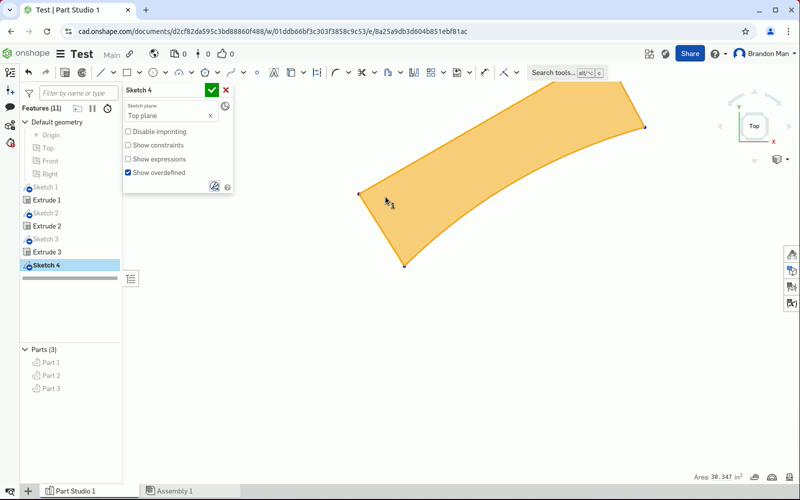
scroll(-6)
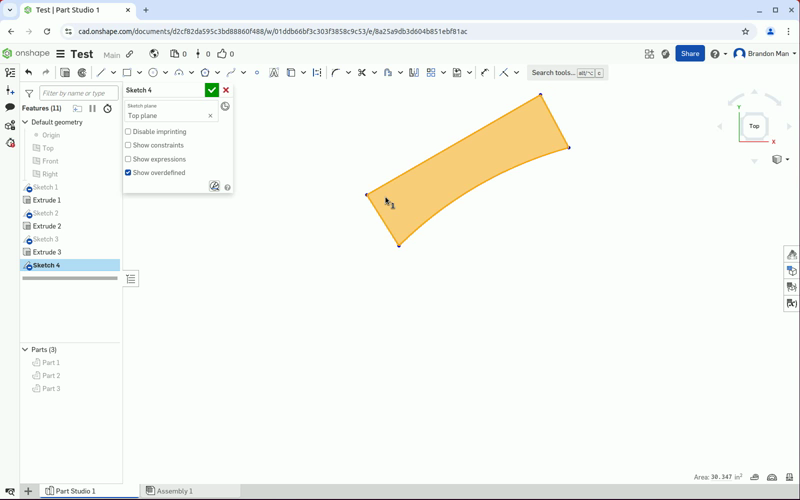
scroll(-6)
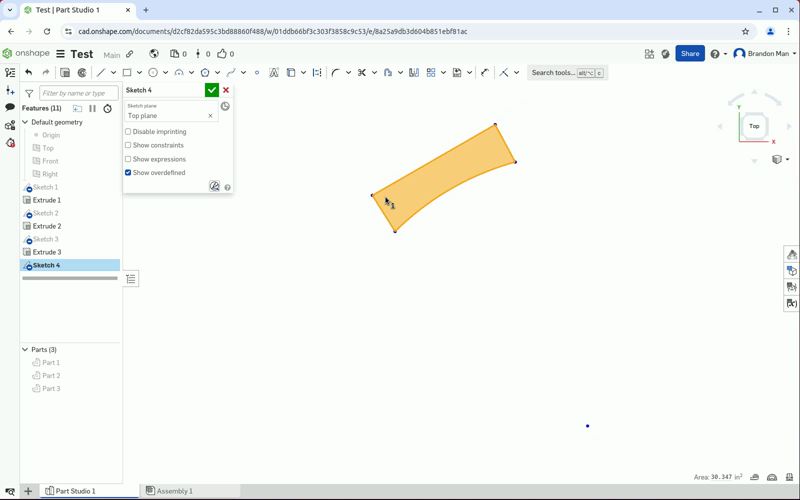
scroll(-6)
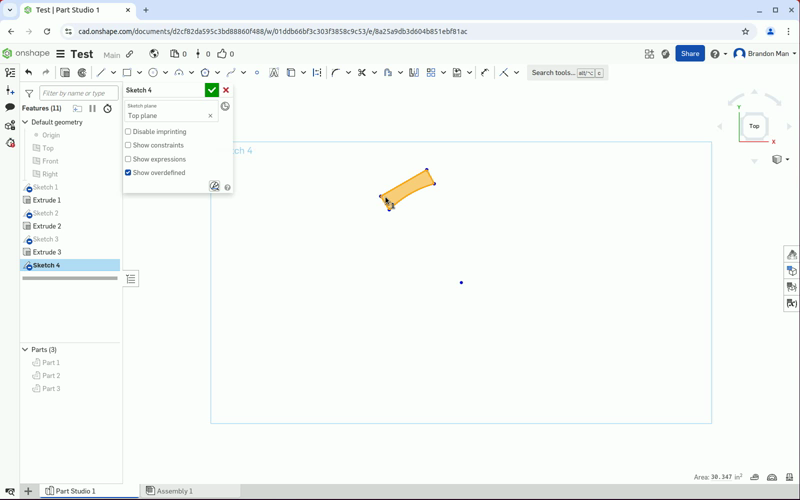
mouse_move(73, 352)
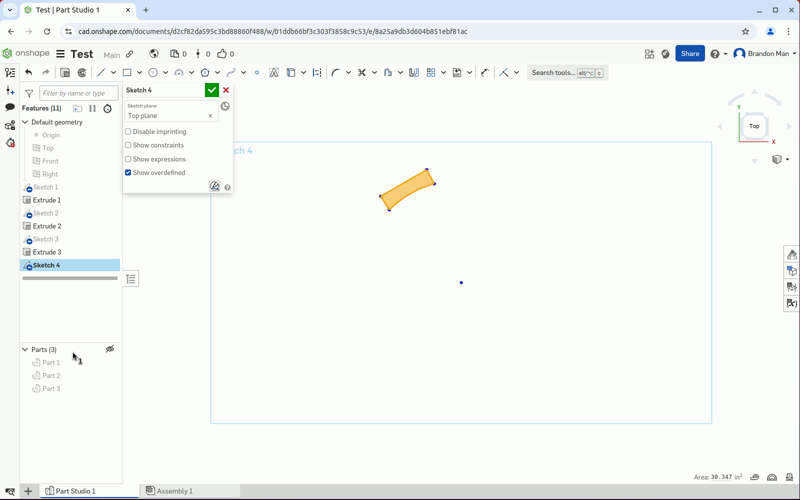
key(shift+y)
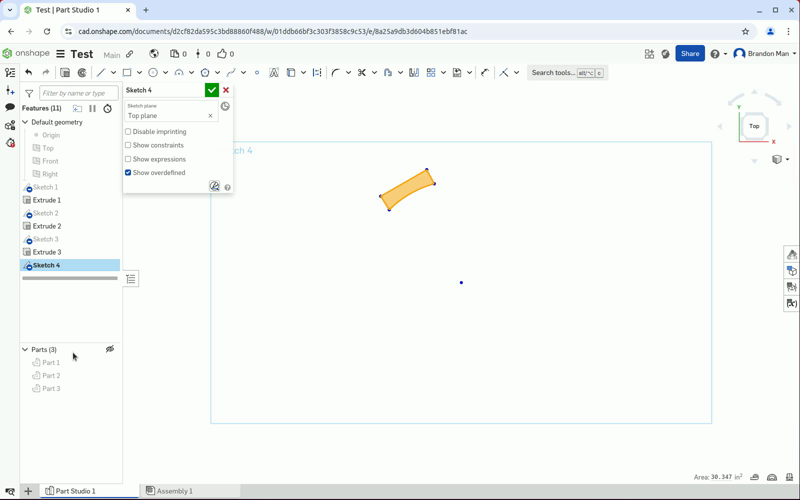
key(shift+e)
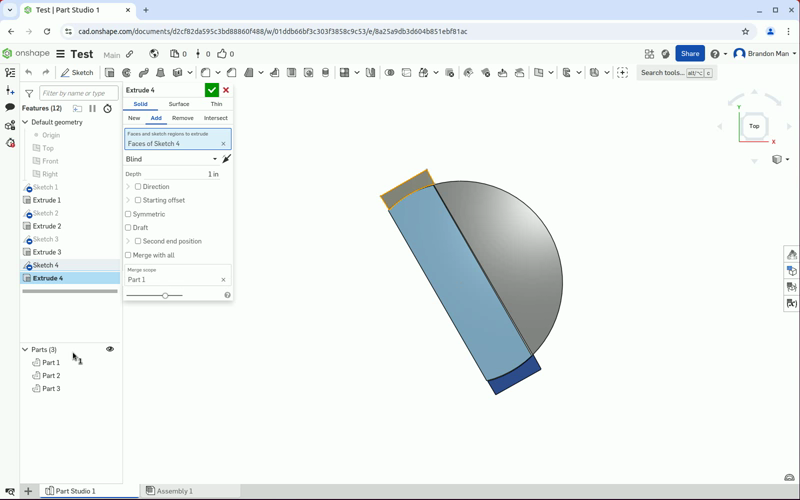
mouse_move(143, 106)
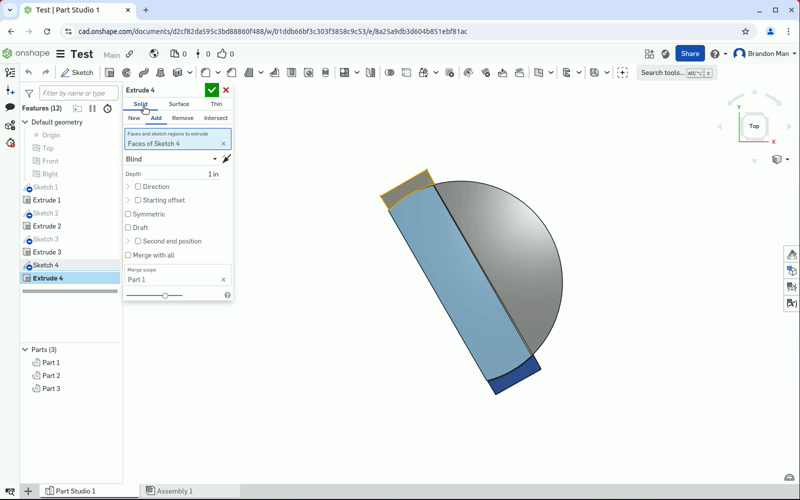
click(143, 106)
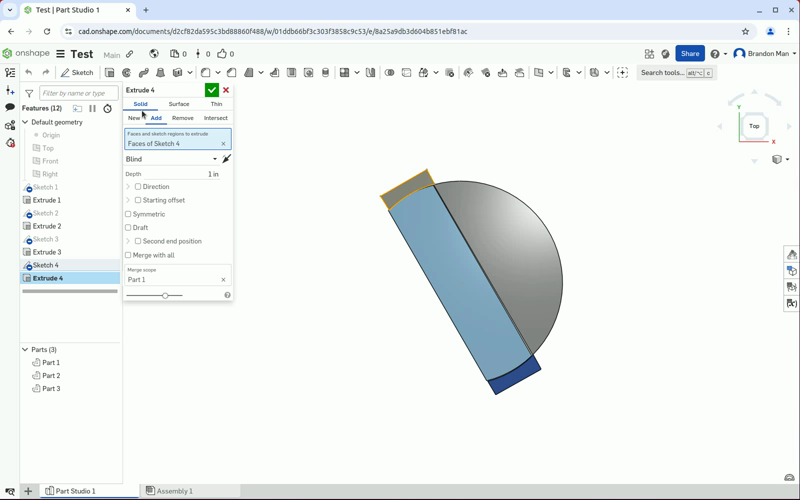
mouse_move(137, 120)
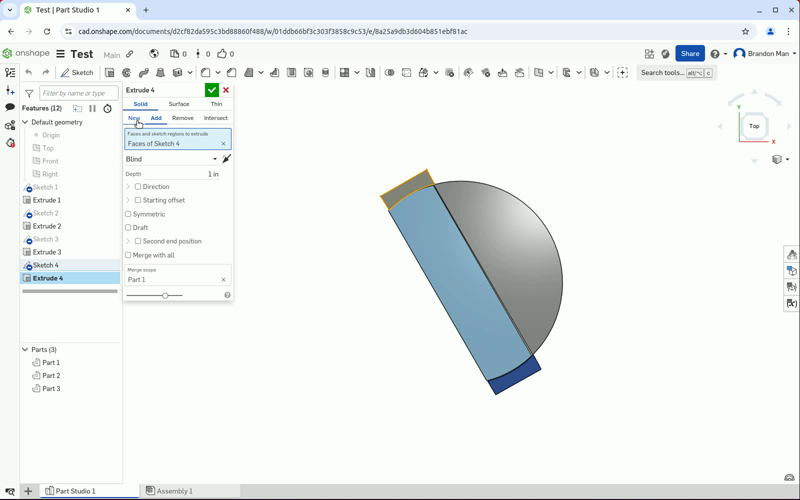
click(137, 120)
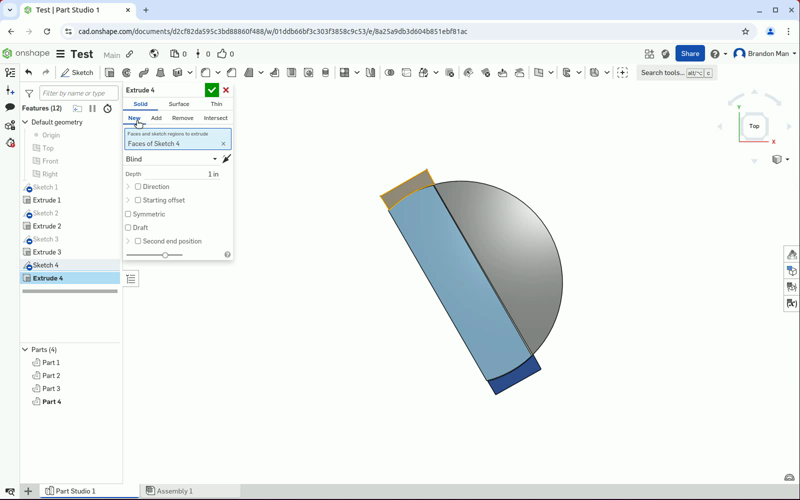
key(tab, 4)
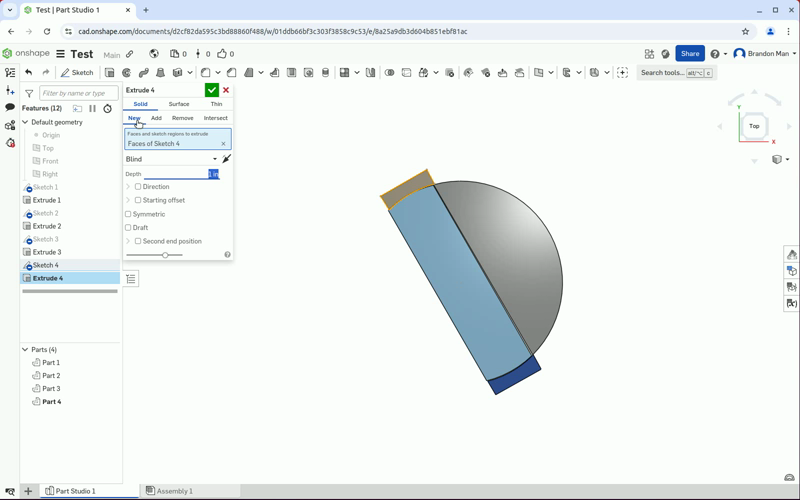
text(18.294)
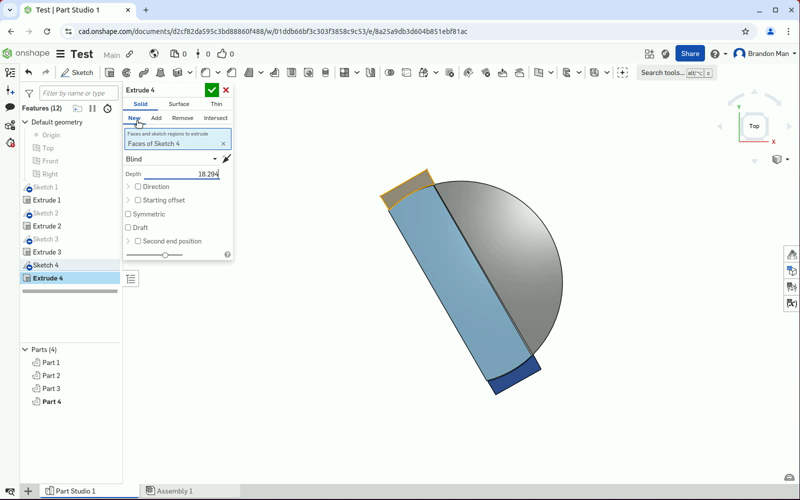
key(tab, 3)
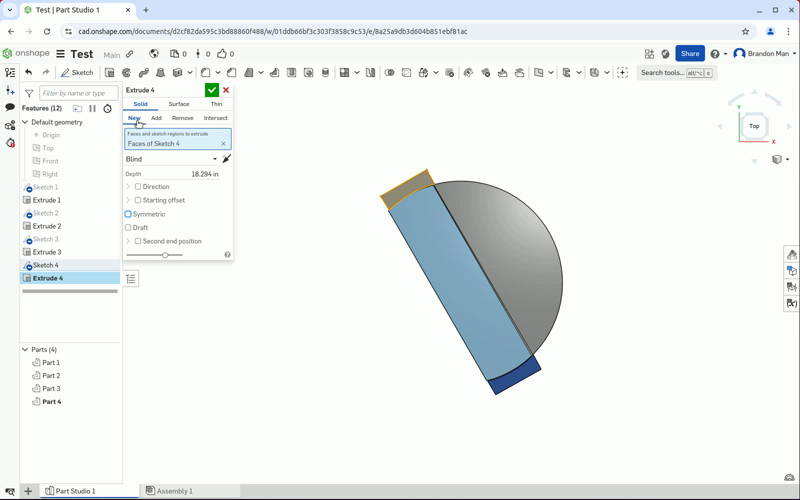
key(space)
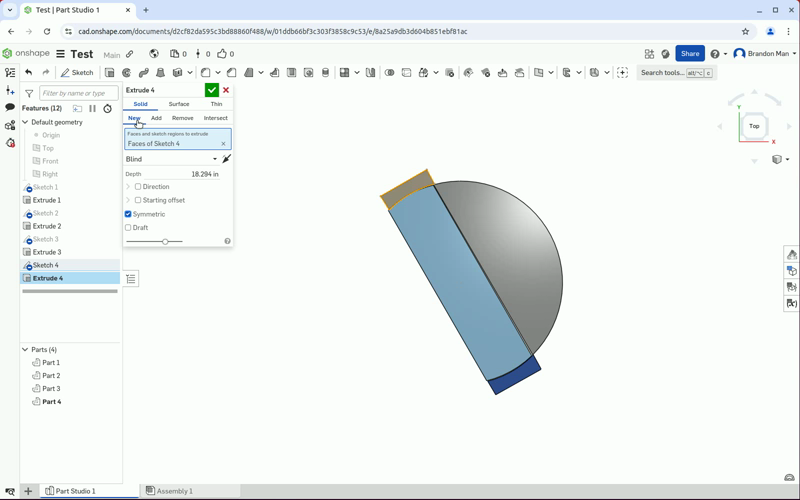
key(enter)
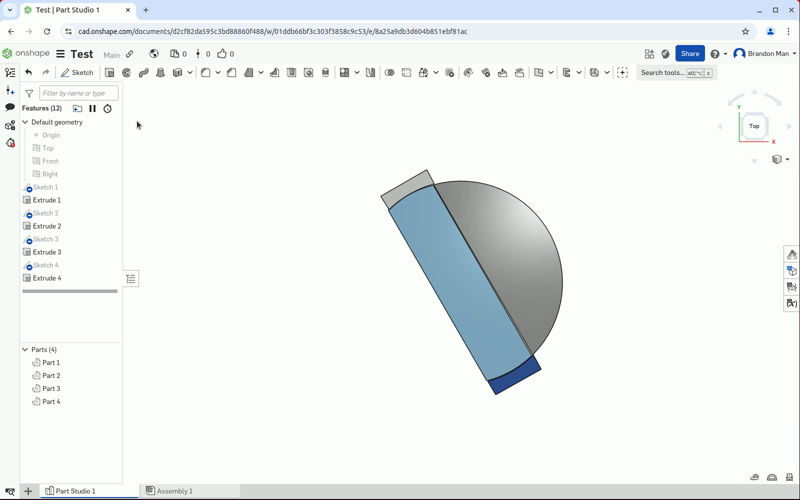
key(shift+h)
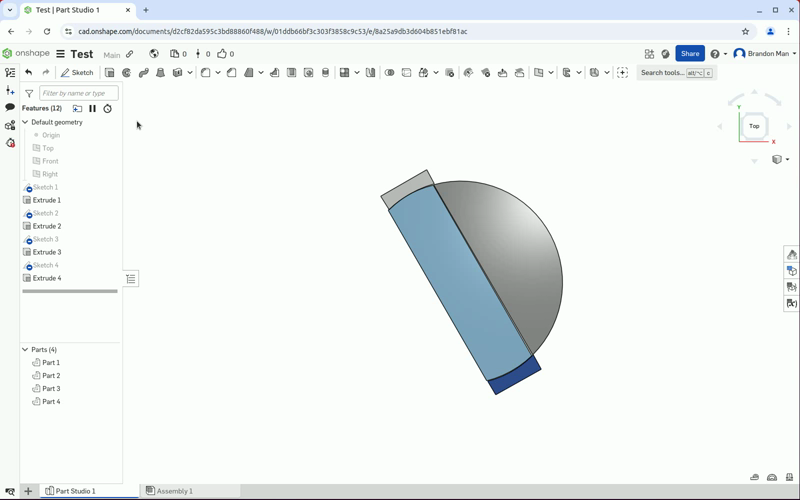
key(shift+h)
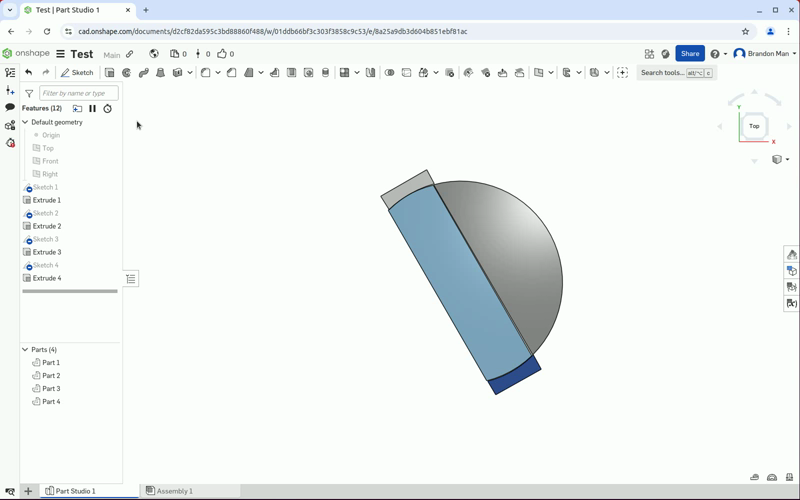
mouse_move(73, 189)
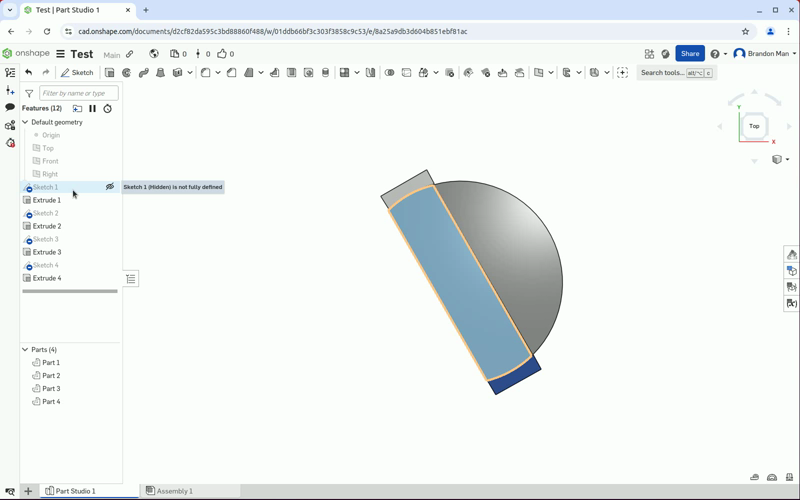
click(73, 189)
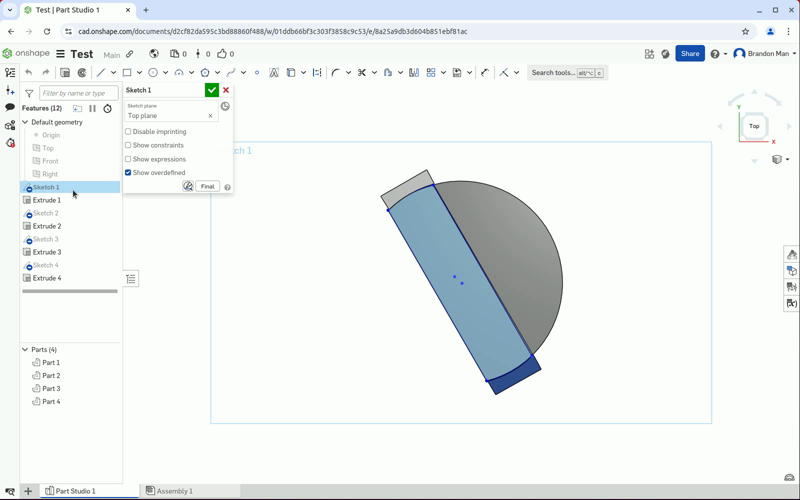
mouse_move(229, 92)
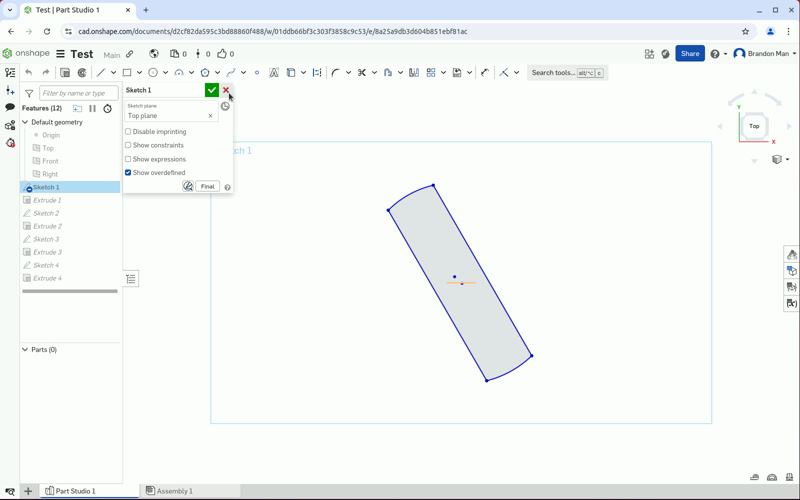
click(229, 92)
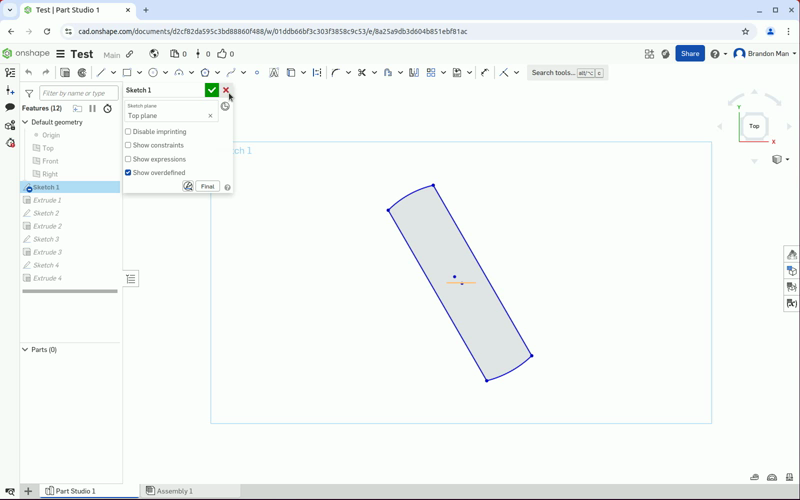
key(shift+s)
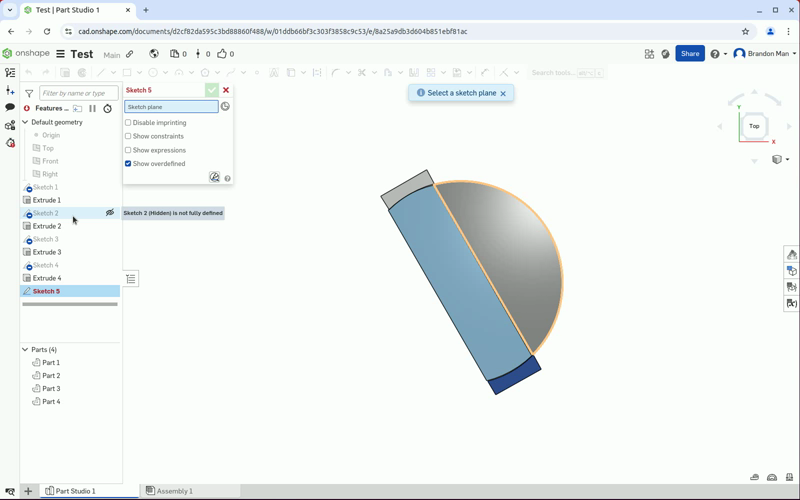
scroll(3)
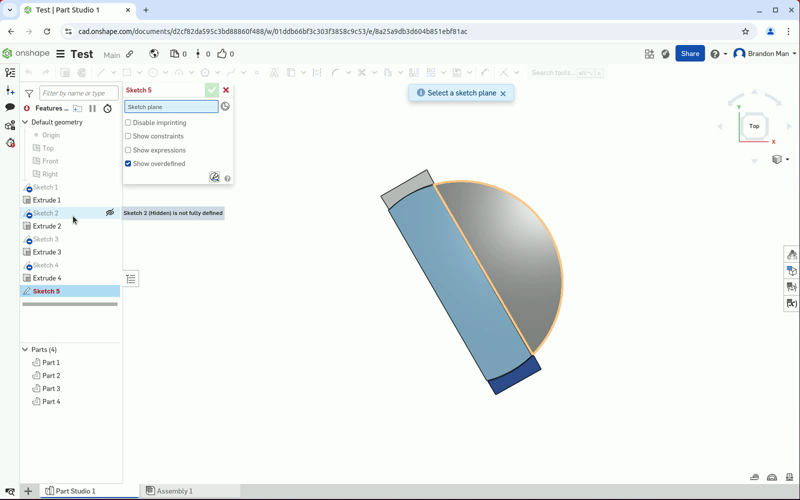
mouse_move(73, 150)
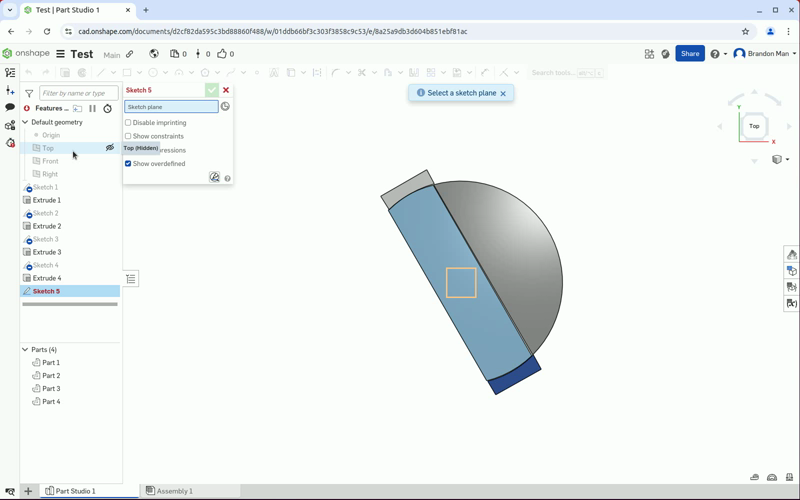
click(73, 150)
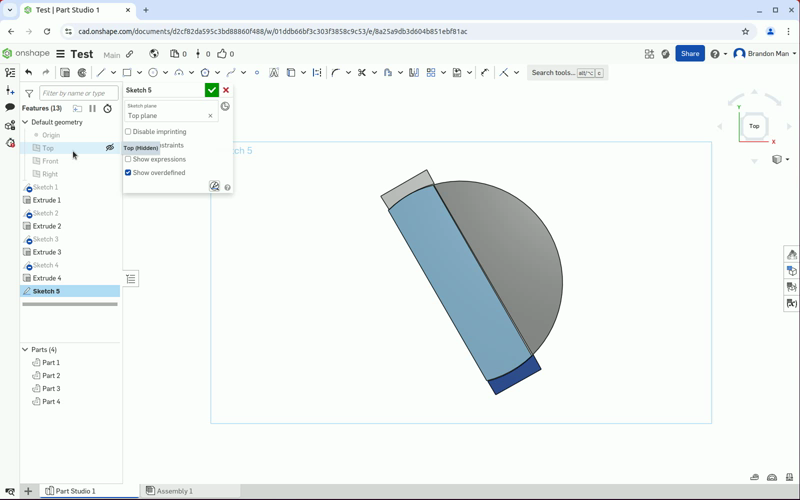
mouse_move(73, 352)
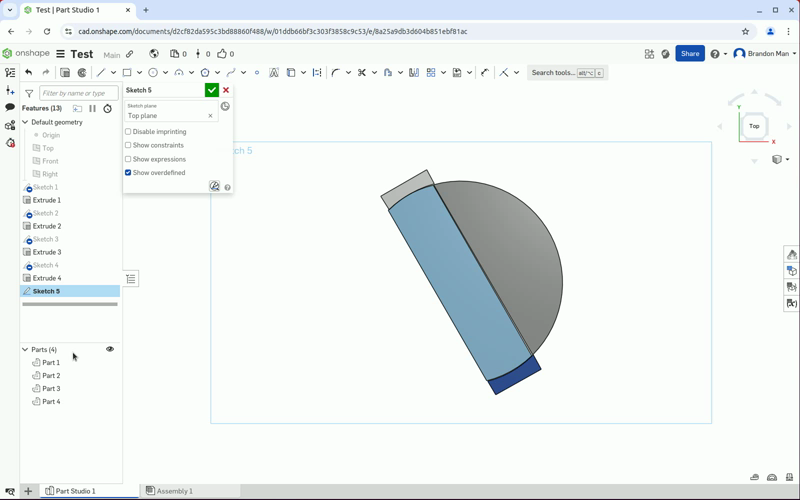
key(y)
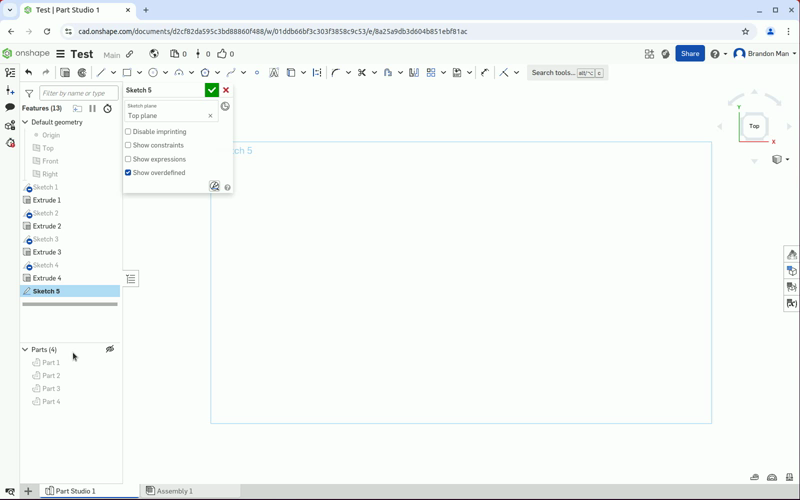
key(a)
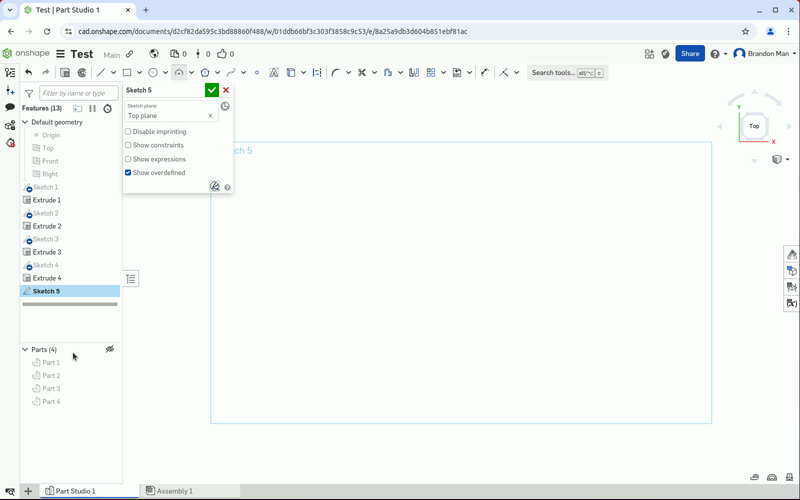
key_down(shift)
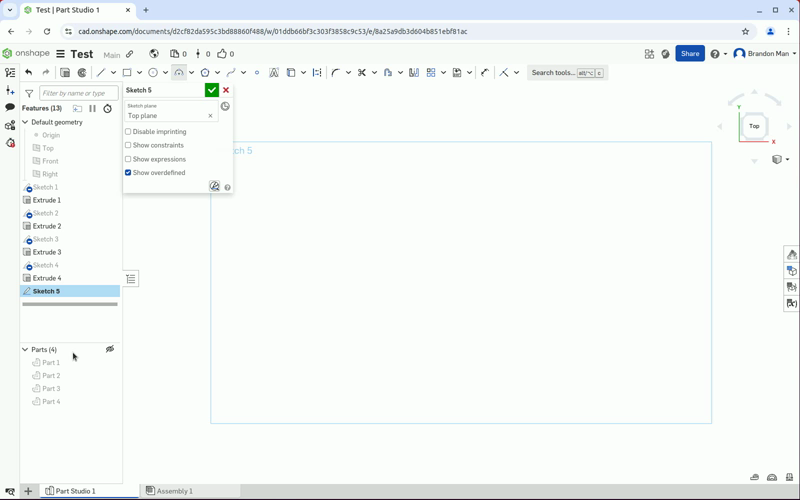
mouse_move(388, 210)
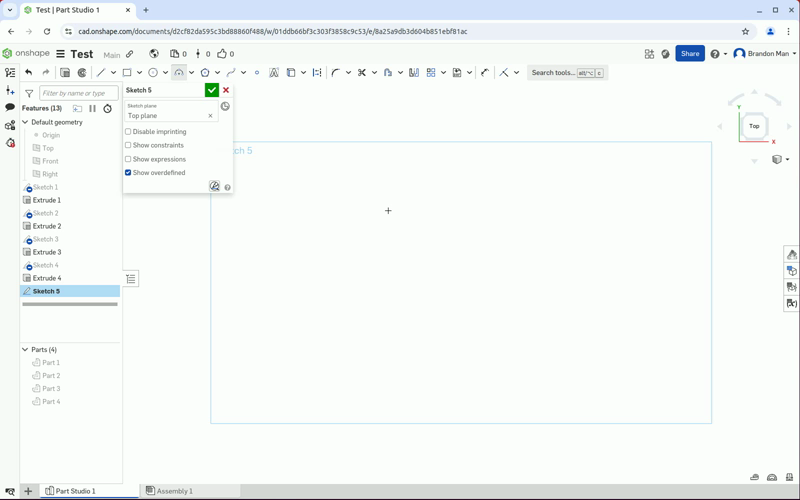
click(388, 210)
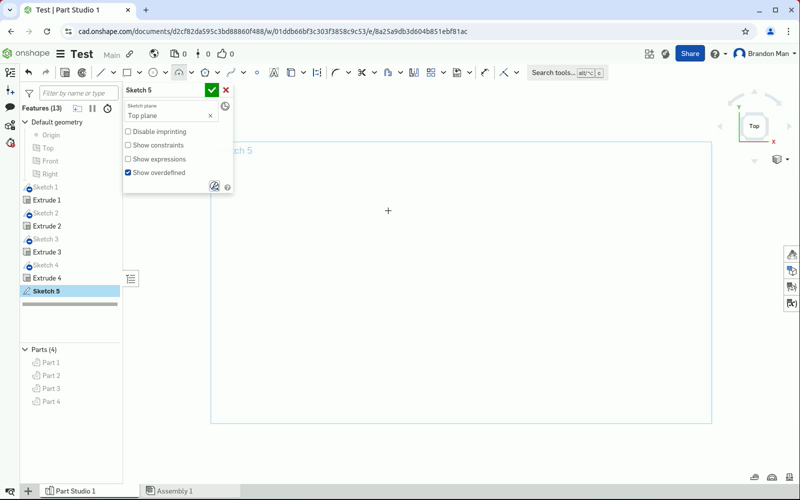
key_up(shift)
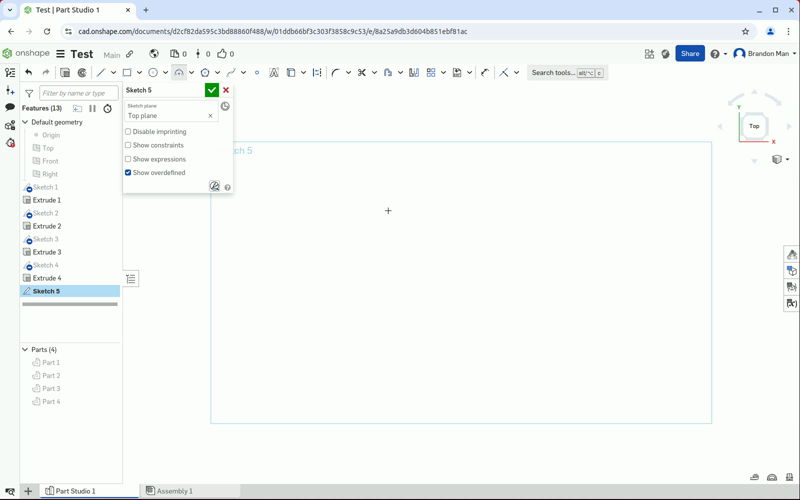
key_down(shift)
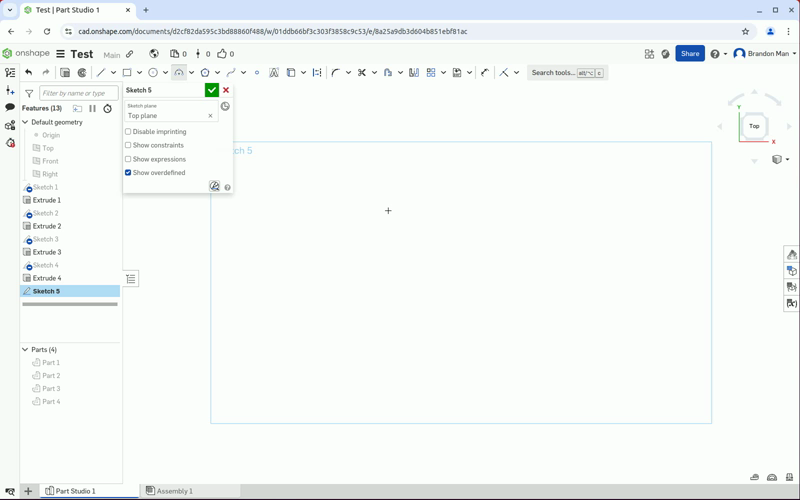
mouse_move(487, 380)
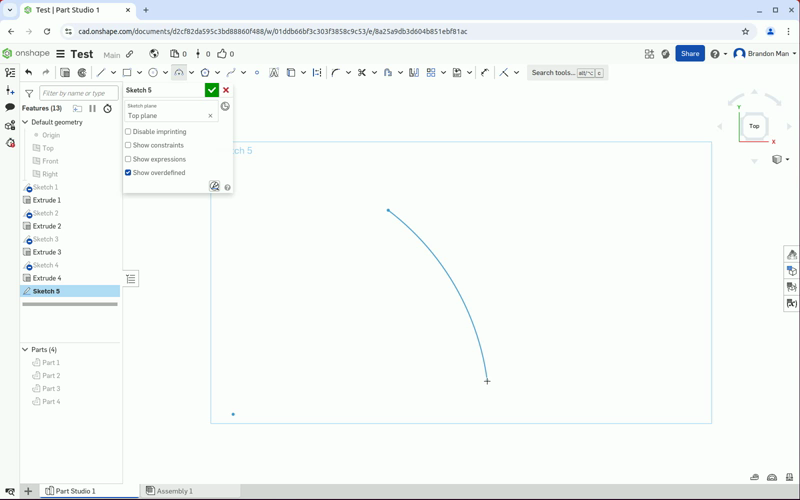
click(487, 380)
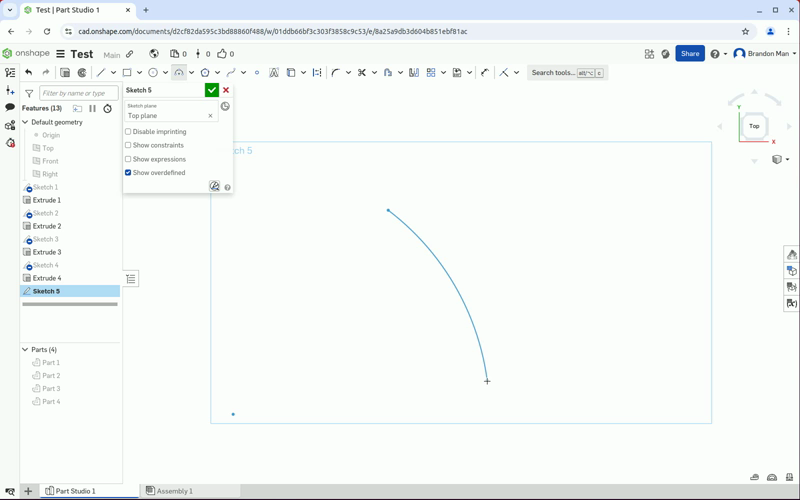
mouse_move(371, 333)
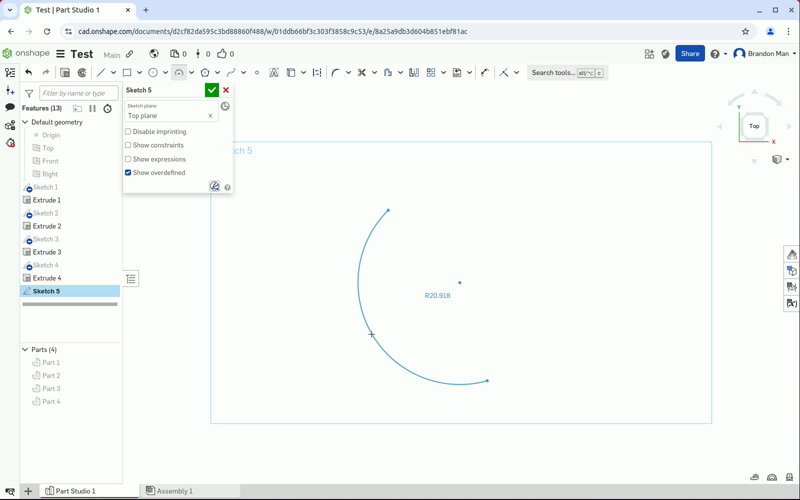
click(371, 333)
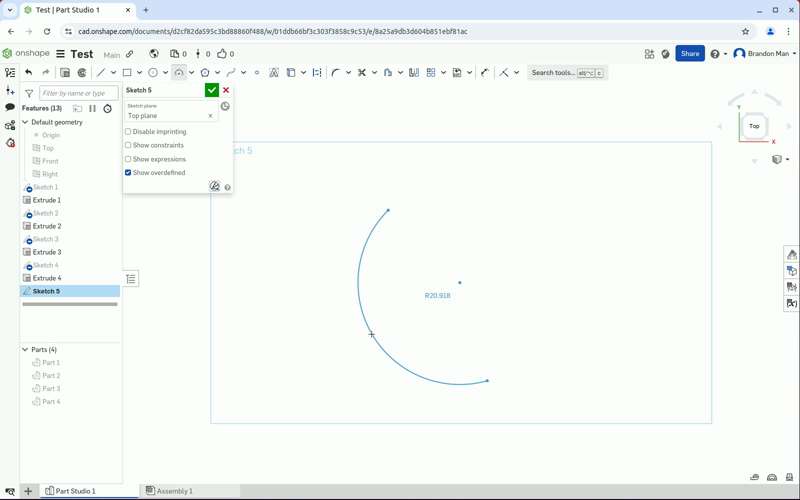
key_up(shift)
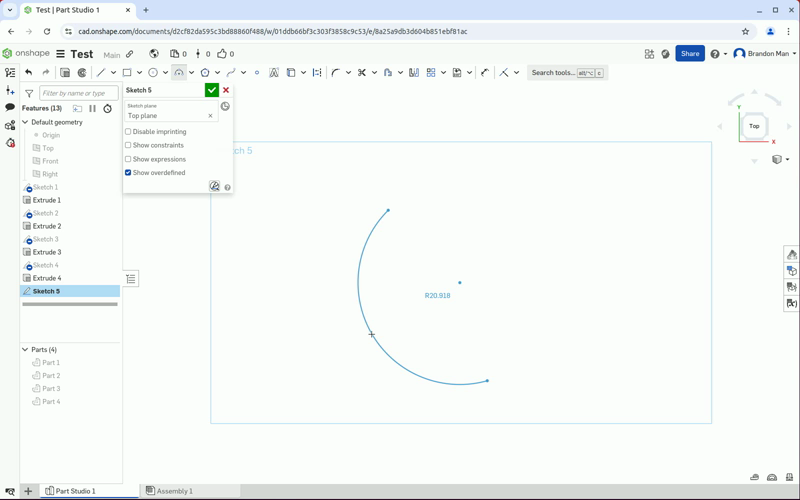
key(esc)
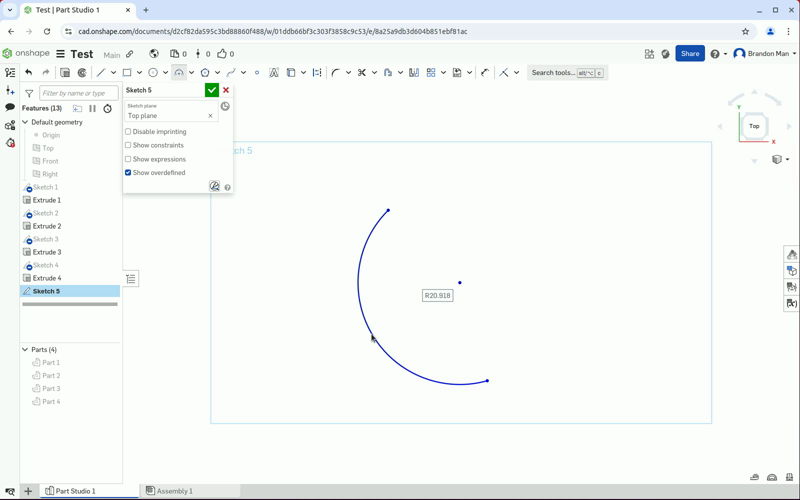
key(l)
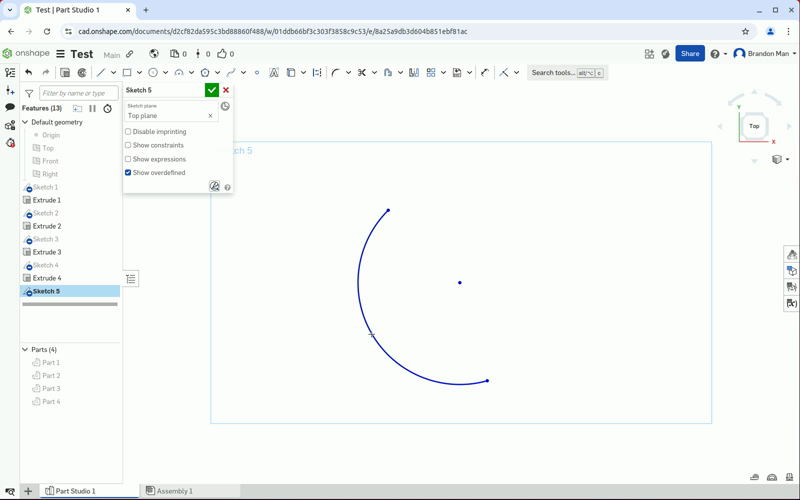
mouse_move(487, 380)
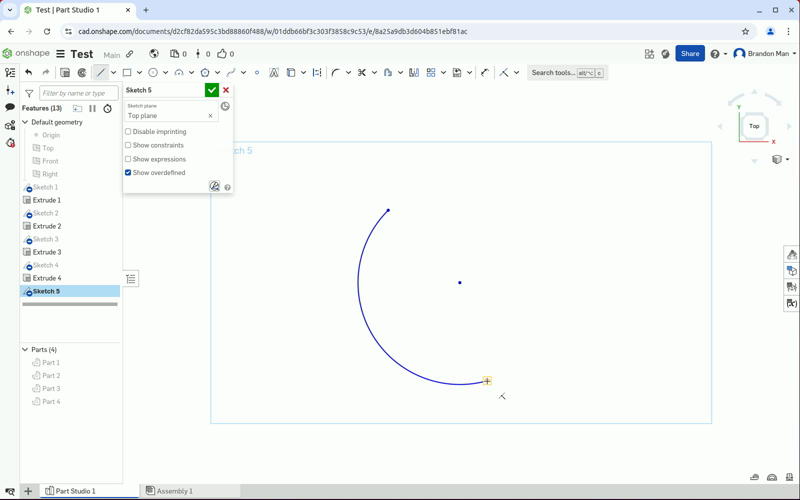
click(487, 380)
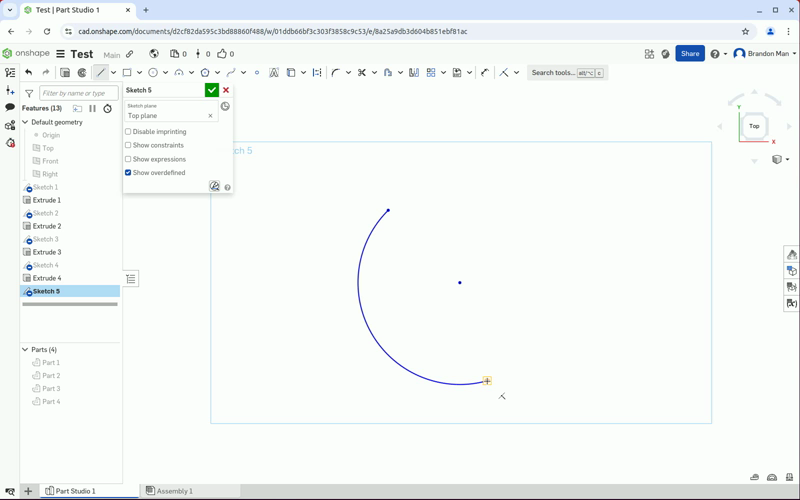
key_down(shift)
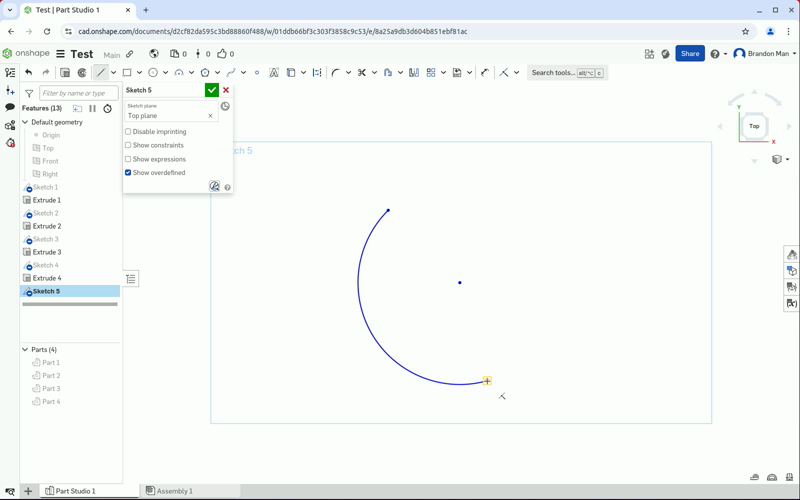
mouse_move(388, 210)
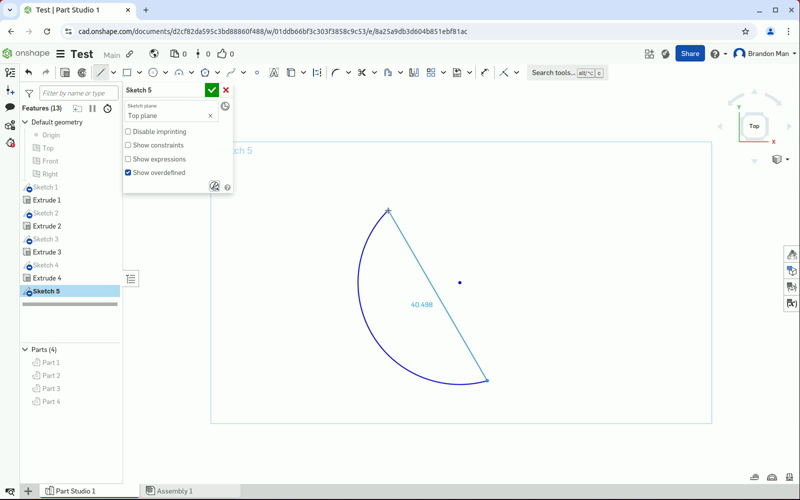
key_up(shift)
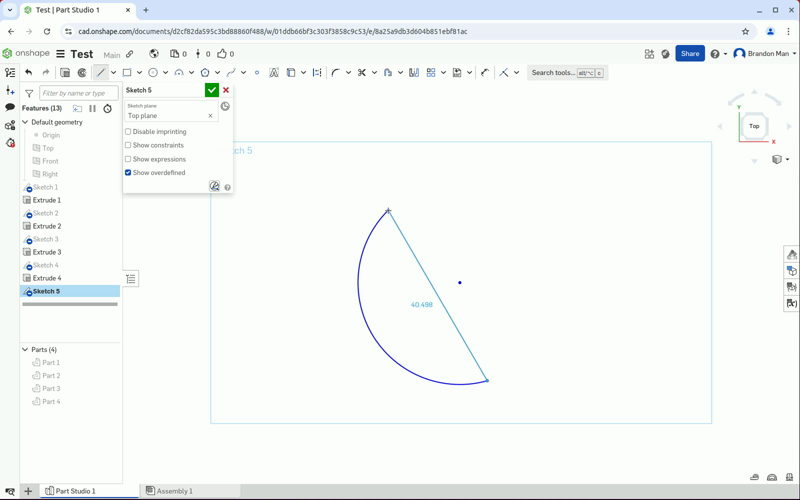
click(388, 210)
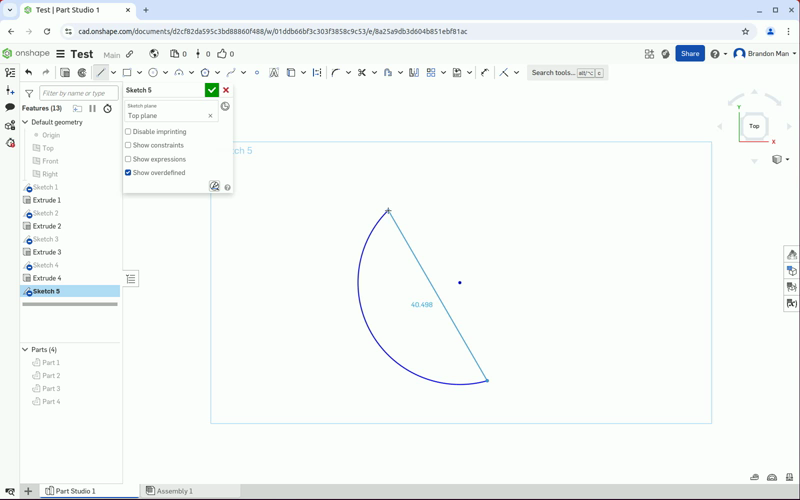
key(esc)
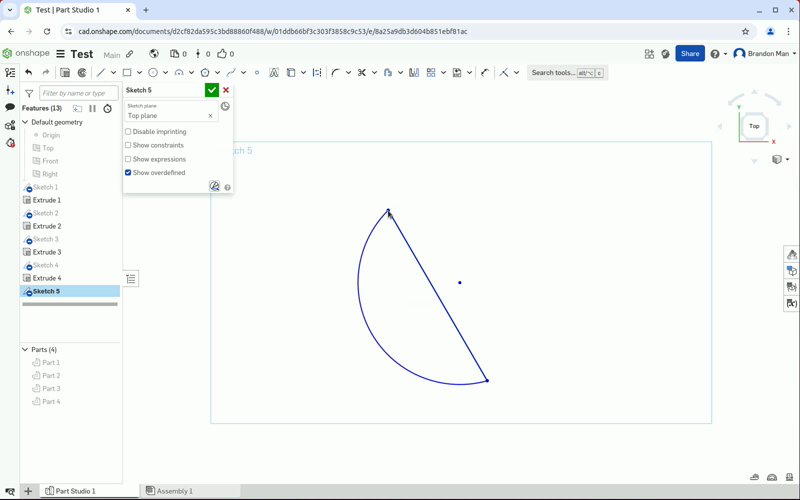
mouse_move(441, 341)
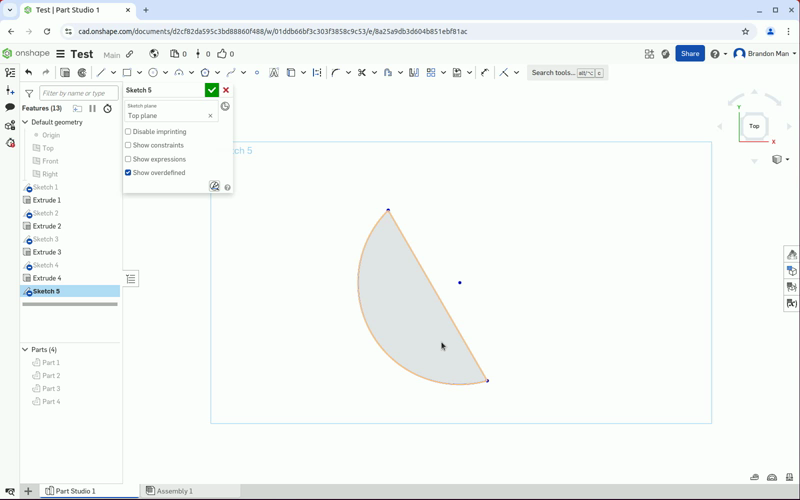
click(441, 341)
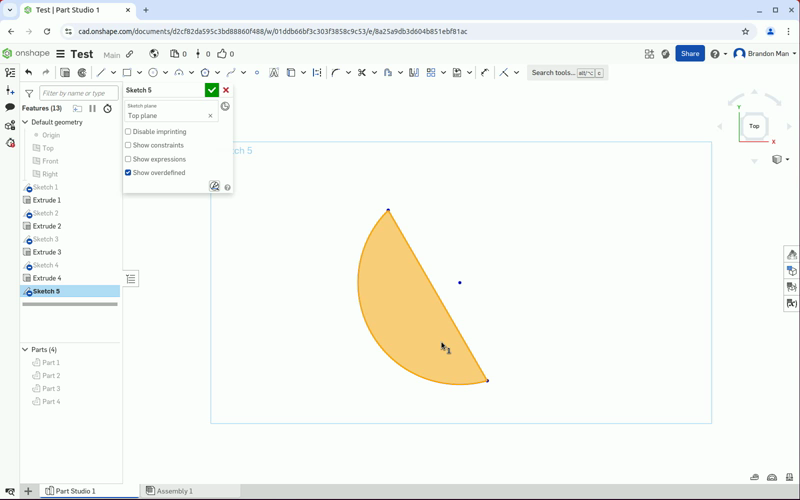
mouse_move(73, 352)
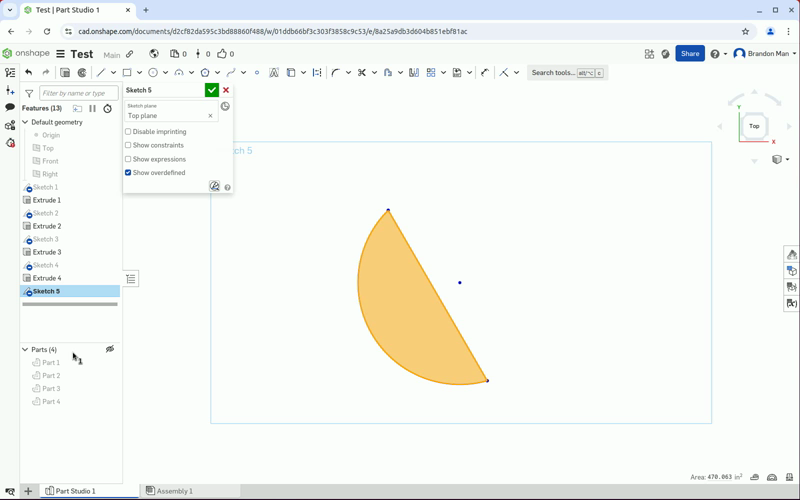
key(shift+y)
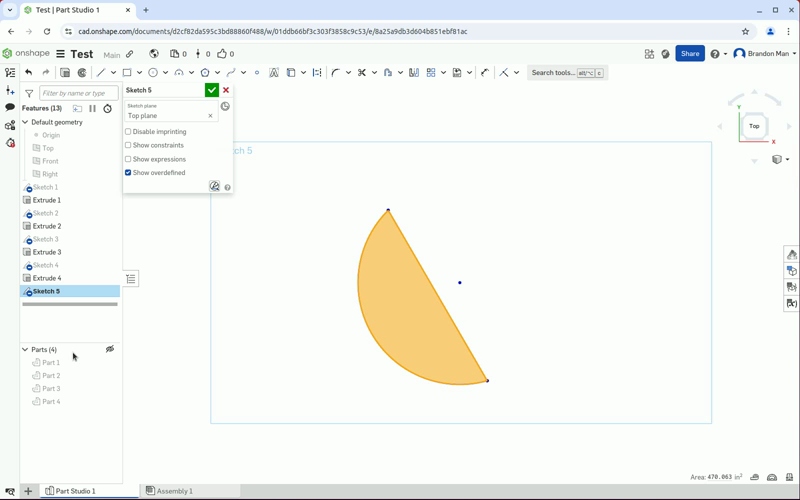
key(shift+e)
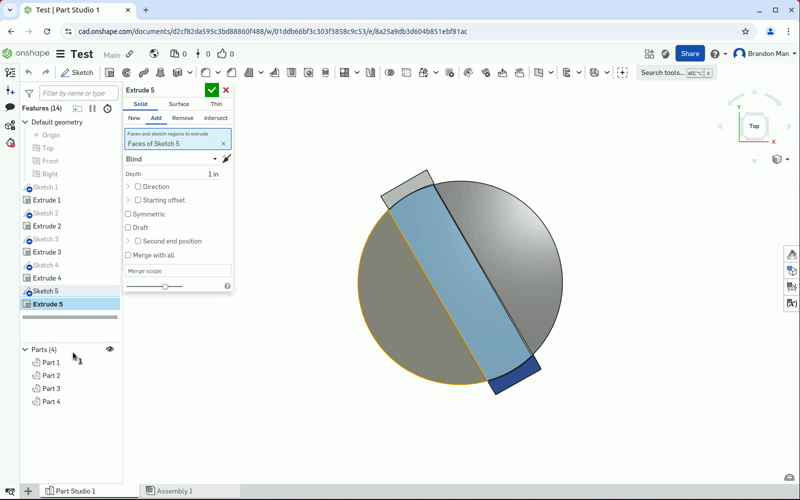
mouse_move(143, 106)
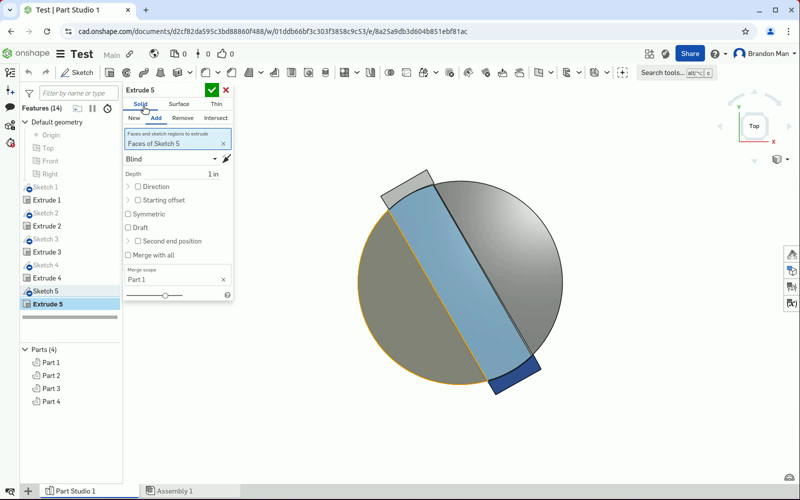
click(143, 106)
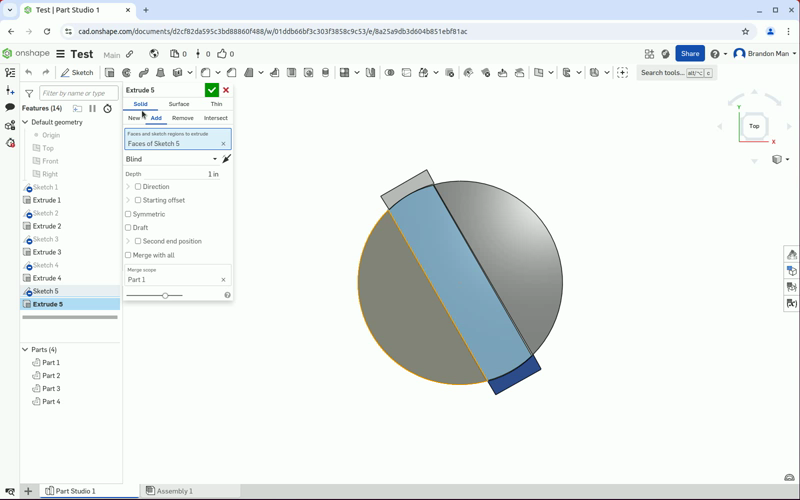
mouse_move(137, 120)
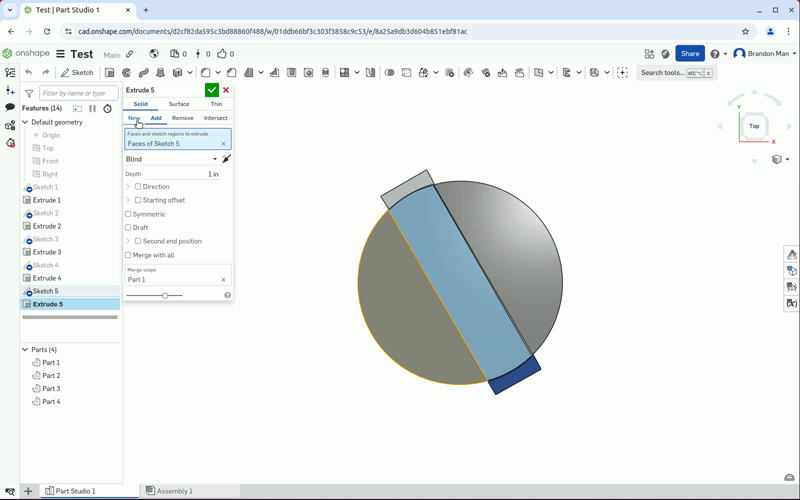
click(137, 120)
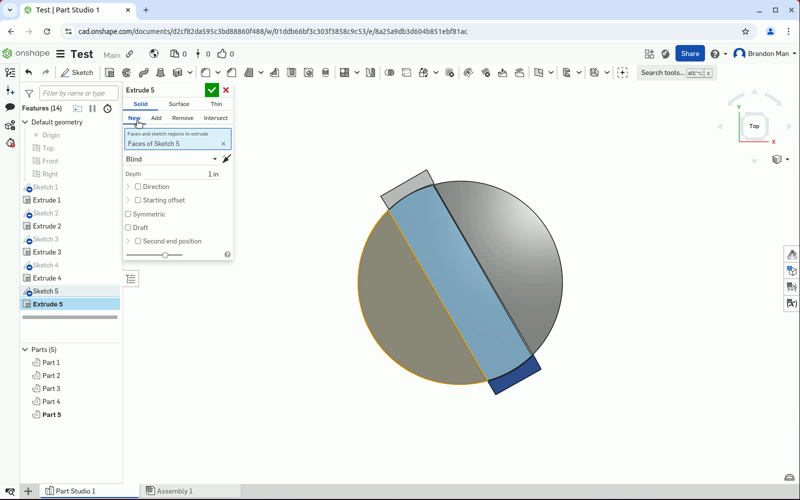
key(tab, 4)
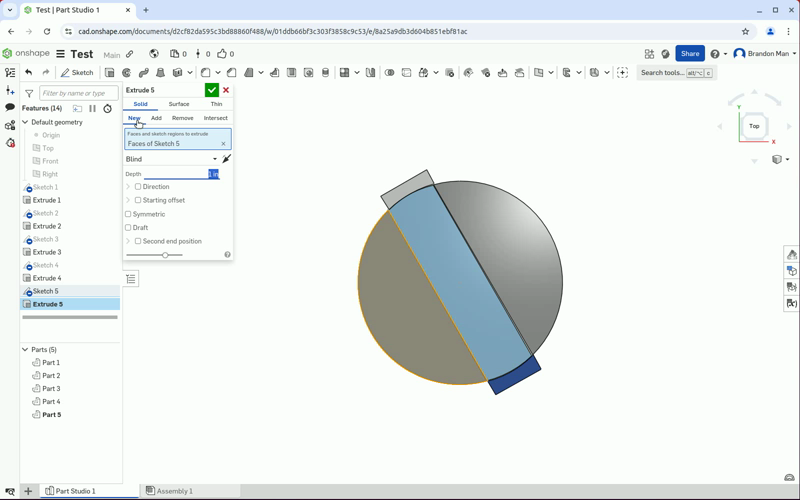
text(18.294)
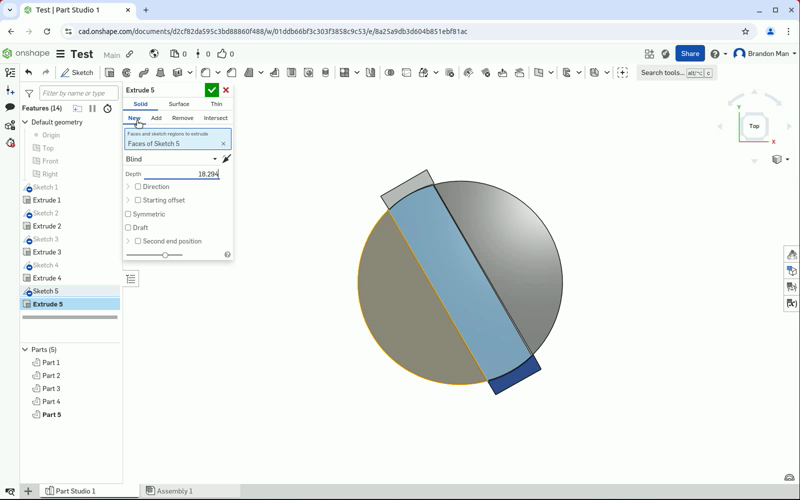
key(tab, 3)
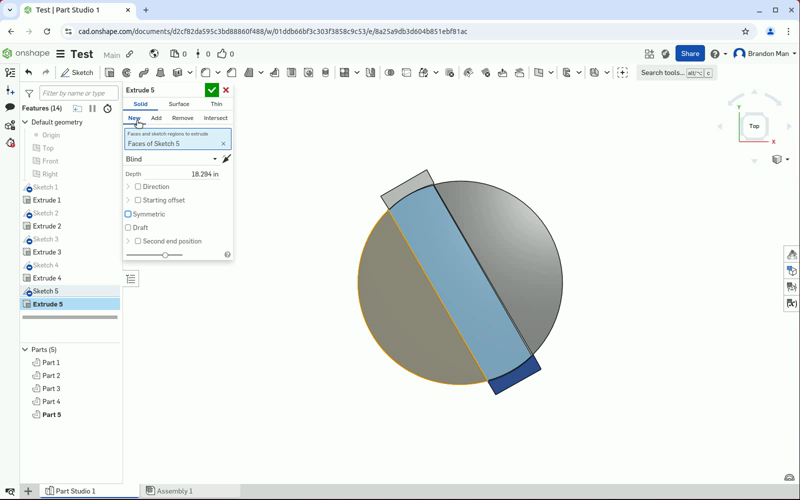
key(space)
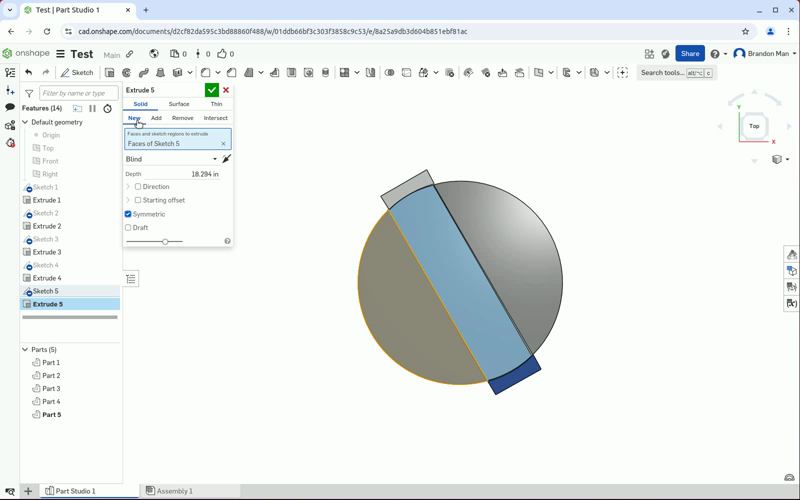
key(enter)
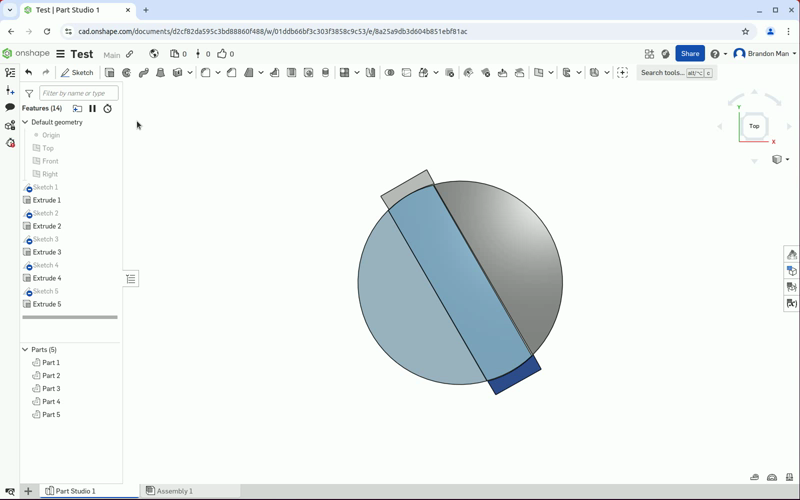
key(shift+h)
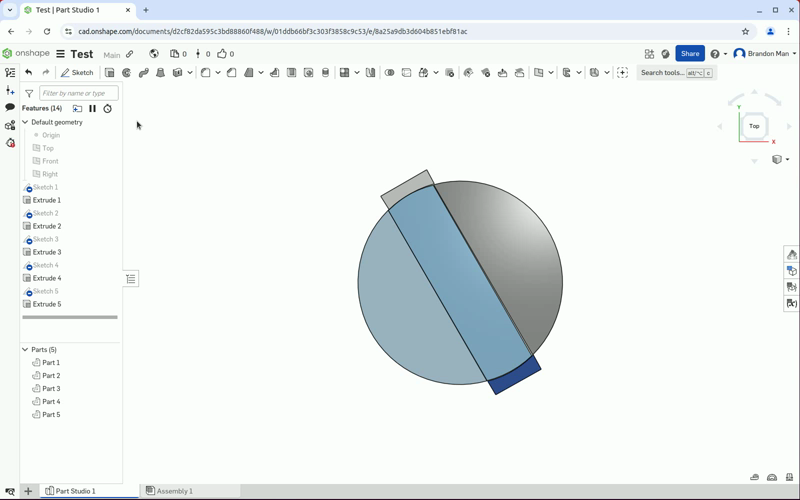
key(shift+h)
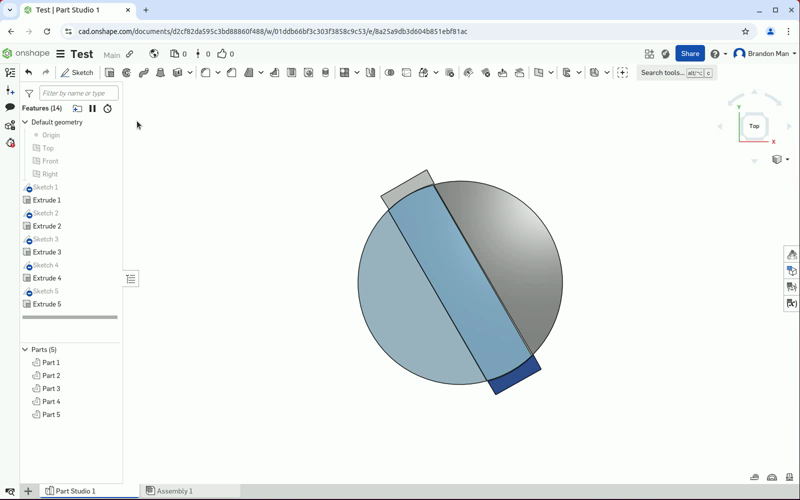
mouse_move(73, 189)
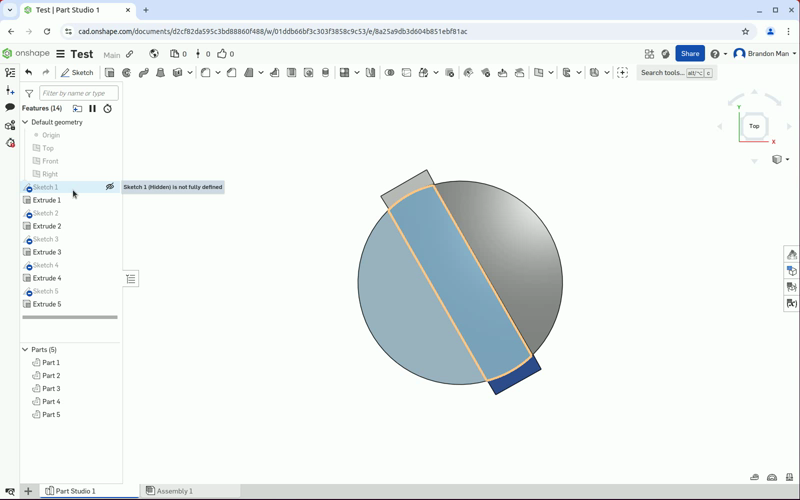
click(73, 189)
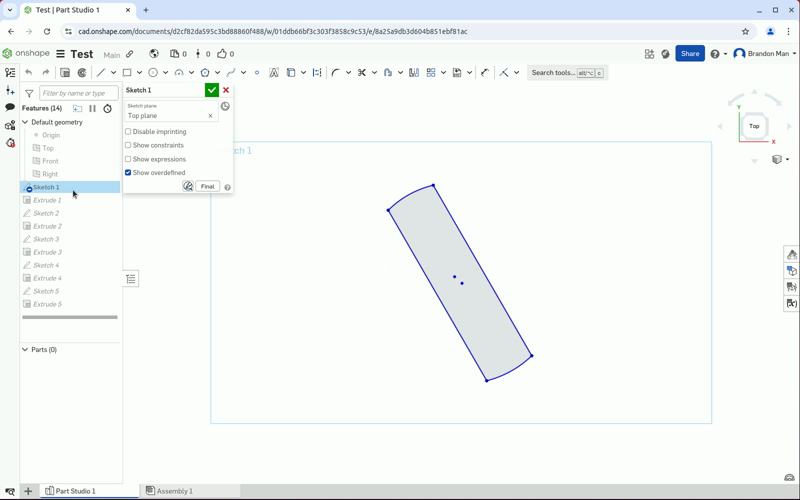
mouse_move(229, 92)
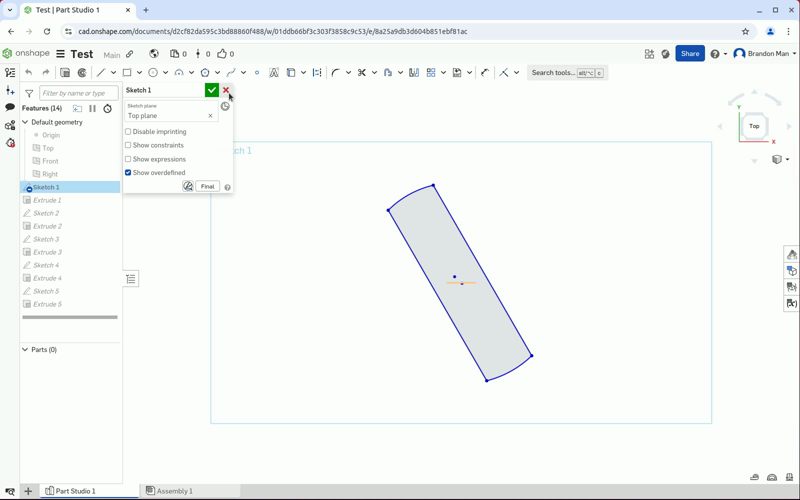
click(229, 92)
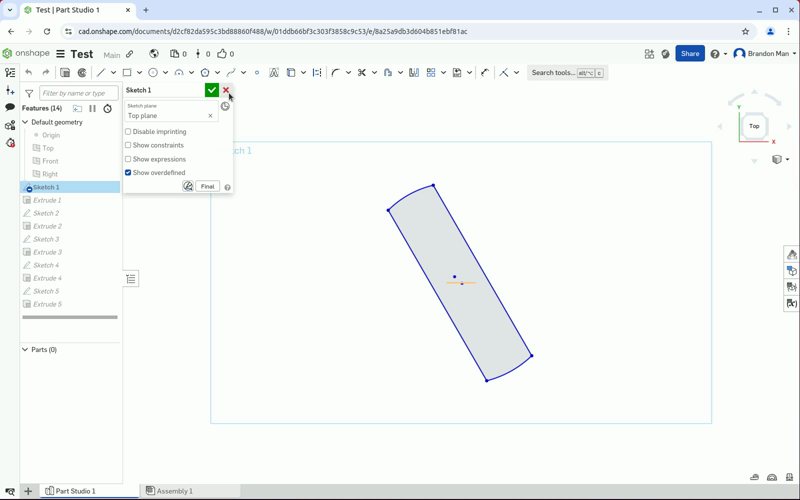
key(shift+s)
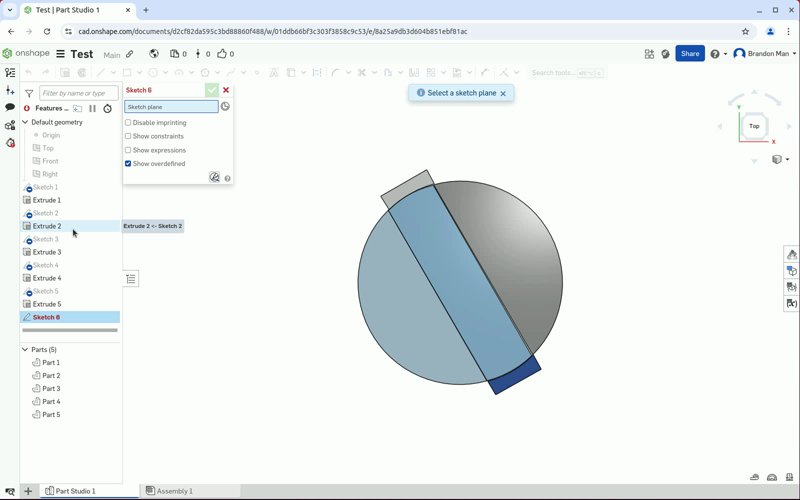
scroll(3)
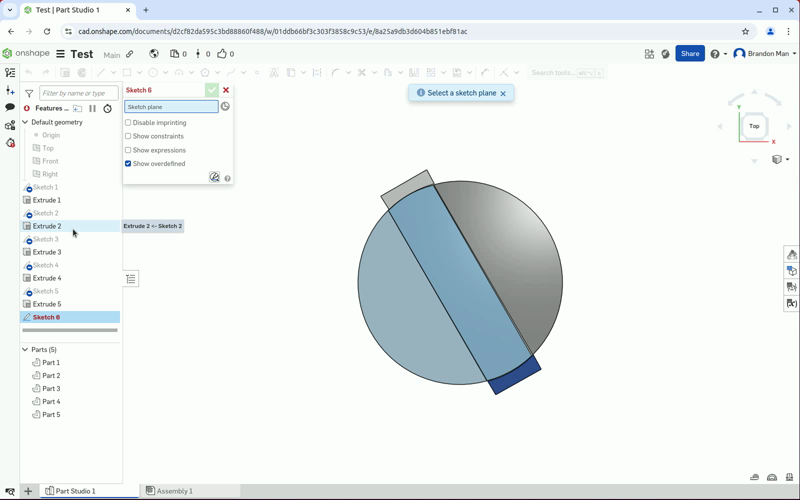
mouse_move(73, 150)
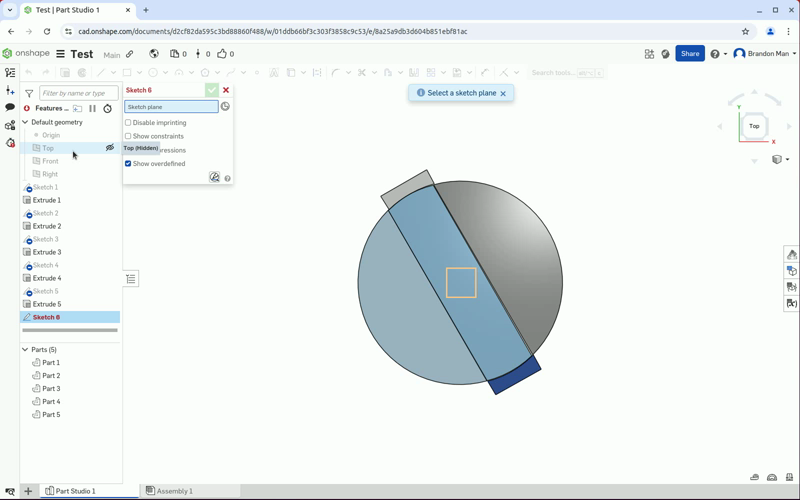
click(73, 150)
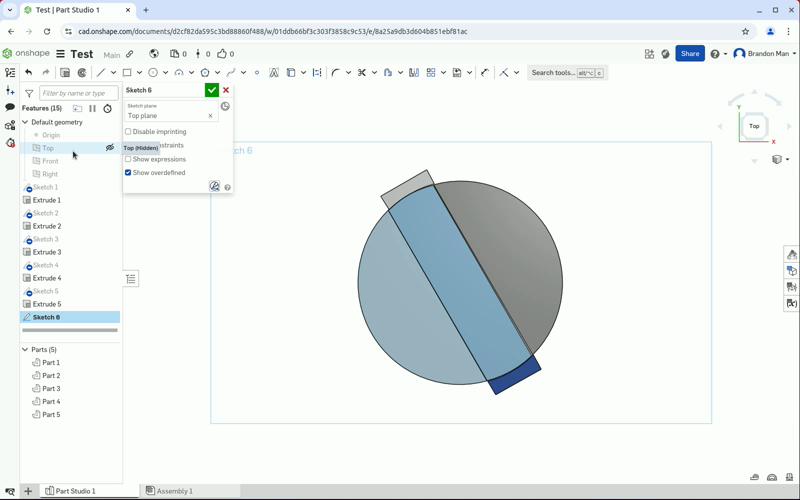
mouse_move(73, 352)
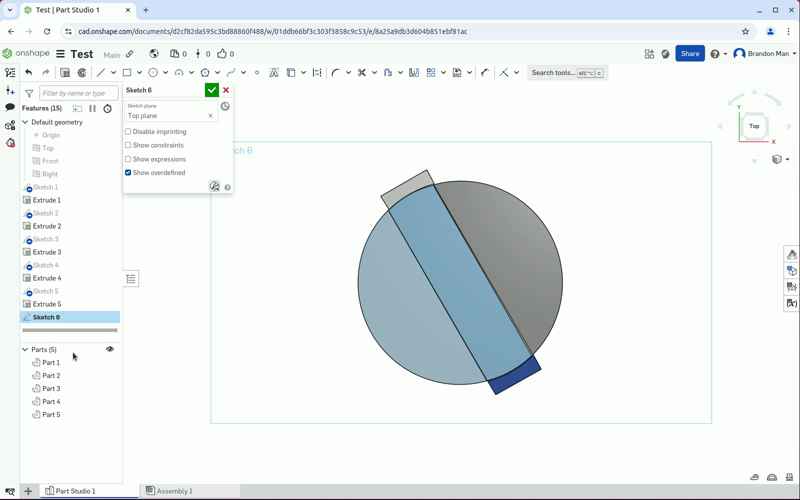
key(y)
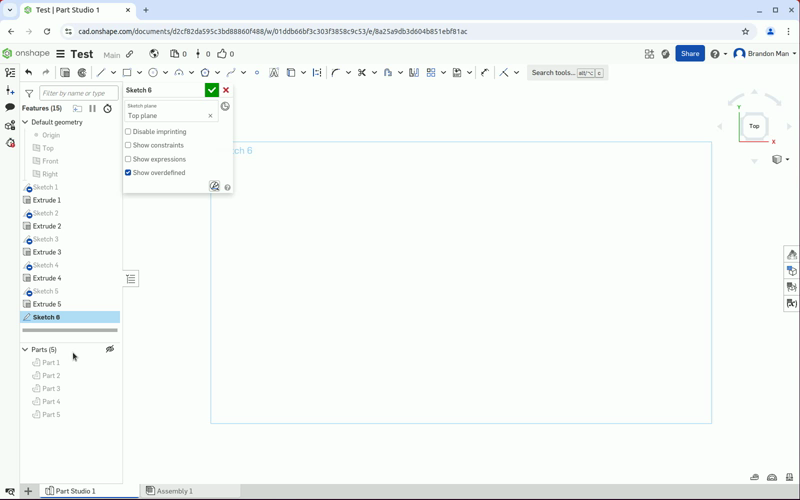
key(c)
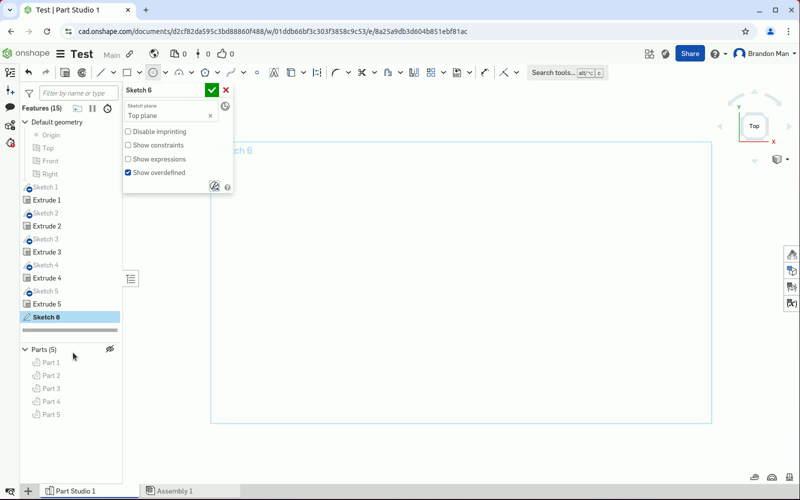
key_down(shift)
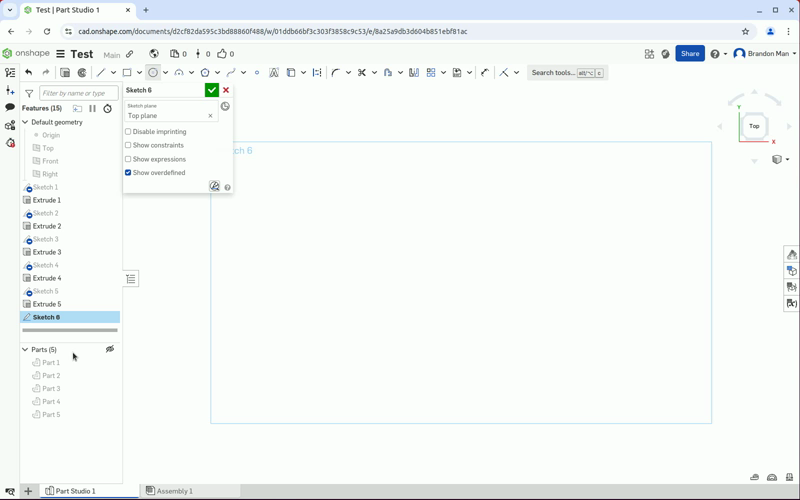
mouse_move(556, 362)
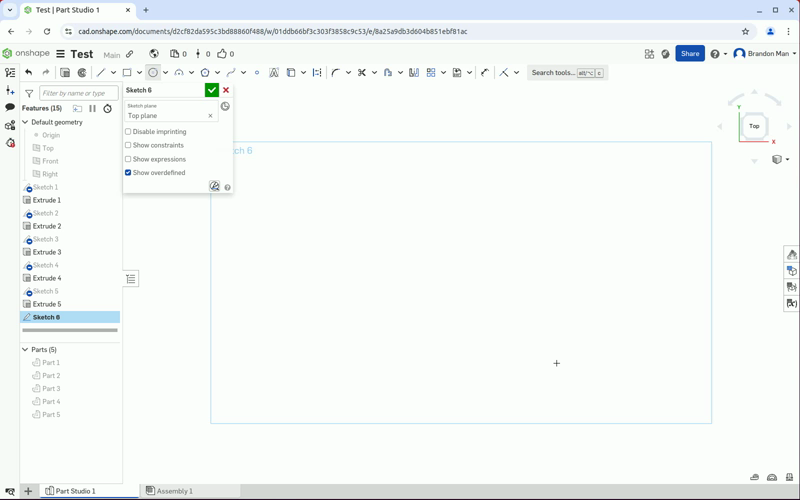
click(556, 362)
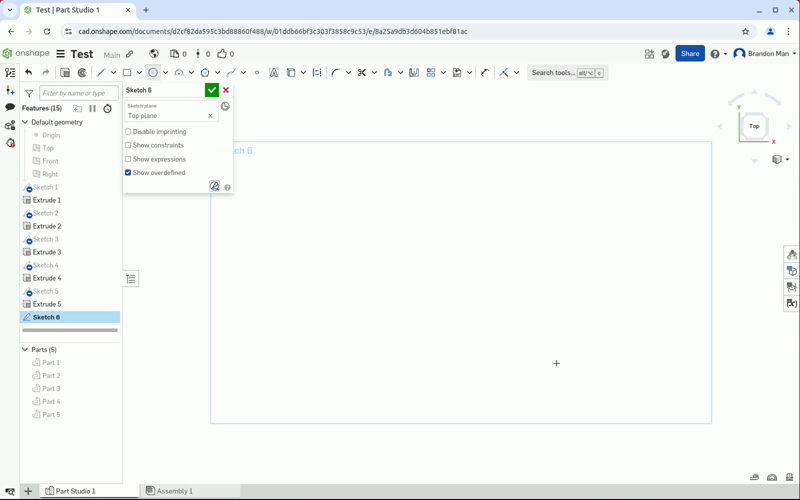
key_up(shift)
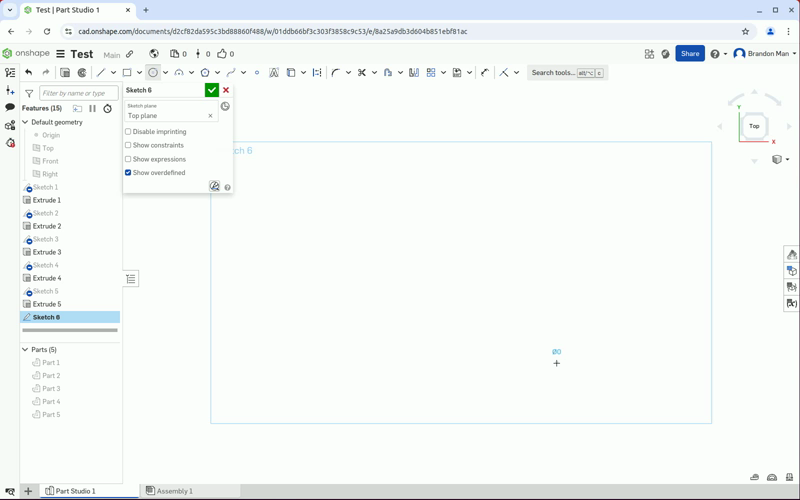
mouse_move(563, 362)
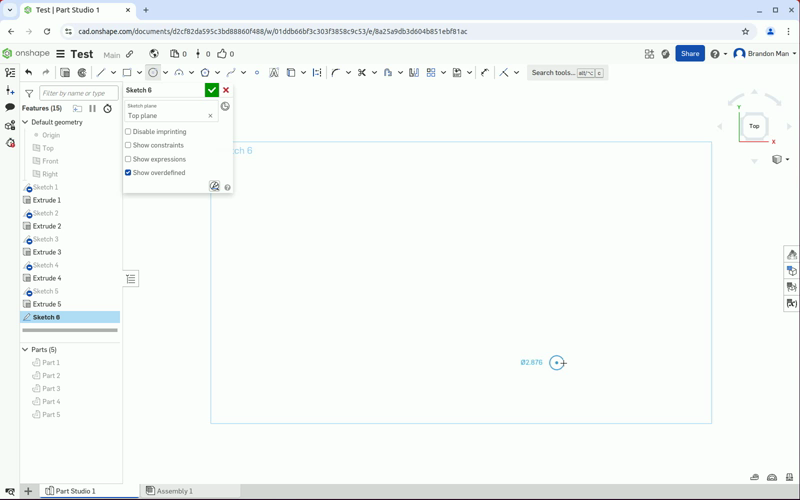
click(563, 362)
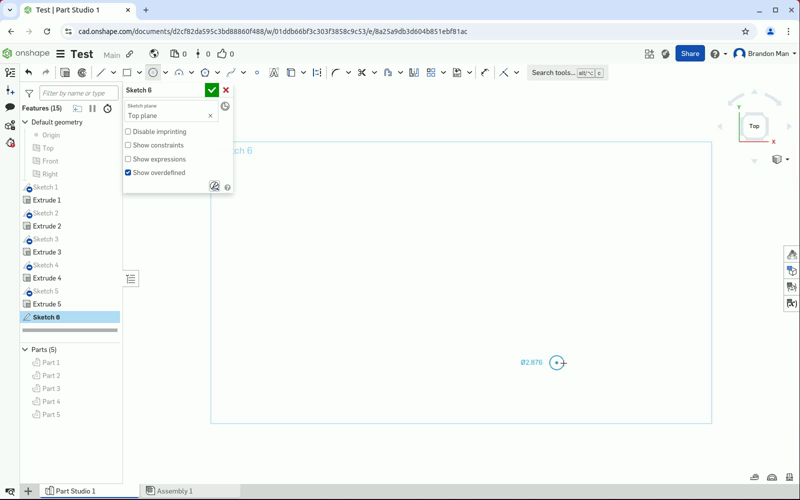
key(esc)
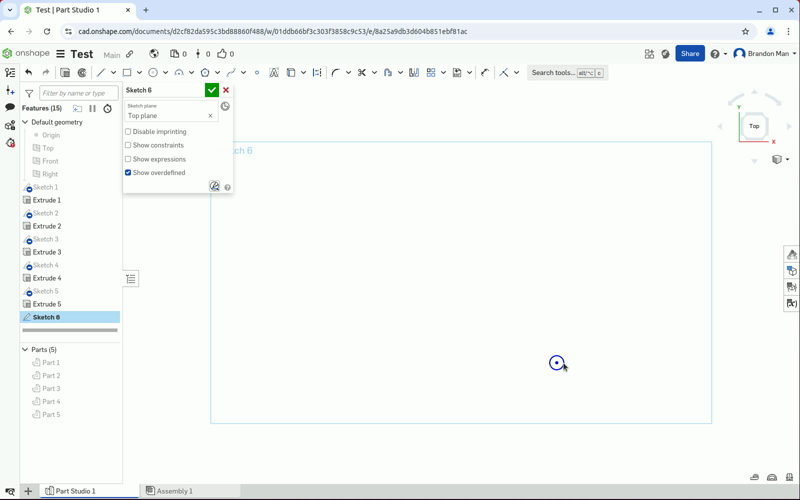
mouse_move(558, 367)
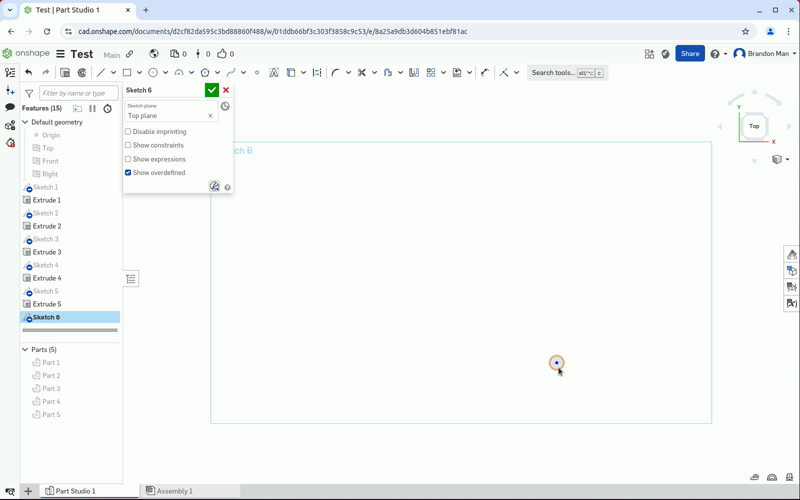
scroll(6)
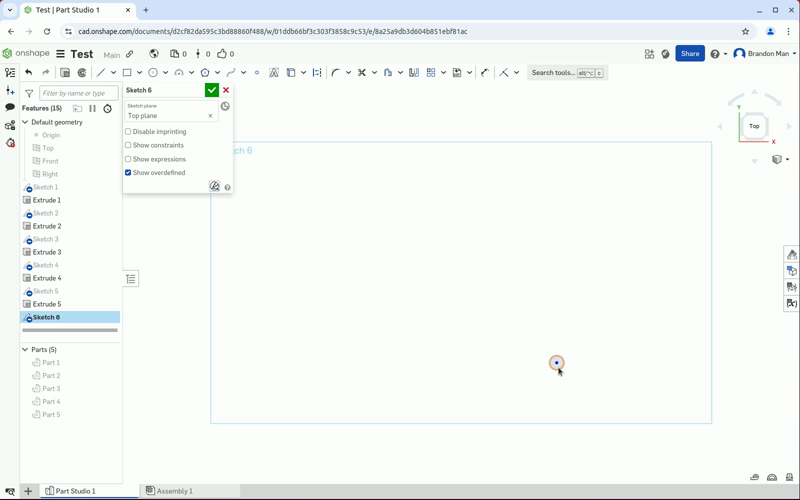
scroll(6)
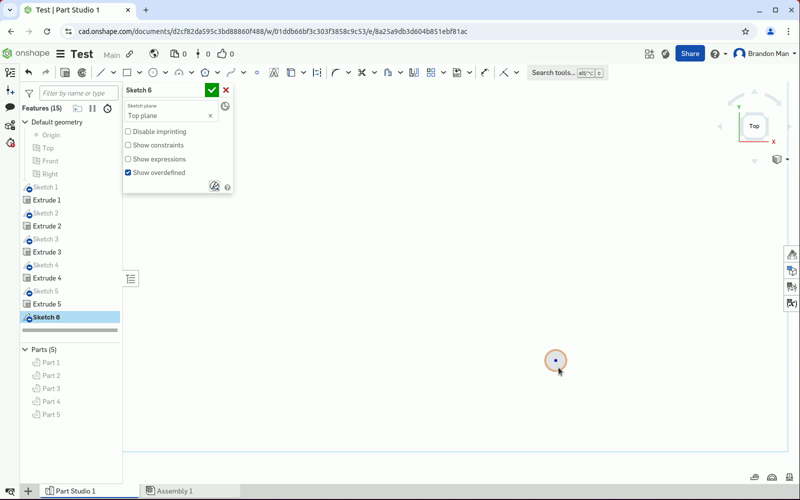
scroll(6)
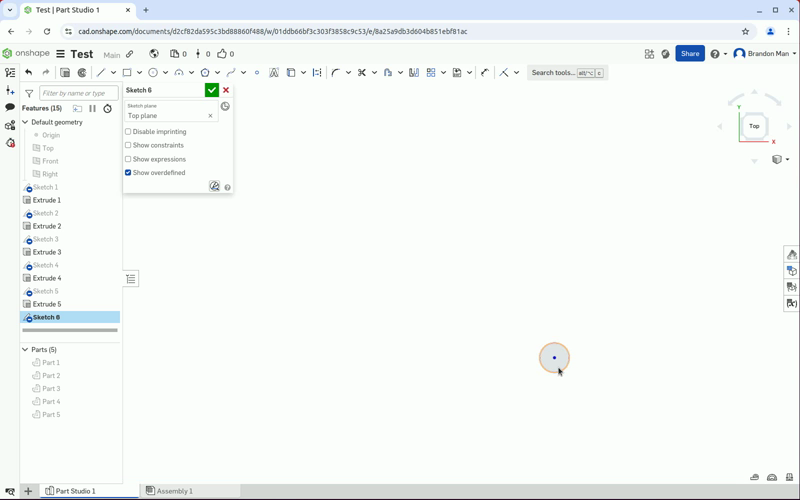
scroll(6)
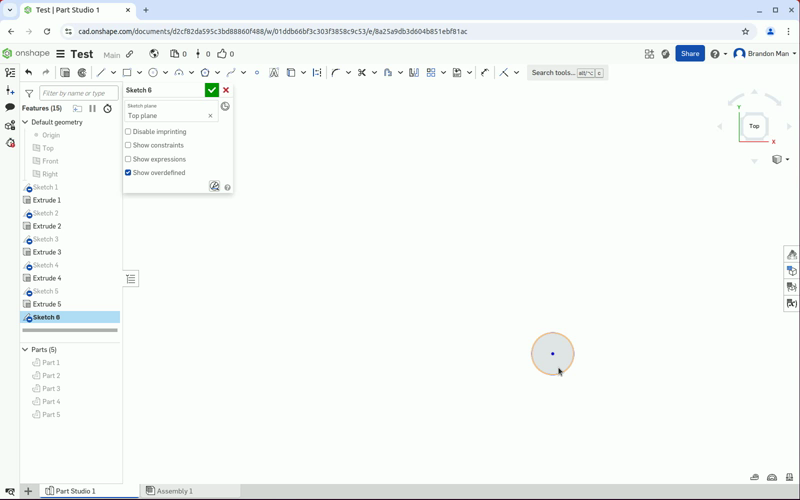
scroll(6)
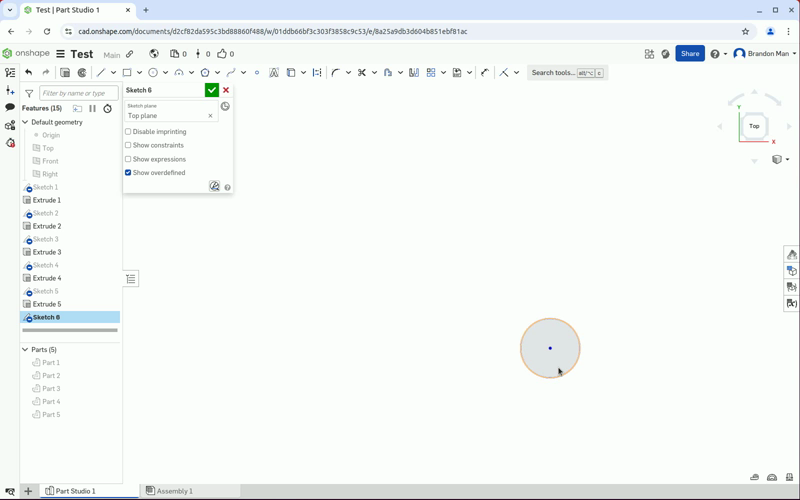
scroll(6)
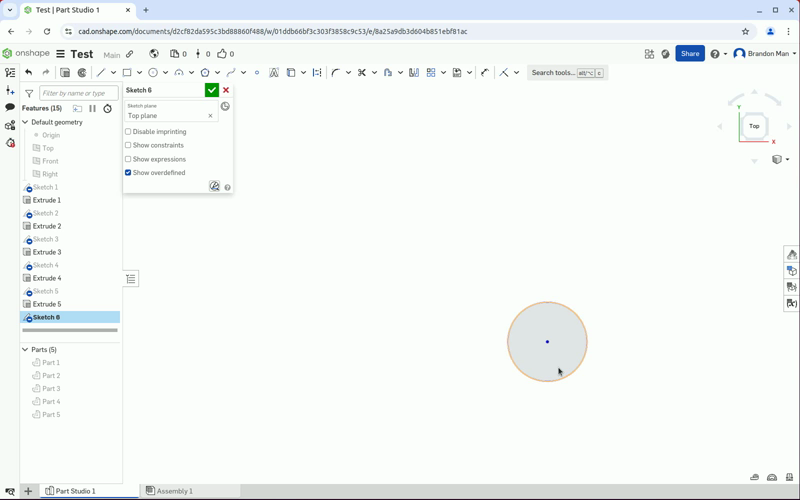
scroll(6)
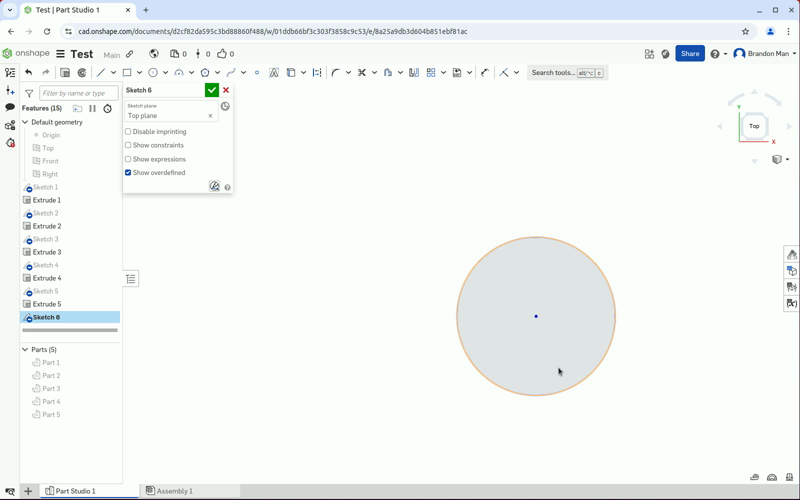
click(558, 367)
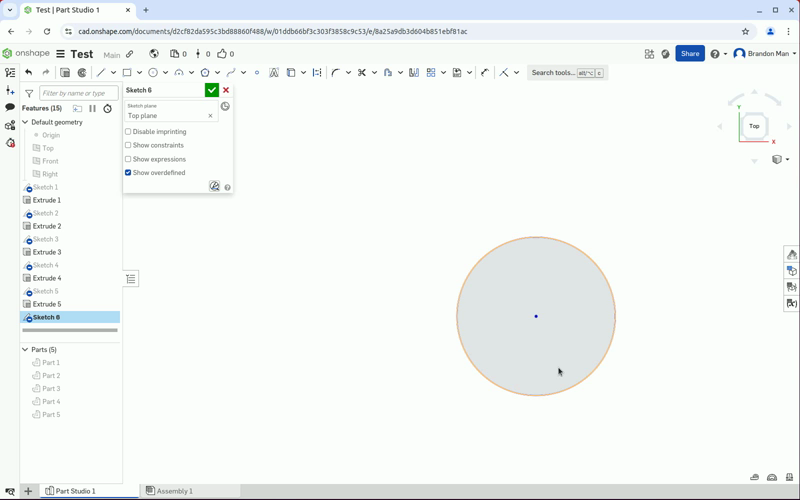
scroll(-6)
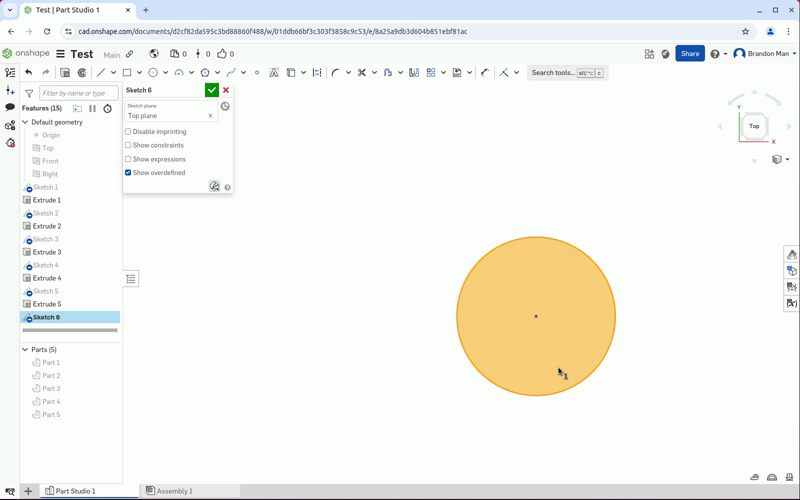
scroll(-6)
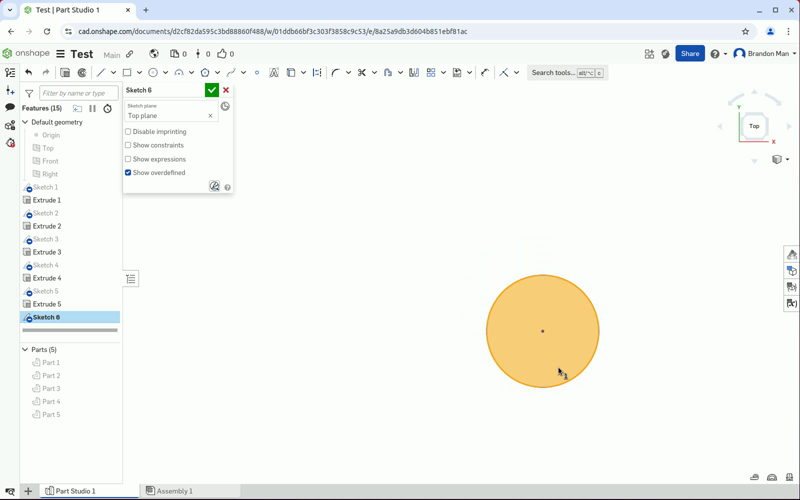
scroll(-6)
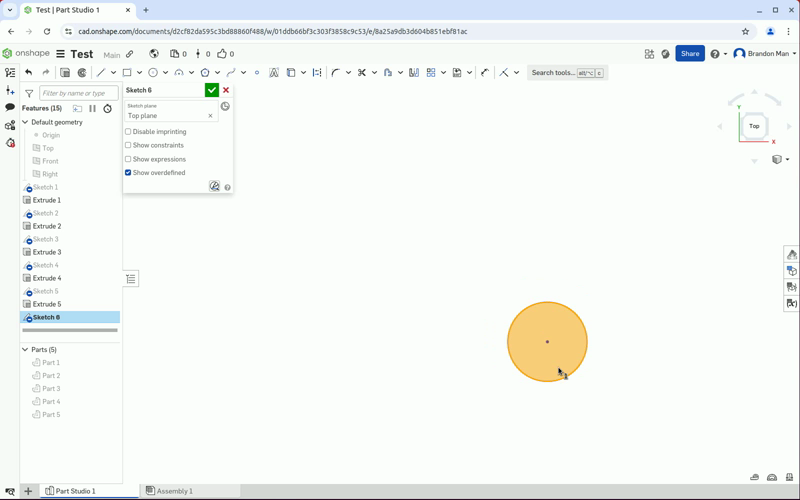
scroll(-6)
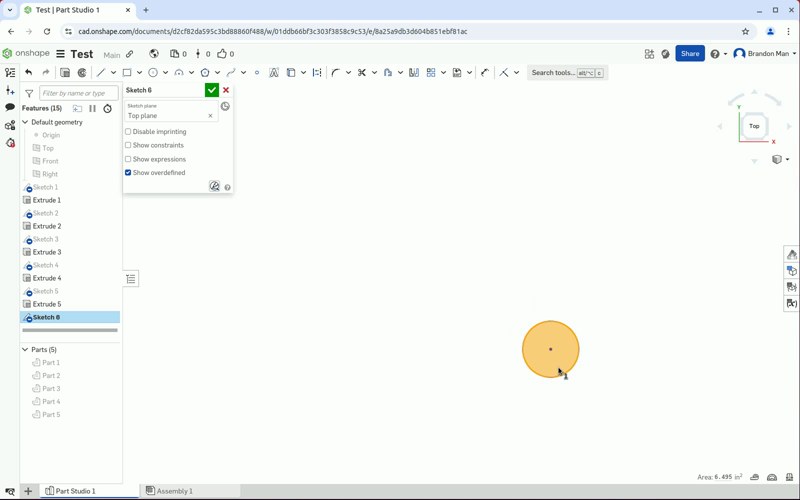
scroll(-6)
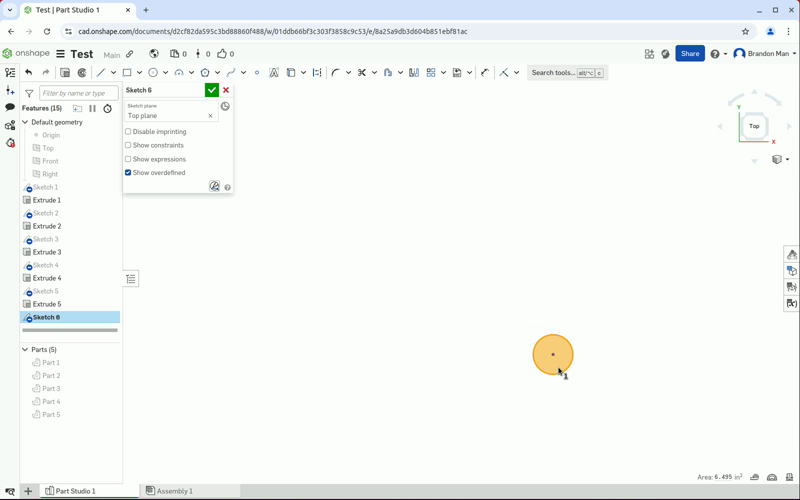
scroll(-6)
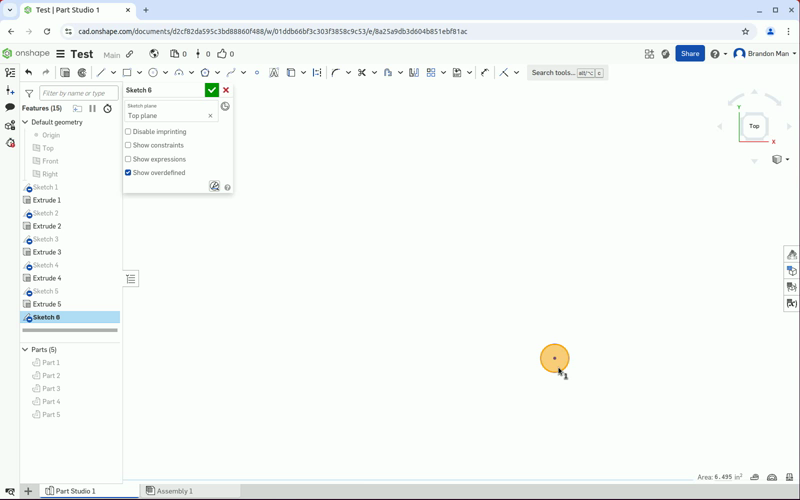
scroll(-6)
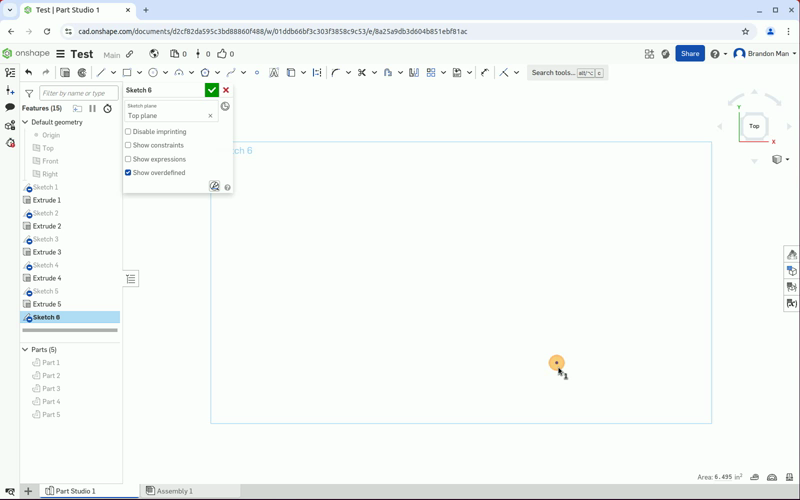
mouse_move(73, 352)
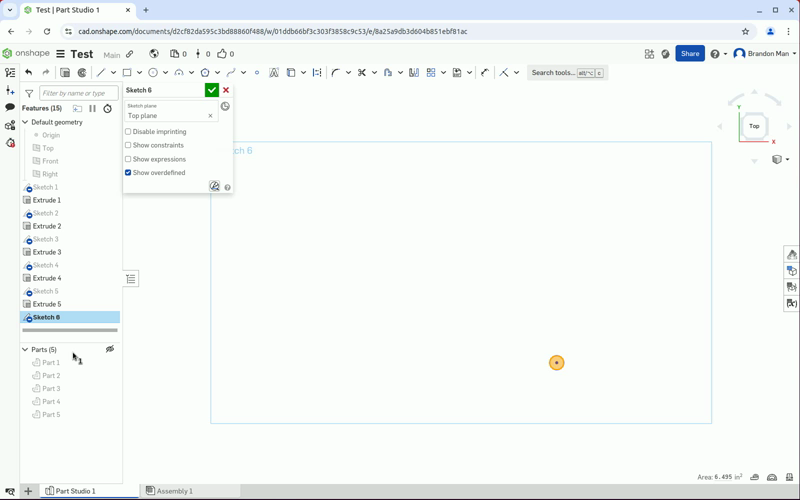
key(shift+y)
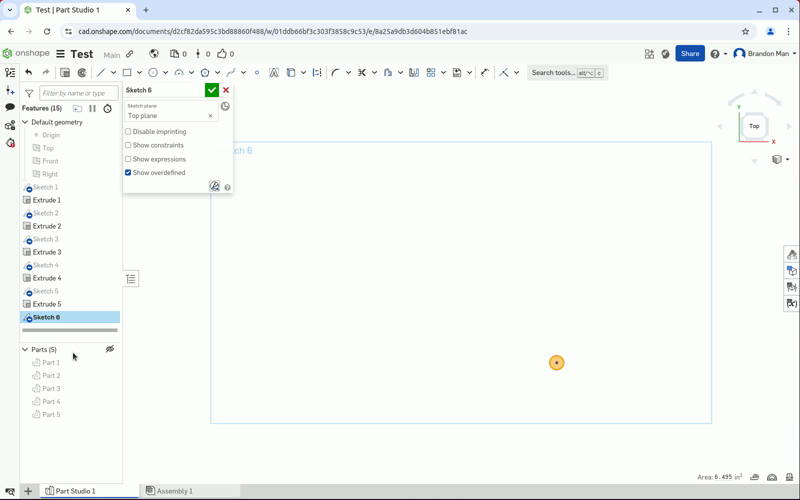
key(shift+e)
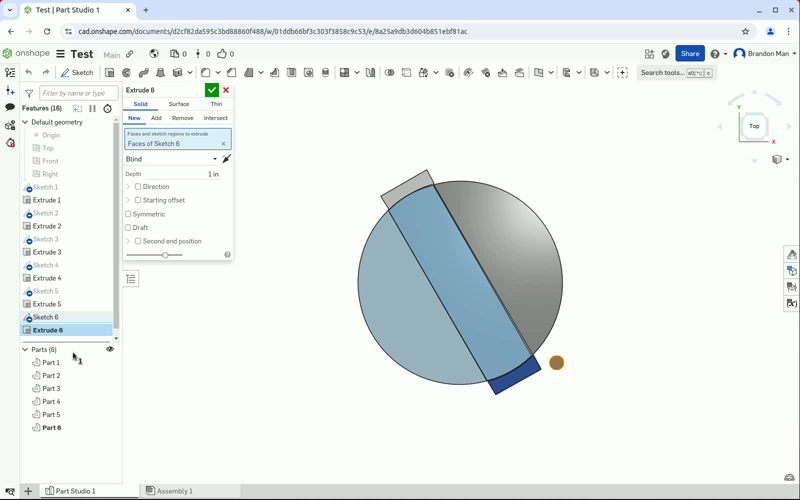
mouse_move(143, 106)
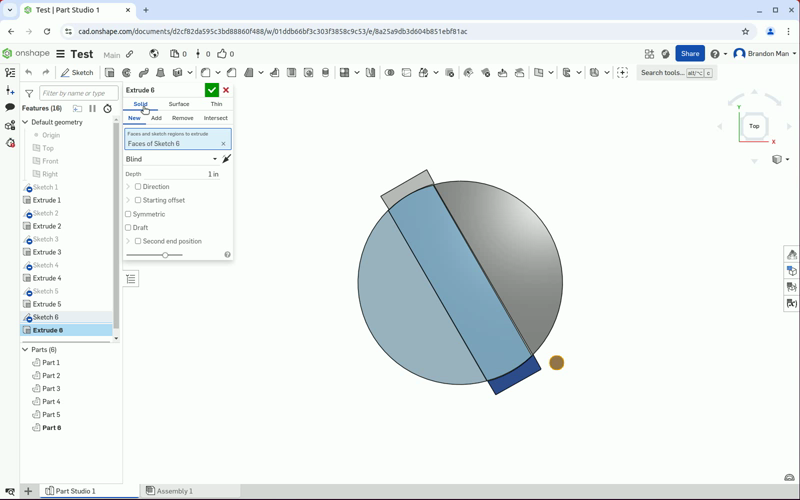
click(143, 106)
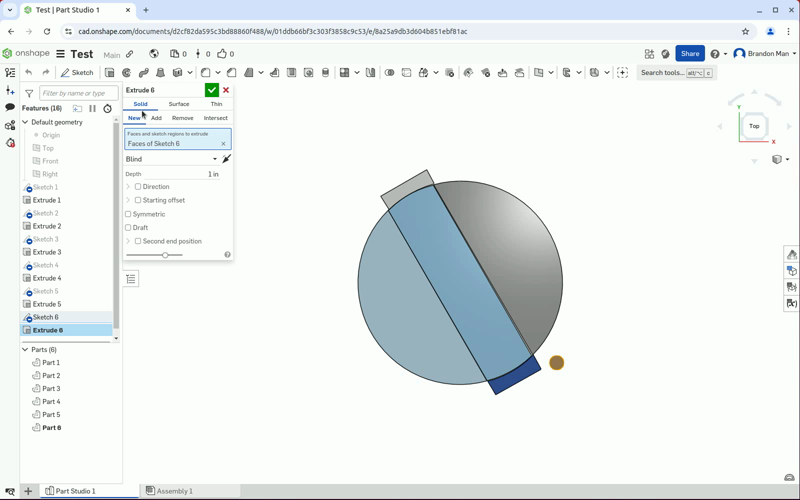
mouse_move(137, 120)
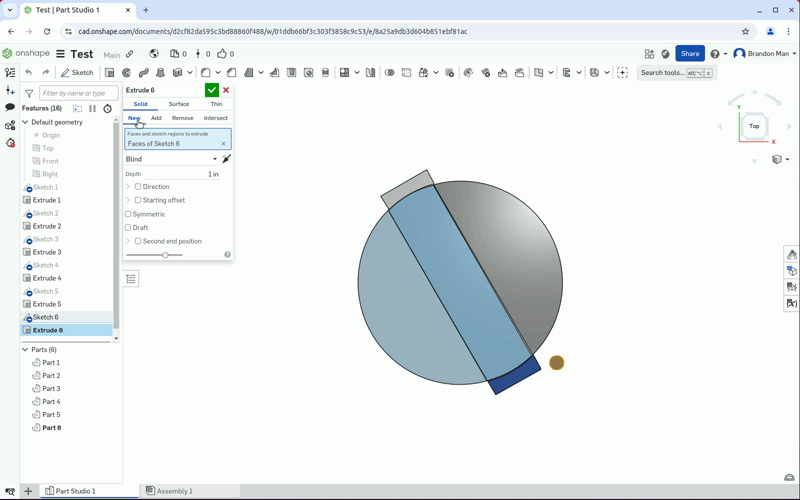
click(137, 120)
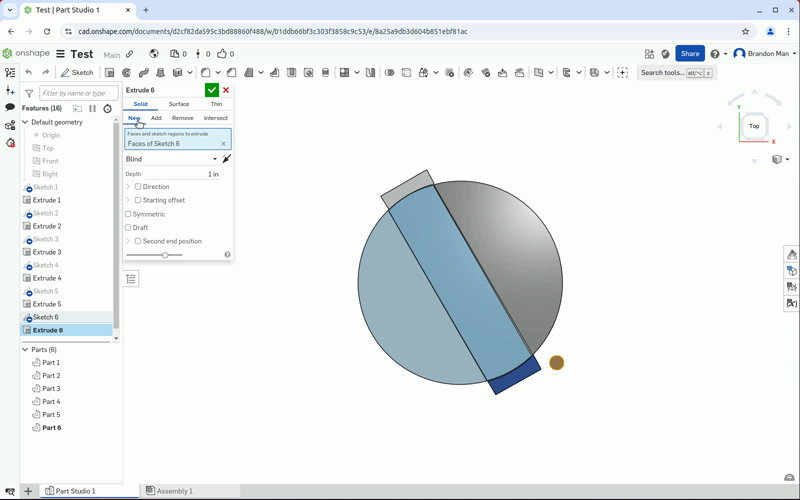
key(tab, 4)
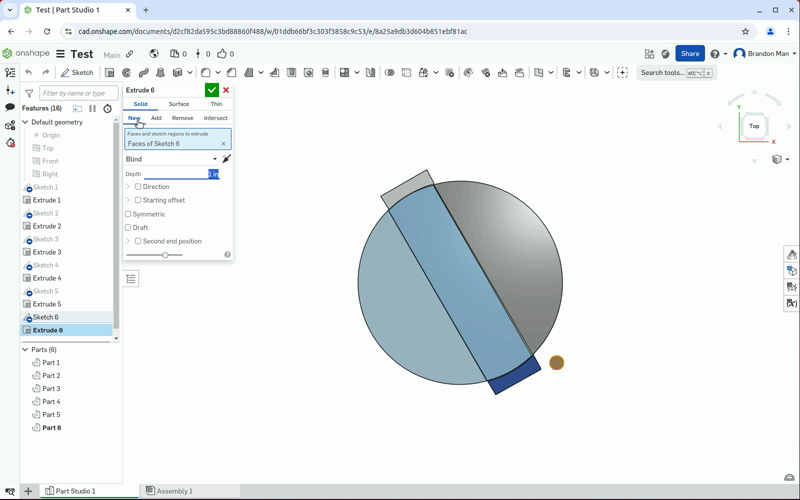
text(18.294)
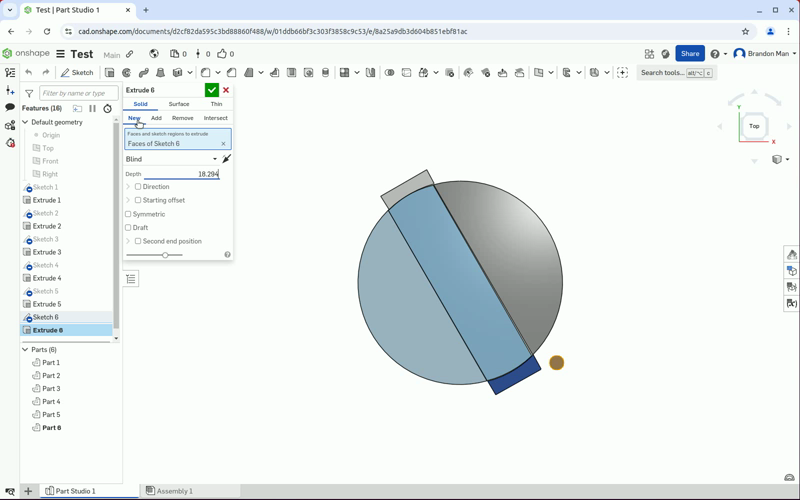
key(tab, 3)
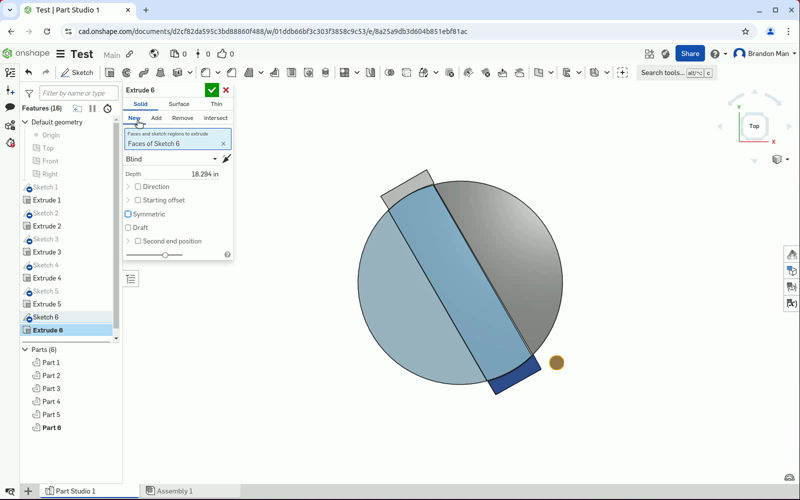
key(space)
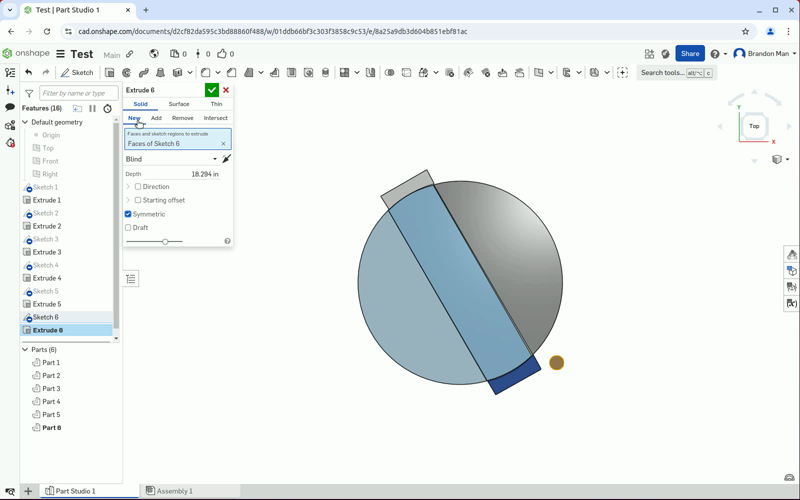
key(enter)
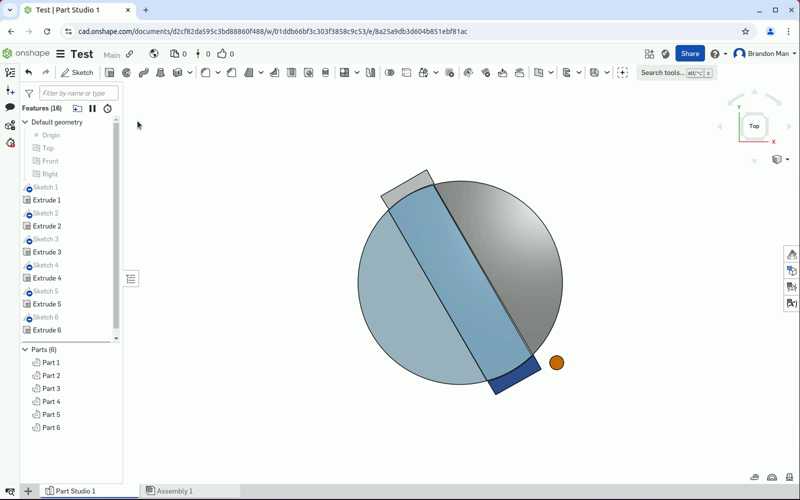
key(shift+h)
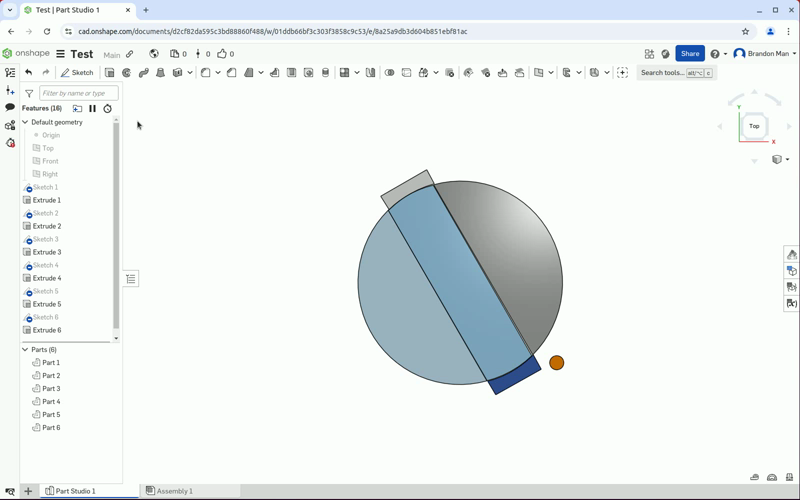
key(shift+h)
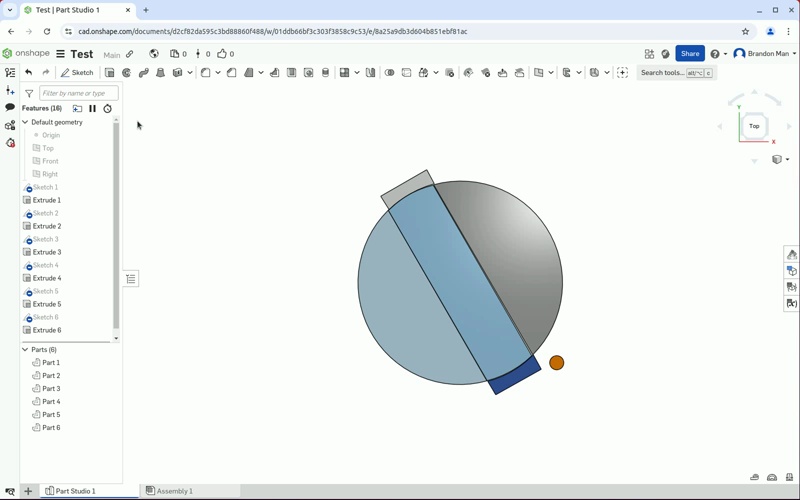
mouse_move(69, 189)
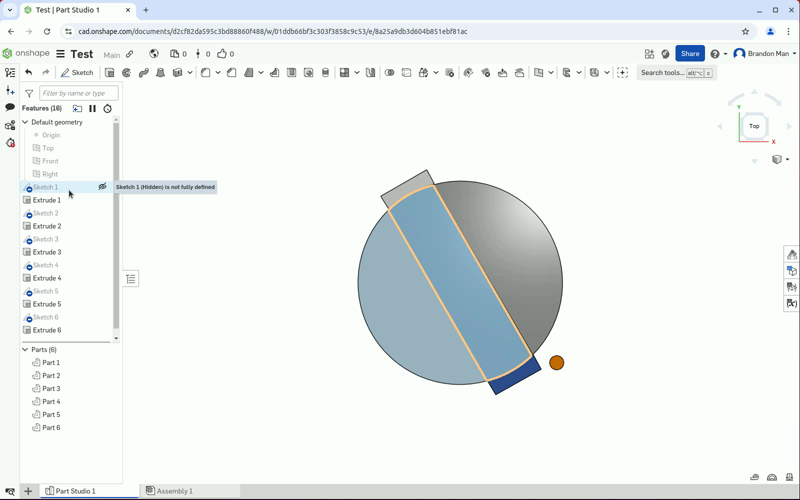
click(69, 189)
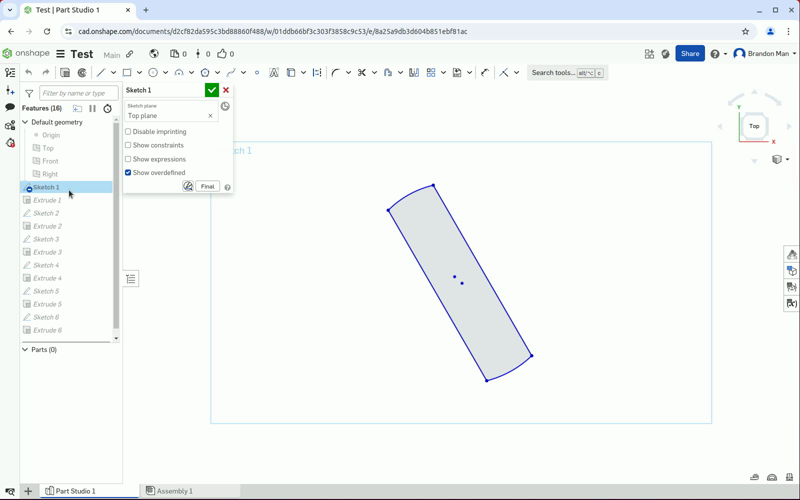
mouse_move(229, 92)
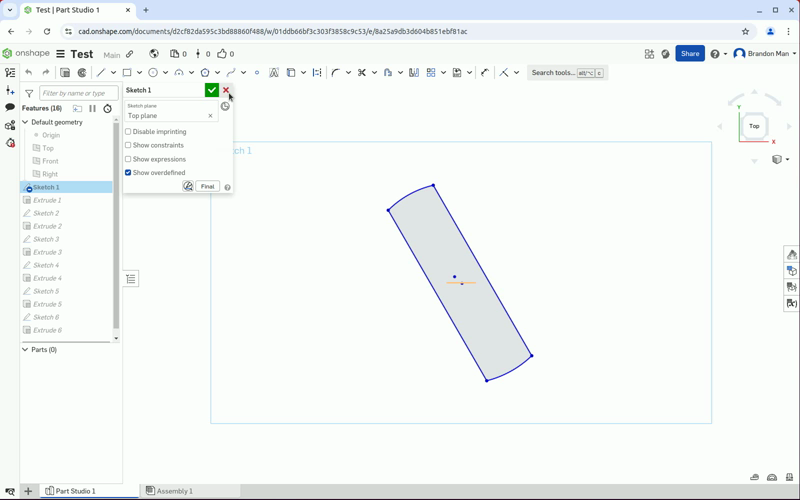
click(229, 92)
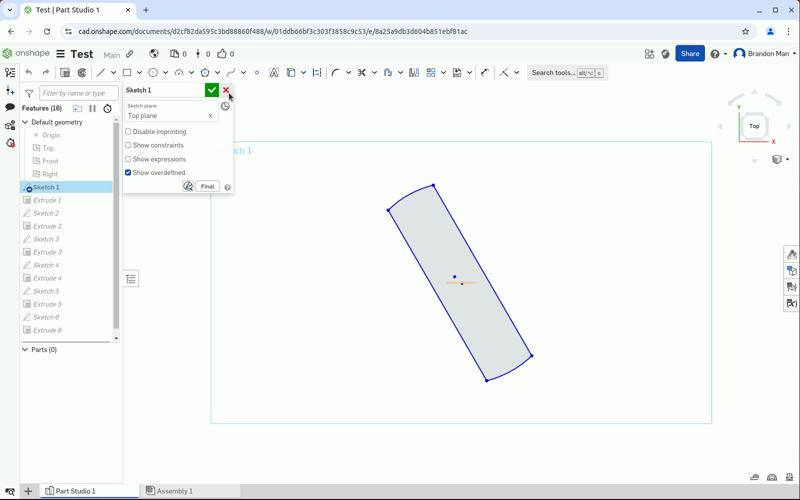
key(shift+s)
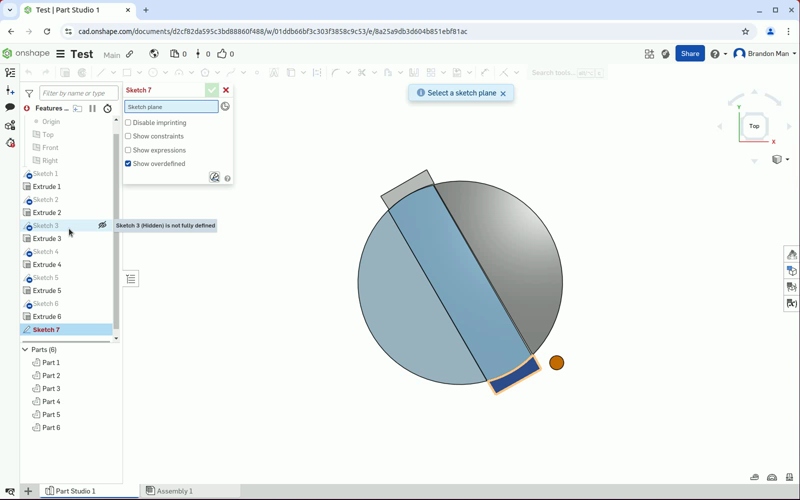
scroll(3)
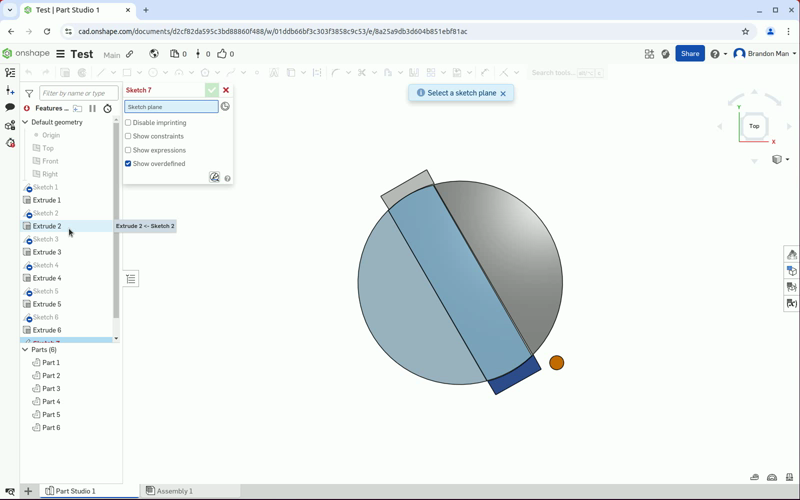
mouse_move(69, 150)
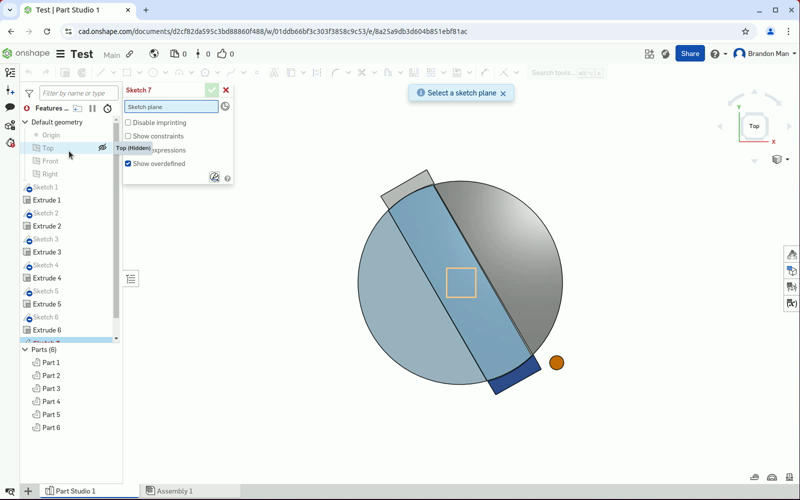
click(69, 150)
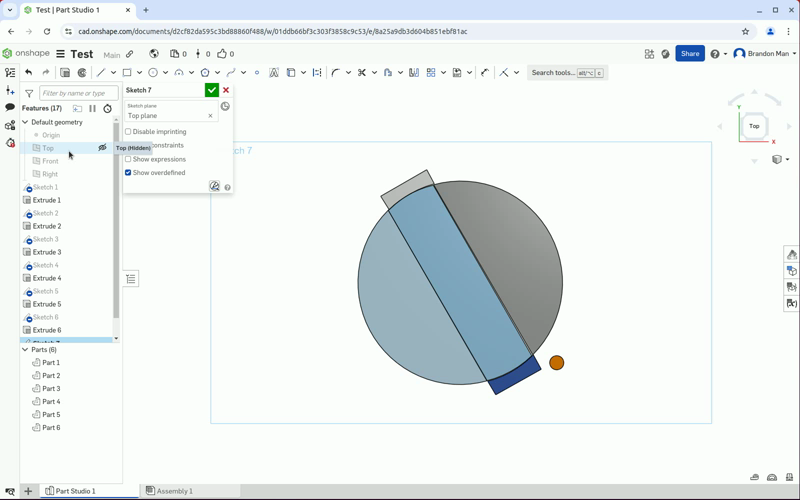
mouse_move(73, 352)
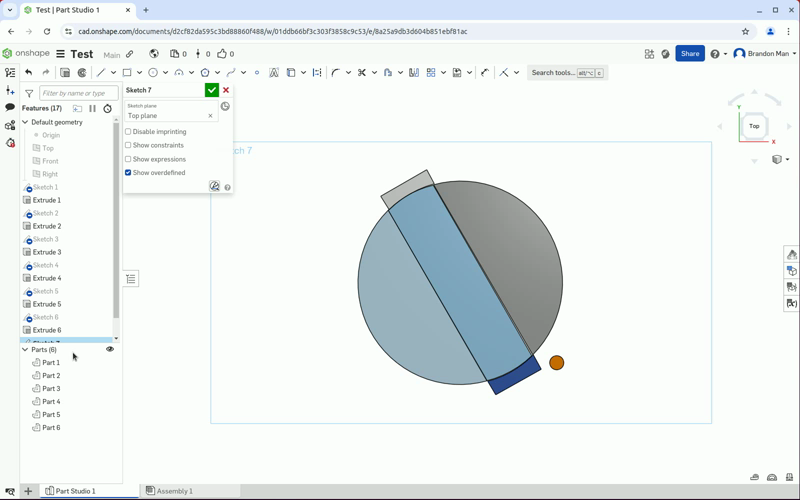
key(y)
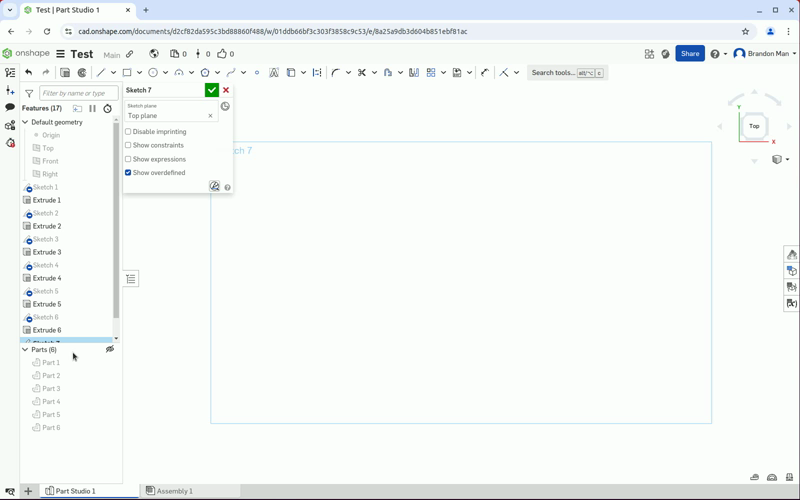
key(c)
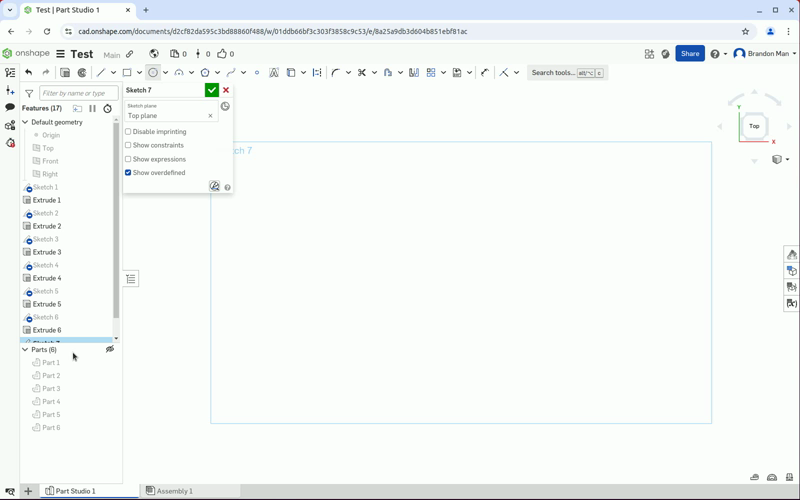
key_down(shift)
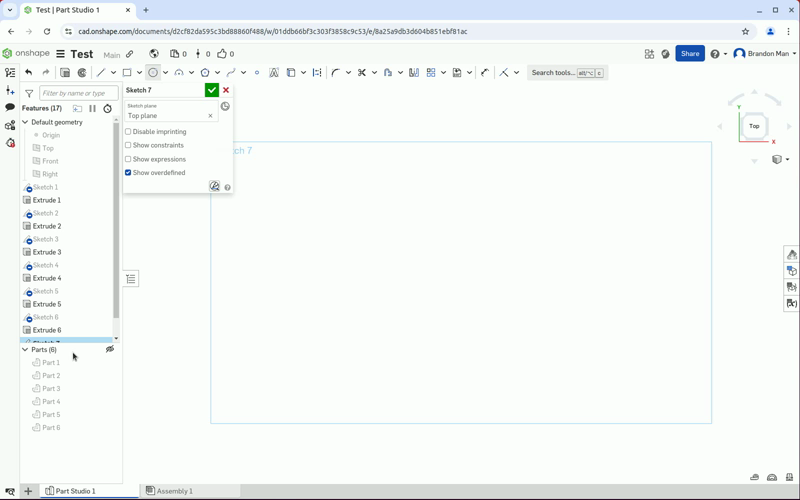
mouse_move(541, 186)
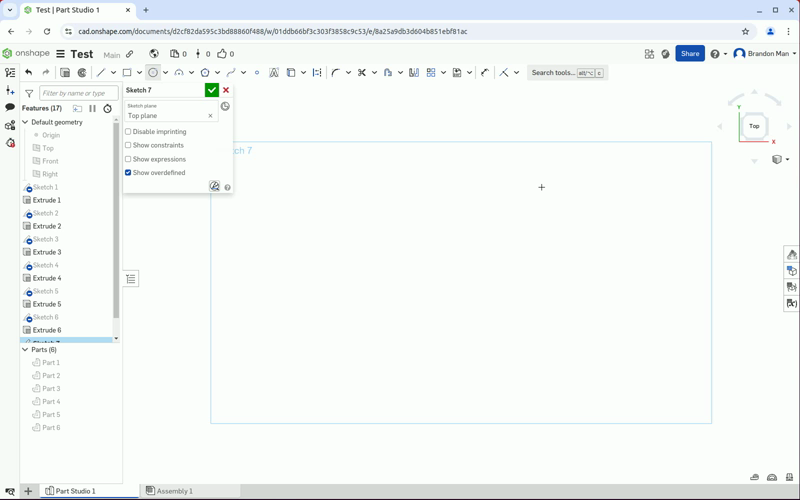
click(541, 186)
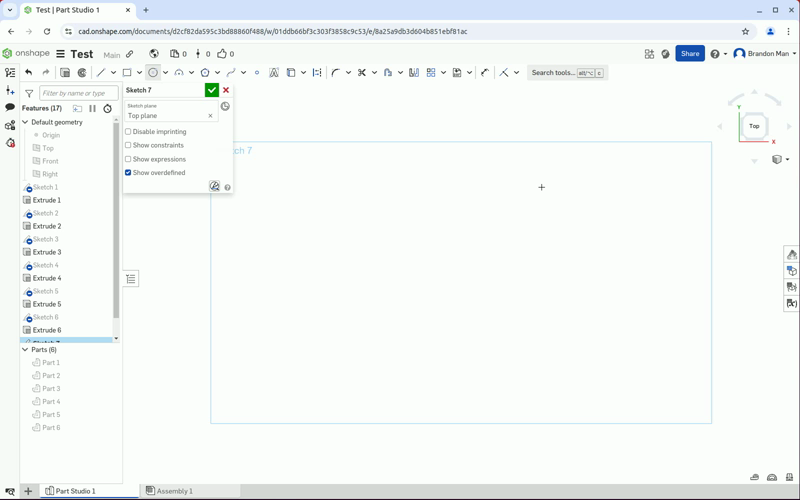
key_up(shift)
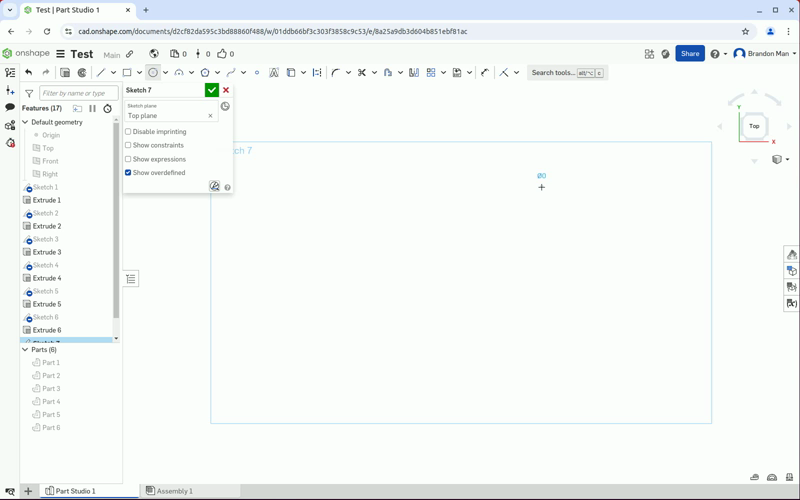
mouse_move(548, 186)
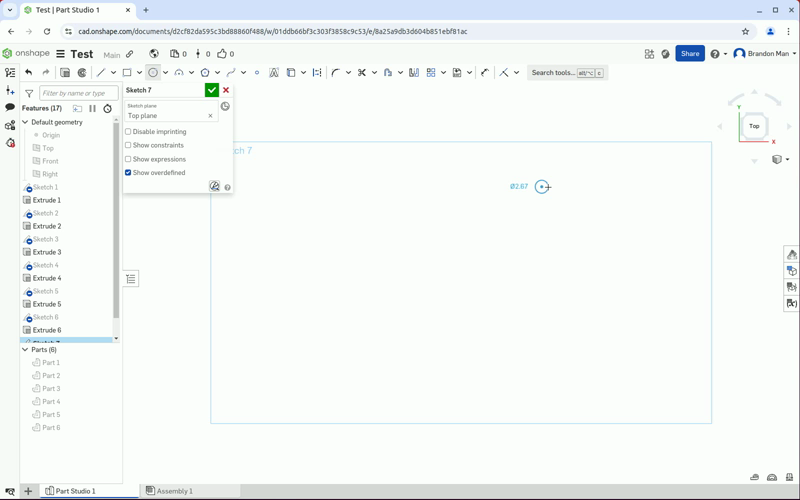
click(548, 186)
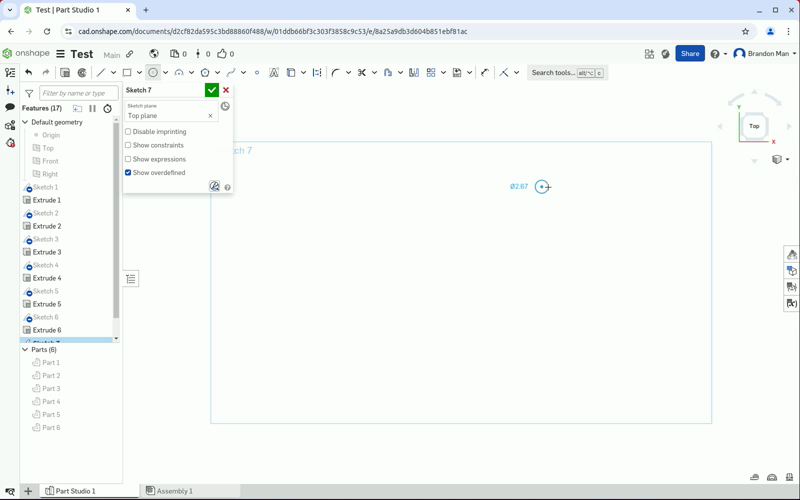
key(esc)
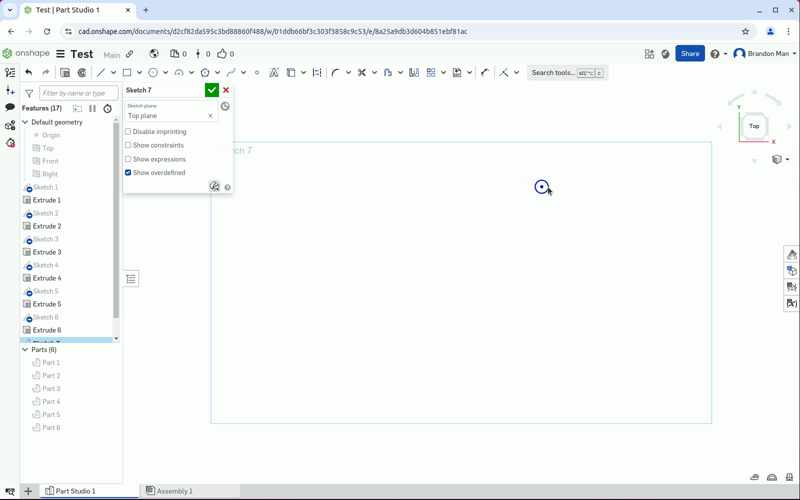
mouse_move(538, 183)
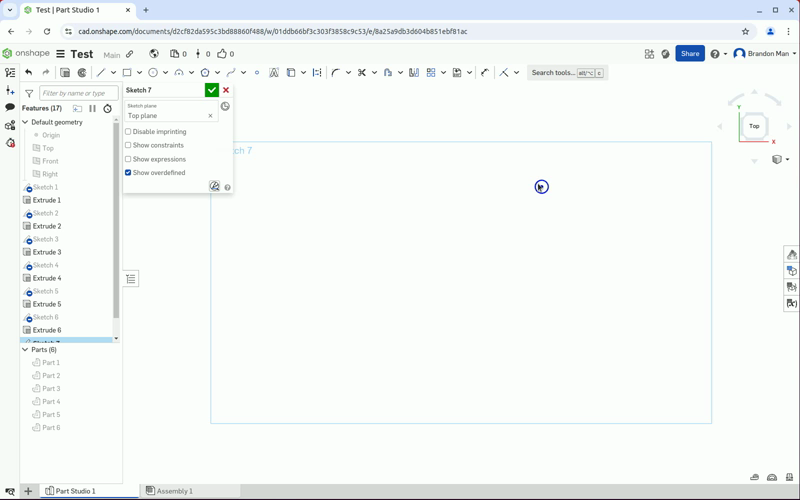
scroll(6)
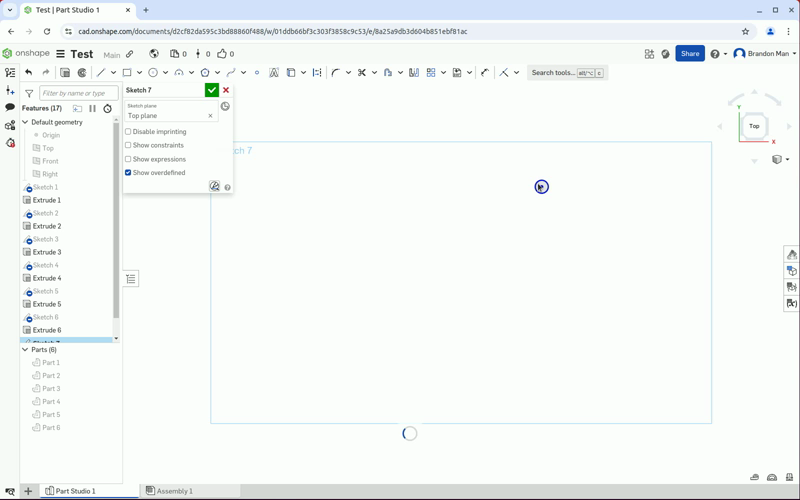
scroll(6)
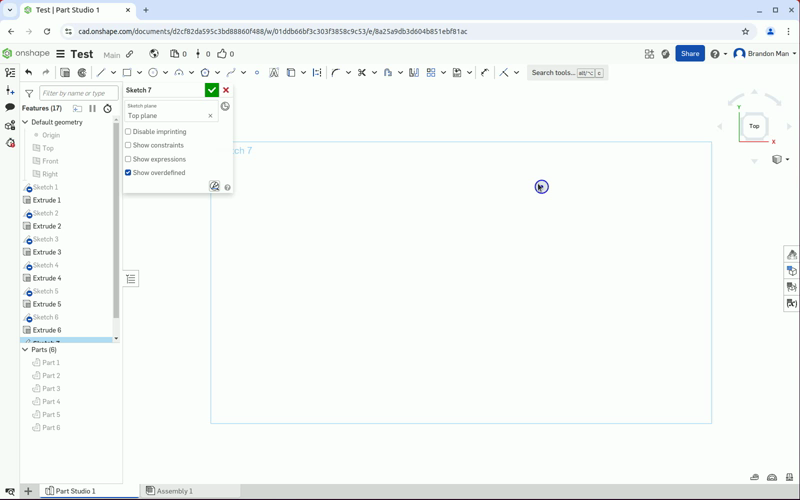
scroll(6)
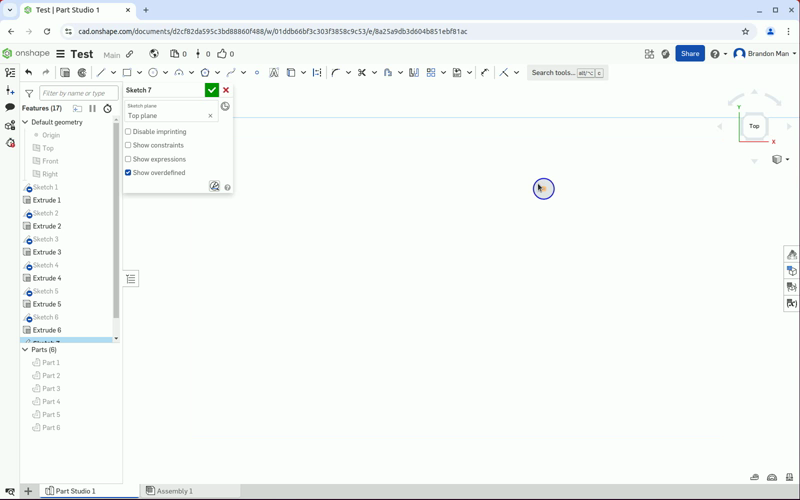
scroll(6)
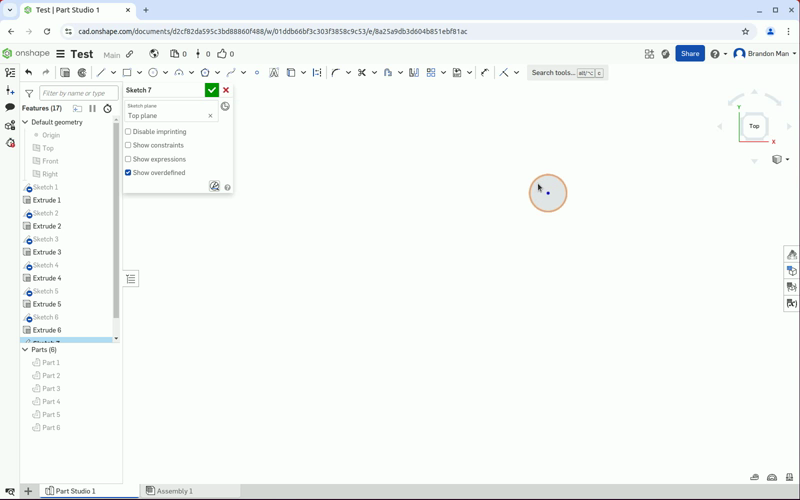
scroll(6)
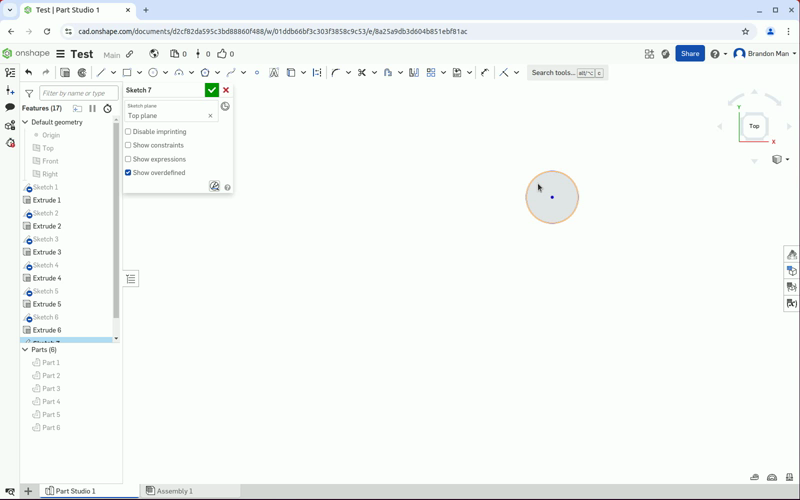
scroll(6)
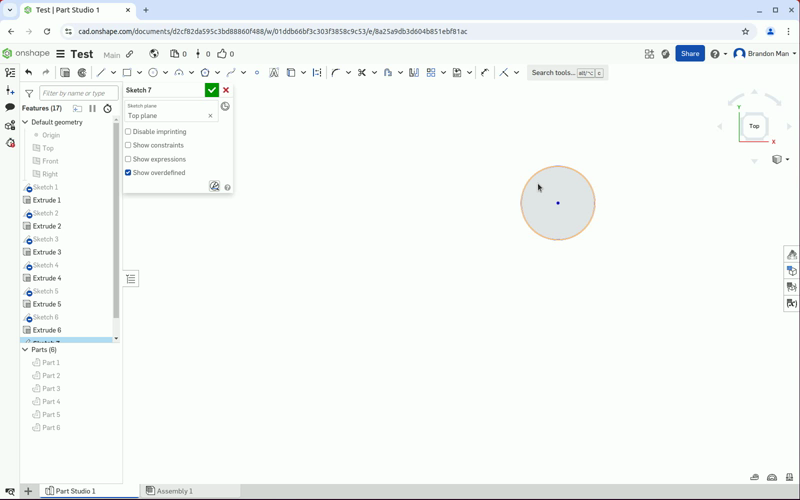
scroll(6)
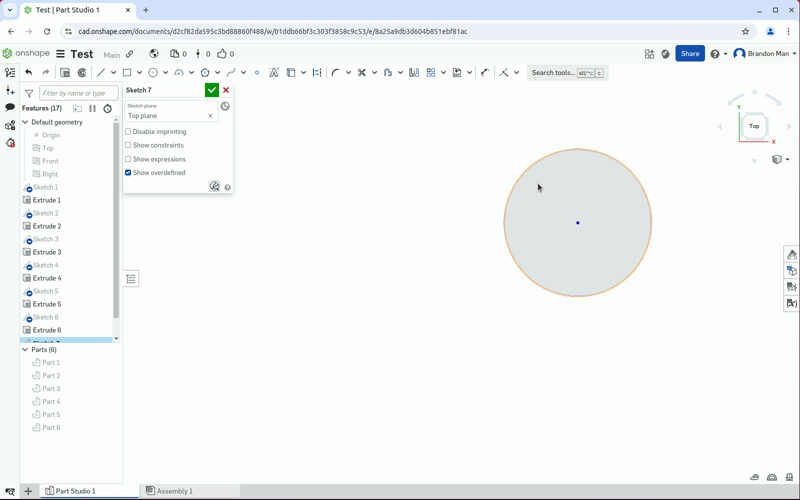
click(538, 183)
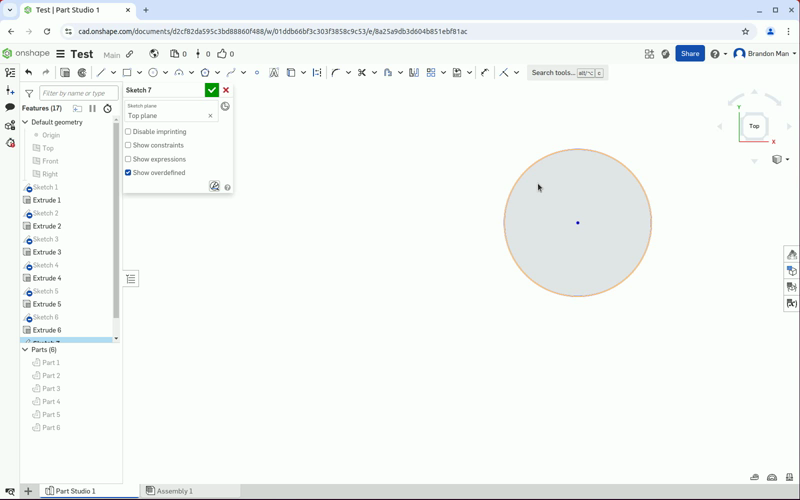
scroll(-6)
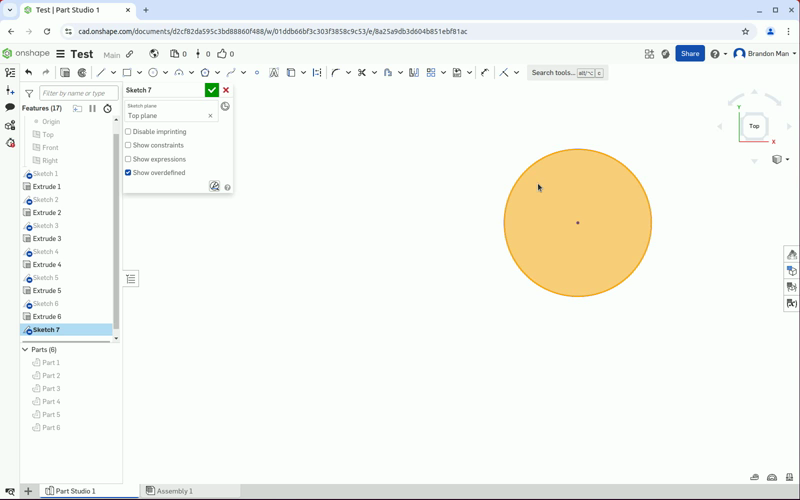
scroll(-6)
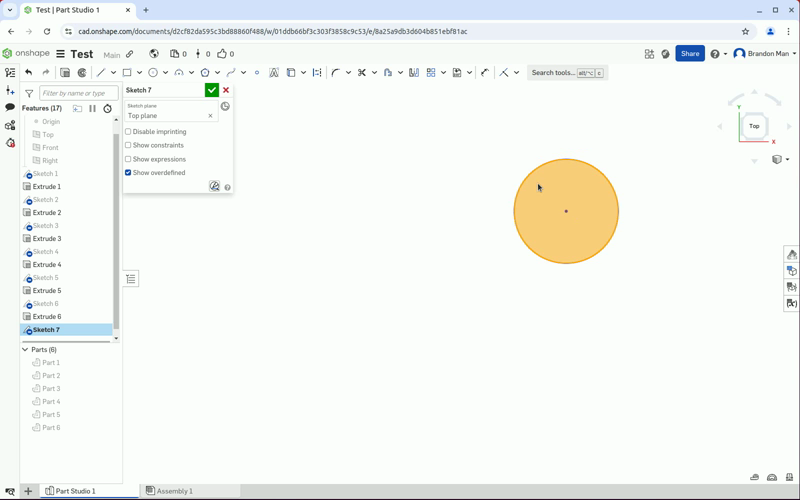
scroll(-6)
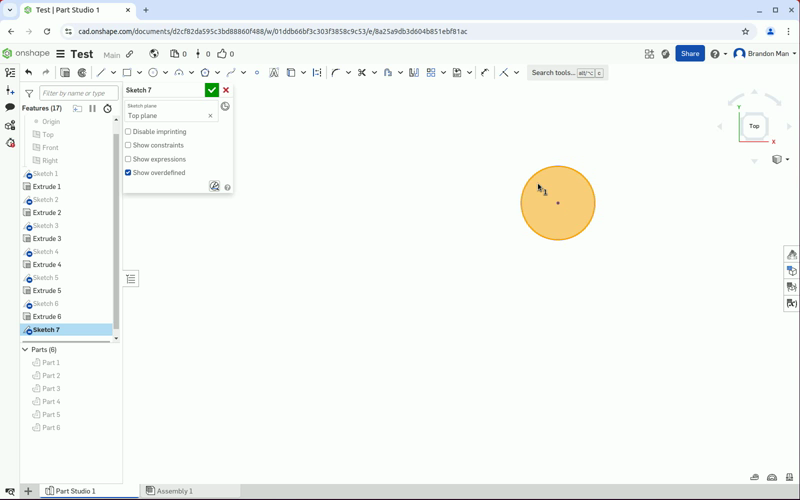
scroll(-6)
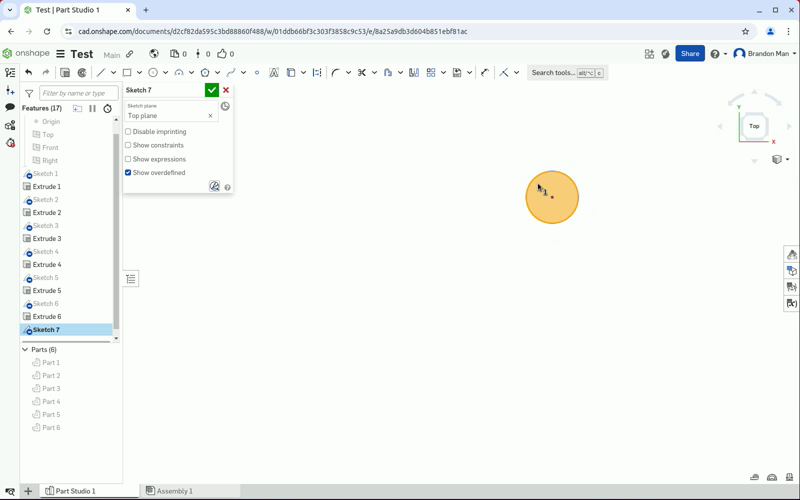
scroll(-6)
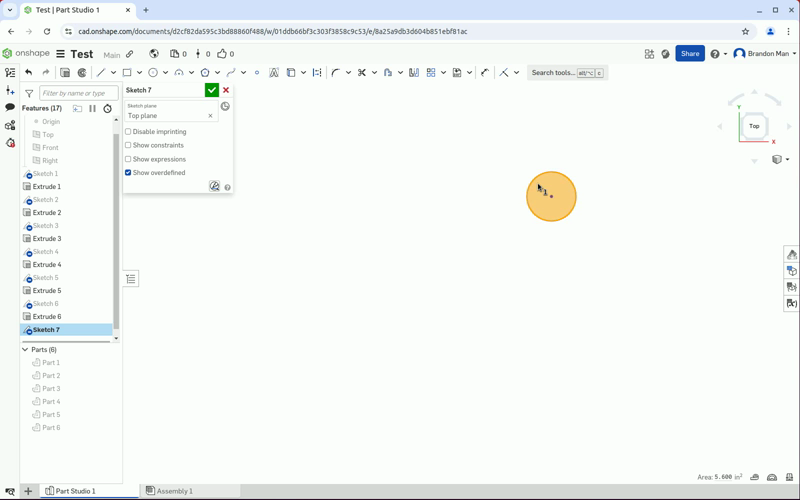
scroll(-6)
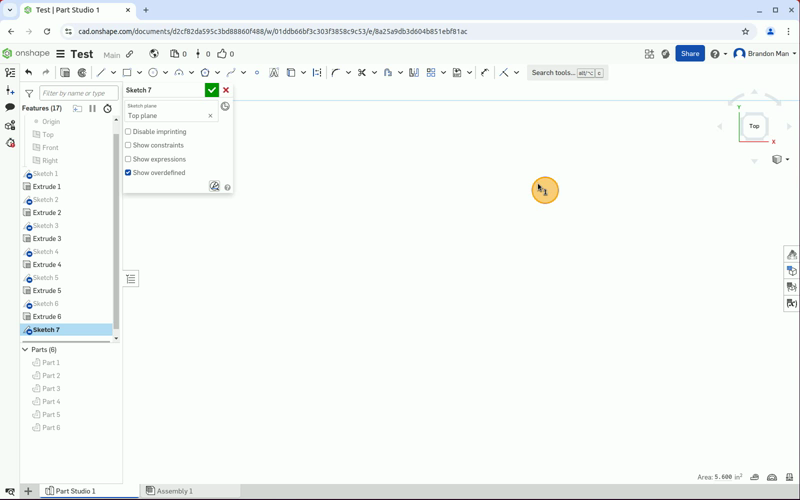
scroll(-6)
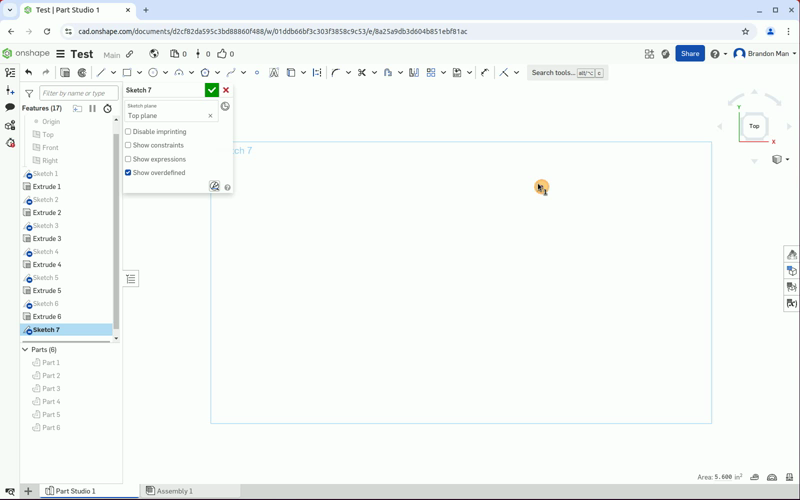
mouse_move(73, 352)
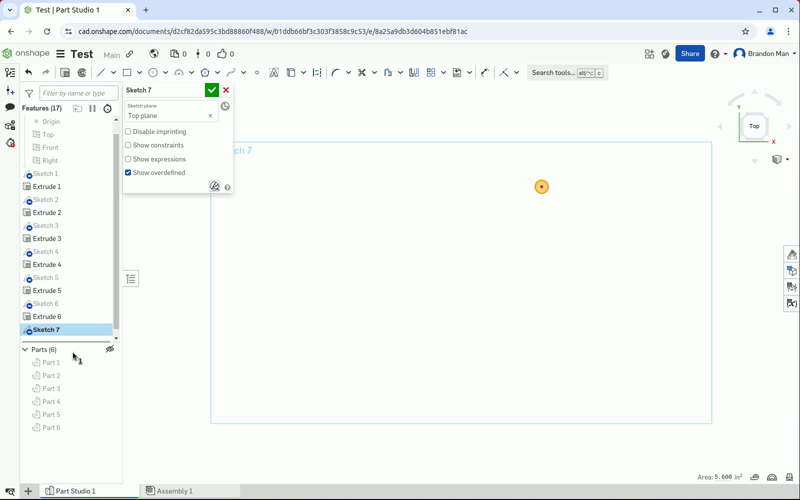
key(shift+y)
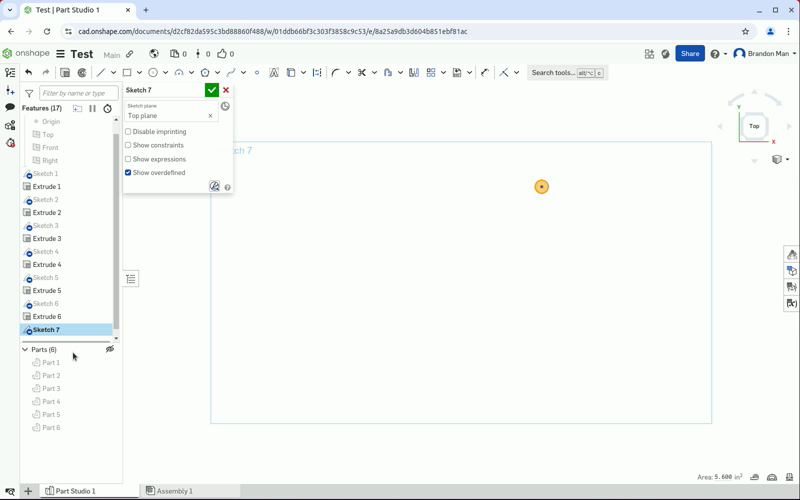
key(shift+e)
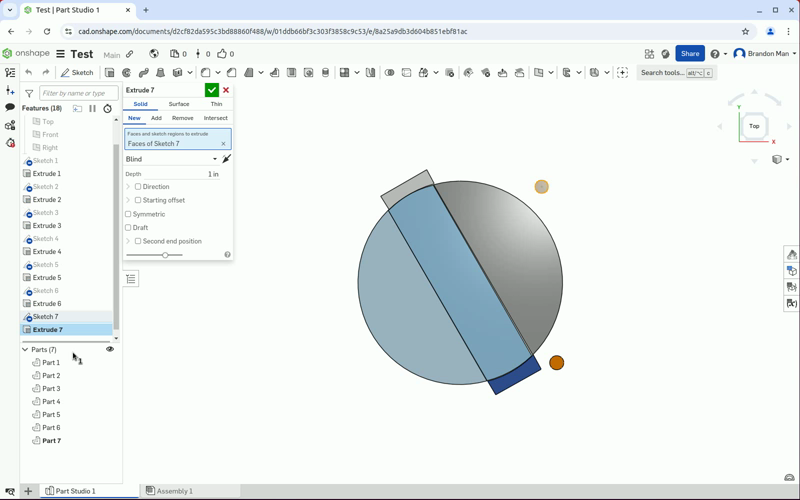
mouse_move(143, 106)
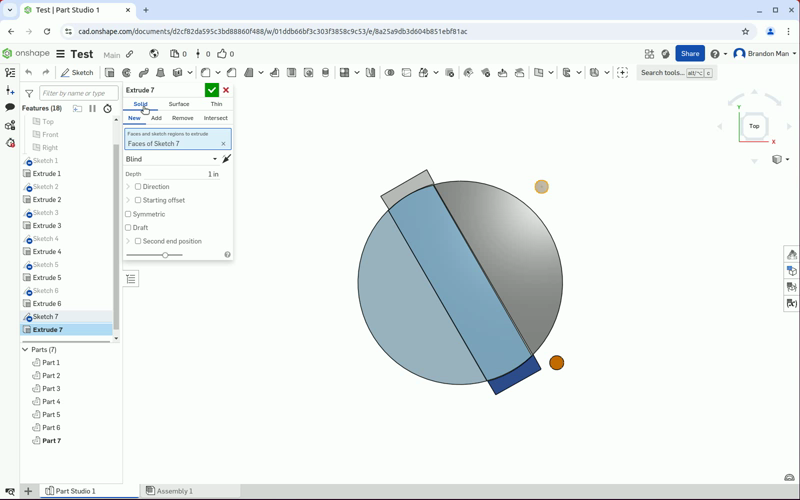
click(143, 106)
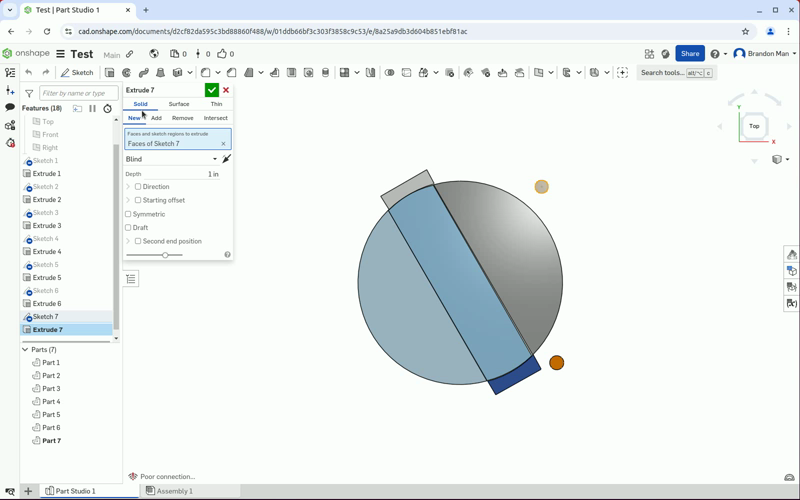
mouse_move(137, 120)
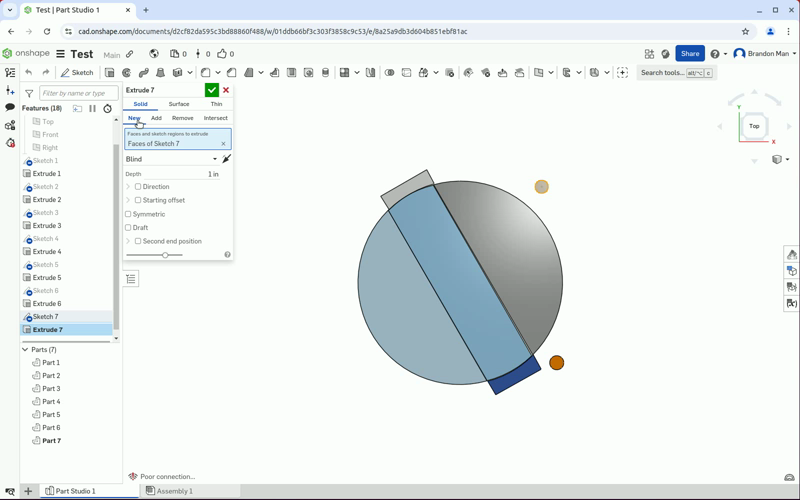
click(137, 120)
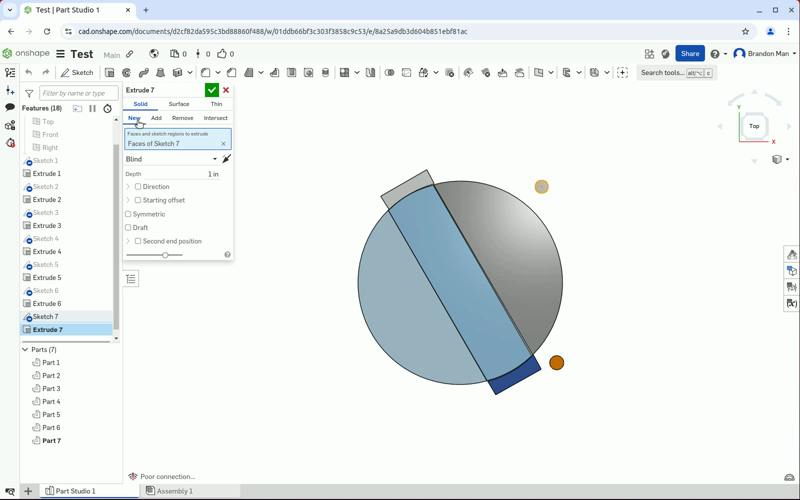
key(tab, 4)
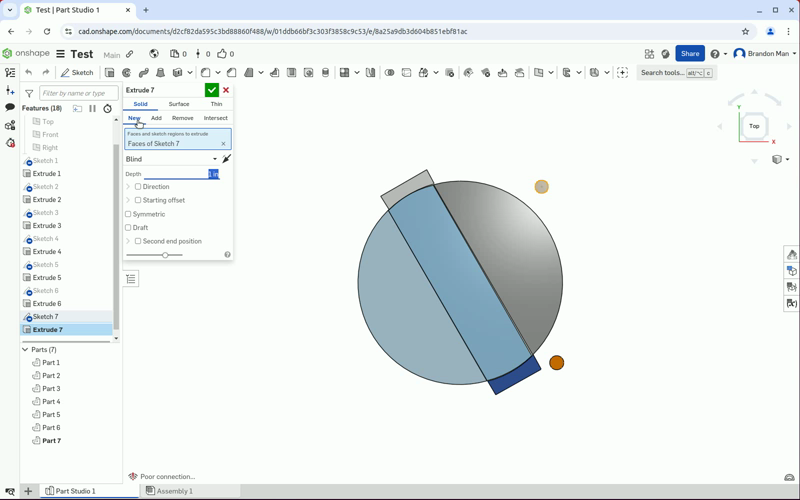
text(18.294)
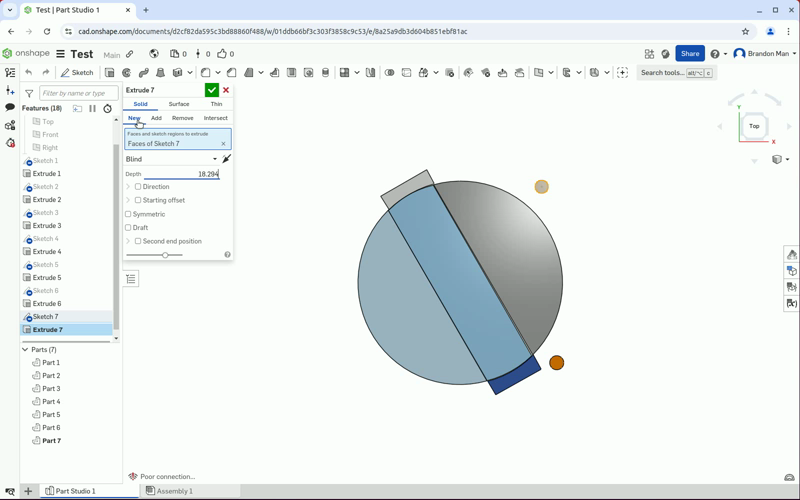
key(tab, 3)
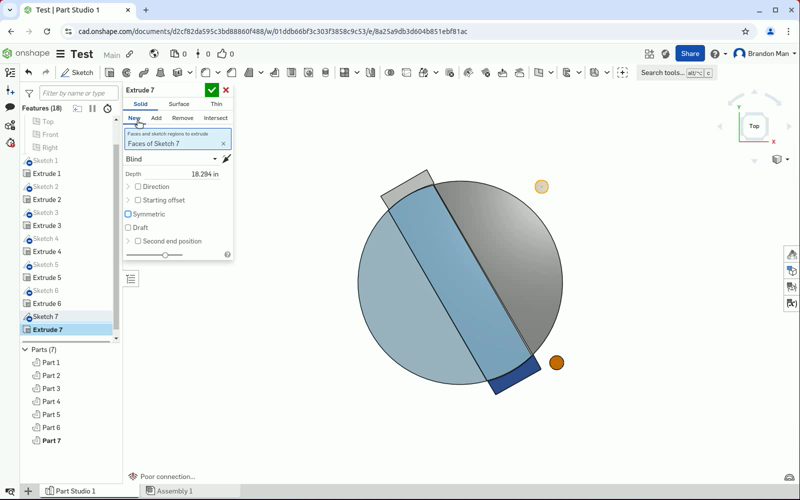
key(space)
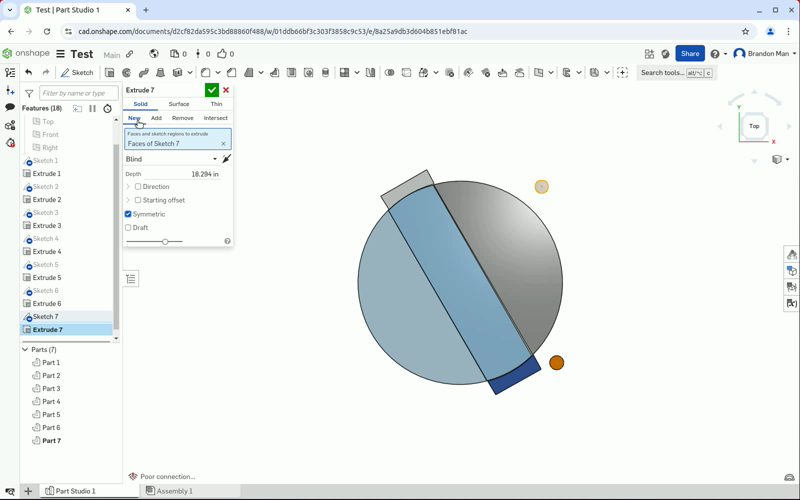
key(enter)
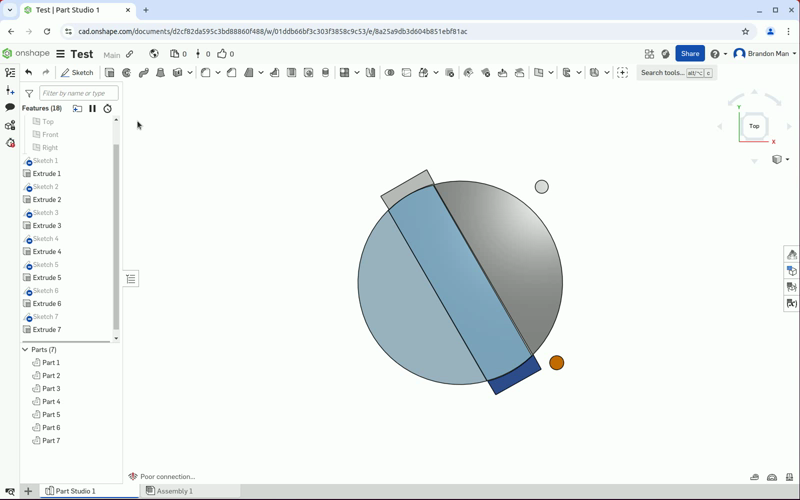
key(shift+h)
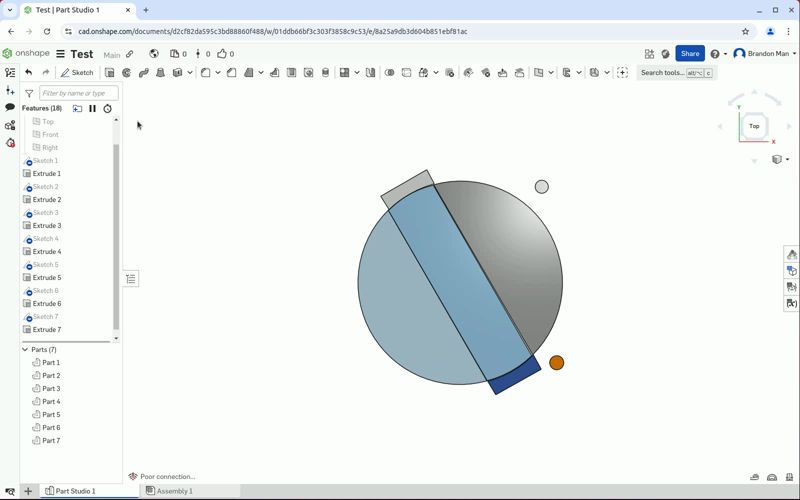
key(shift+h)
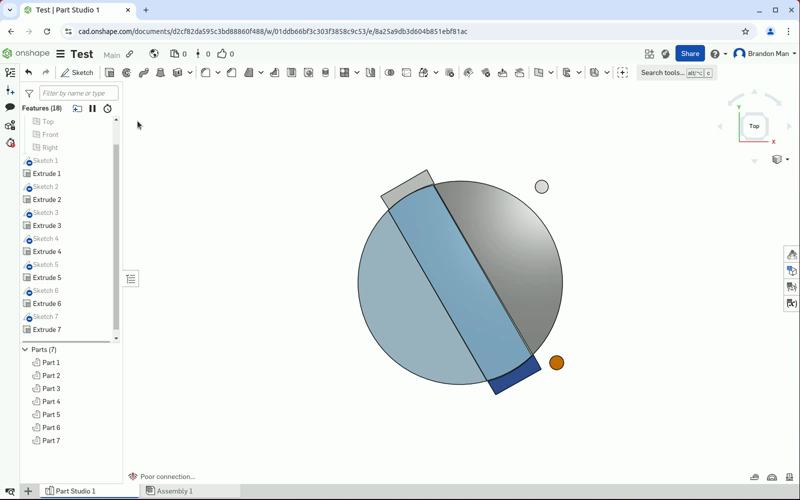
mouse_move(69, 163)
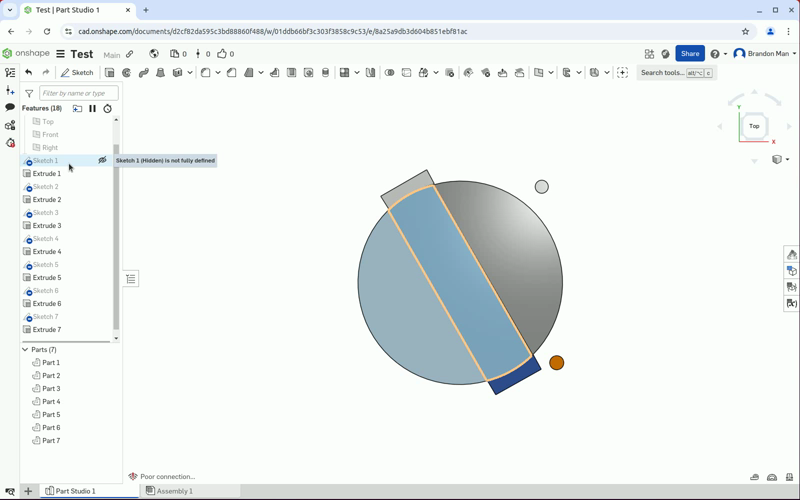
click(69, 163)
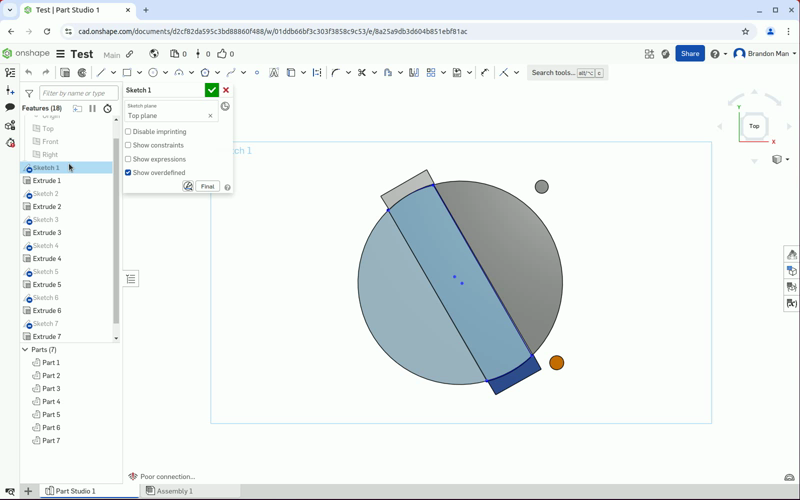
mouse_move(229, 92)
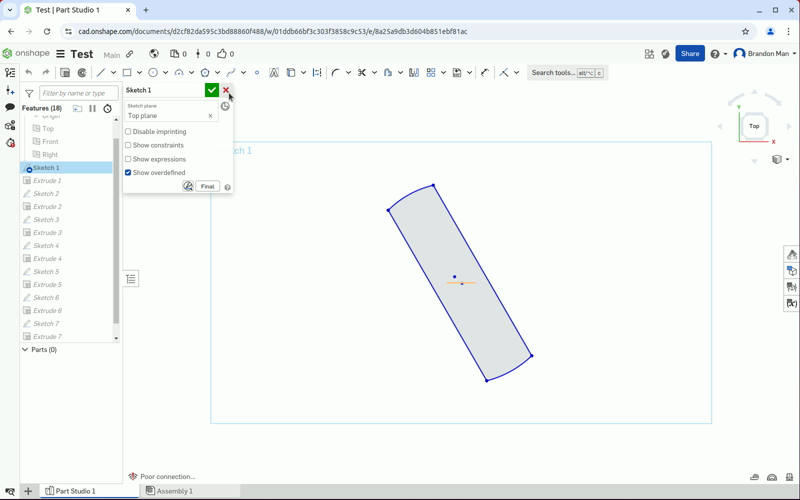
click(229, 92)
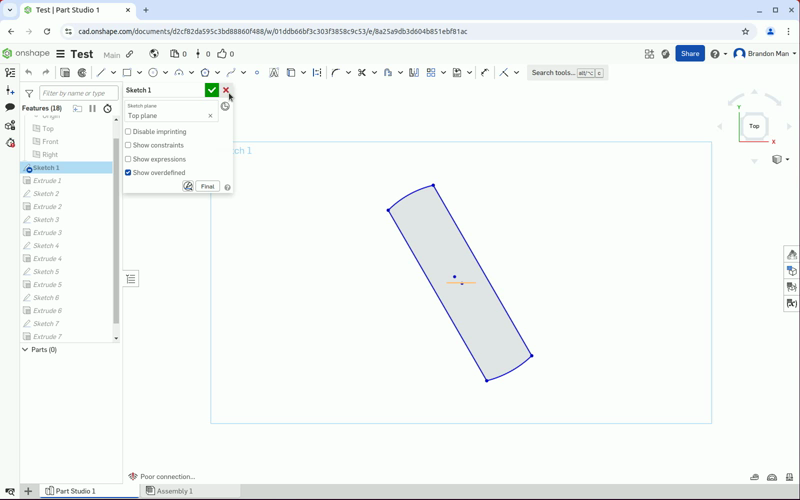
key(shift+s)
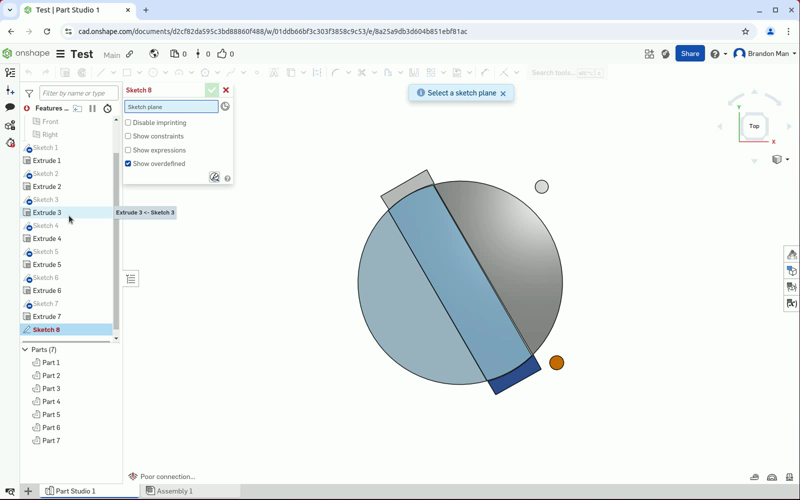
scroll(3)
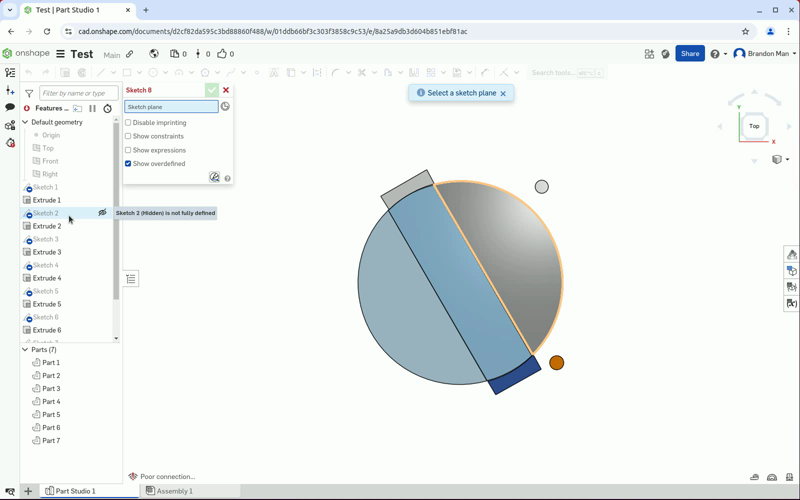
mouse_move(69, 150)
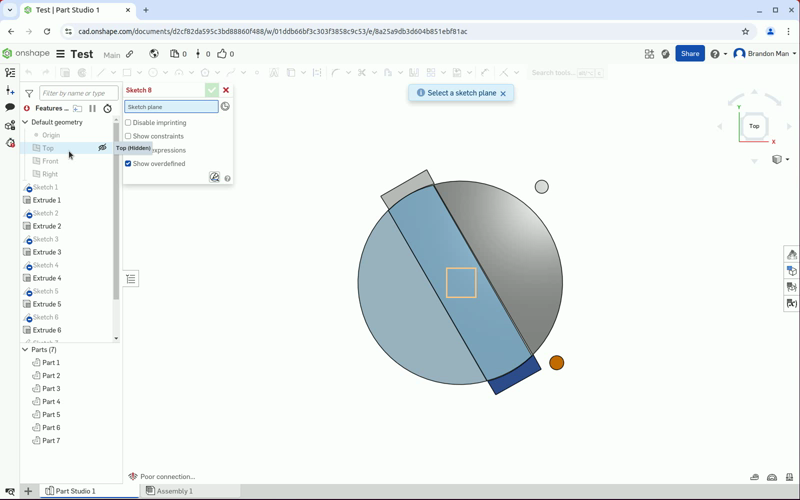
click(69, 150)
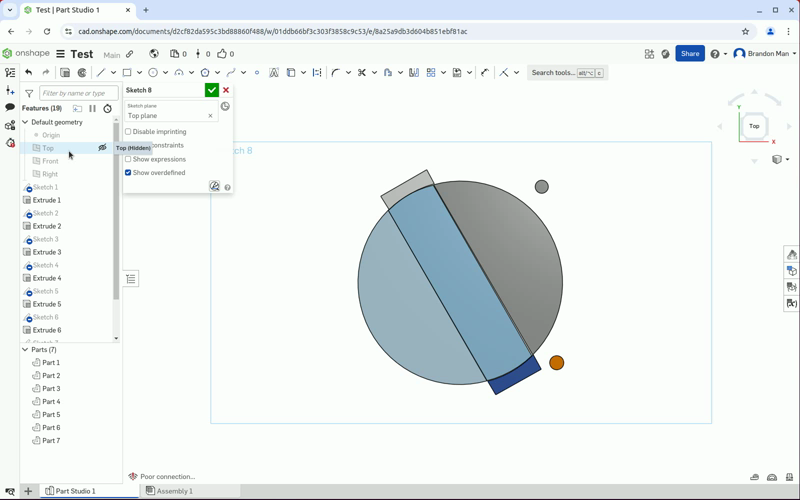
mouse_move(73, 352)
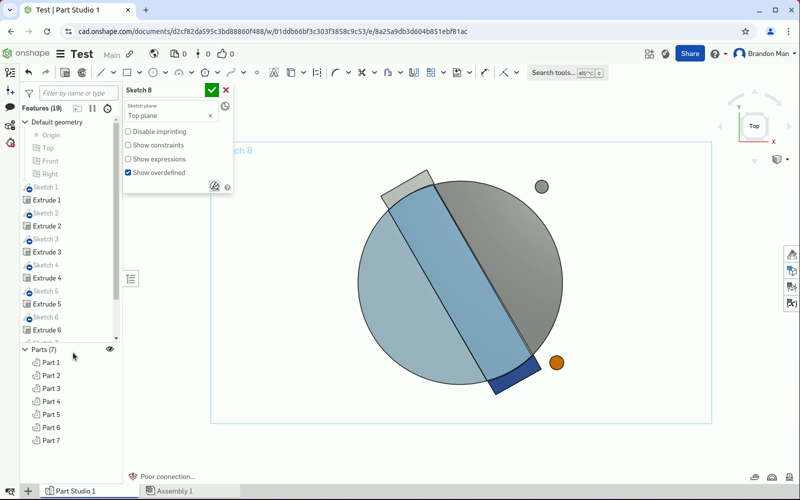
key(y)
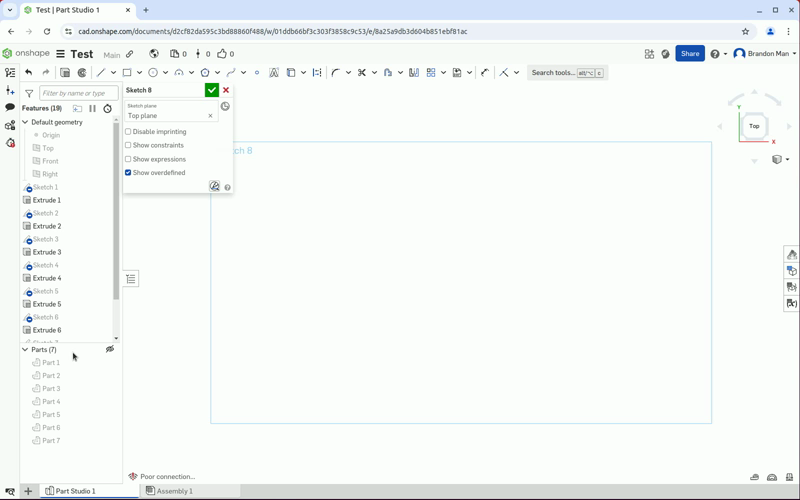
key(c)
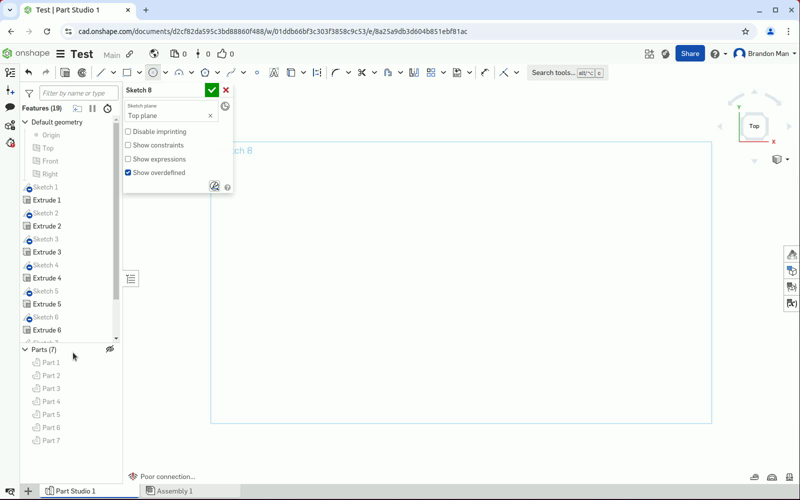
key_down(shift)
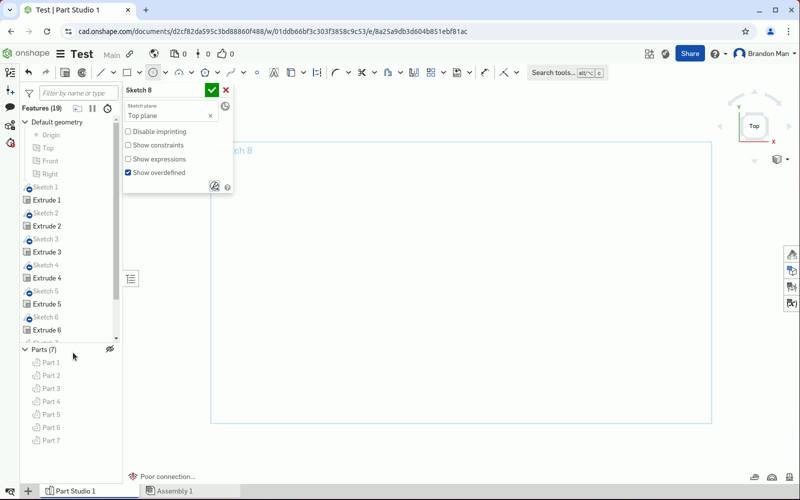
mouse_move(365, 203)
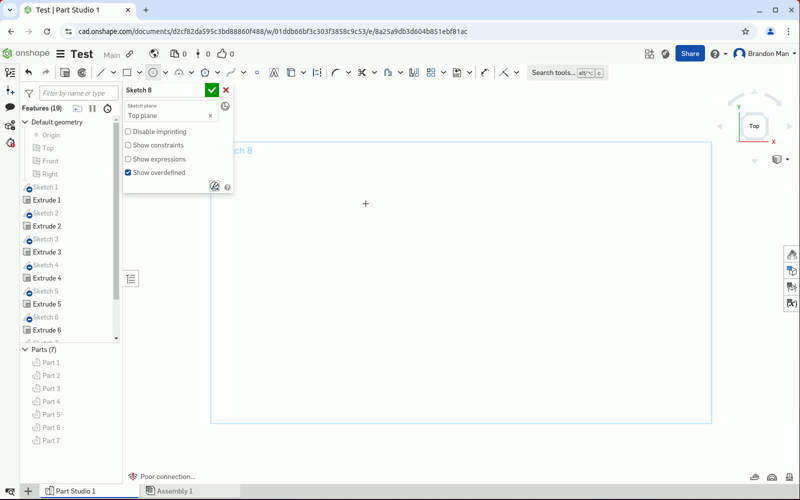
click(365, 203)
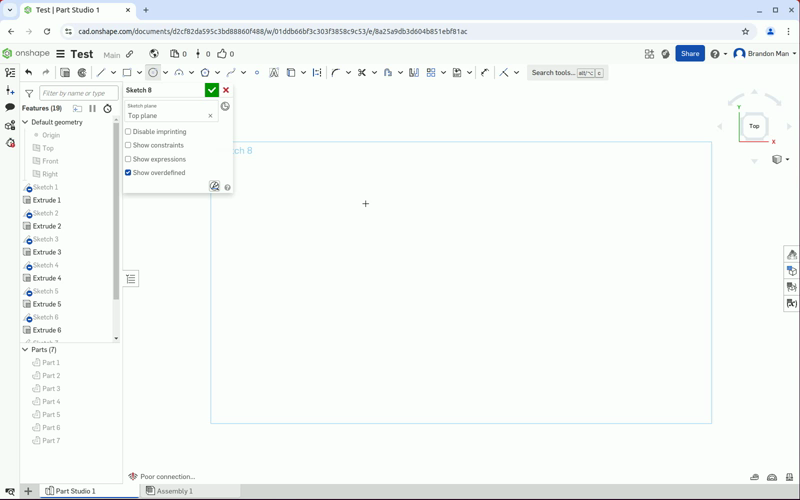
key_up(shift)
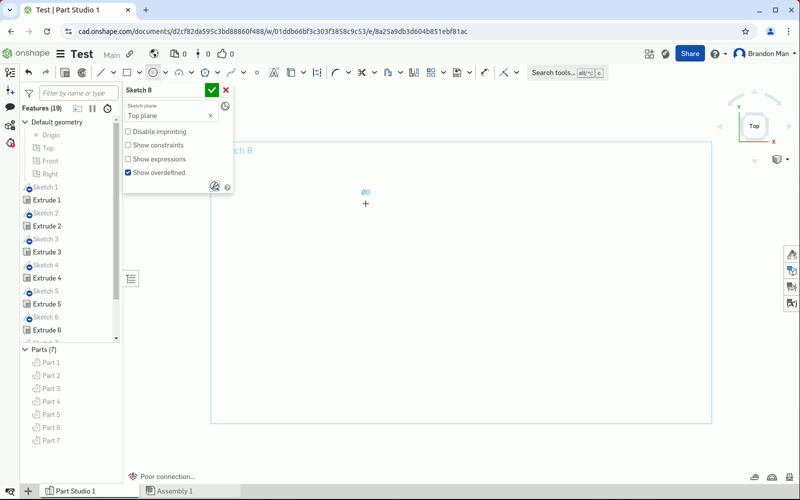
mouse_move(372, 203)
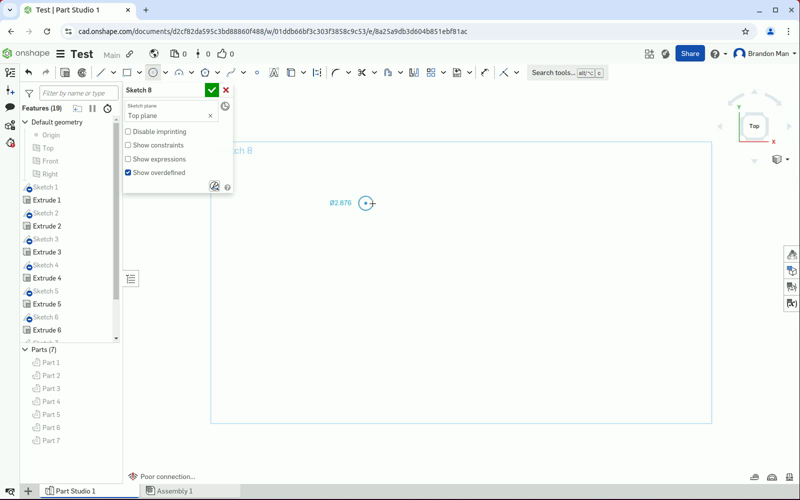
click(372, 203)
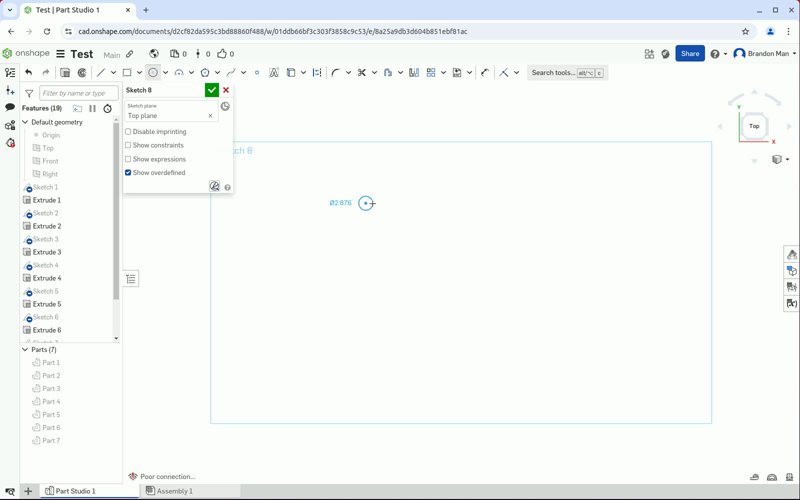
key(esc)
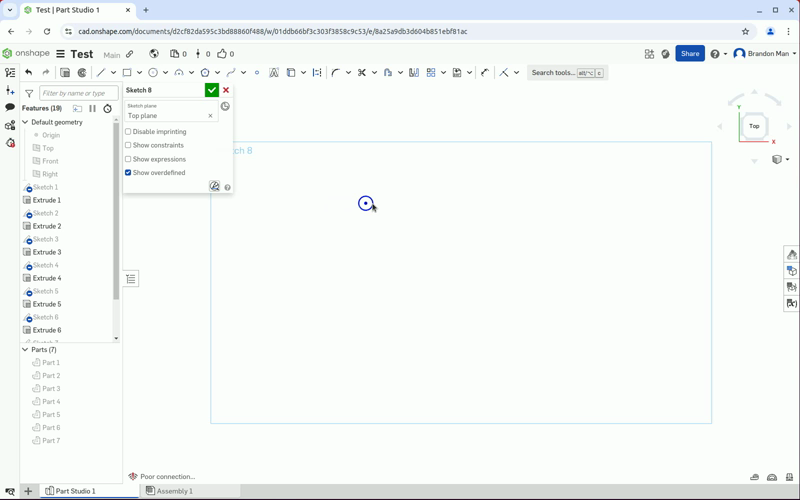
mouse_move(361, 206)
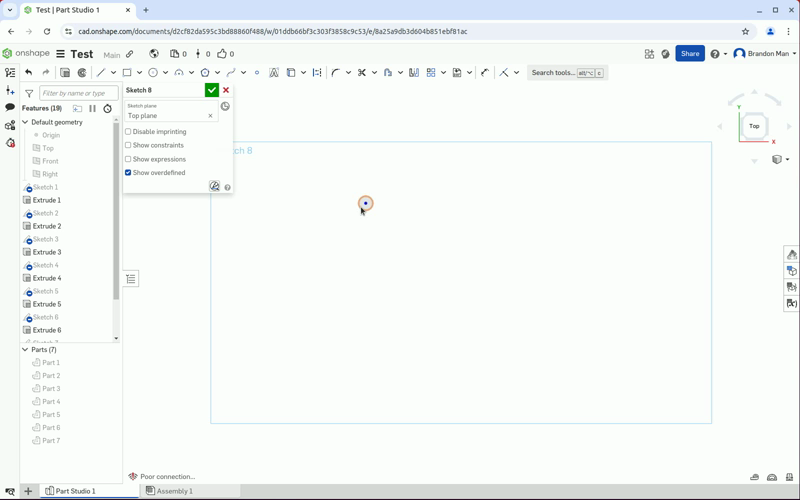
scroll(6)
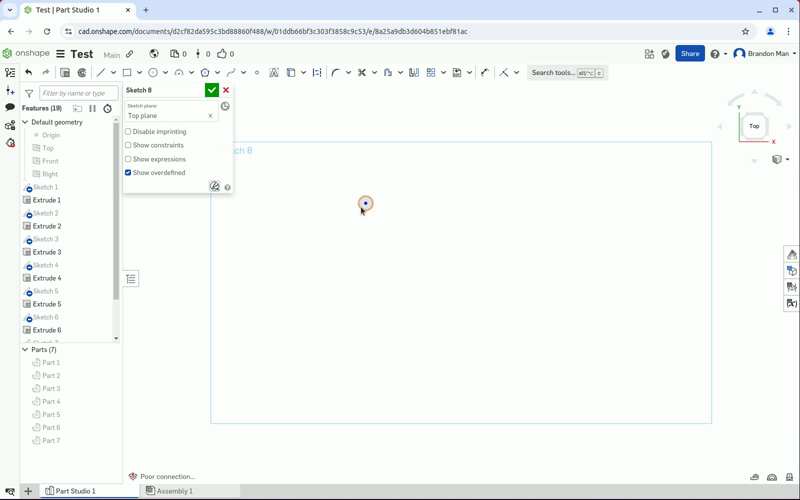
scroll(6)
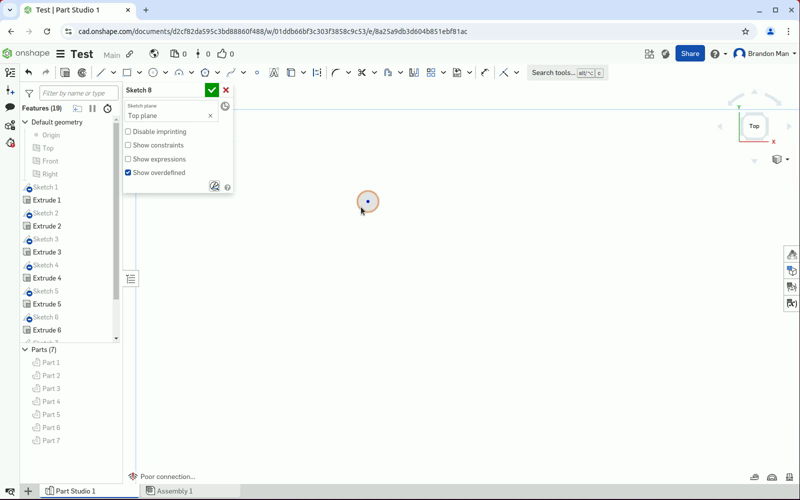
scroll(6)
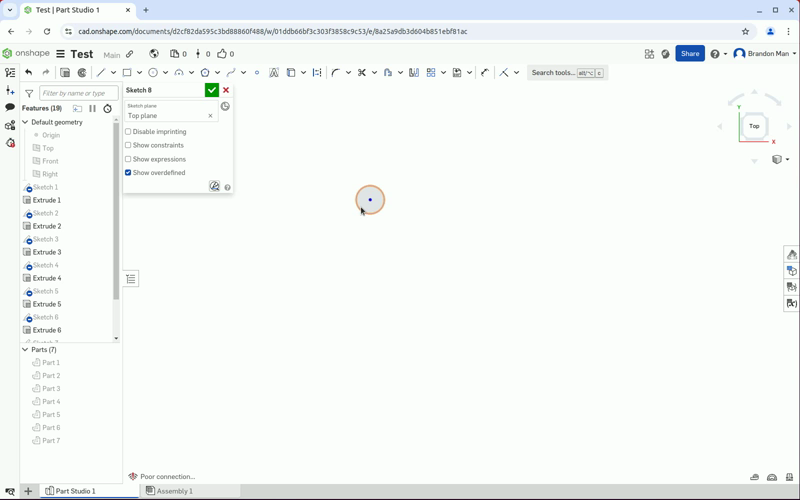
scroll(6)
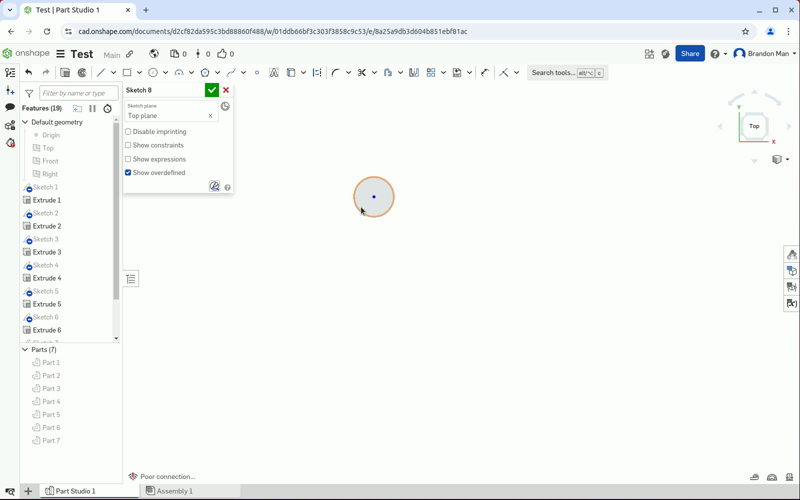
scroll(6)
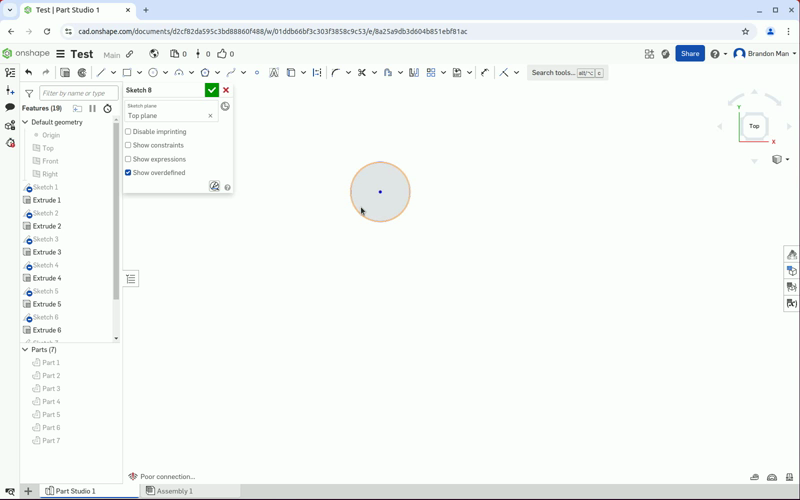
scroll(6)
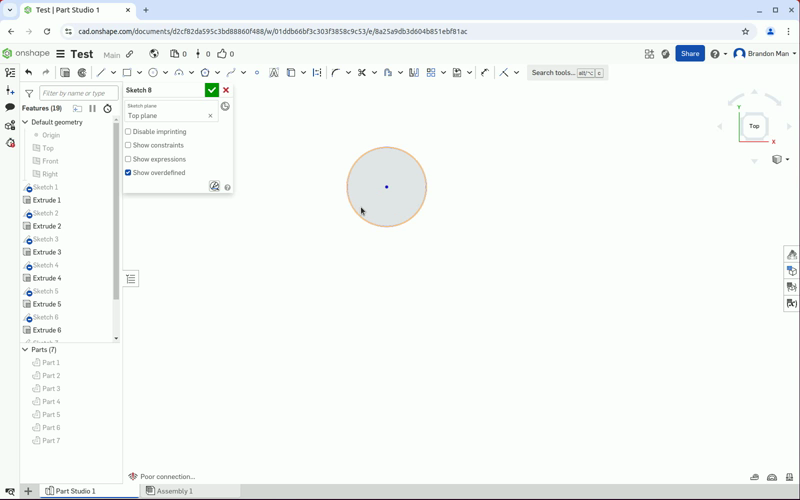
scroll(6)
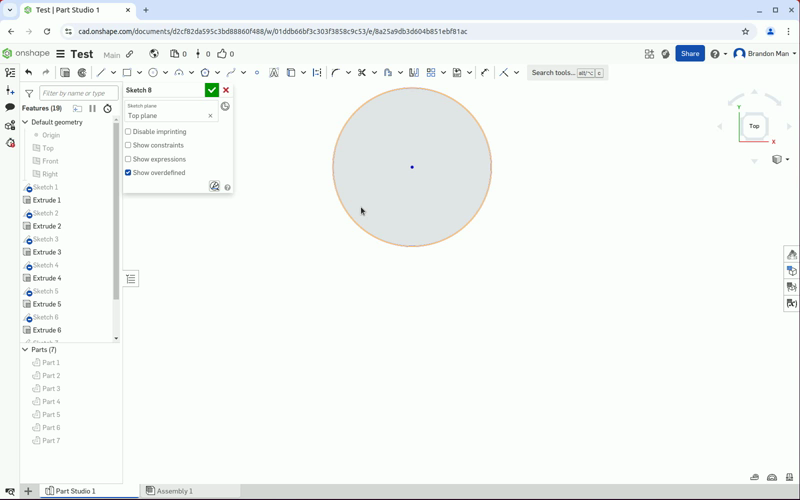
click(361, 206)
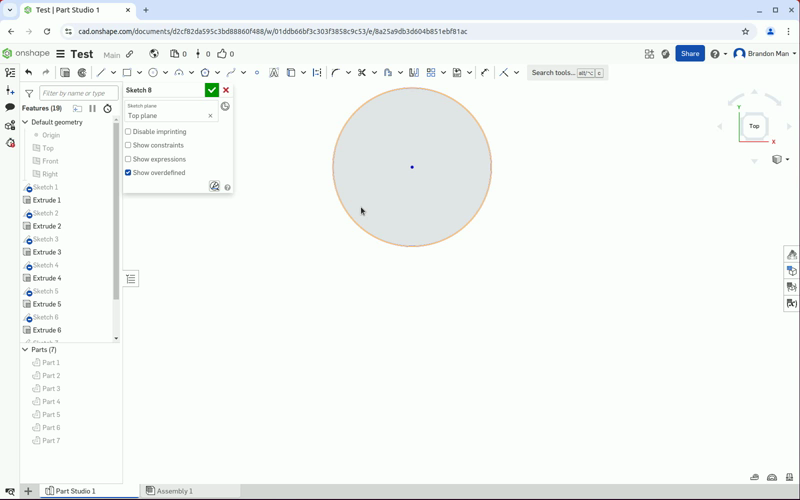
scroll(-6)
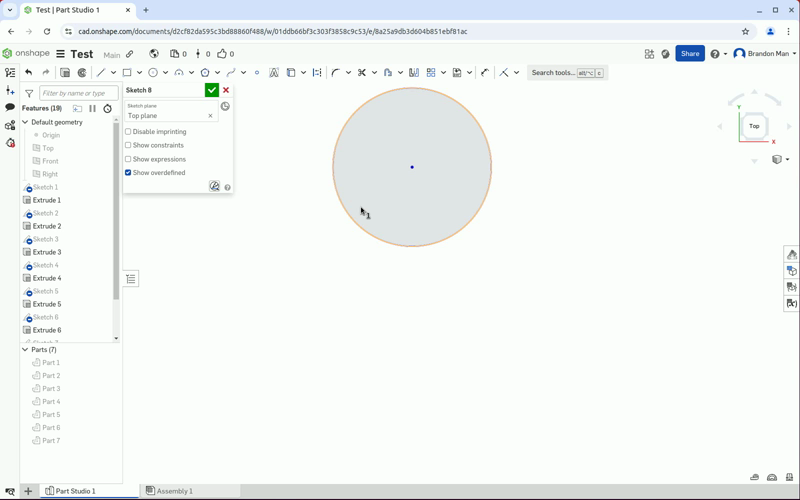
scroll(-6)
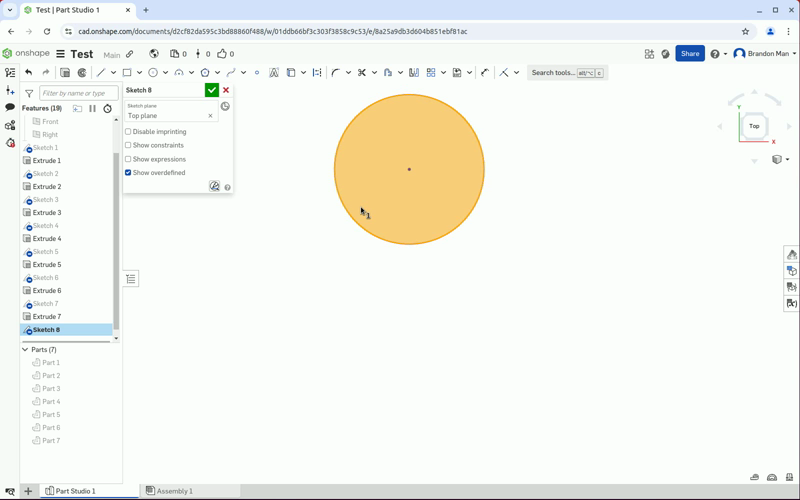
scroll(-6)
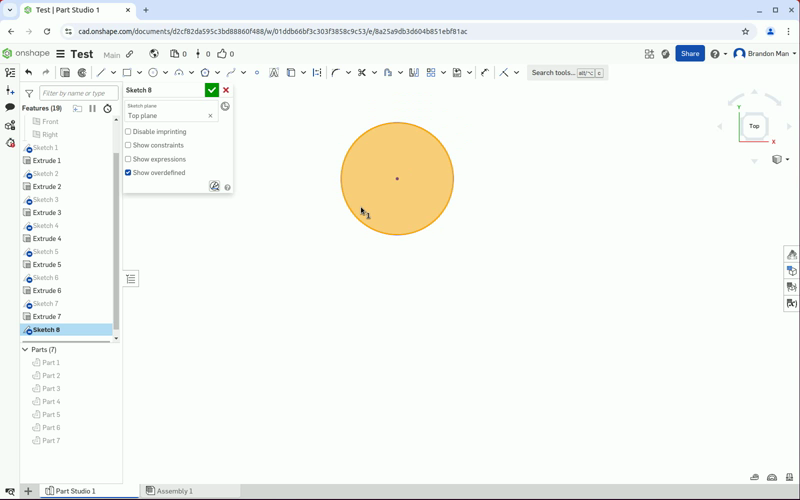
scroll(-6)
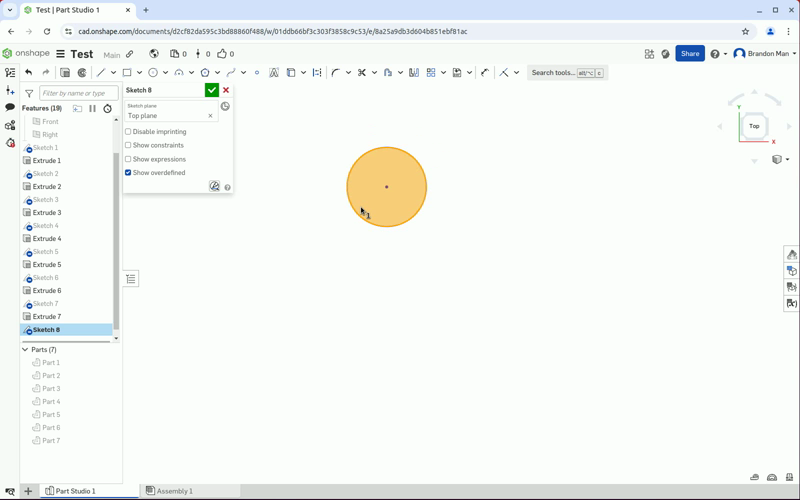
scroll(-6)
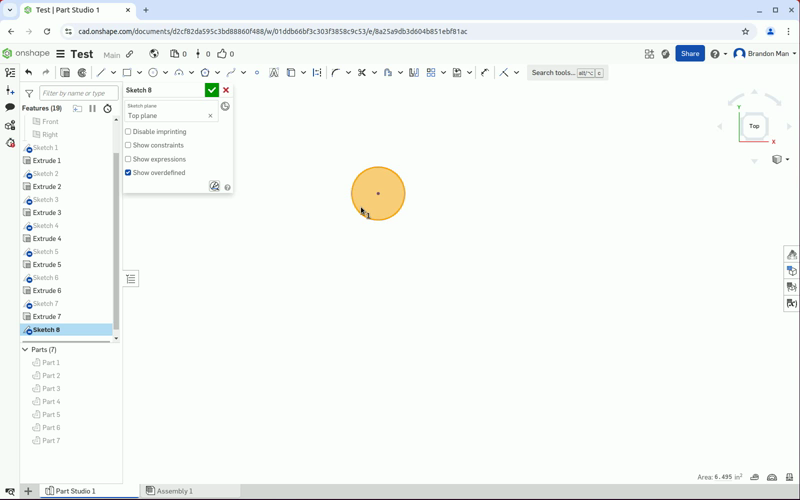
scroll(-6)
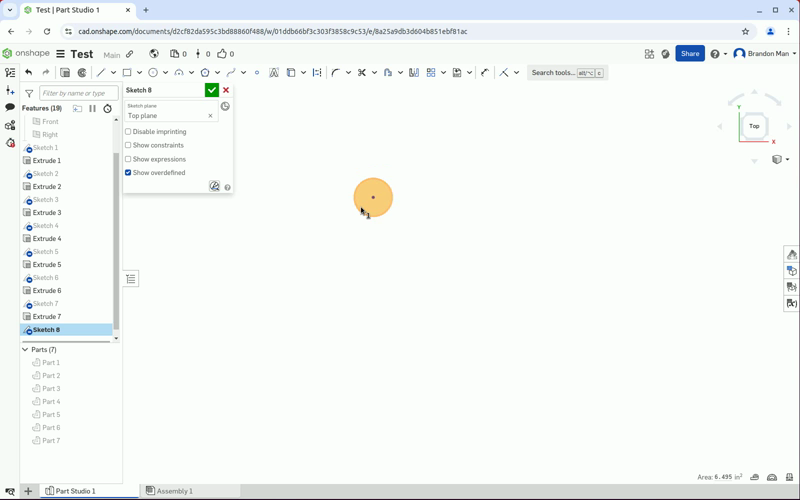
scroll(-6)
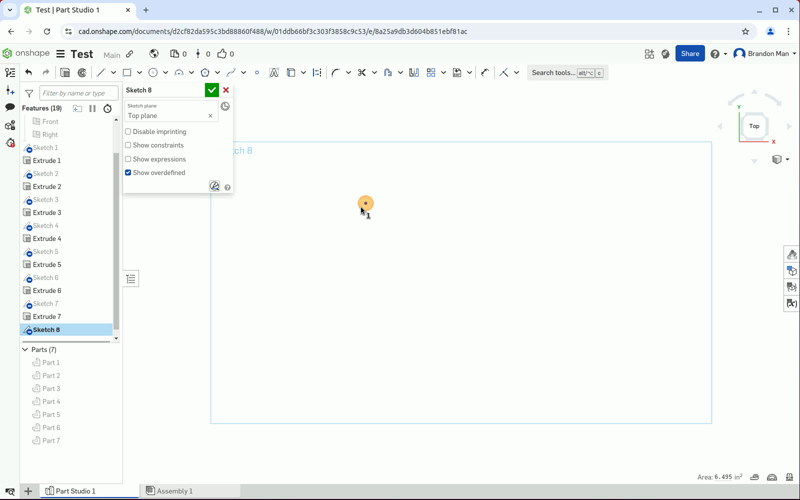
mouse_move(73, 352)
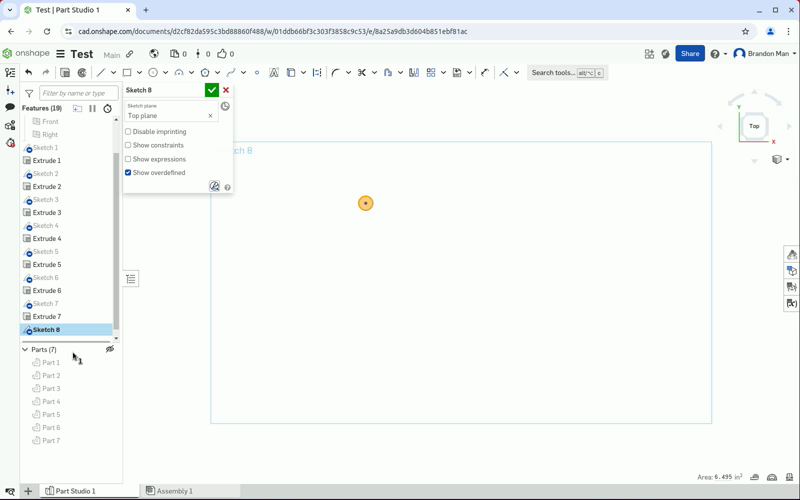
key(shift+y)
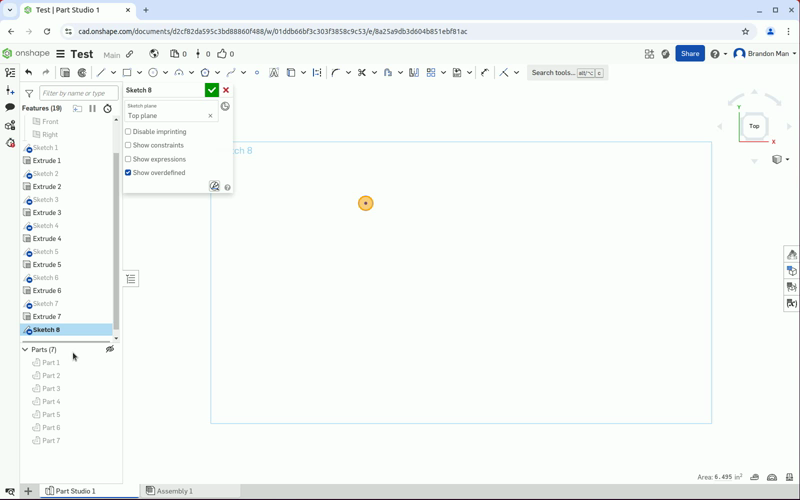
key(shift+e)
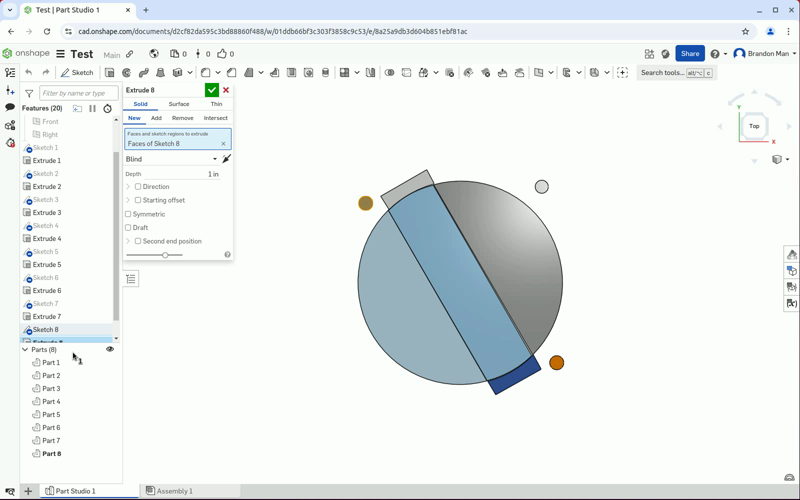
mouse_move(143, 106)
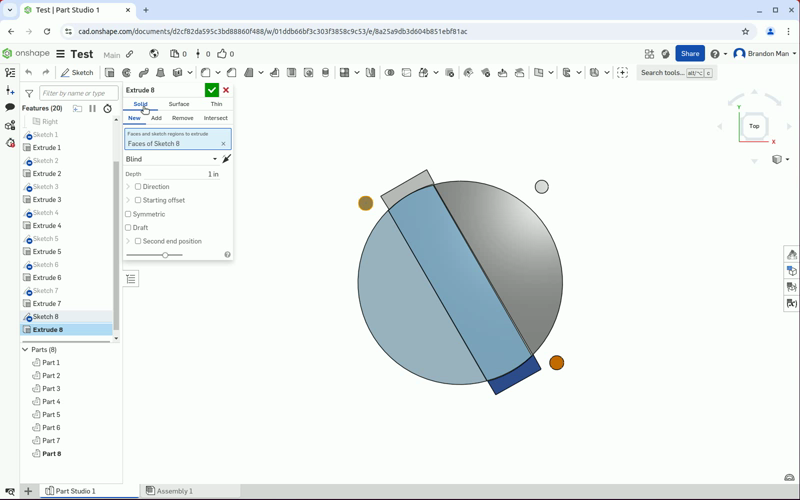
click(143, 106)
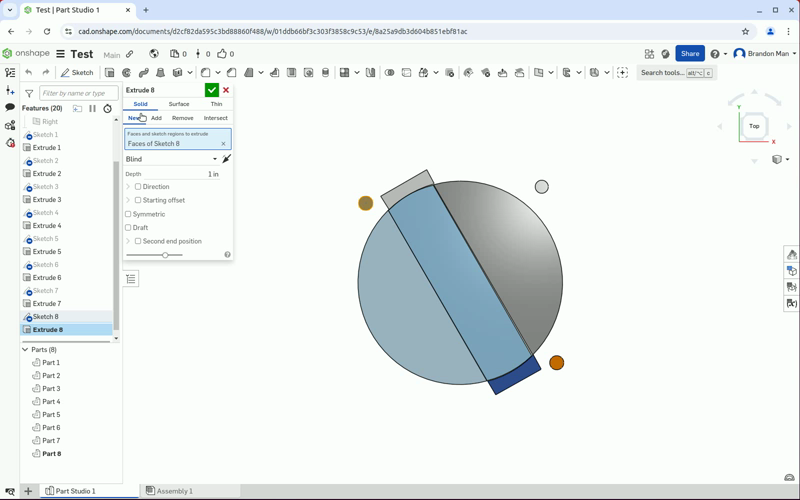
mouse_move(137, 120)
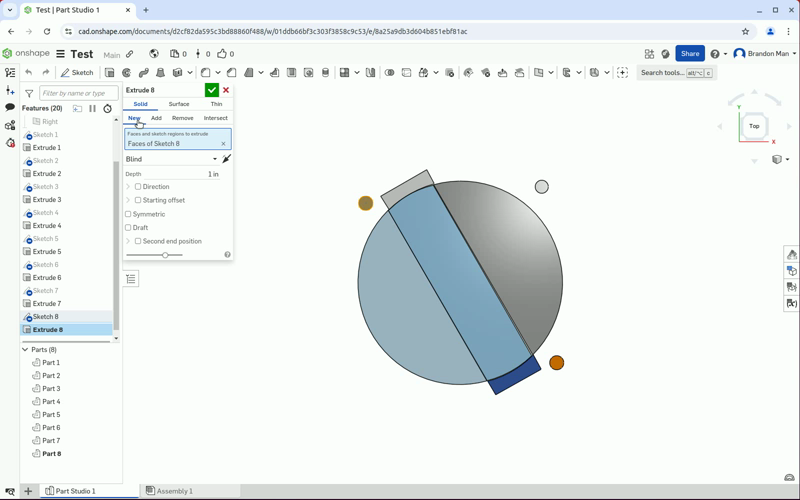
click(137, 120)
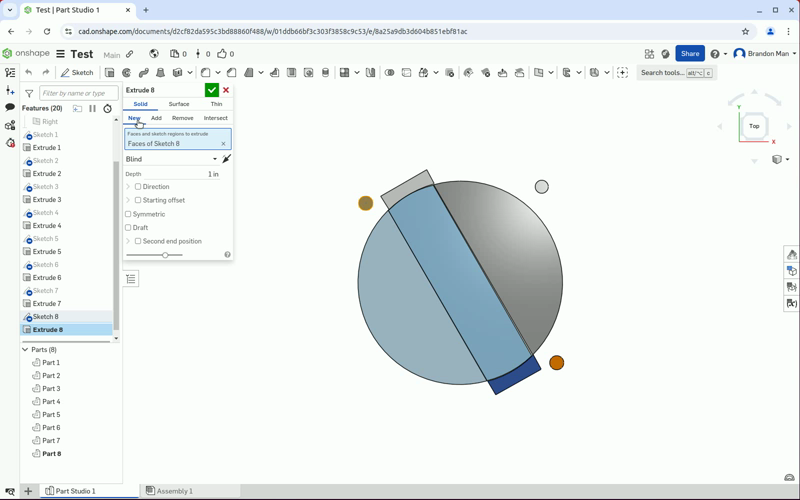
key(tab, 4)
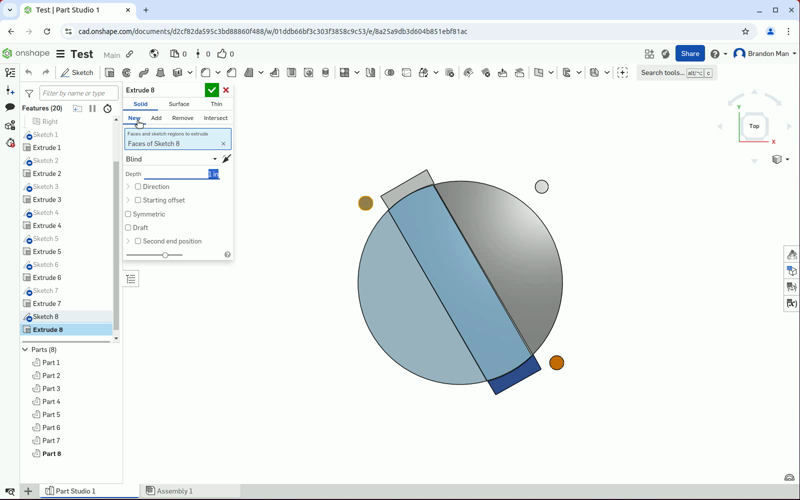
text(18.294)
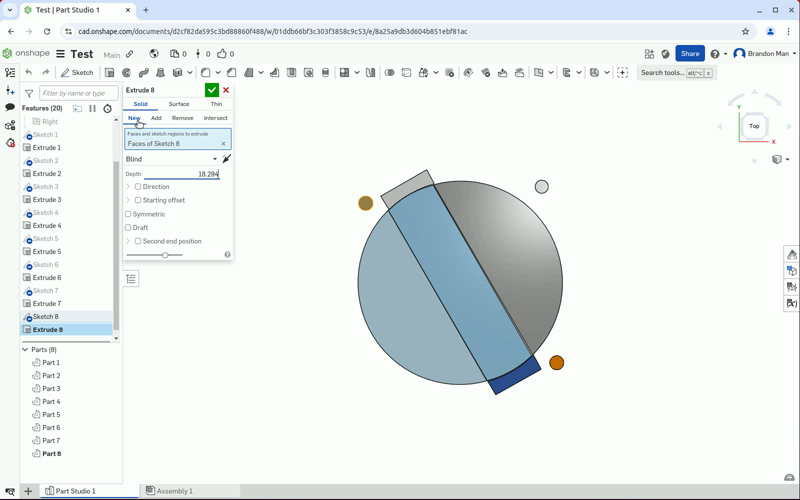
key(tab, 3)
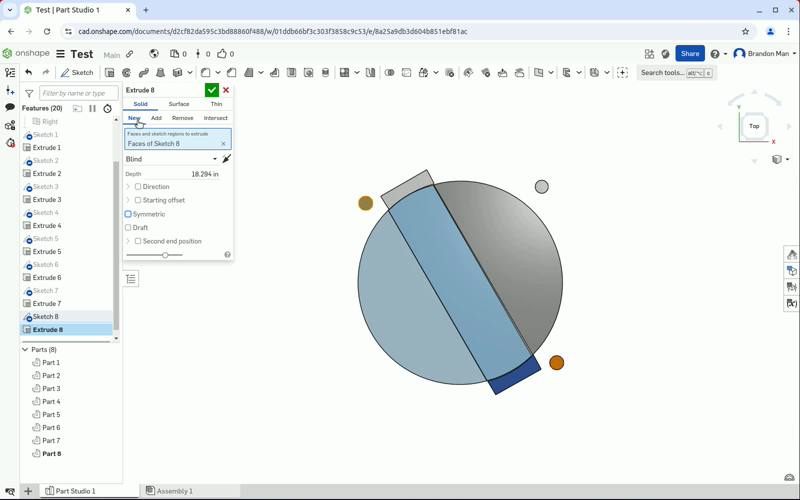
key(space)
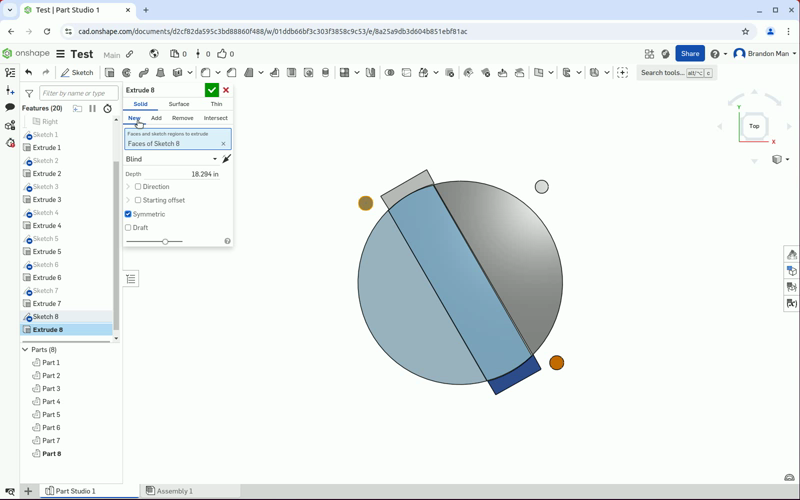
key(enter)
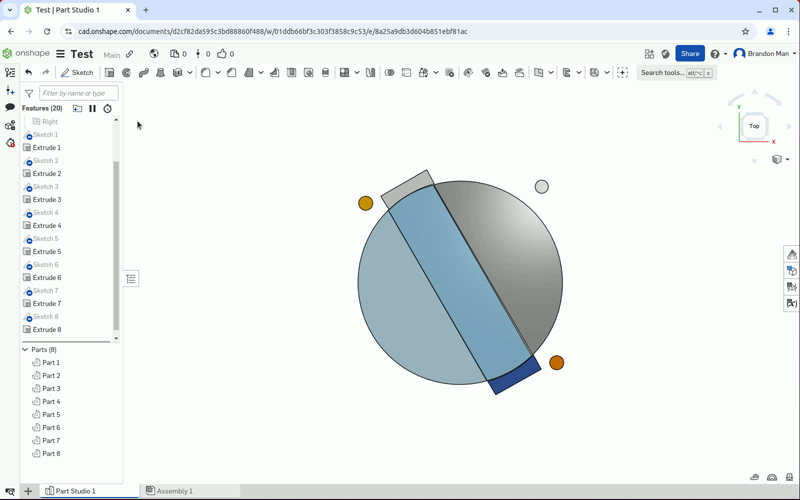
key(shift+h)
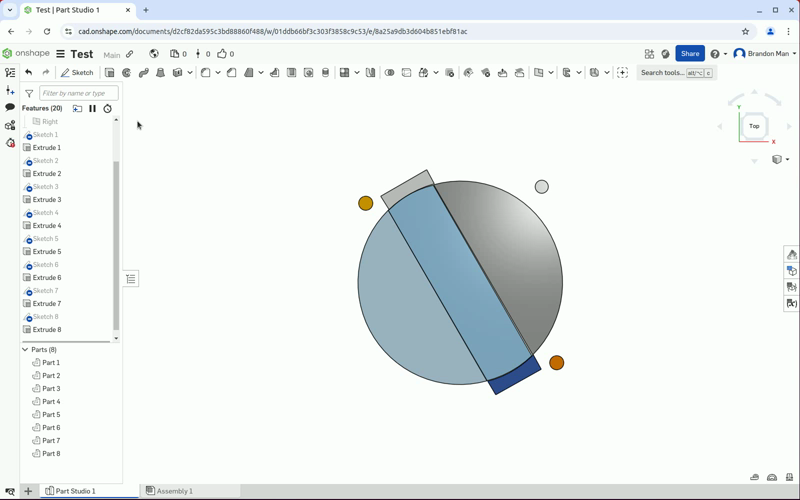
key(shift+h)
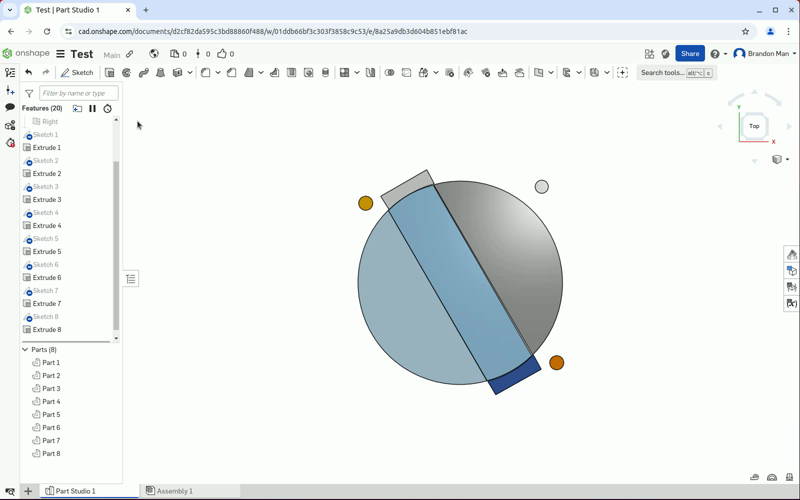
mouse_move(69, 137)
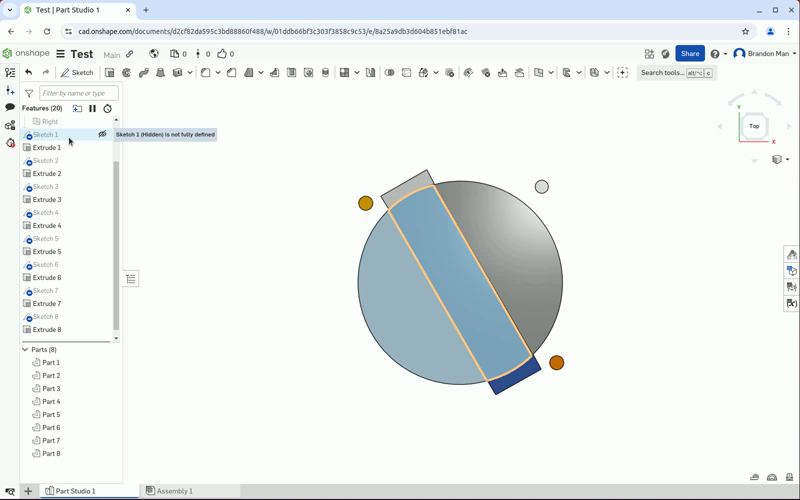
click(69, 137)
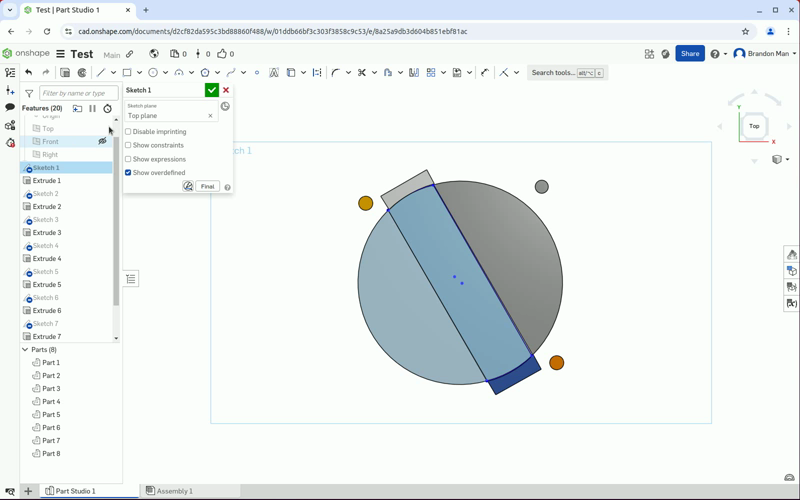
mouse_move(229, 92)
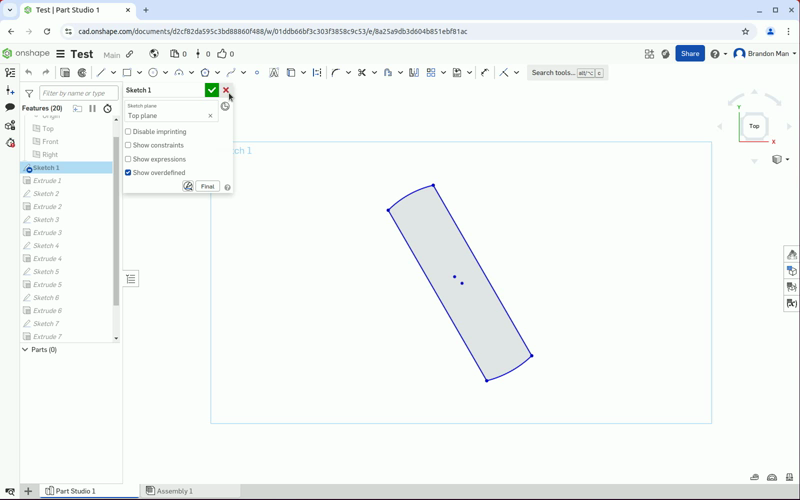
click(229, 92)
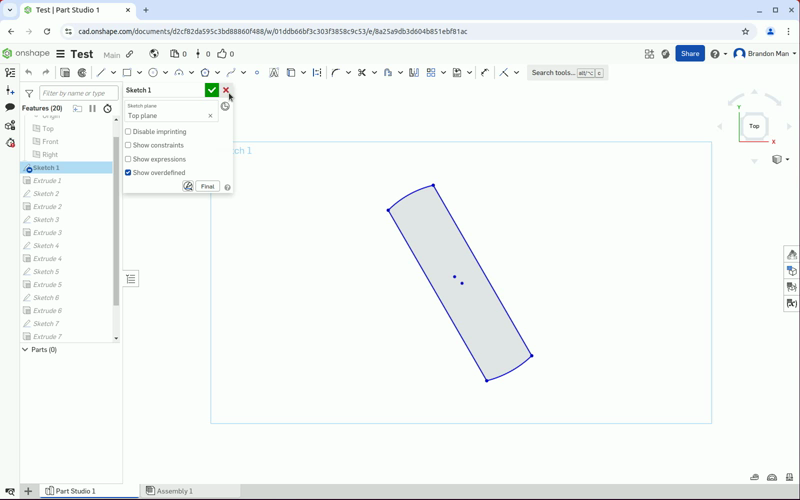
key(shift+s)
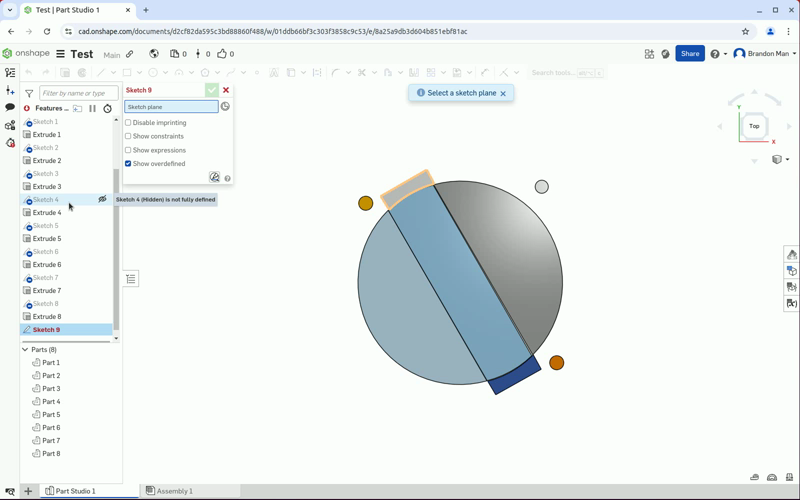
scroll(3)
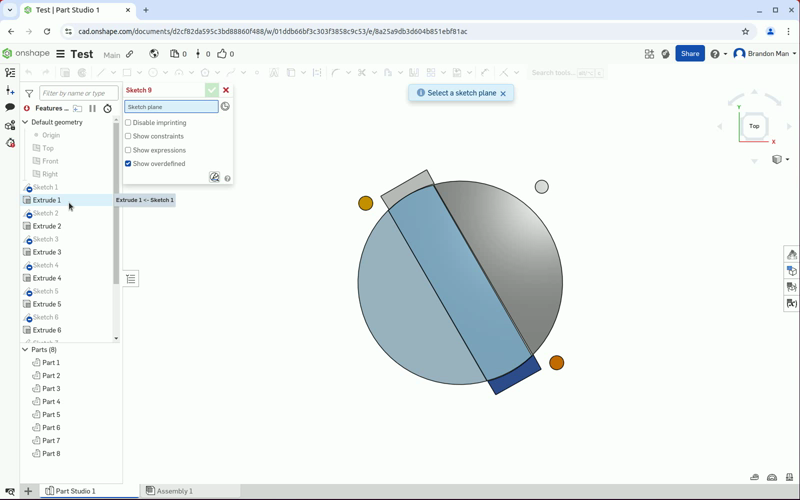
mouse_move(69, 150)
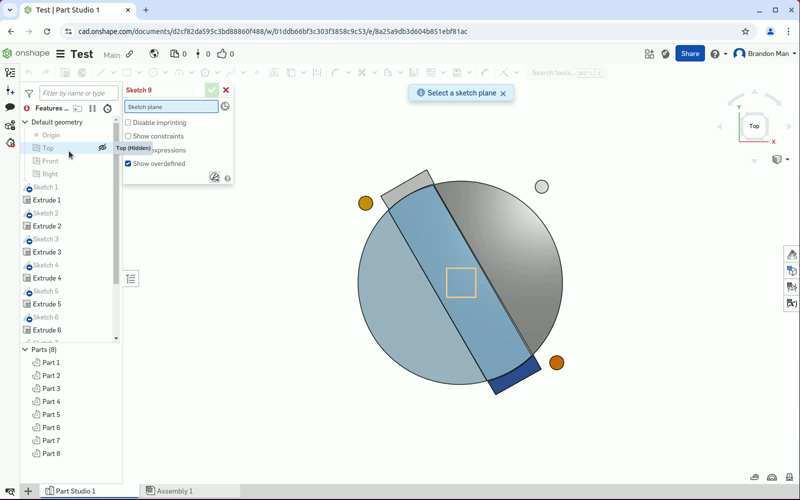
click(69, 150)
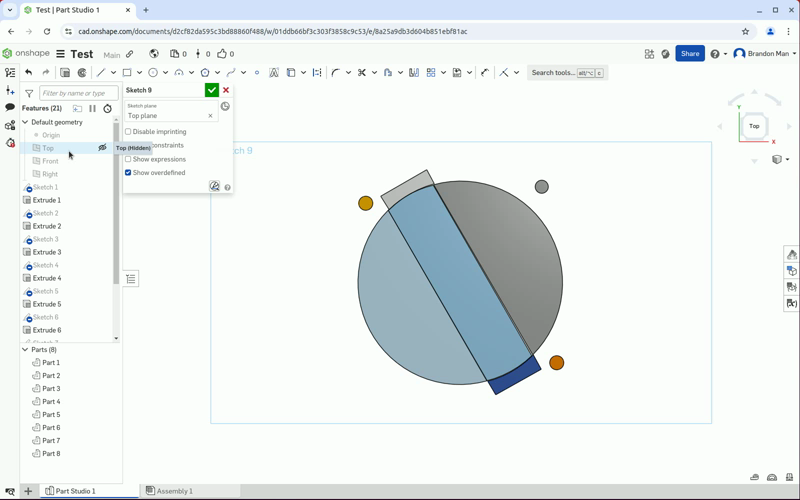
mouse_move(73, 352)
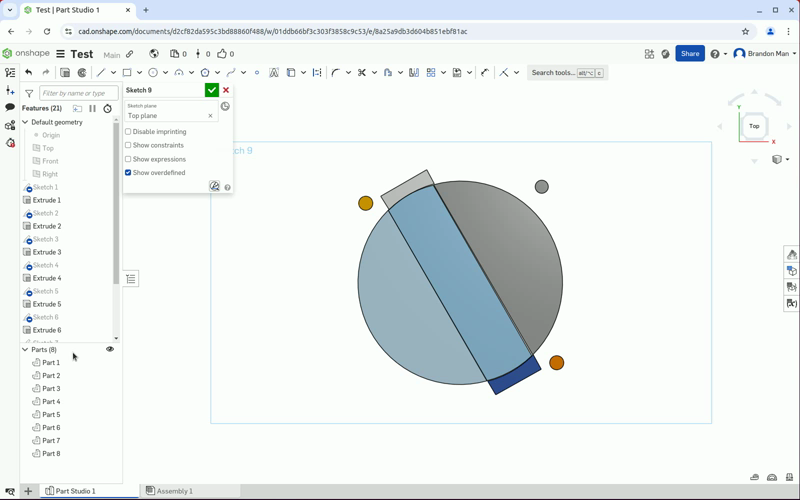
key(y)
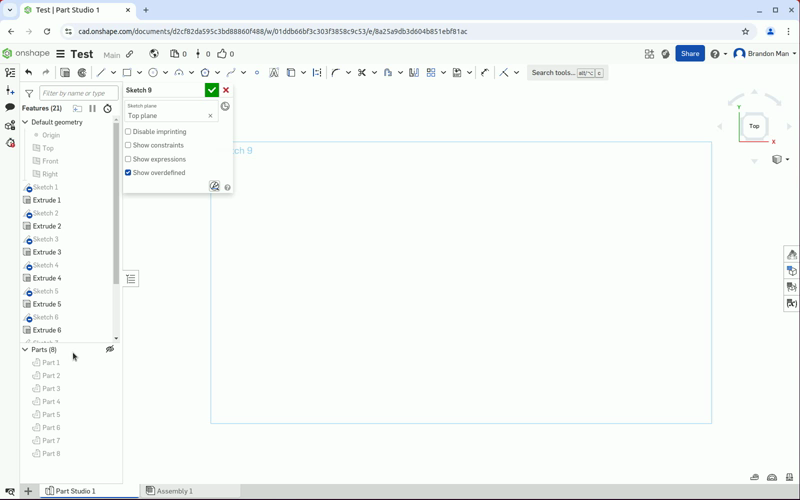
key(c)
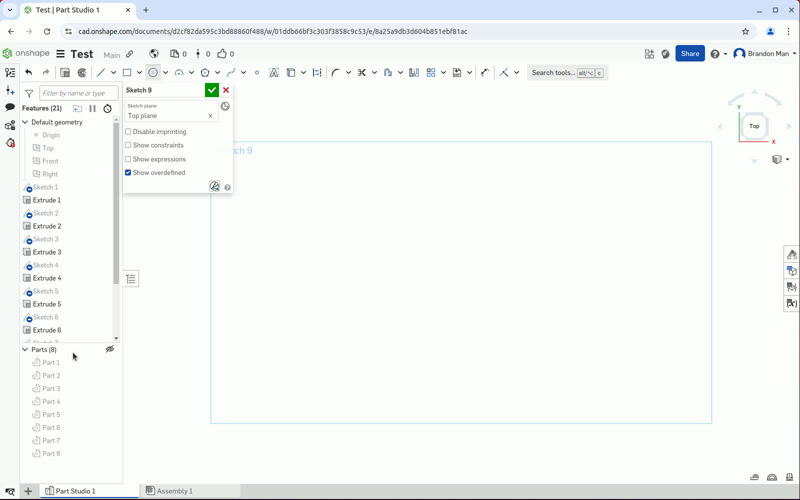
key_down(shift)
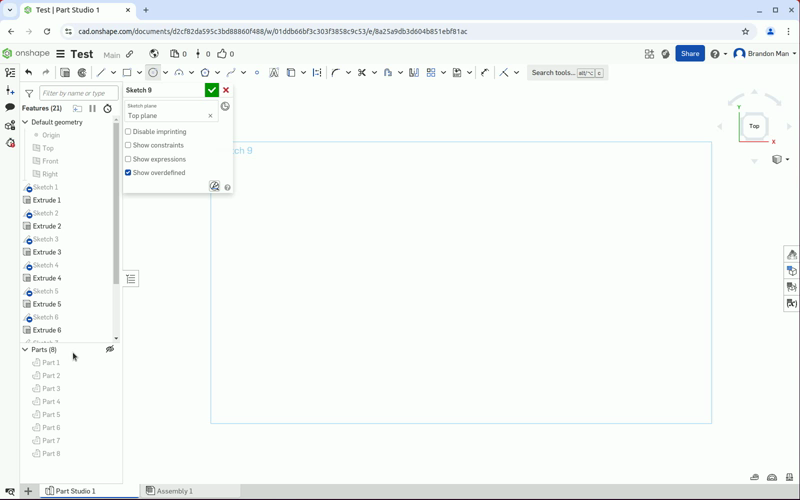
mouse_move(380, 379)
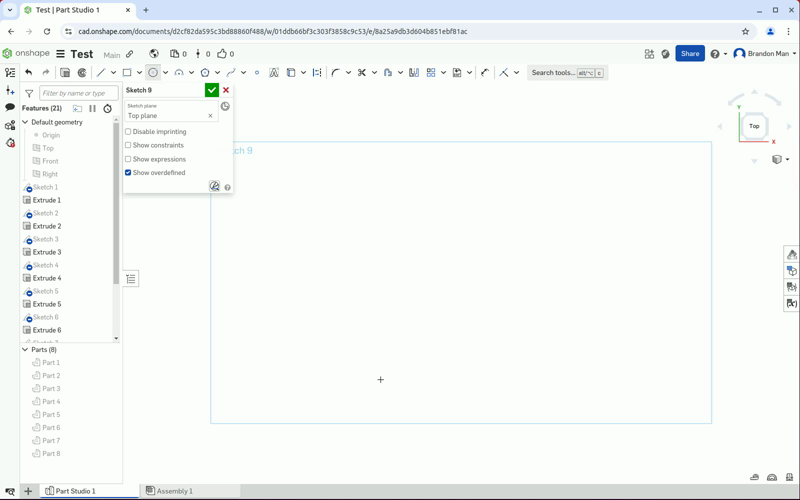
click(380, 379)
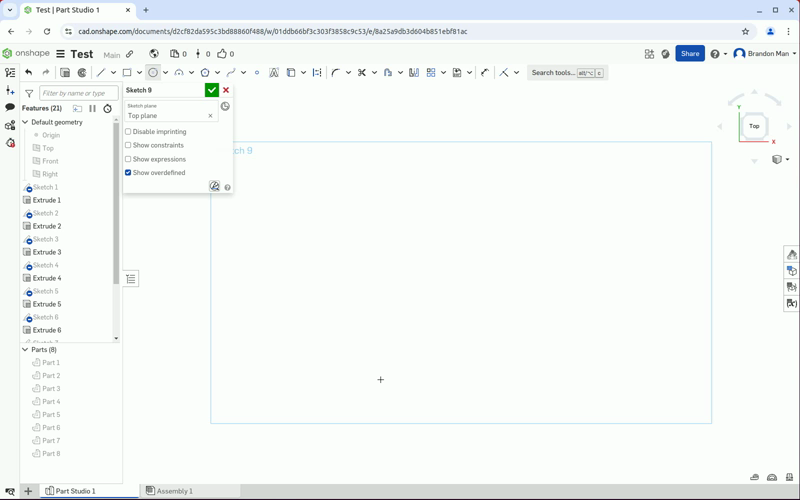
key_up(shift)
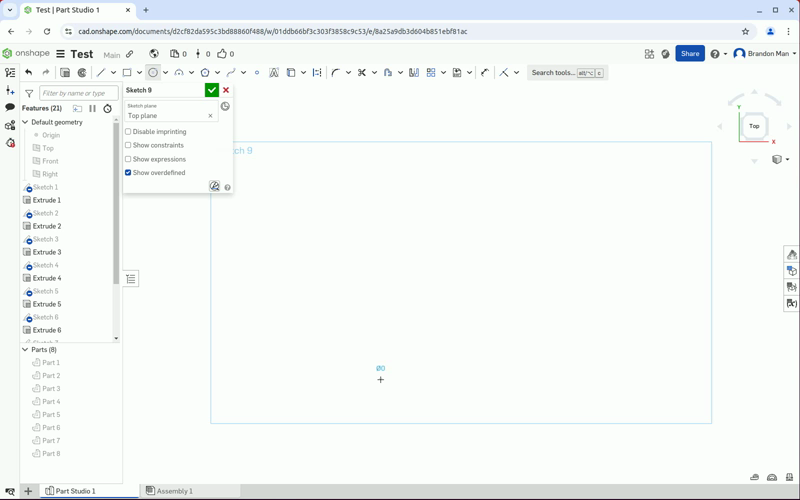
mouse_move(387, 379)
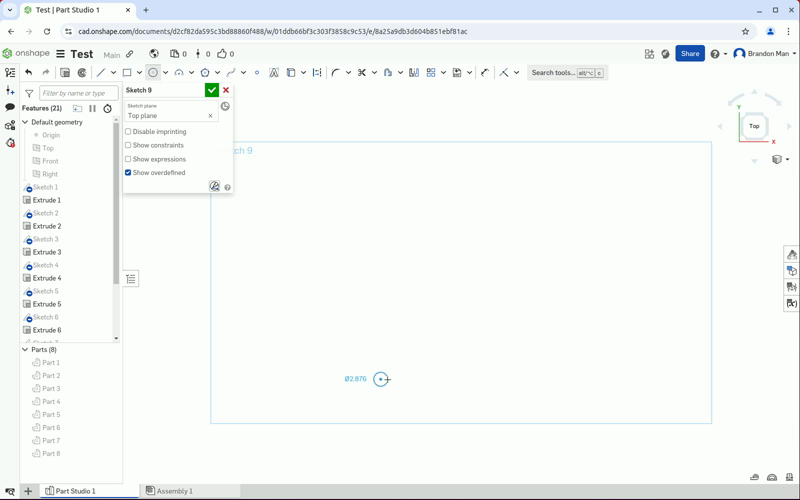
click(387, 379)
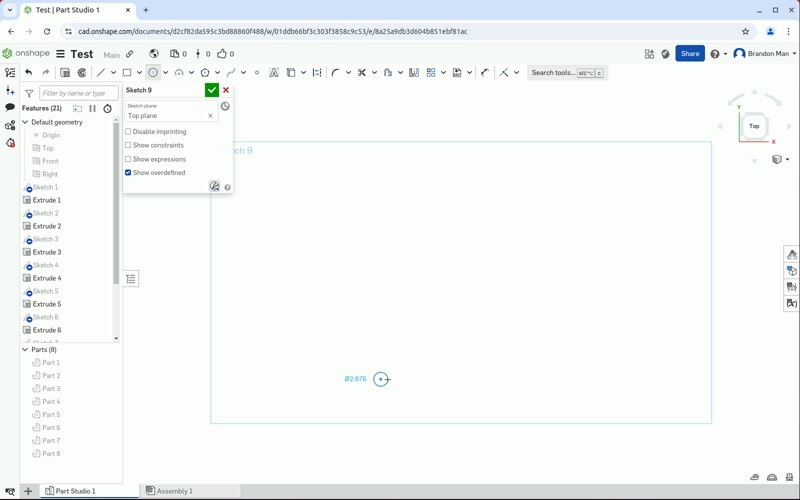
key(esc)
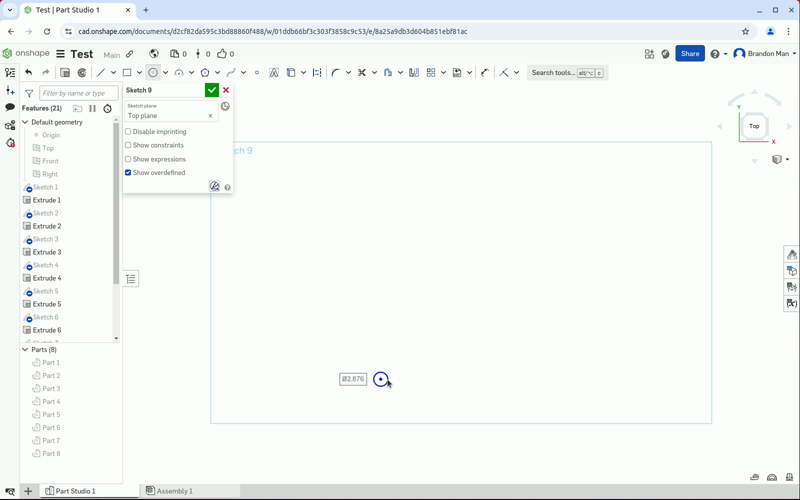
mouse_move(374, 377)
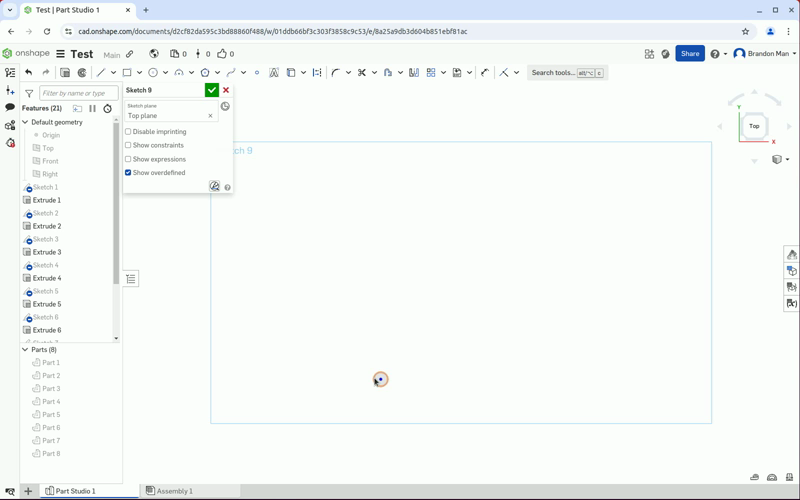
scroll(6)
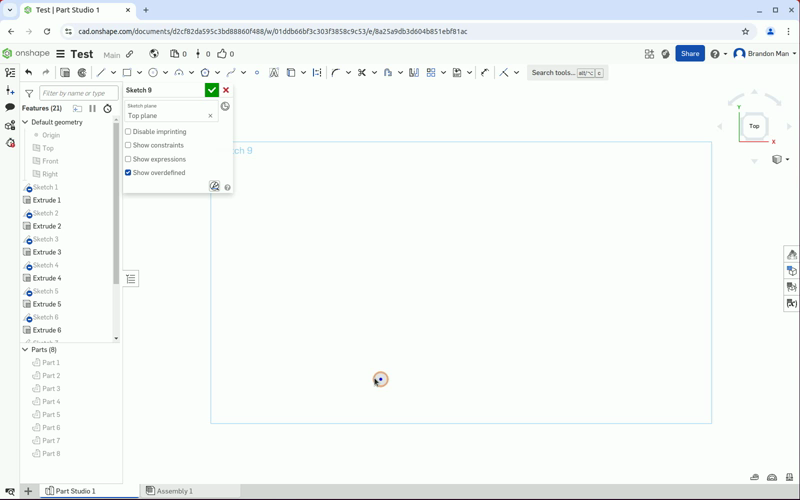
scroll(6)
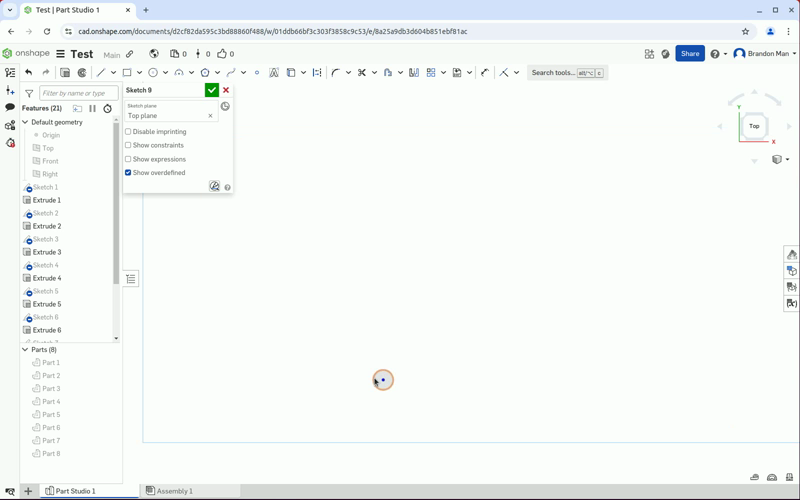
scroll(6)
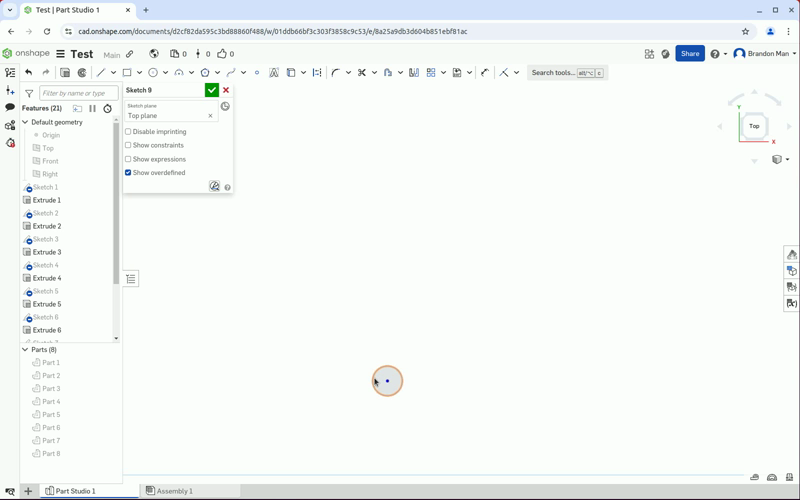
scroll(6)
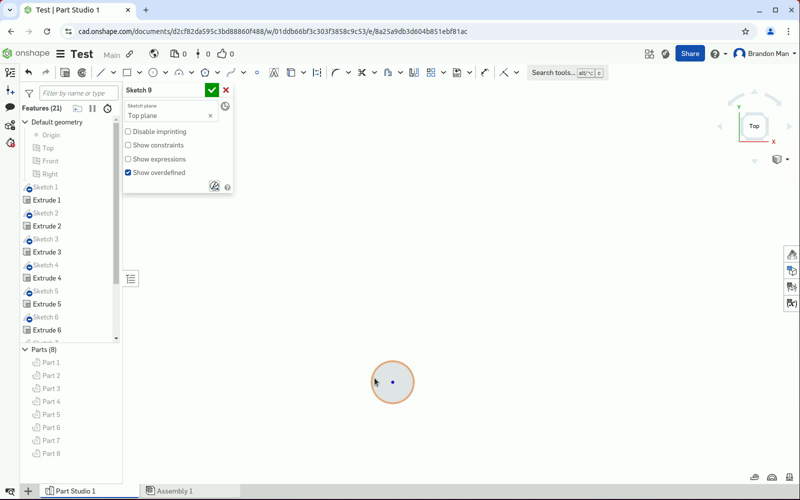
scroll(6)
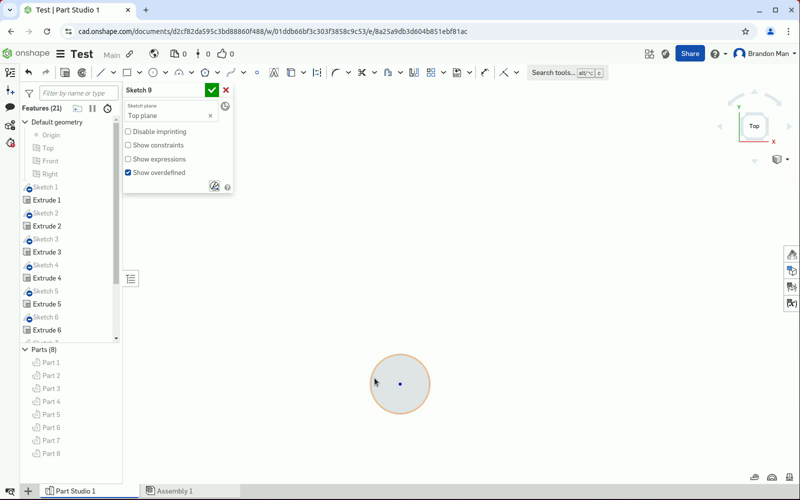
scroll(6)
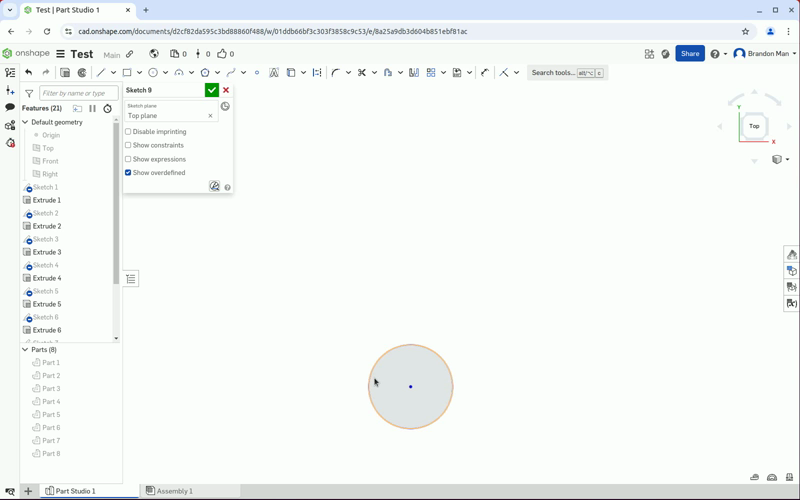
scroll(6)
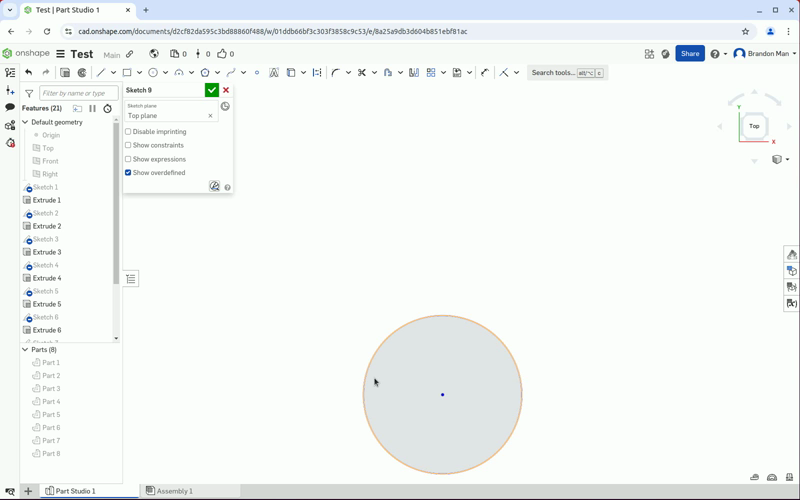
click(374, 377)
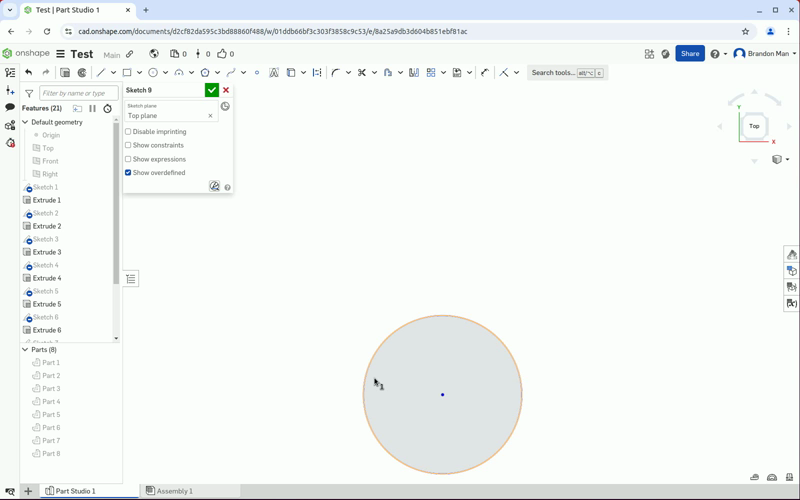
scroll(-6)
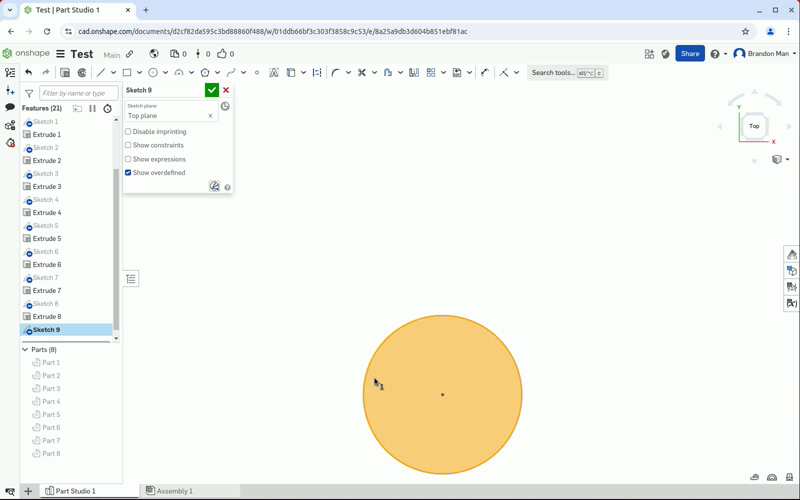
scroll(-6)
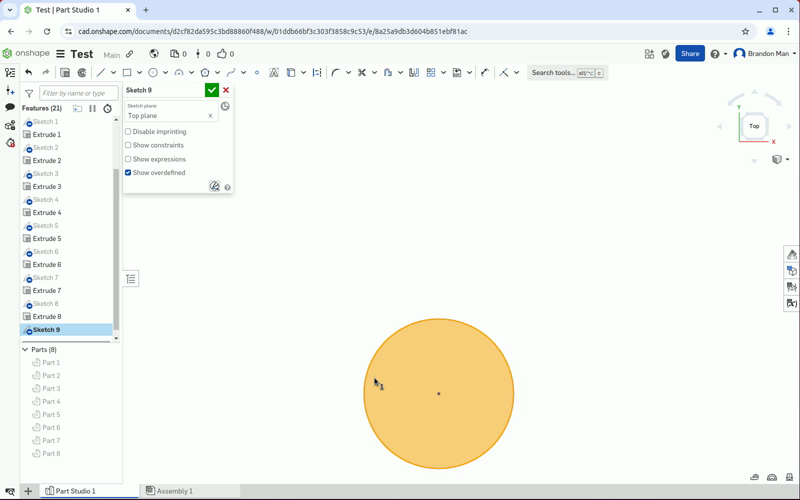
scroll(-6)
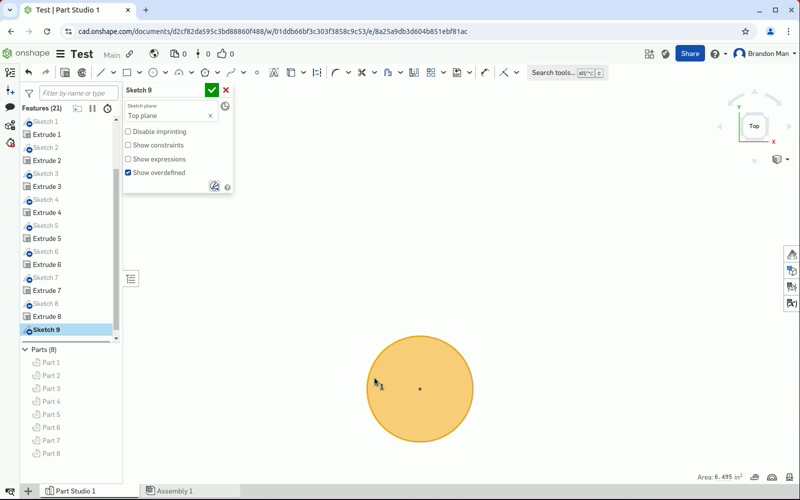
scroll(-6)
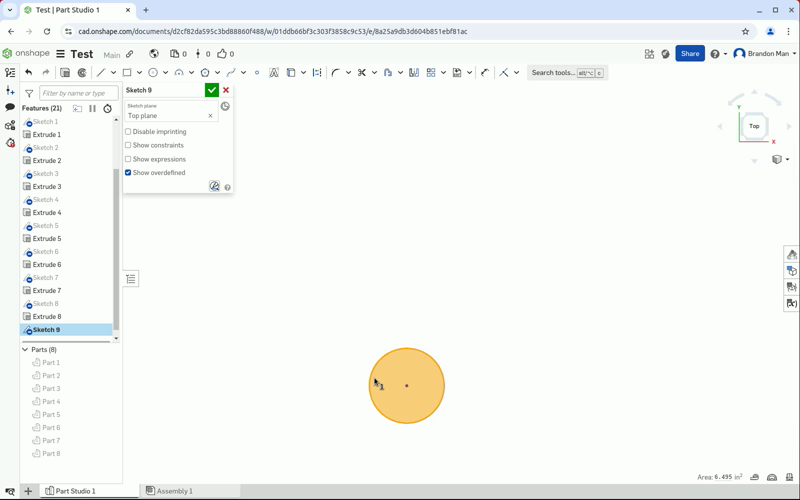
scroll(-6)
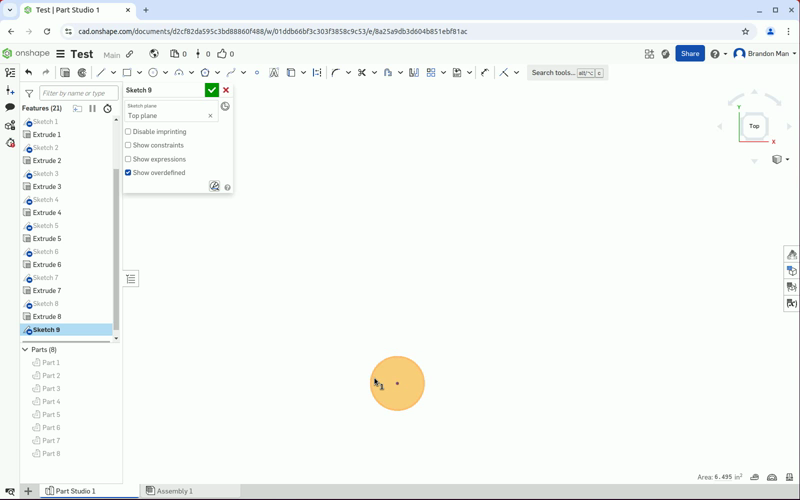
scroll(-6)
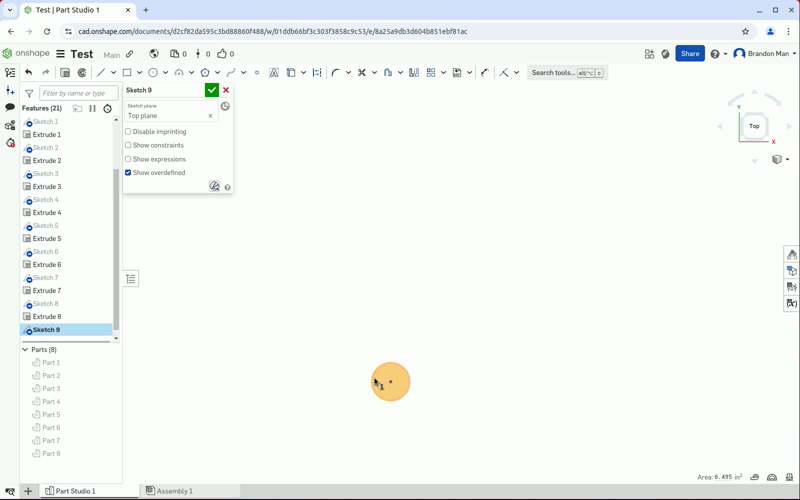
scroll(-6)
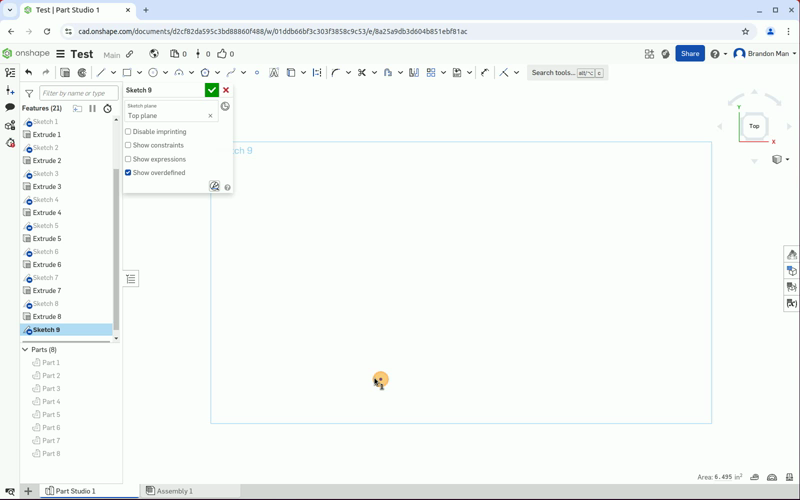
mouse_move(73, 352)
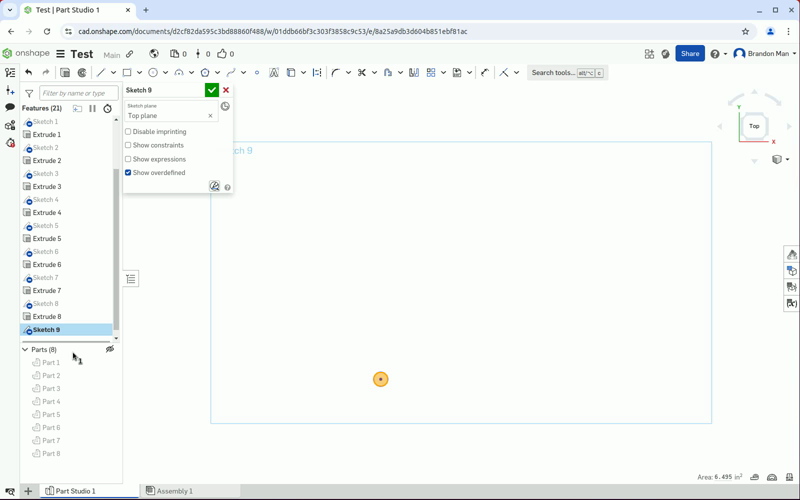
key(shift+y)
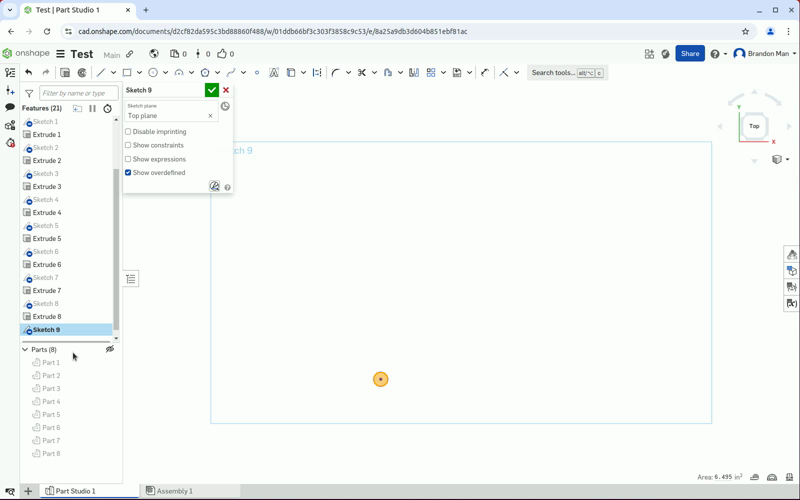
key(shift+e)
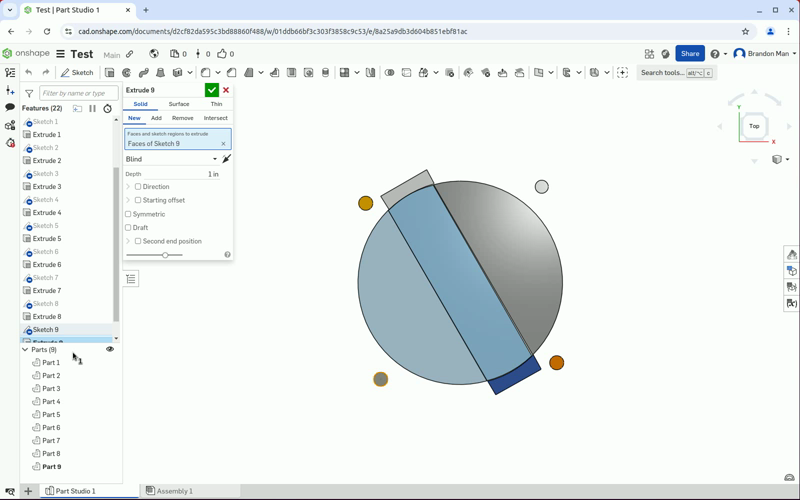
mouse_move(143, 106)
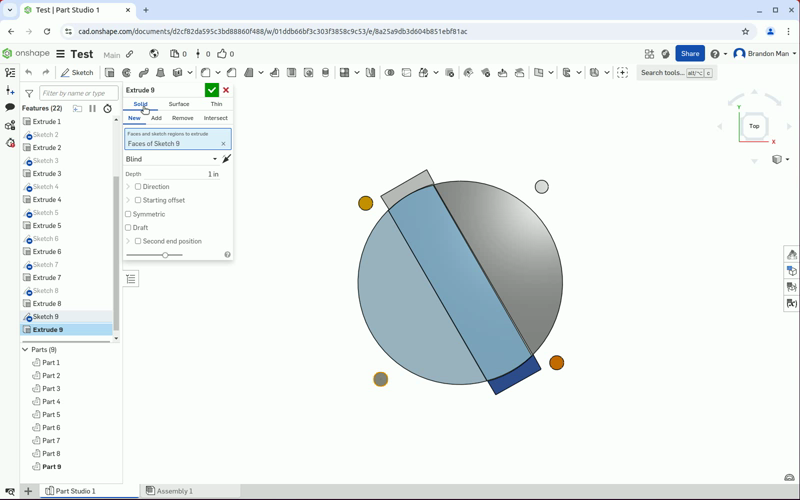
click(143, 106)
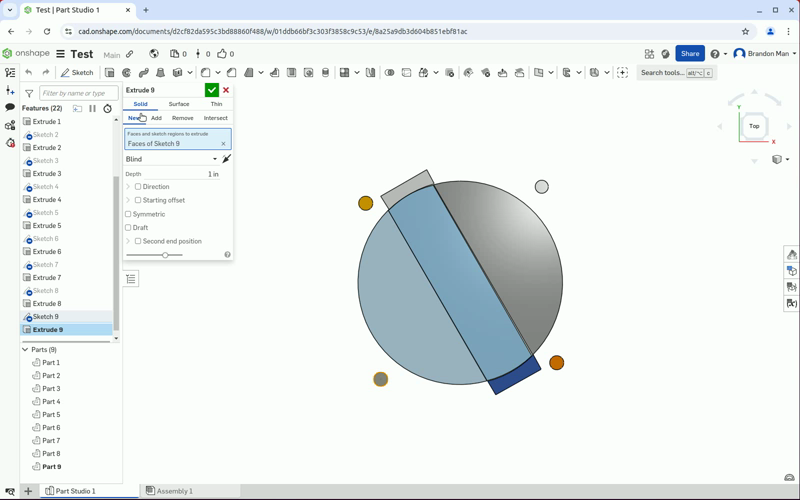
mouse_move(137, 120)
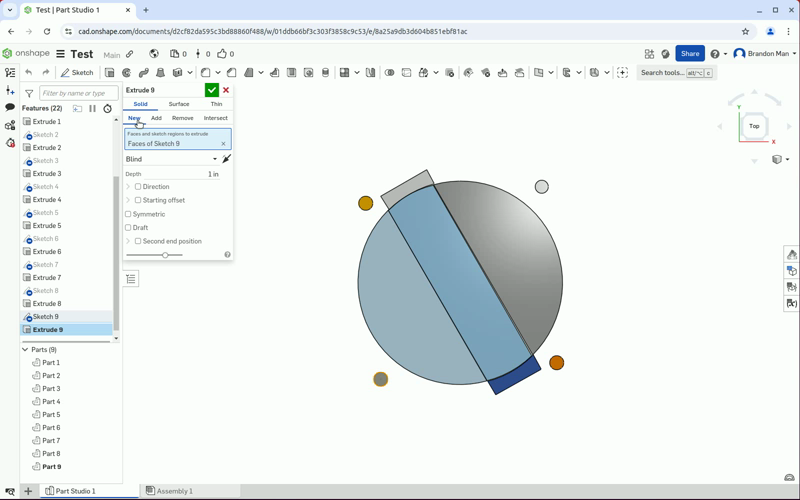
click(137, 120)
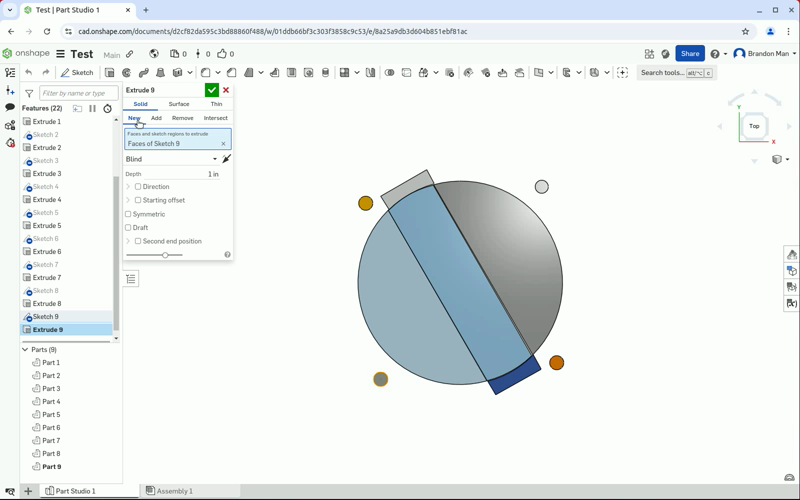
key(tab, 4)
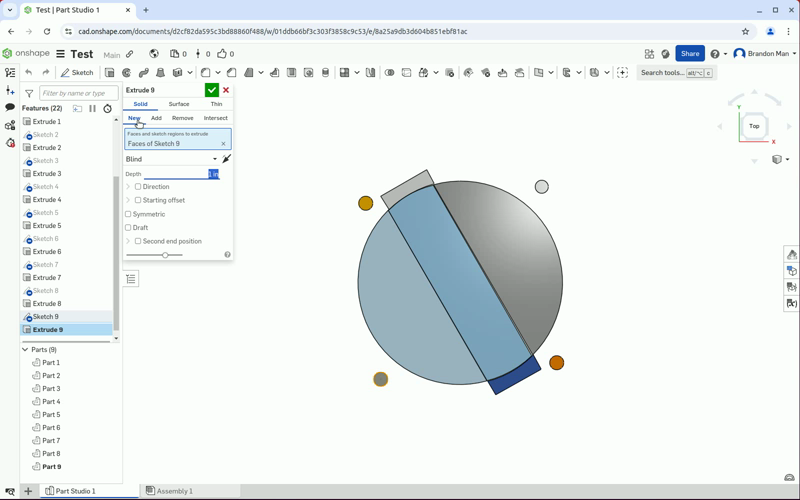
text(18.294)
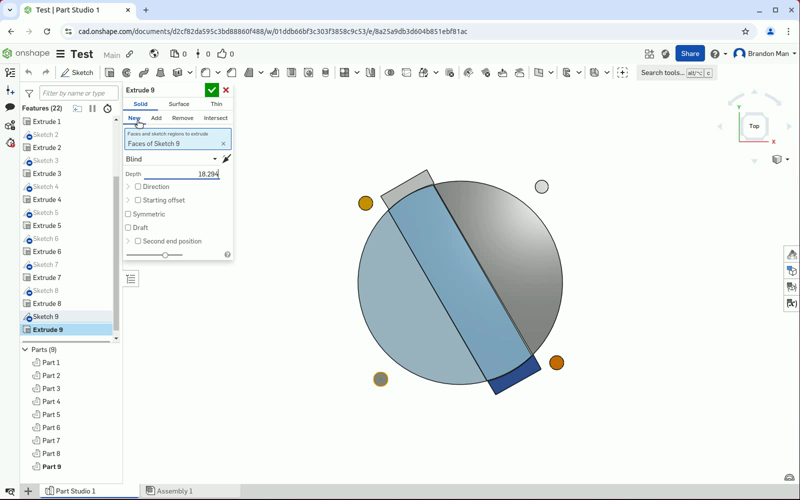
key(tab, 3)
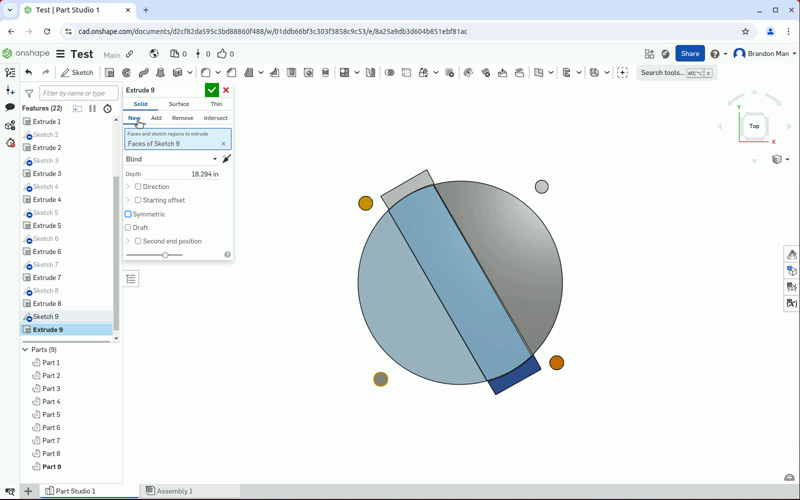
key(space)
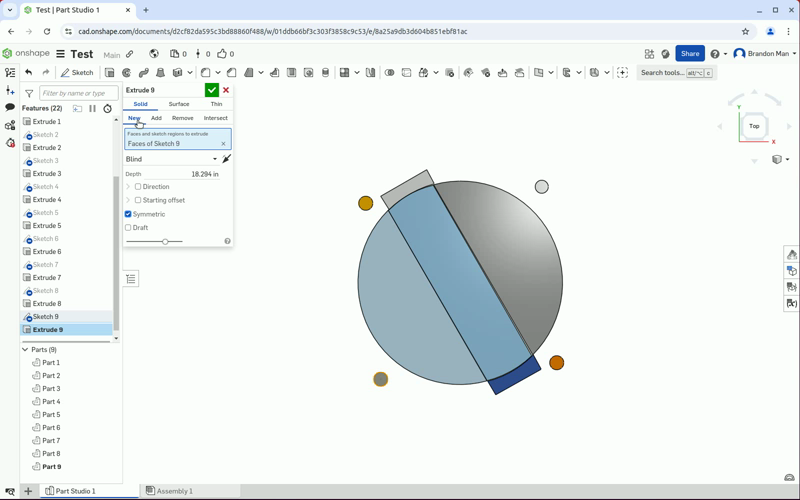
key(enter)
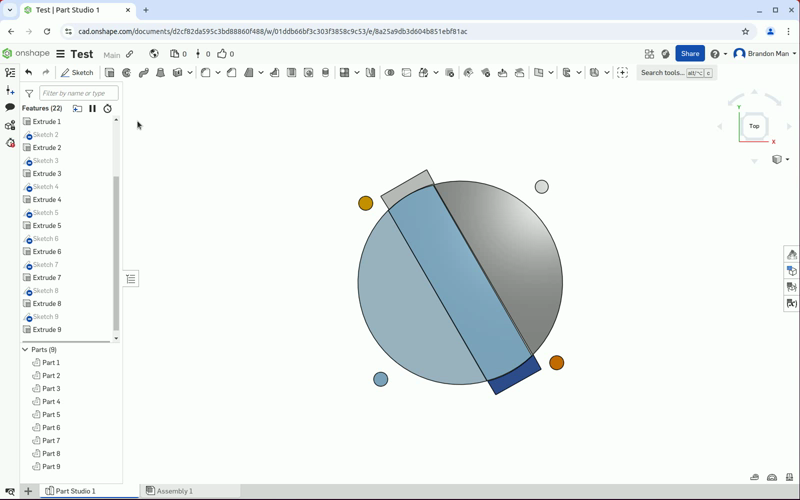
key(shift+h)
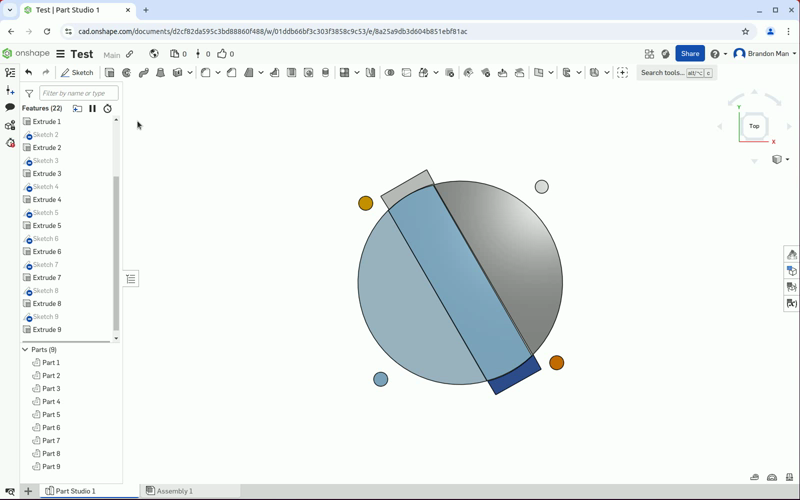
key(shift+h)
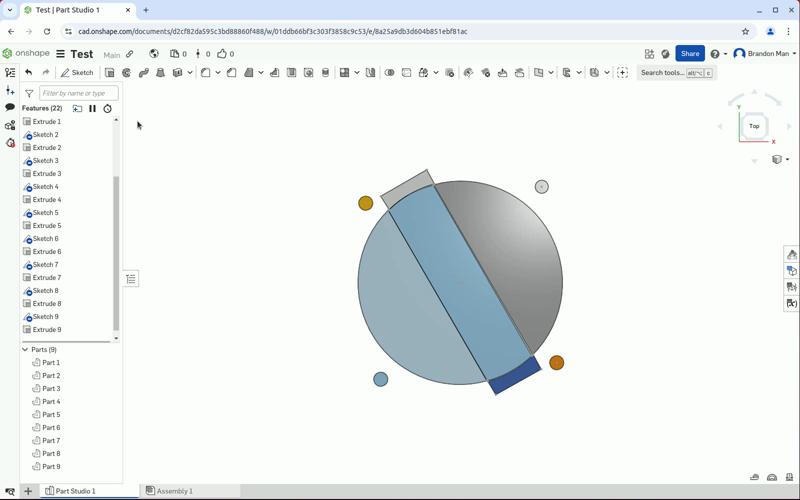
key(shift+7)
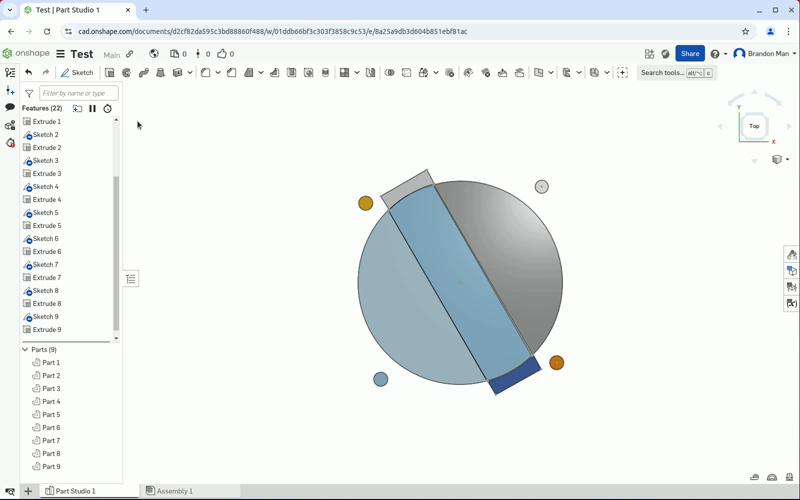
key(up, 3)
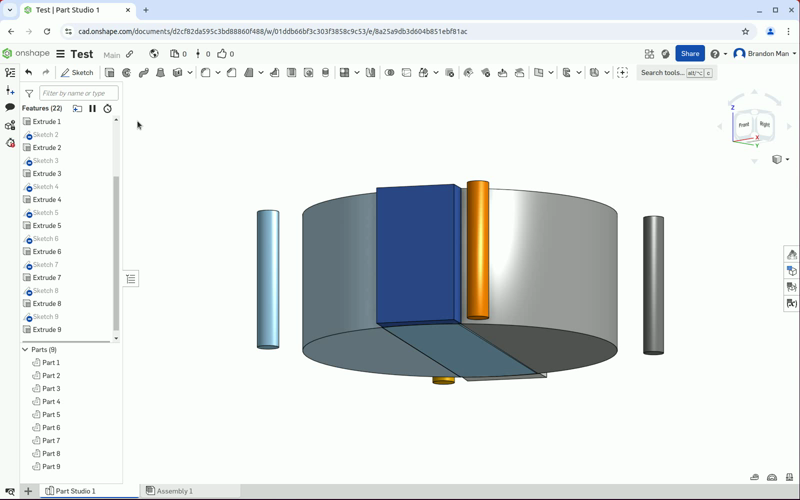
key(left, 3)
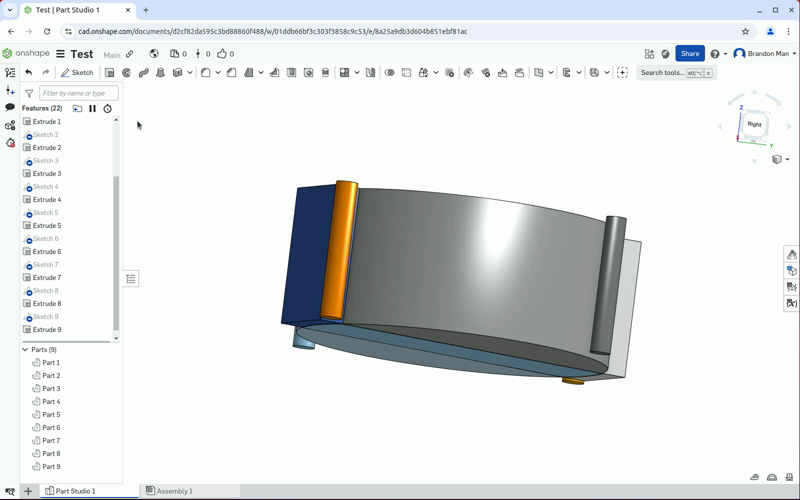
key(right, 3)
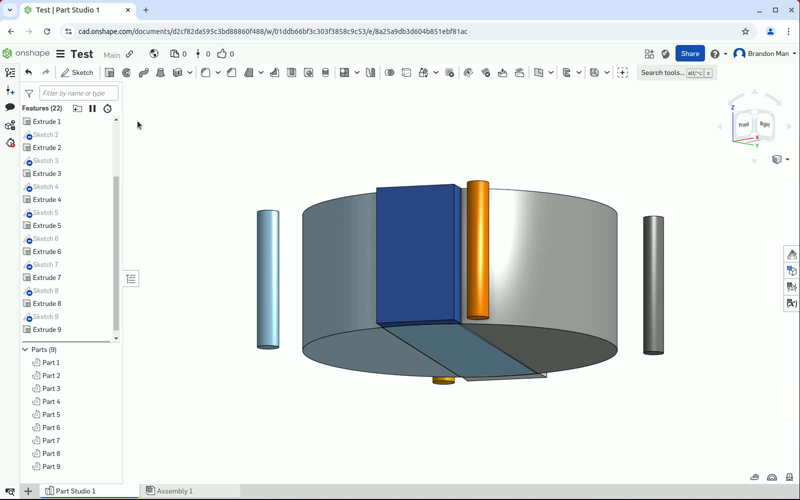
key(down, 3)
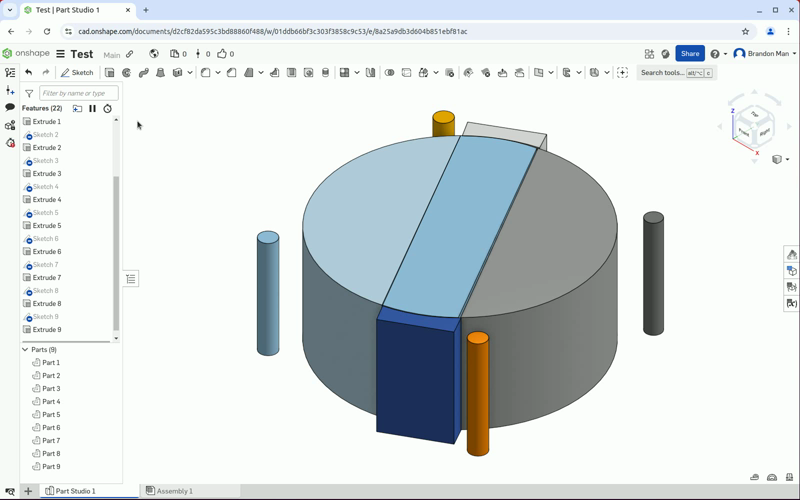
mouse_move(69, 111)
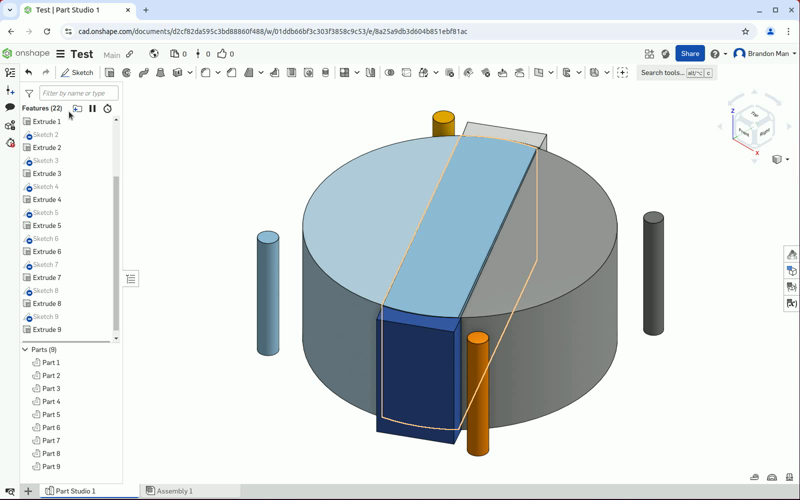
click(69, 111)